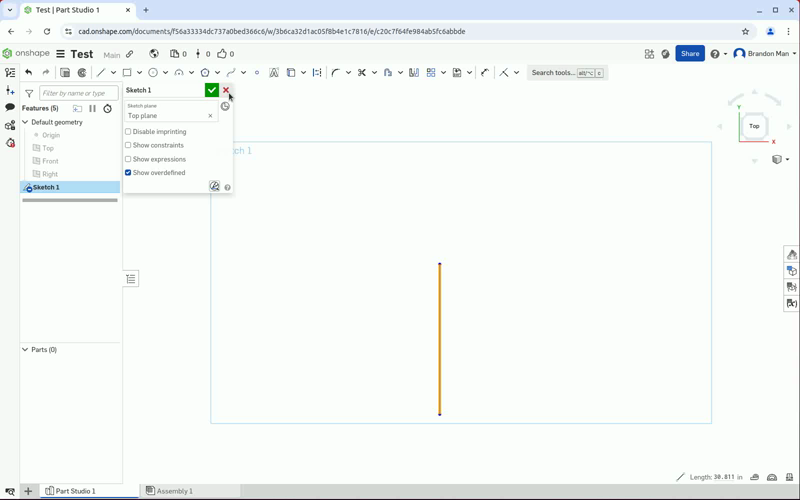
key(shift+h)
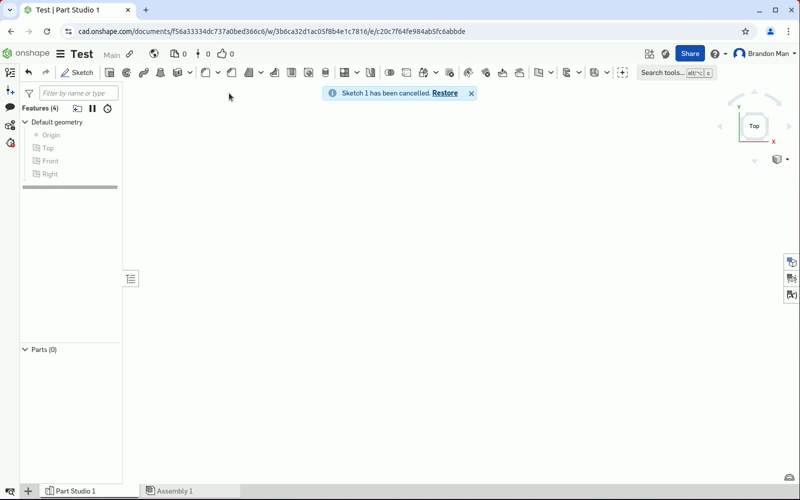
mouse_move(73, 352)
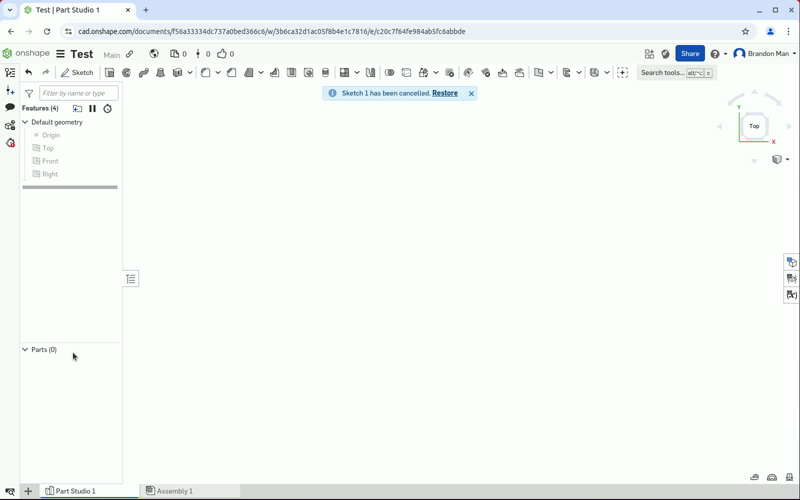
key(y)
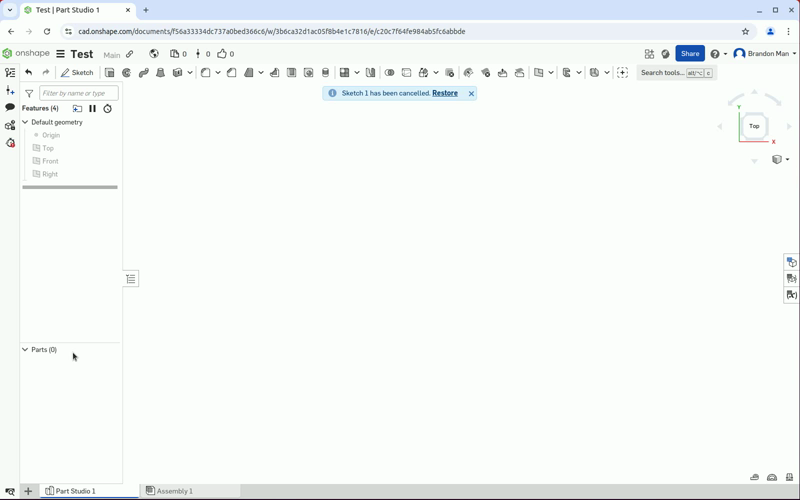
key(shift+p)
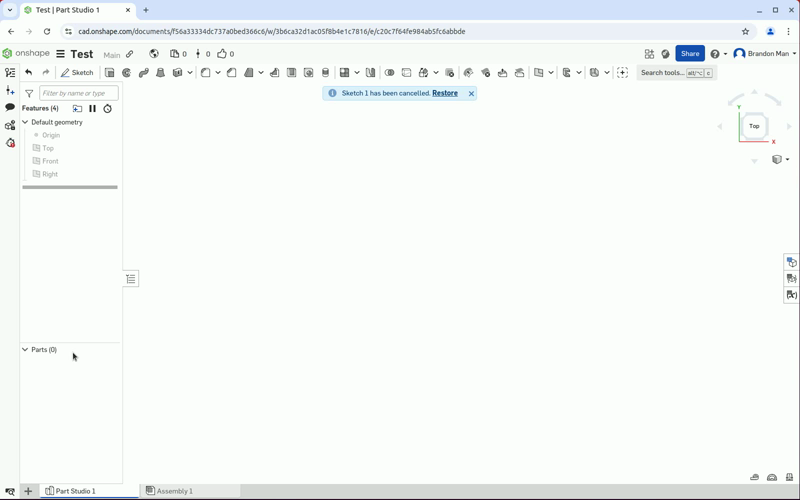
key(space)
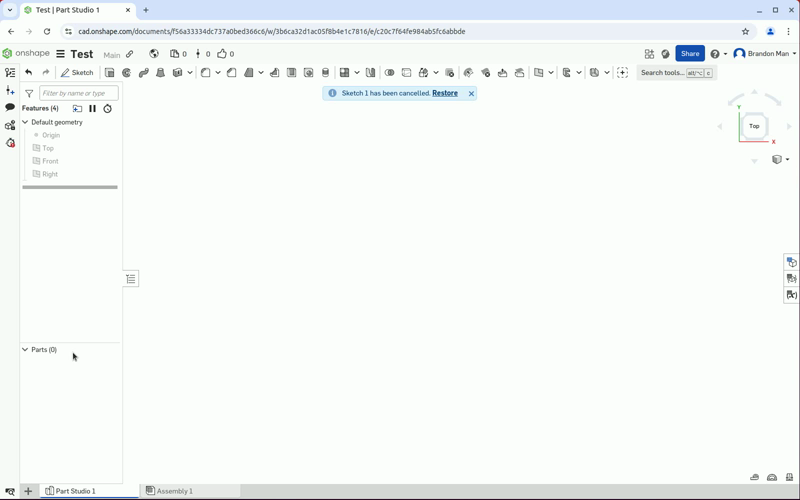
key_down(shift)
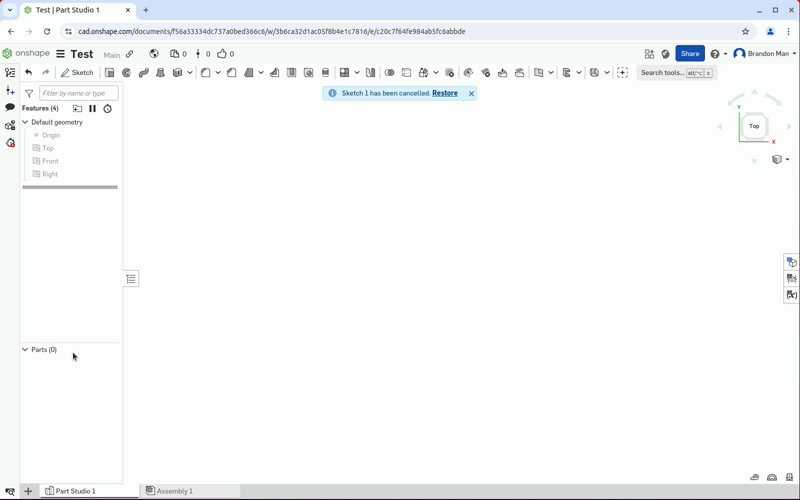
key(up)
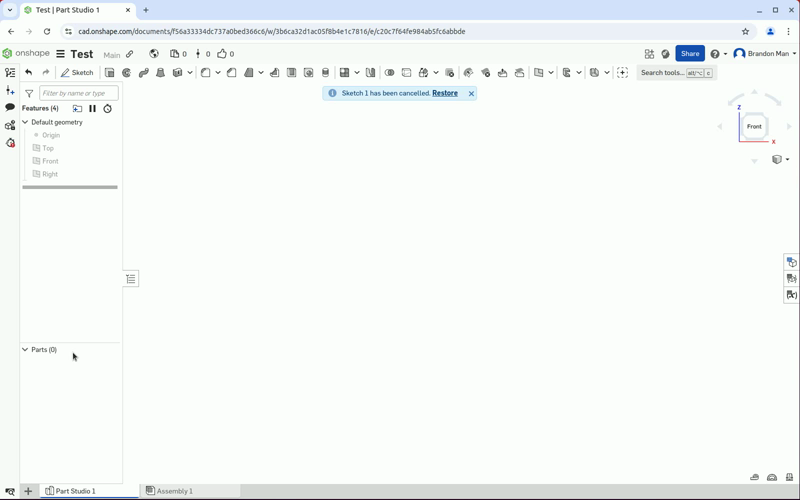
key_up(shift)
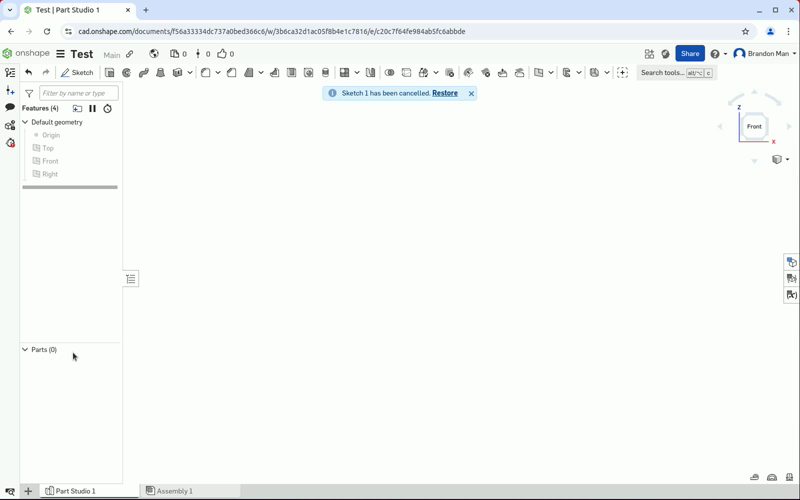
mouse_move(73, 352)
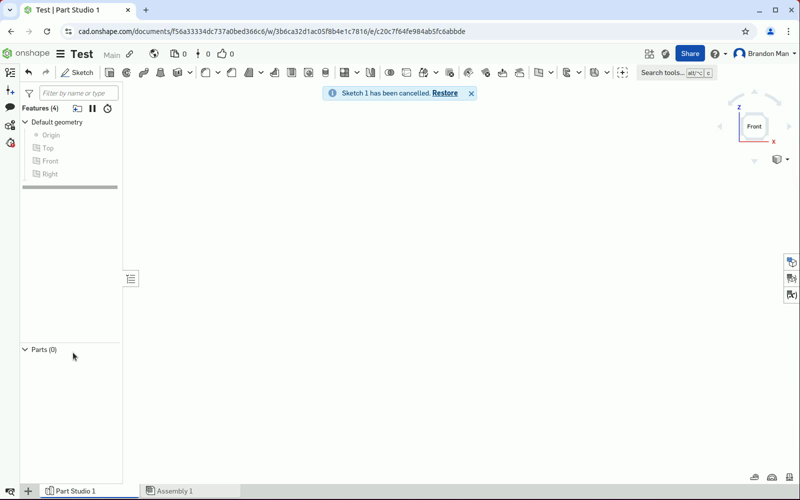
key(shift+y)
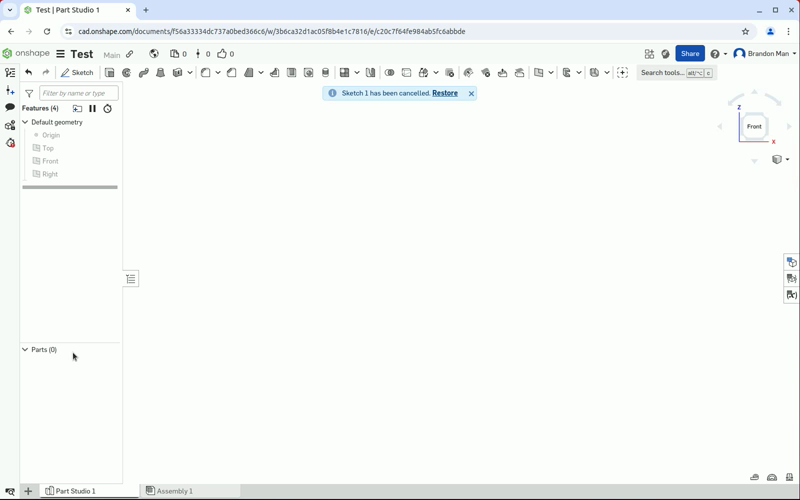
key(shift+s)
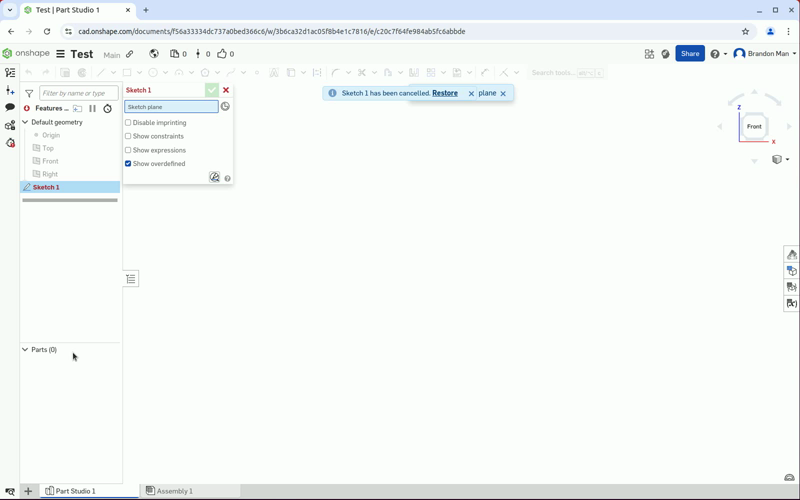
mouse_move(73, 163)
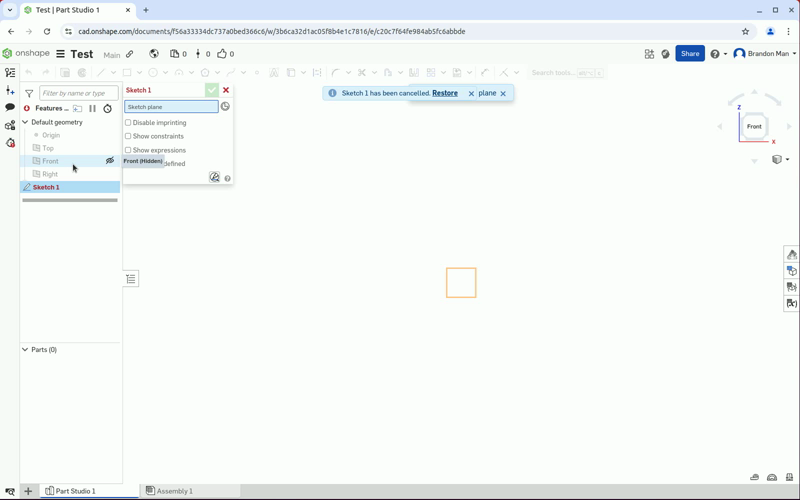
click(73, 163)
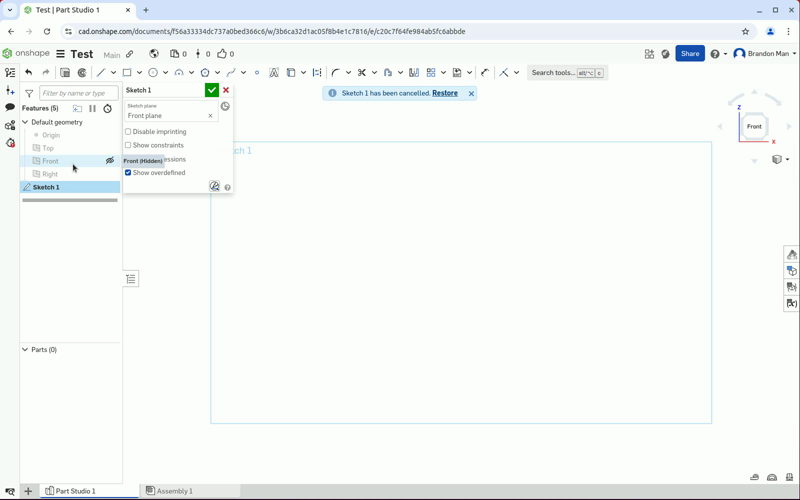
mouse_move(73, 352)
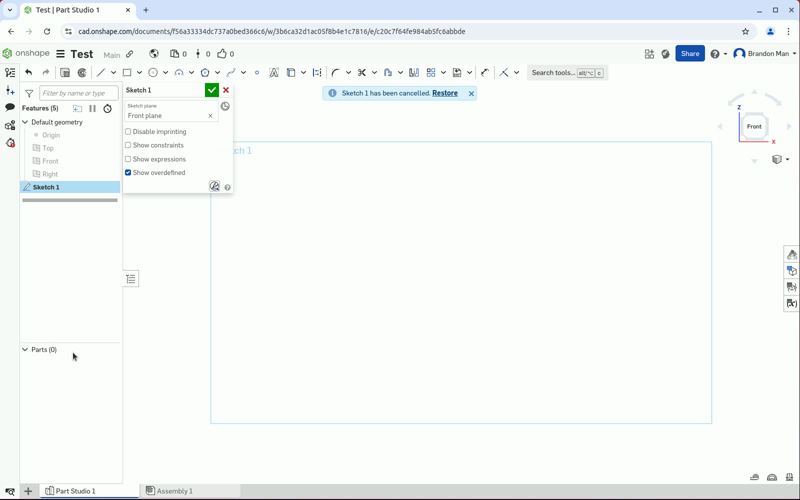
key(y)
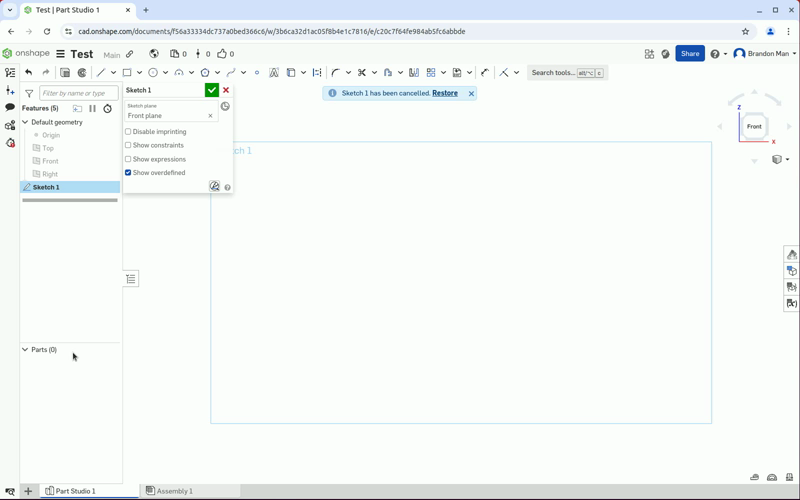
key(l)
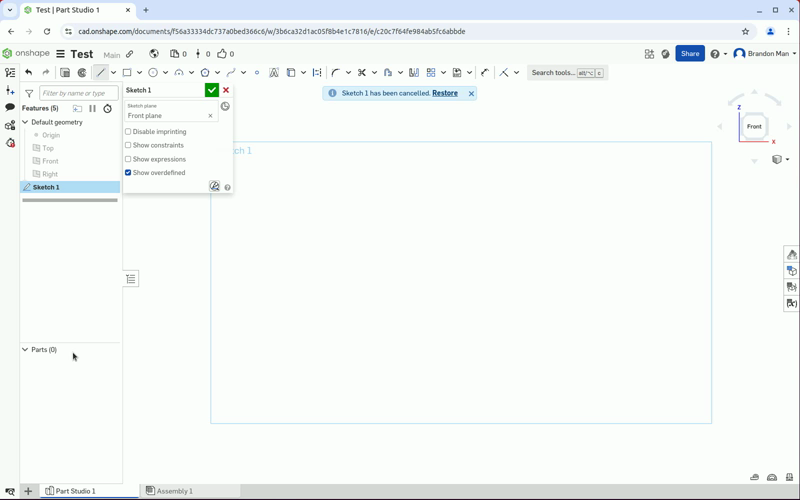
key_down(shift)
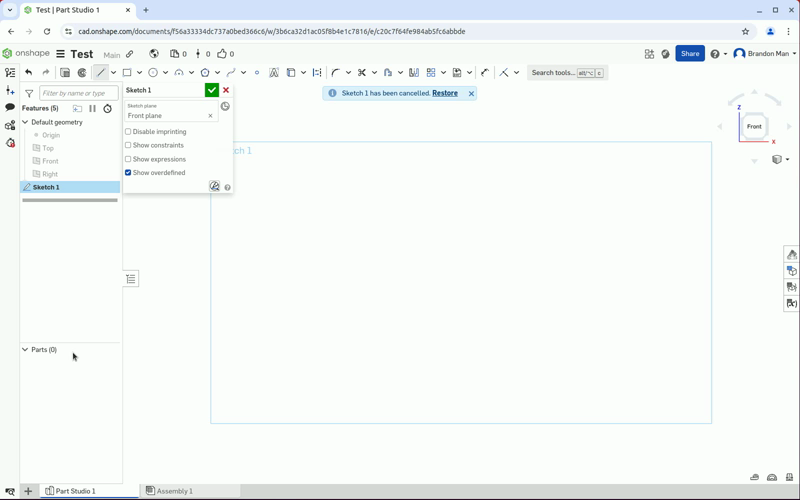
mouse_move(348, 395)
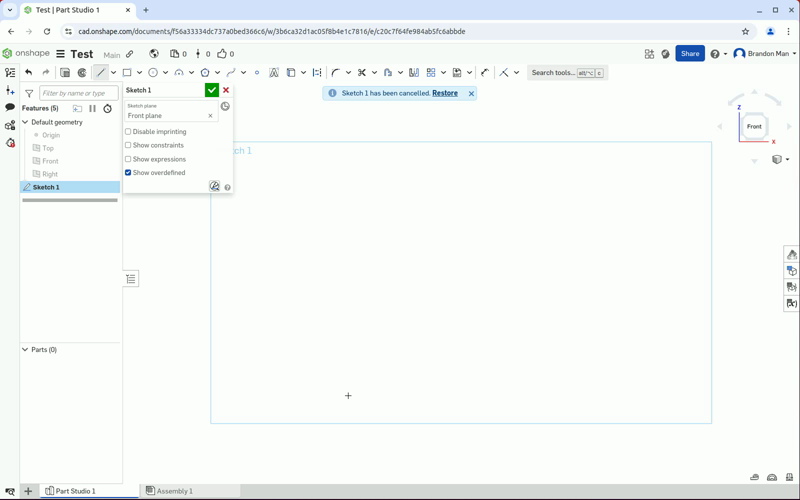
click(348, 395)
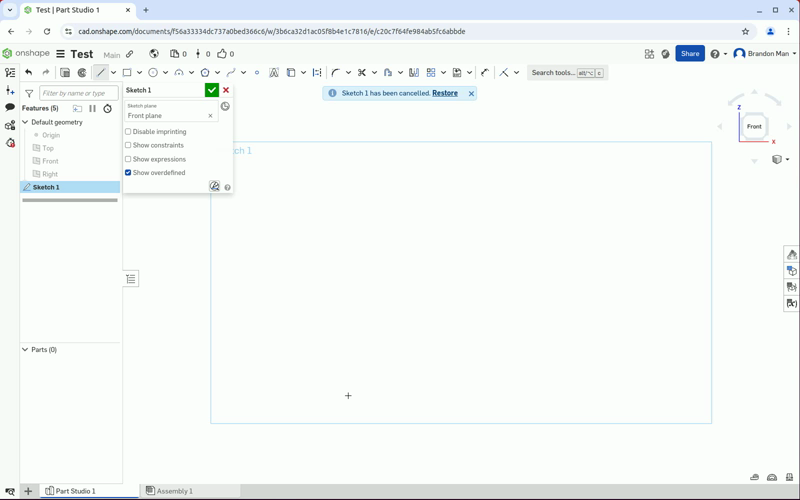
key_up(shift)
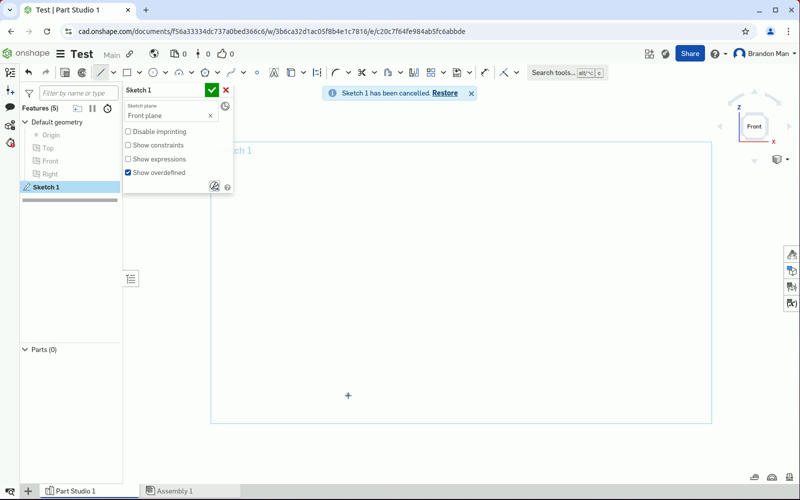
key_down(shift)
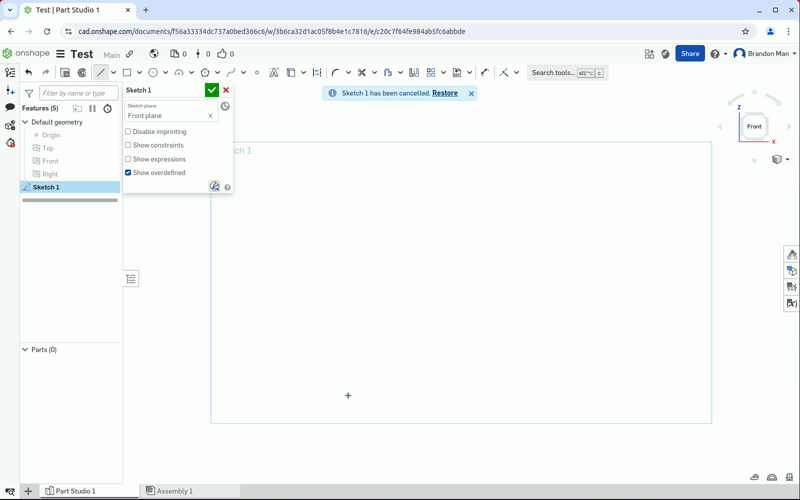
mouse_move(572, 395)
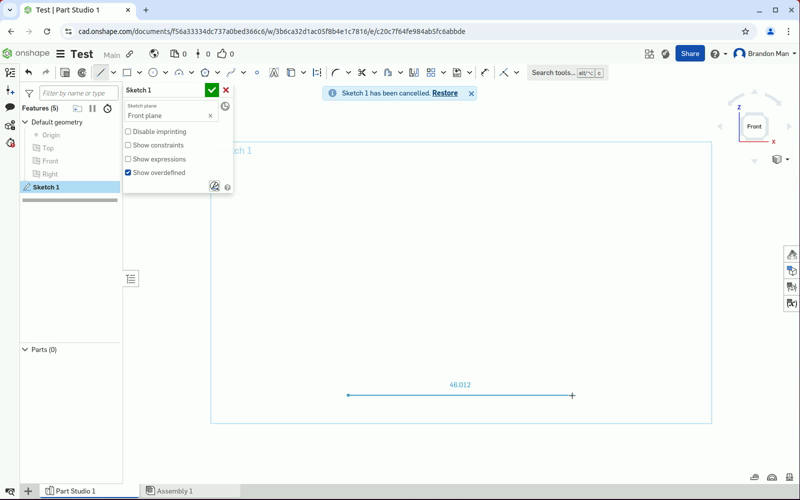
click(572, 395)
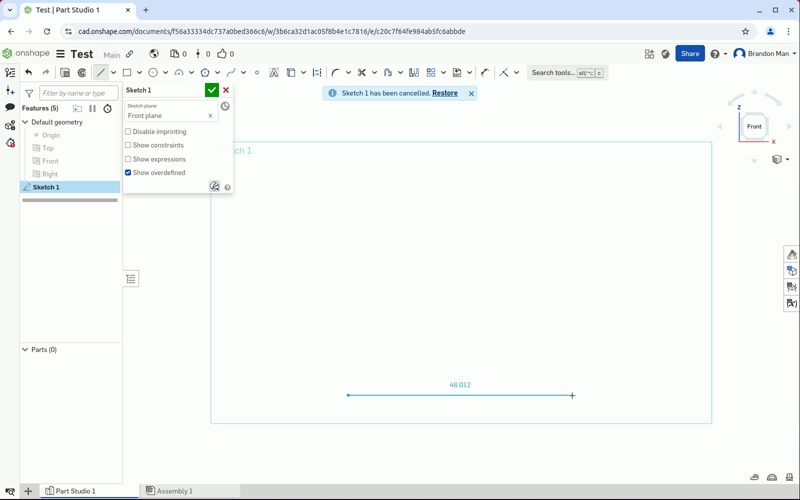
key_up(shift)
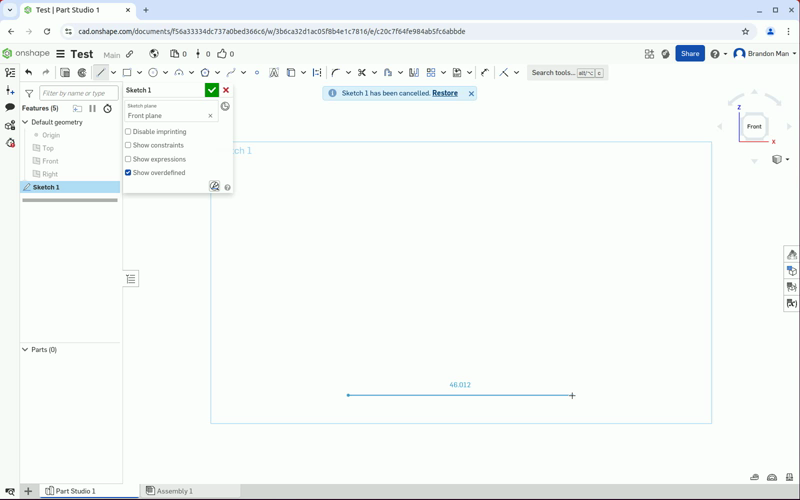
key_down(shift)
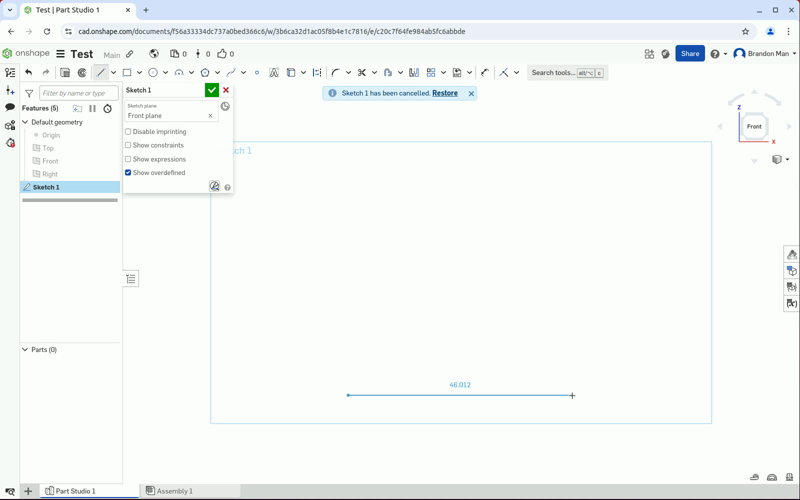
mouse_move(572, 171)
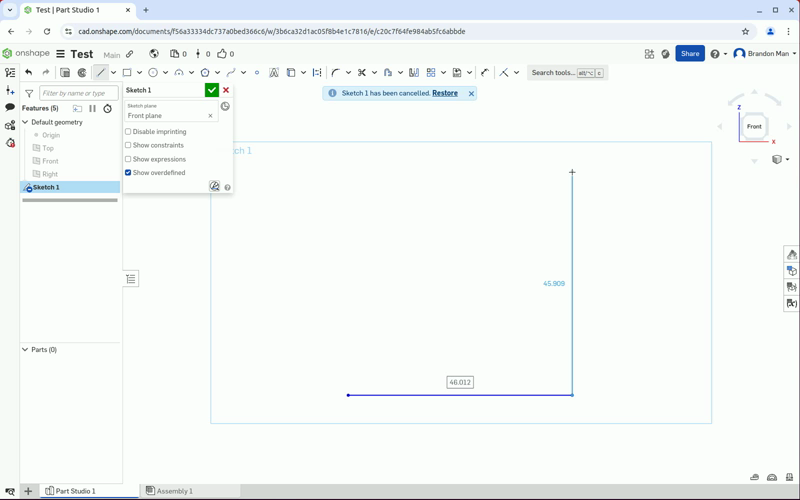
click(572, 171)
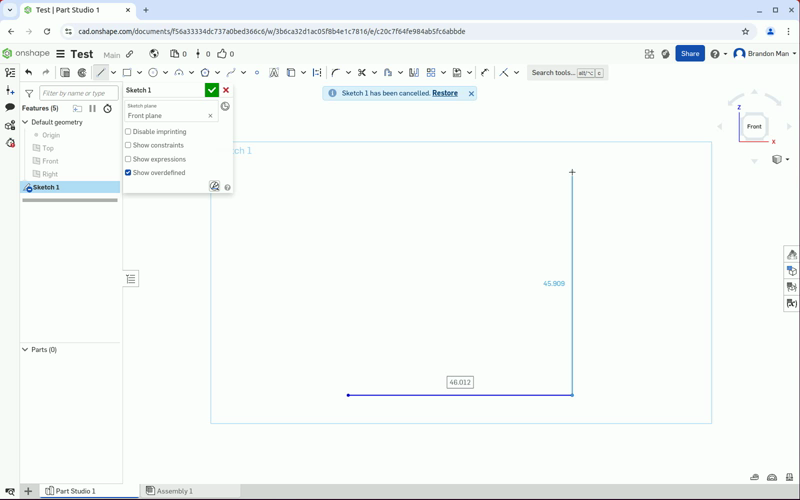
key_up(shift)
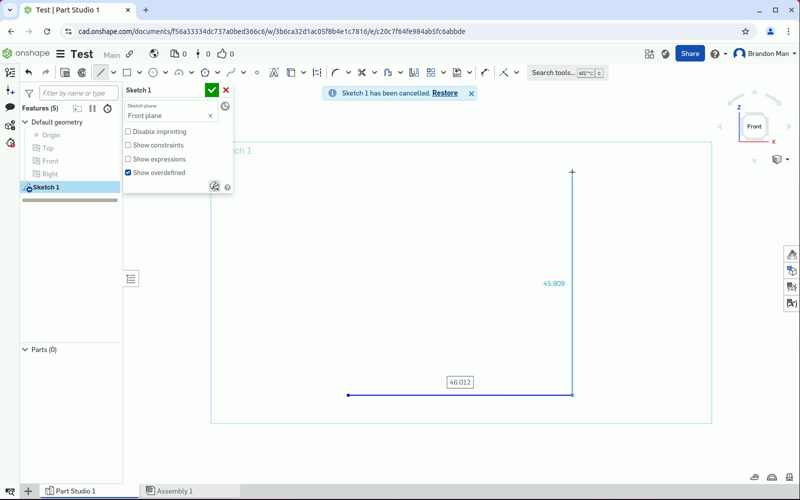
key_down(shift)
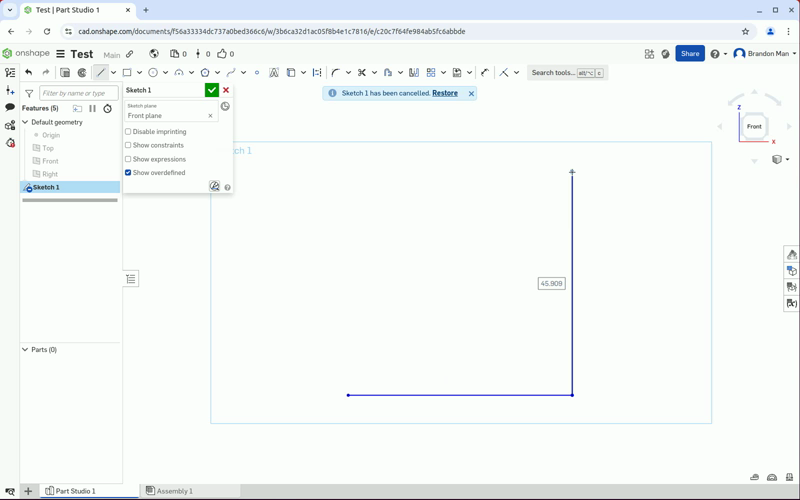
mouse_move(348, 171)
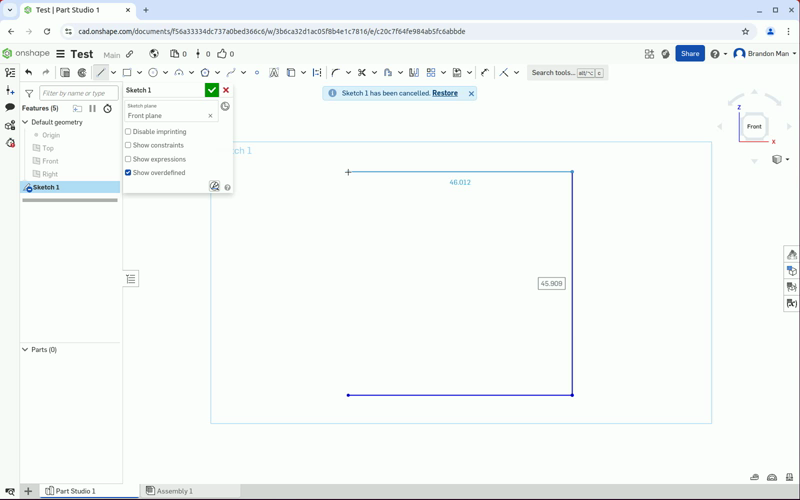
click(348, 171)
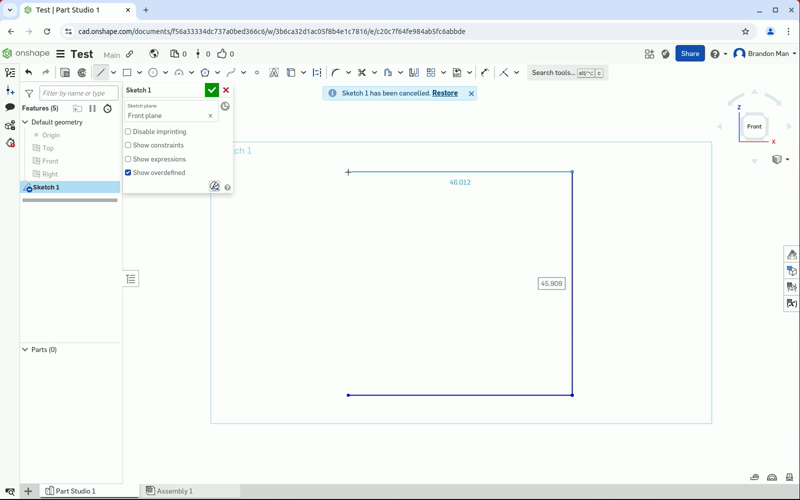
key_up(shift)
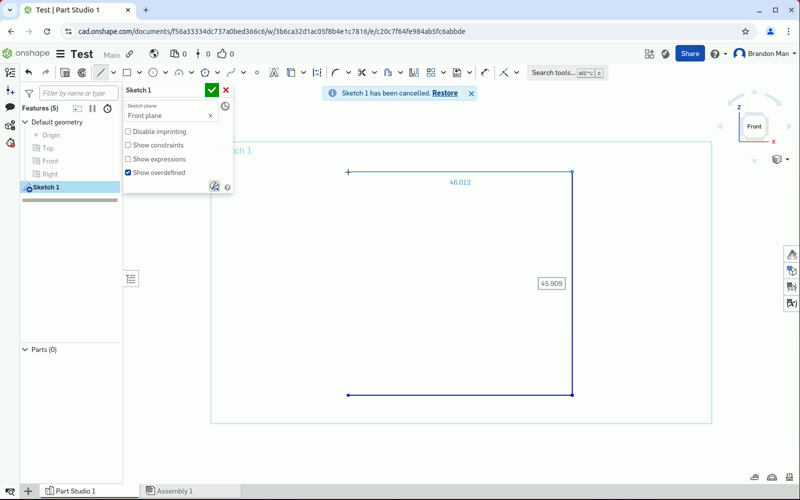
key_down(shift)
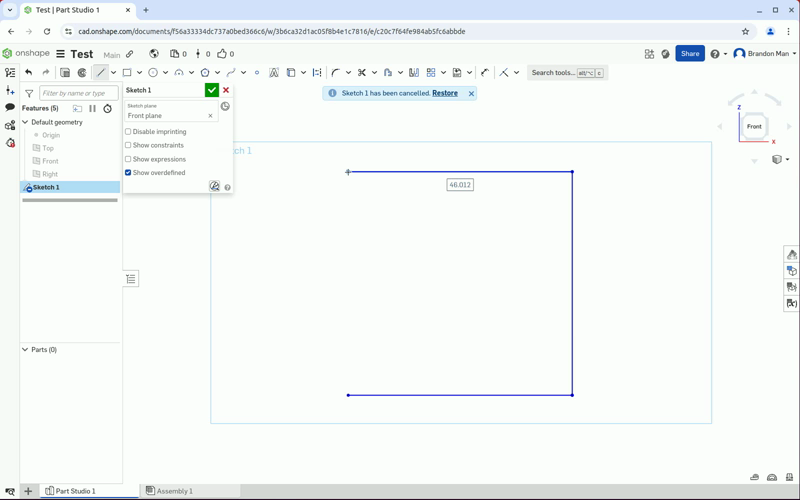
mouse_move(348, 395)
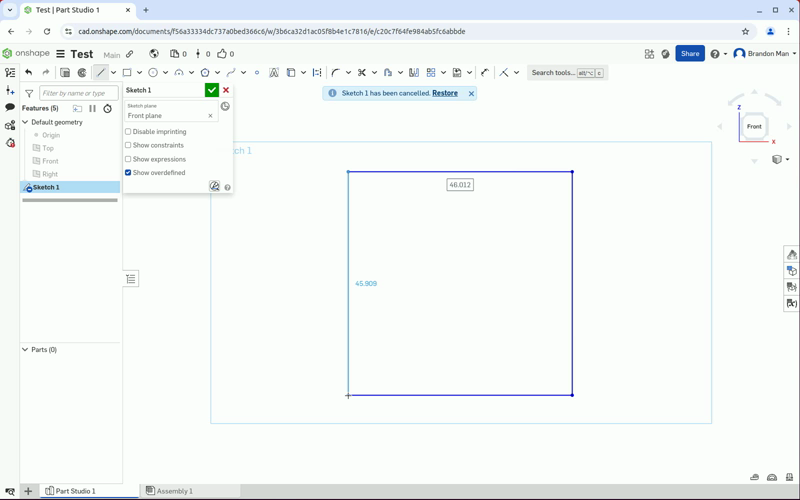
key_up(shift)
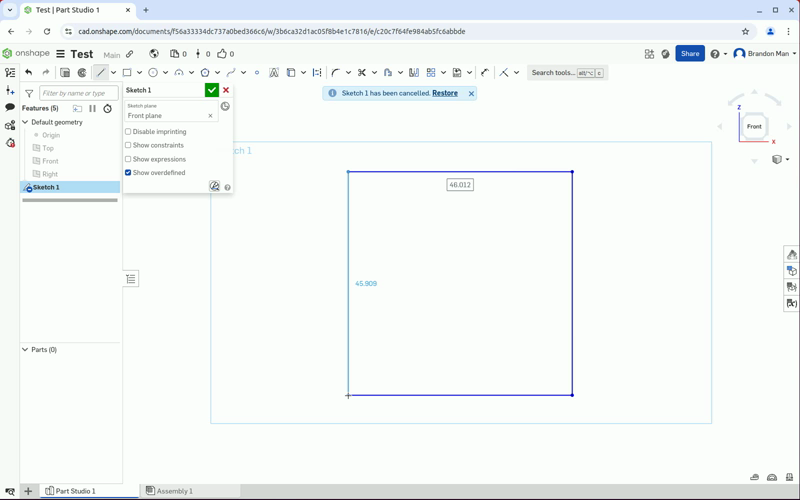
click(348, 395)
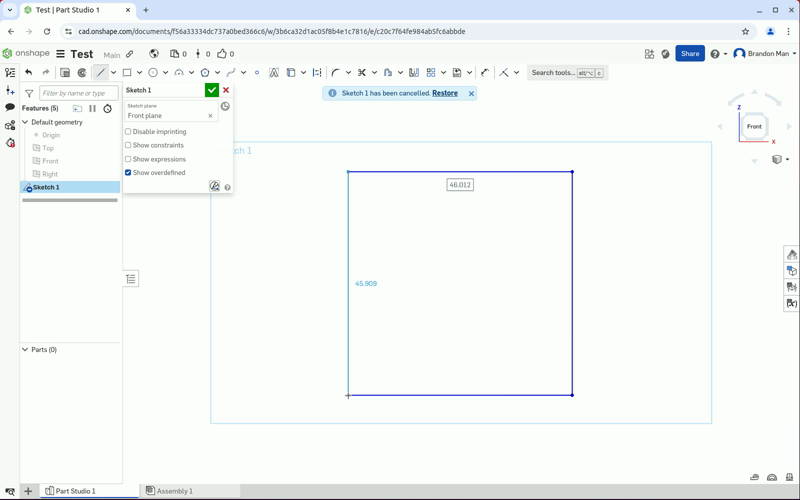
key(esc)
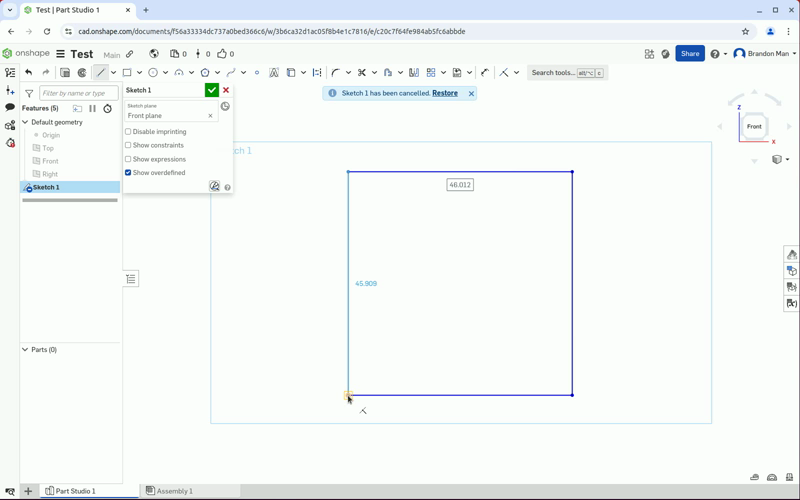
key(l)
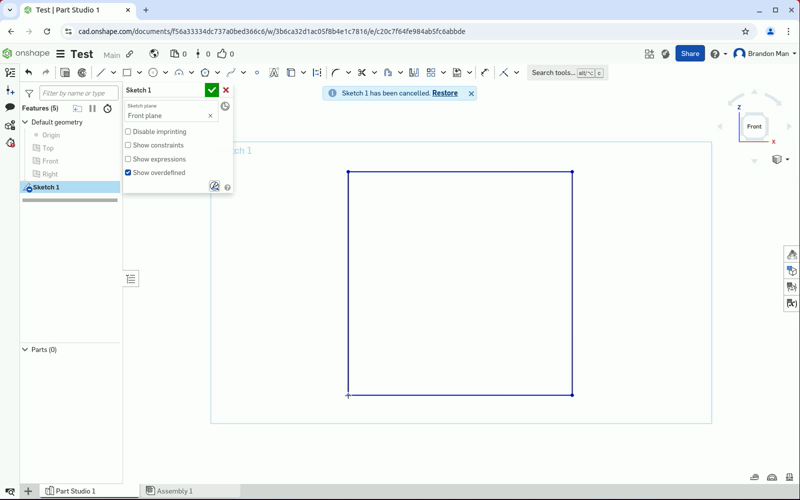
key_down(shift)
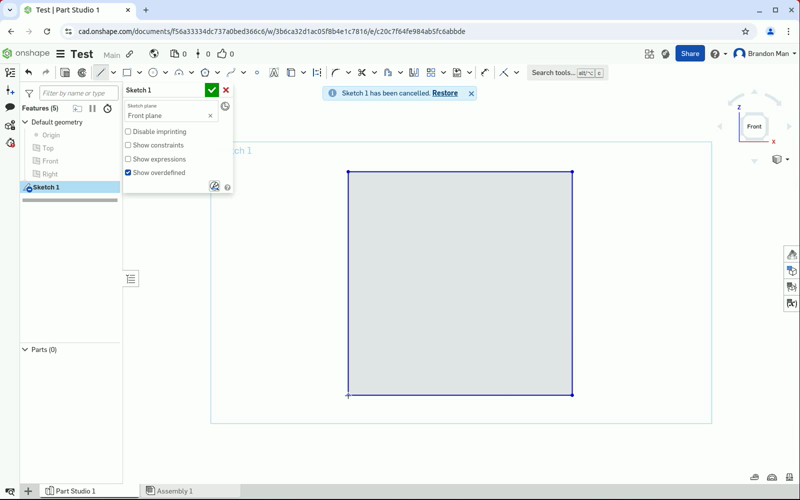
mouse_move(419, 324)
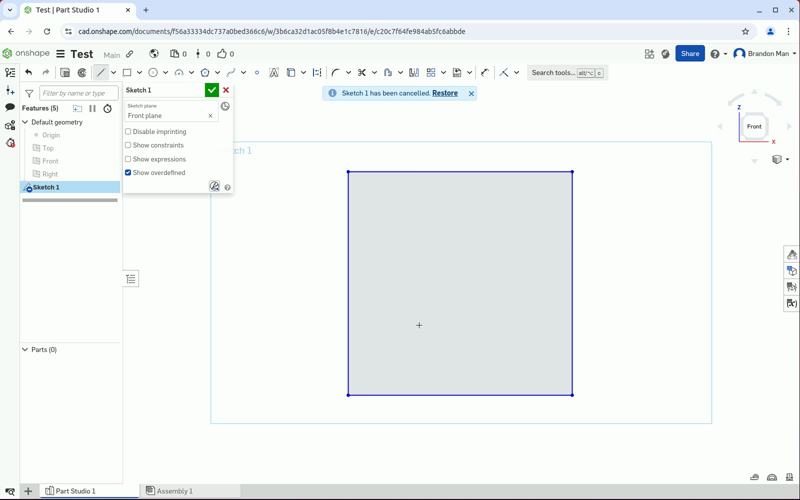
click(419, 324)
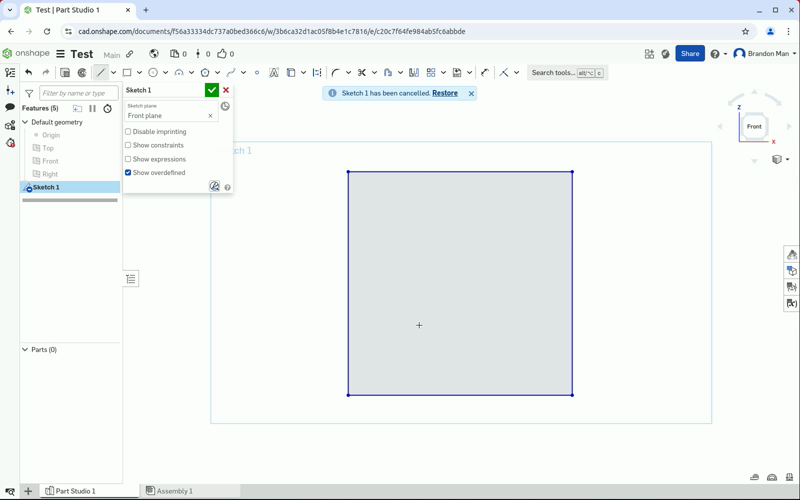
key_up(shift)
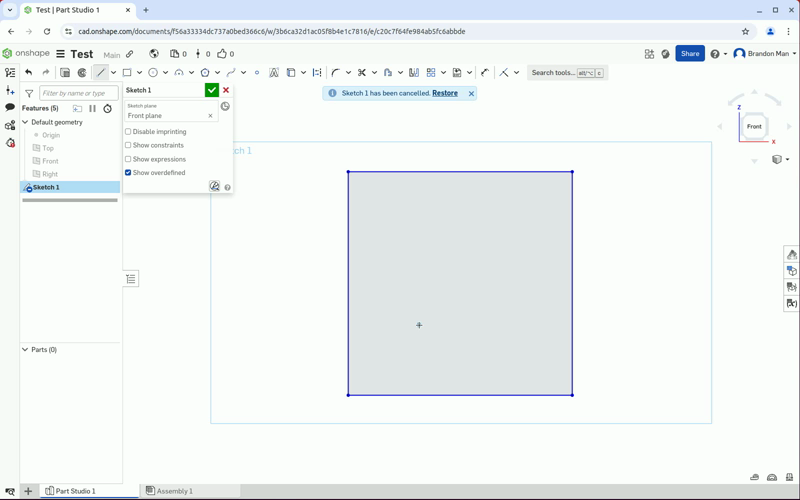
key_down(shift)
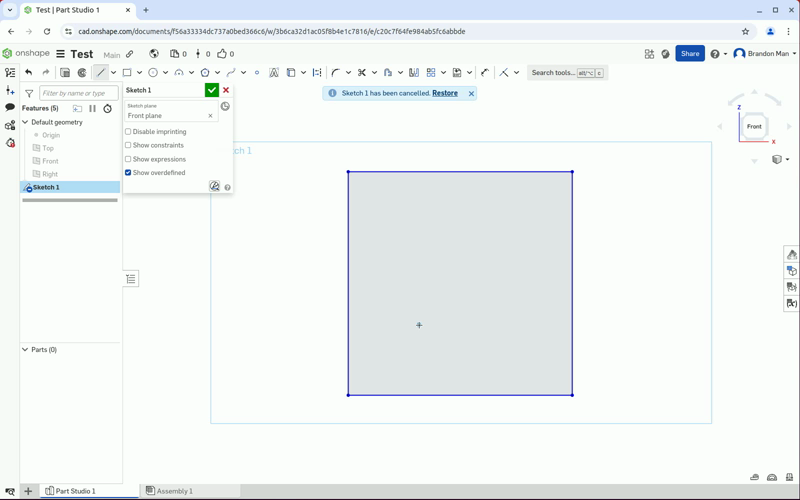
mouse_move(501, 324)
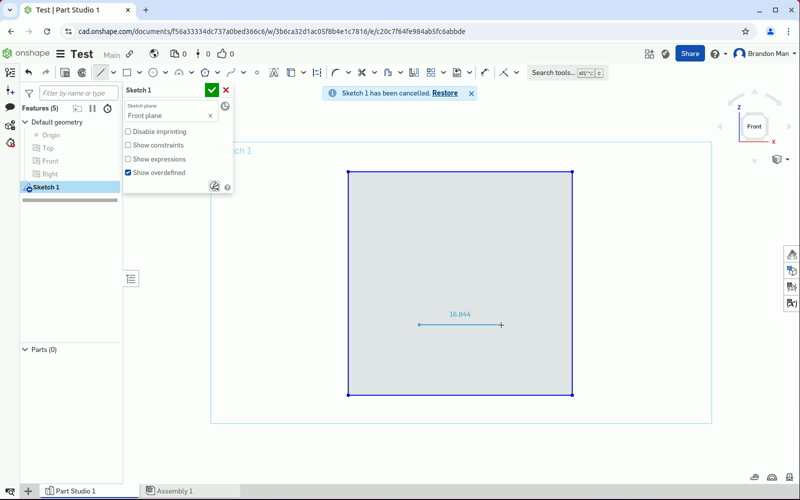
click(501, 324)
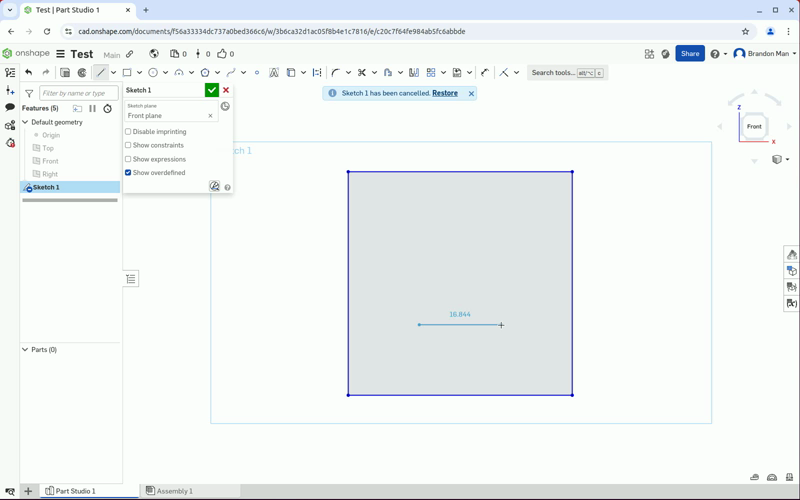
key_up(shift)
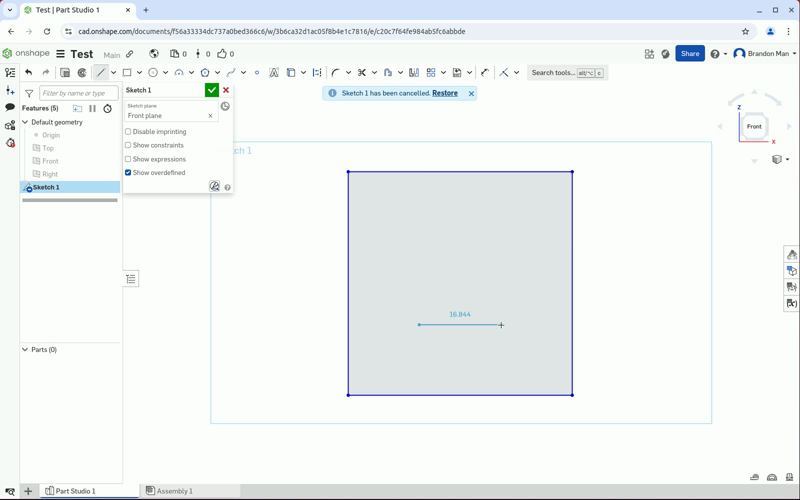
key_down(shift)
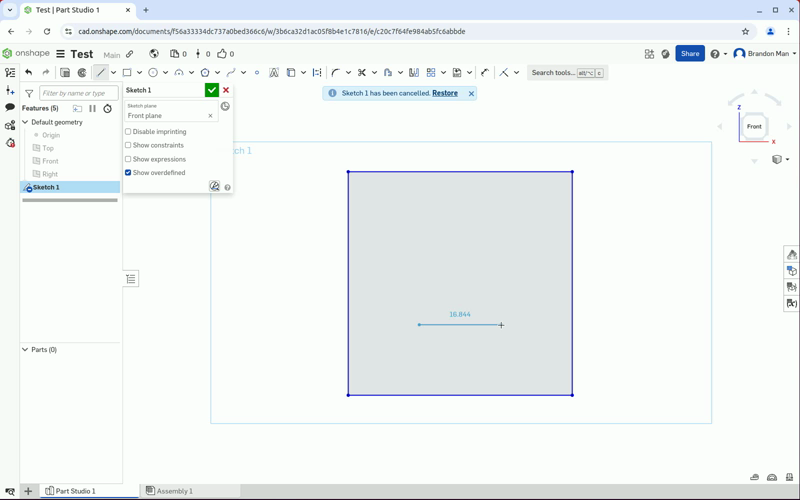
mouse_move(501, 242)
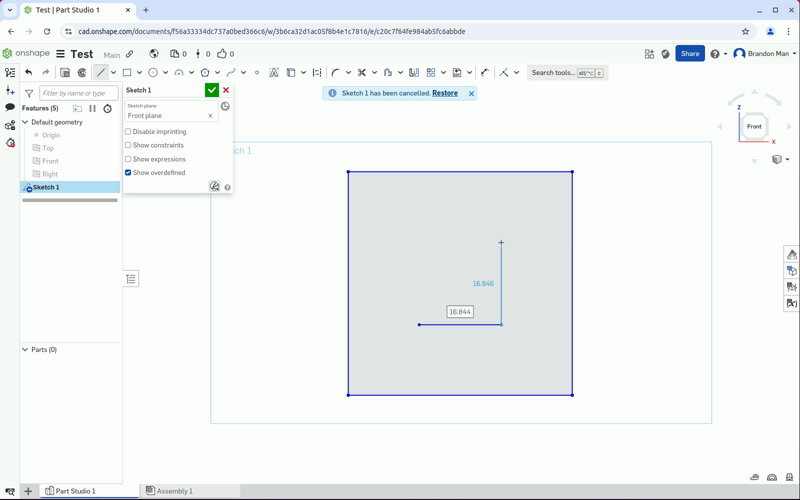
click(501, 242)
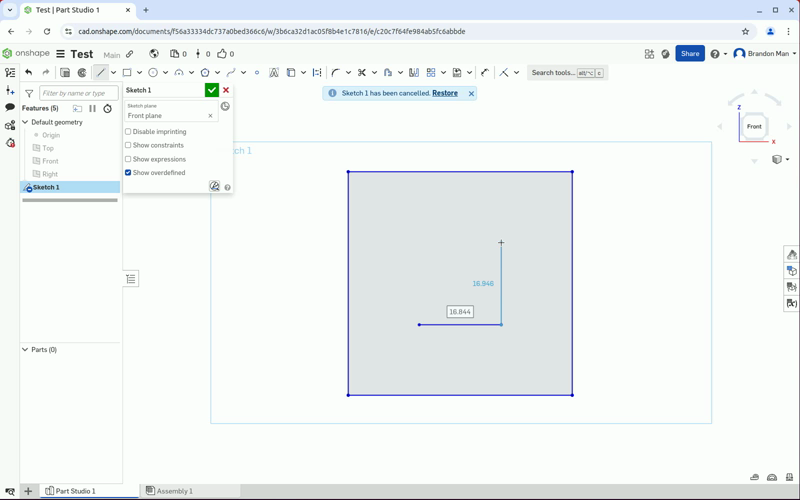
key_up(shift)
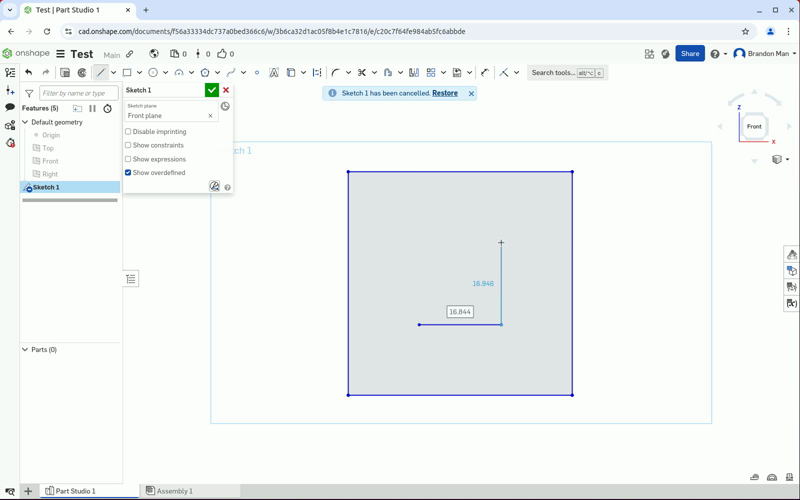
key_down(shift)
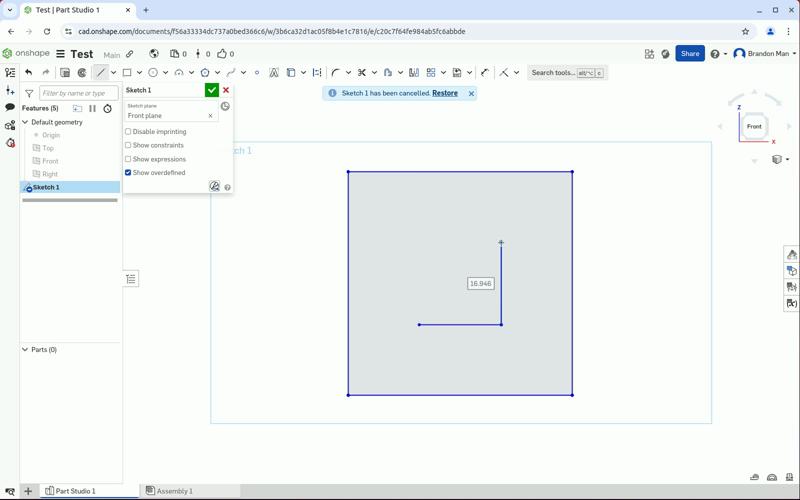
mouse_move(419, 242)
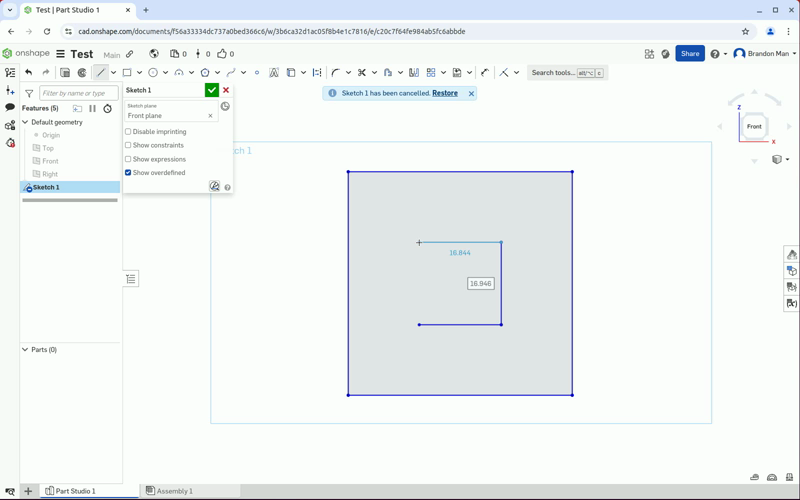
click(419, 242)
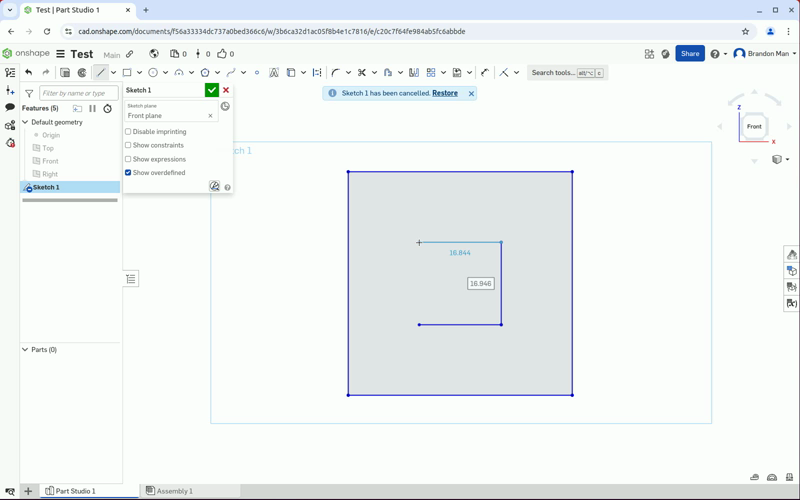
key_up(shift)
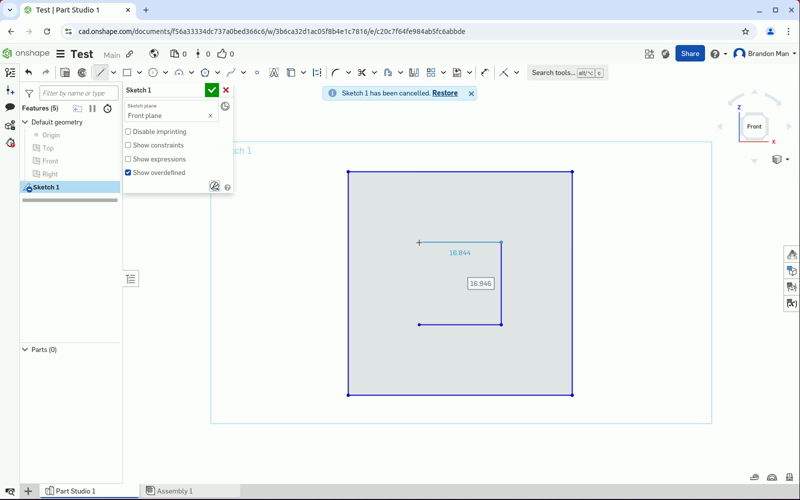
key_down(shift)
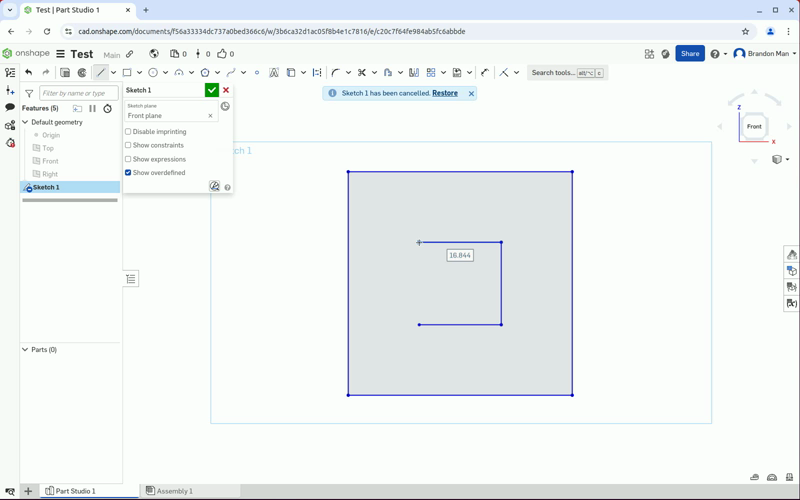
mouse_move(419, 324)
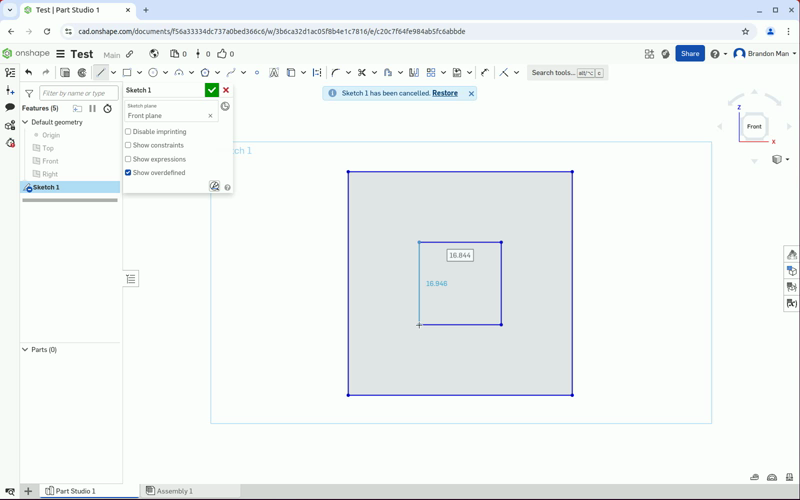
key_up(shift)
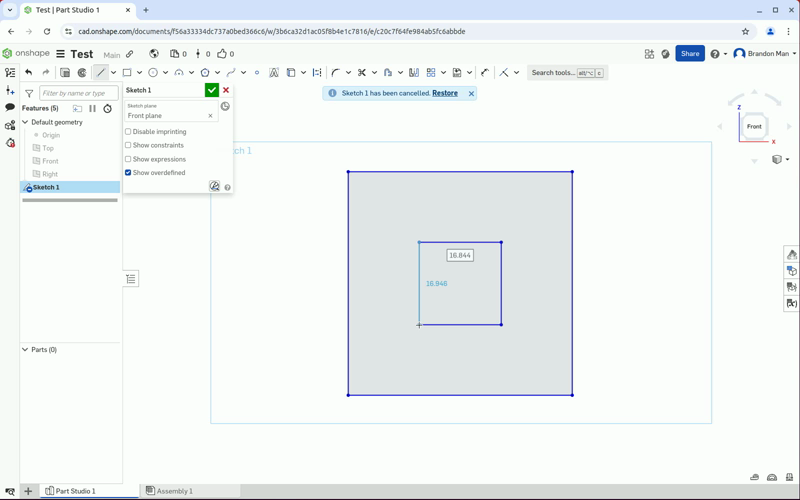
click(419, 324)
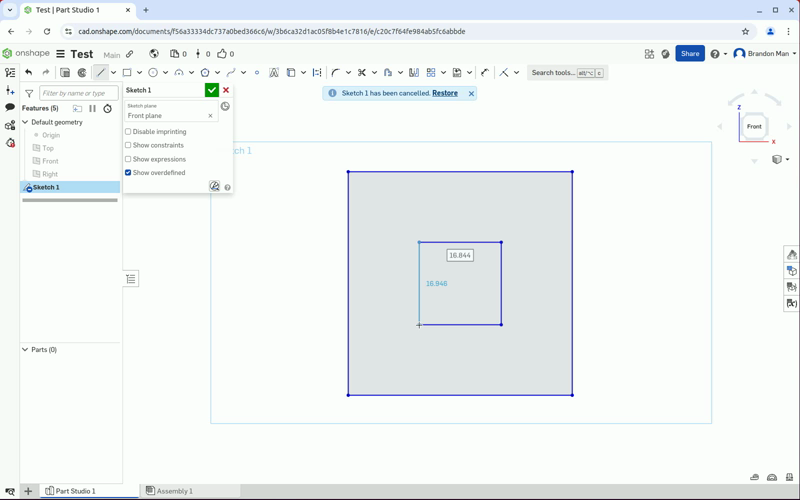
key(esc)
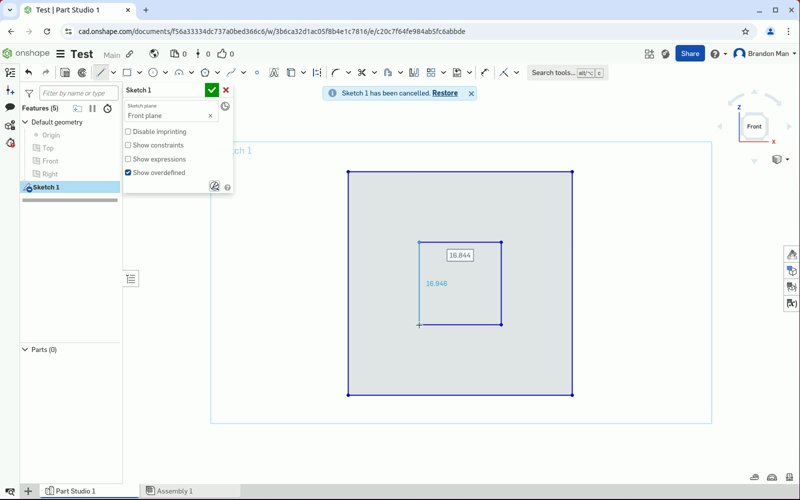
mouse_move(437, 362)
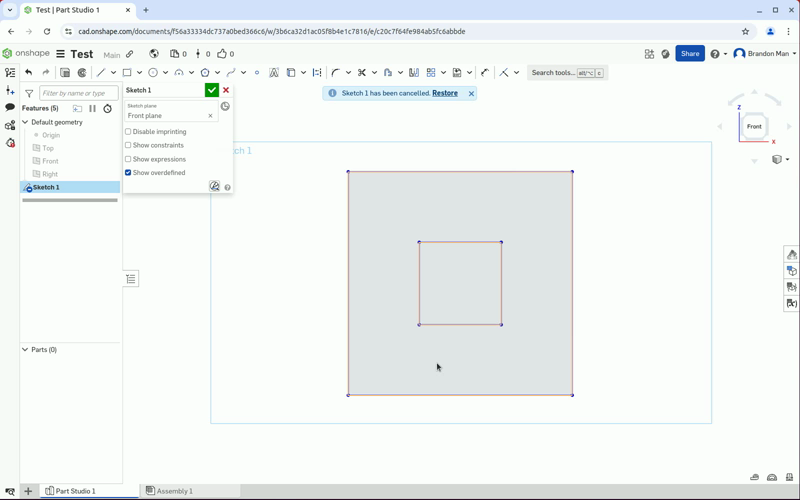
click(437, 362)
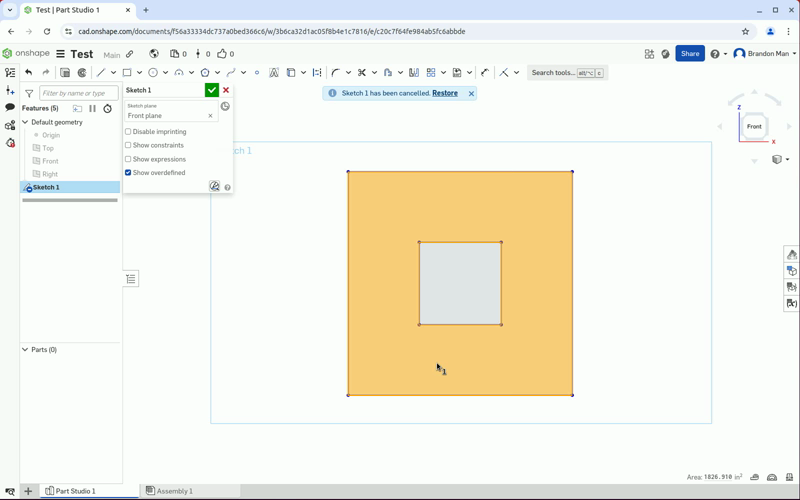
mouse_move(73, 352)
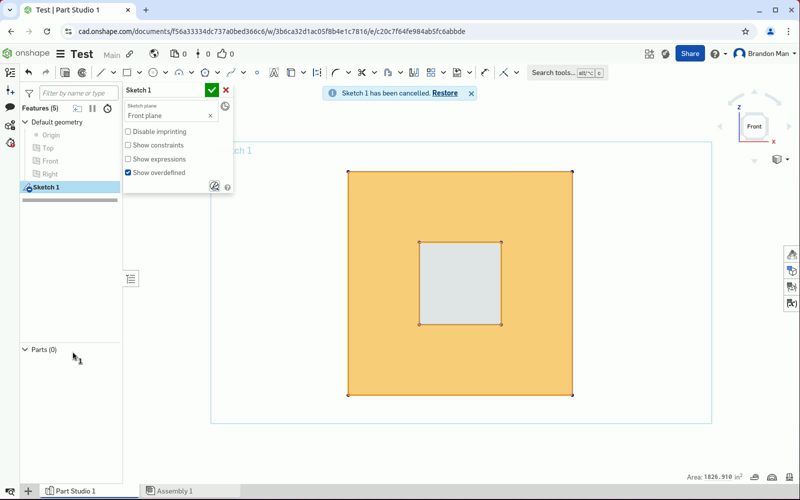
key(shift+y)
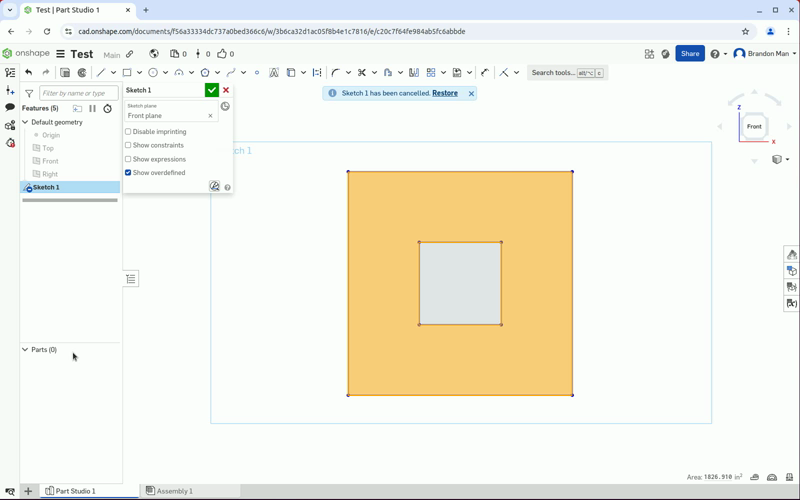
key(shift+e)
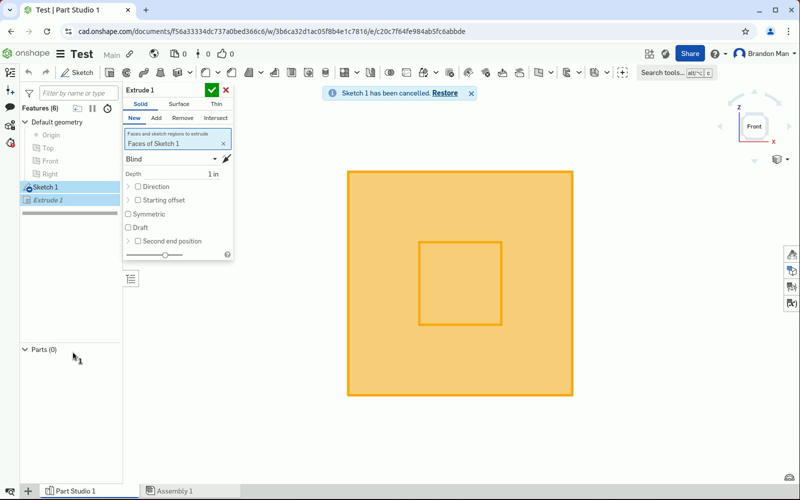
mouse_move(143, 106)
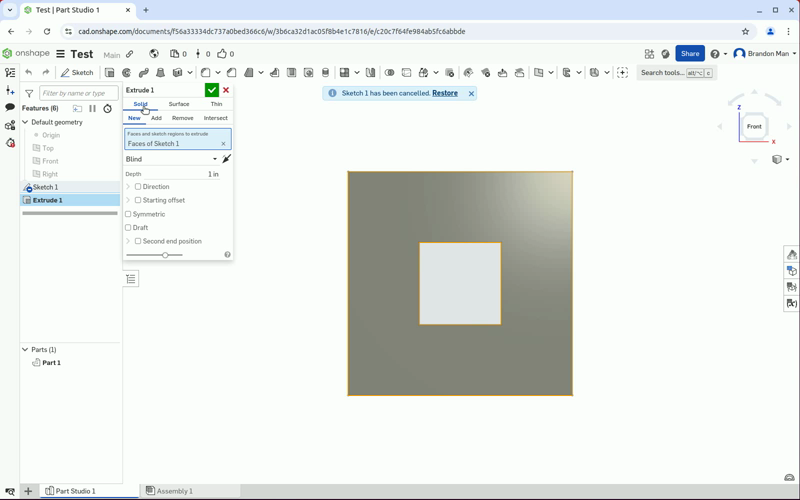
click(143, 106)
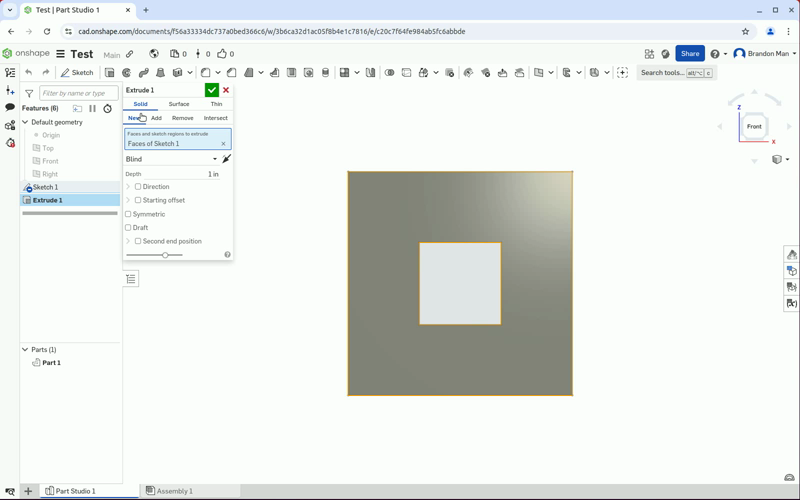
mouse_move(137, 120)
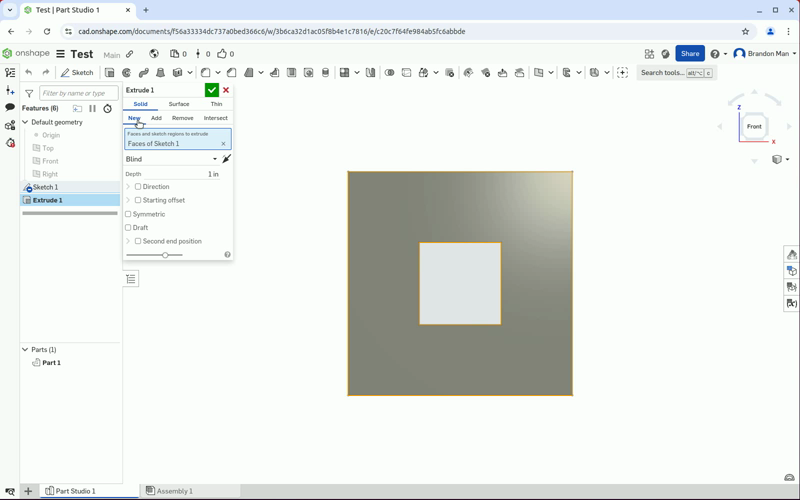
click(137, 120)
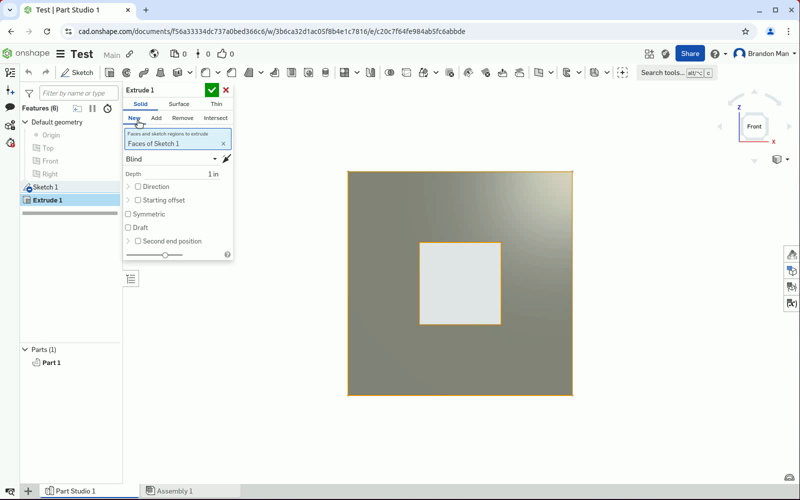
key(tab, 4)
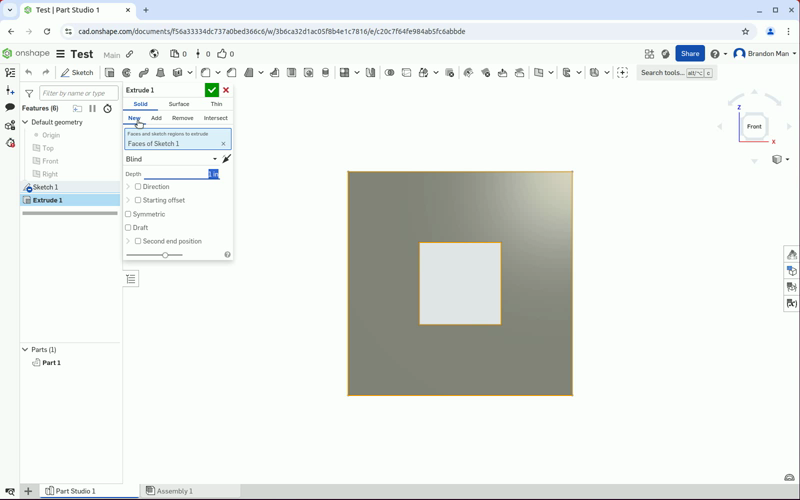
text(46.216)
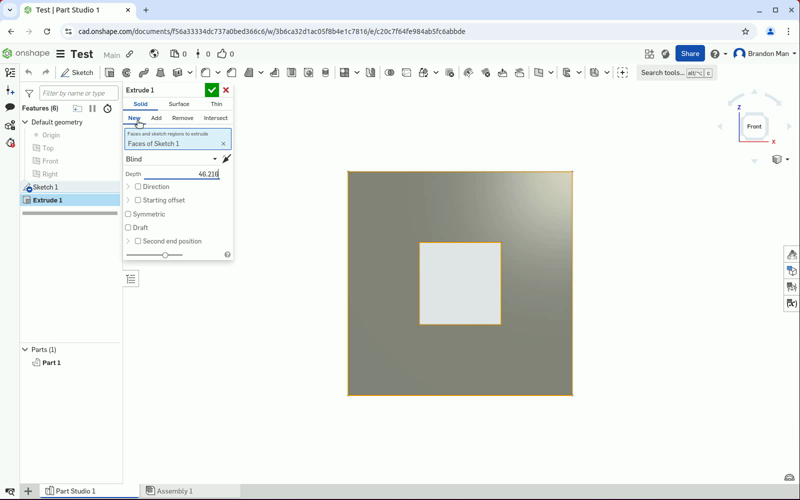
key(tab, 3)
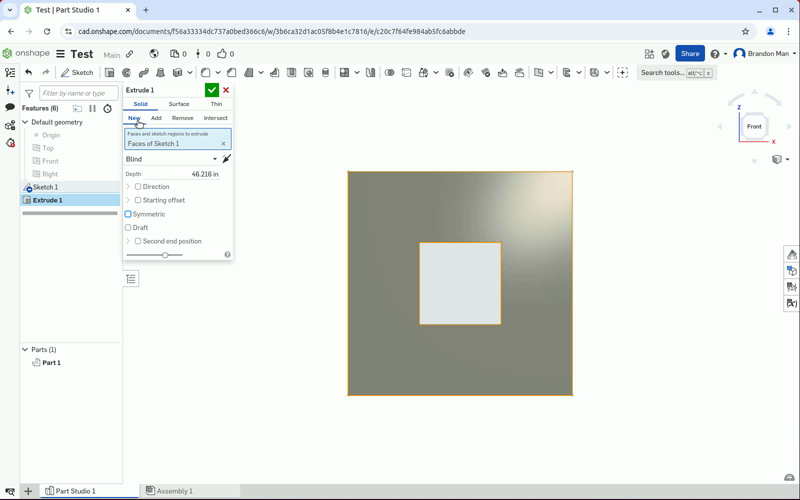
key(space)
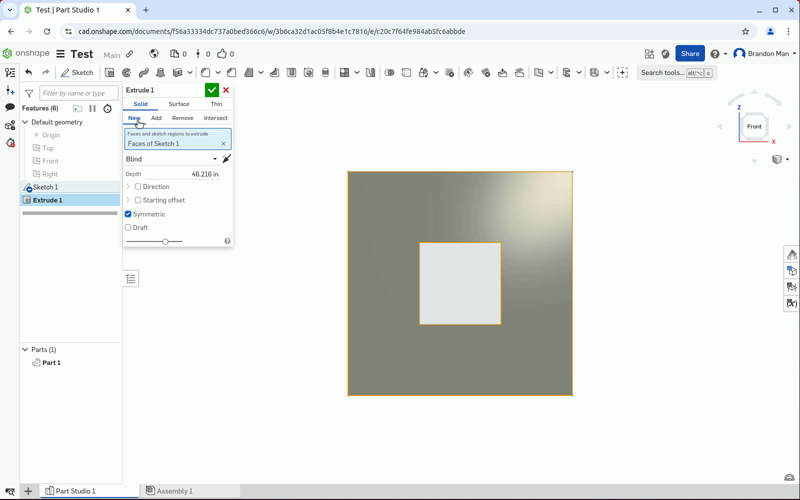
key(enter)
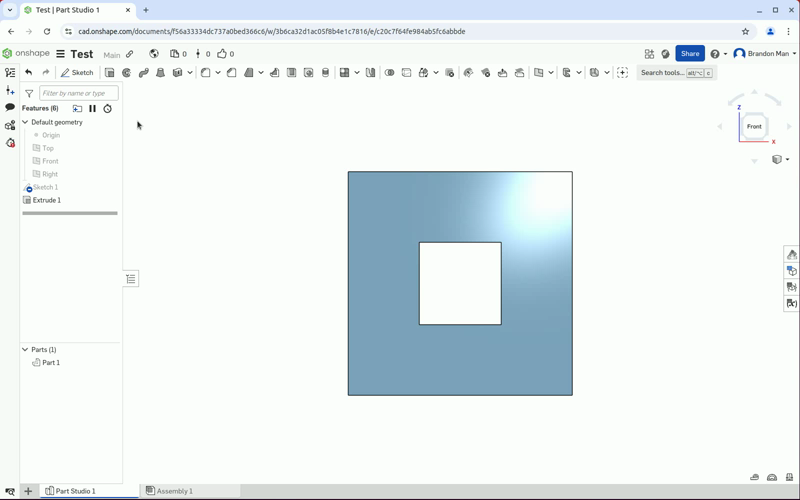
key(shift+h)
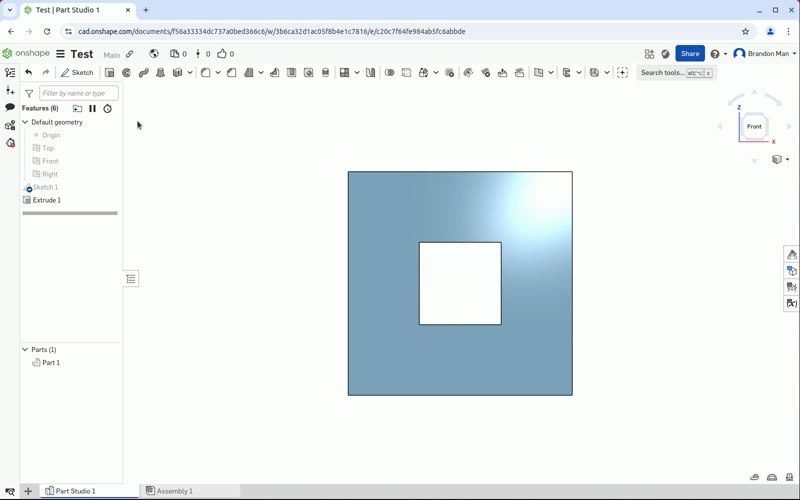
key(shift+h)
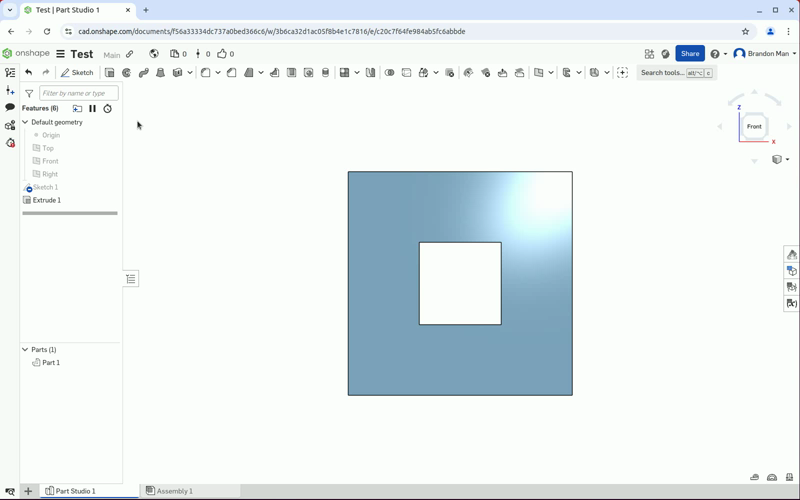
mouse_move(73, 189)
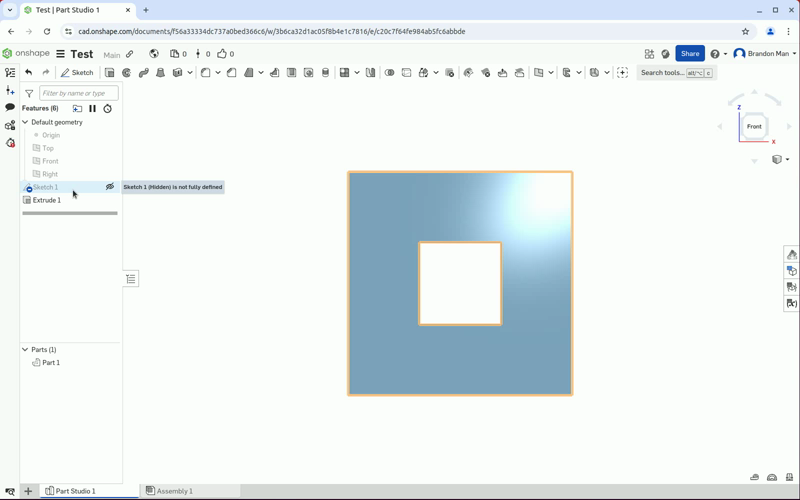
click(73, 189)
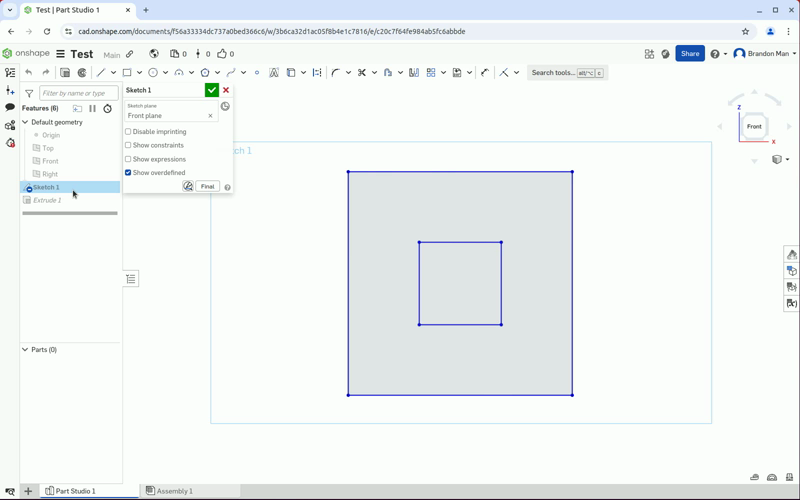
mouse_move(229, 92)
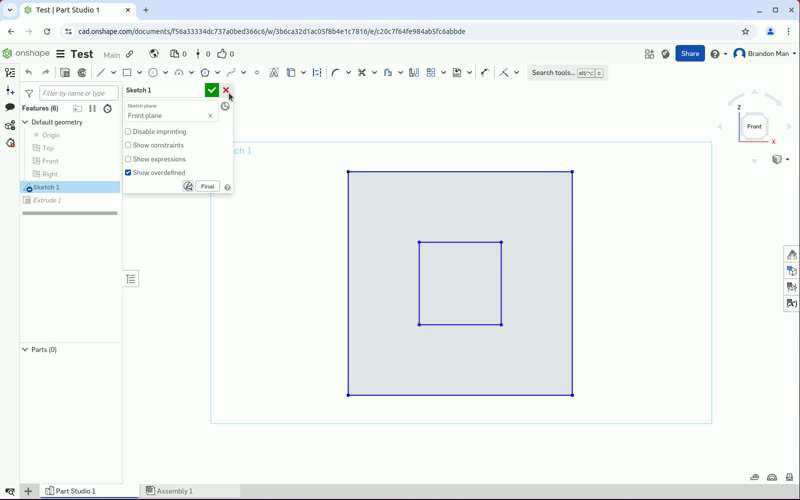
click(229, 92)
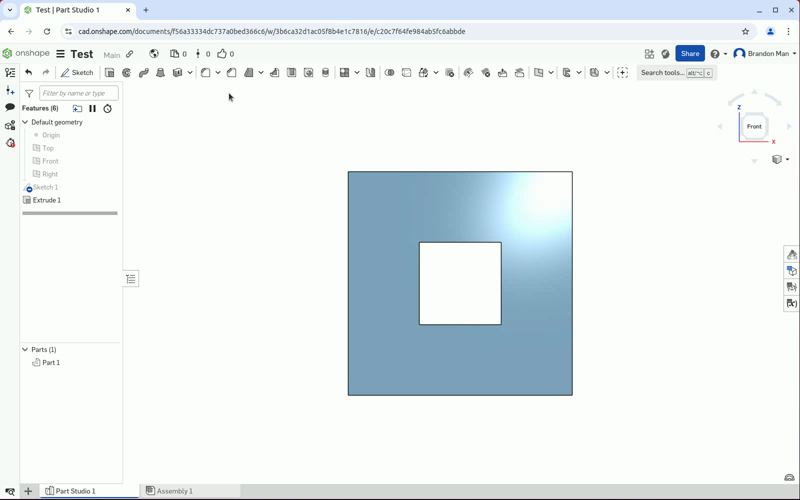
mouse_move(73, 352)
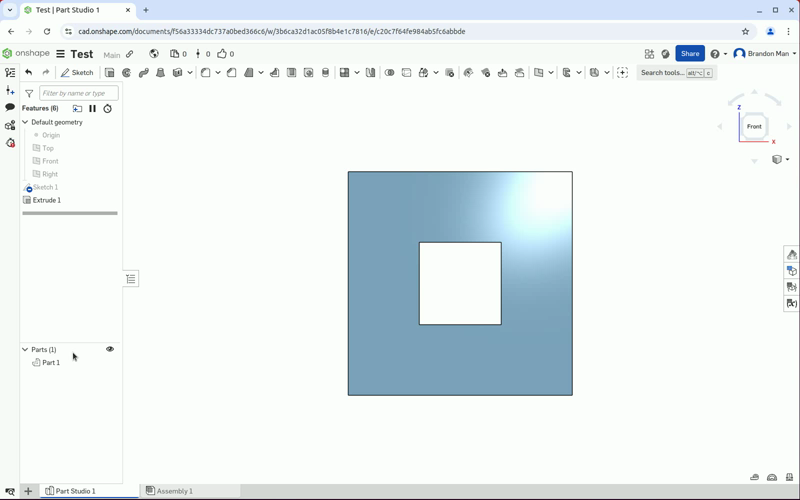
key(y)
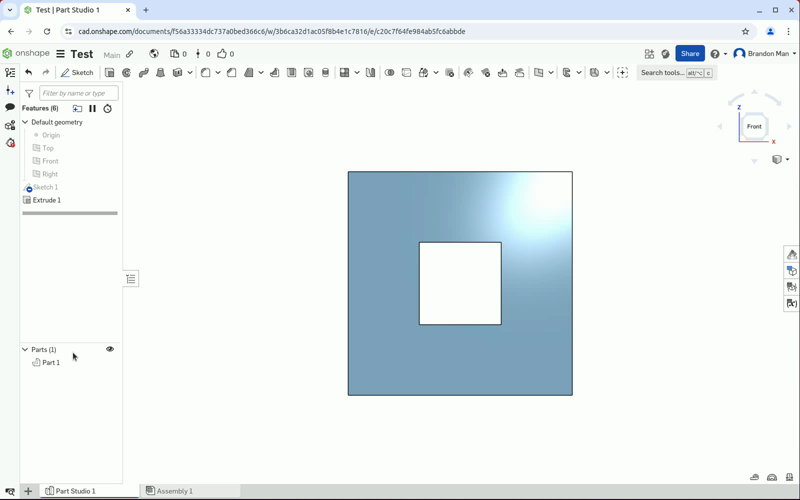
key(shift+p)
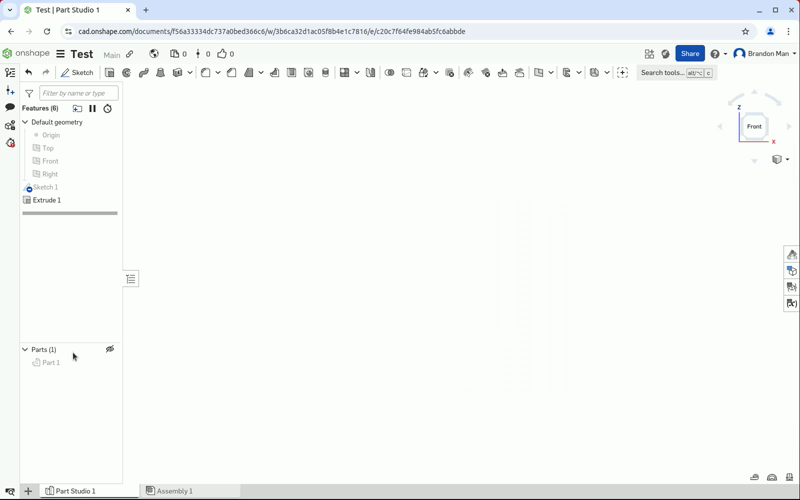
key(space)
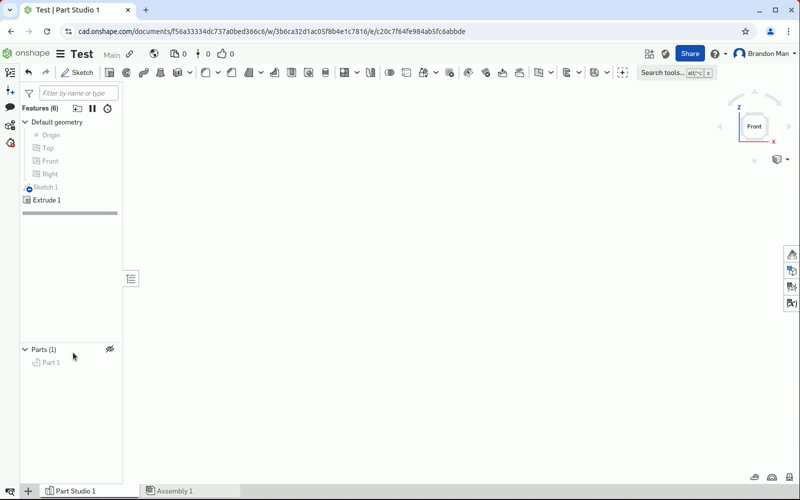
key_down(shift)
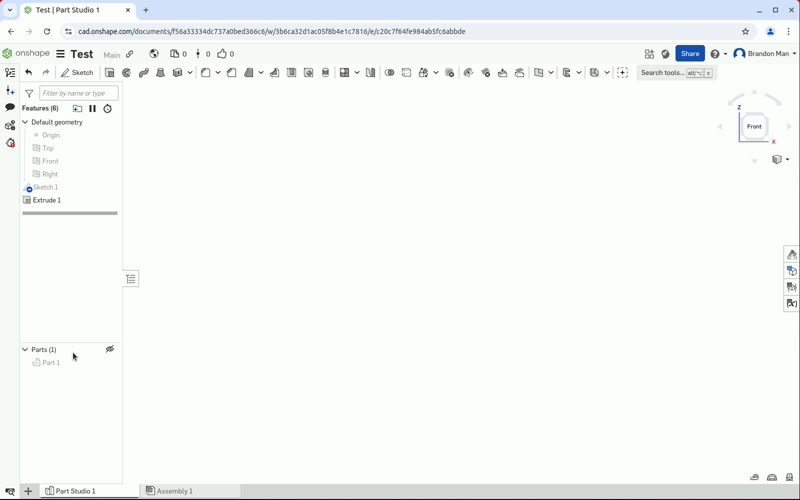
key(left)
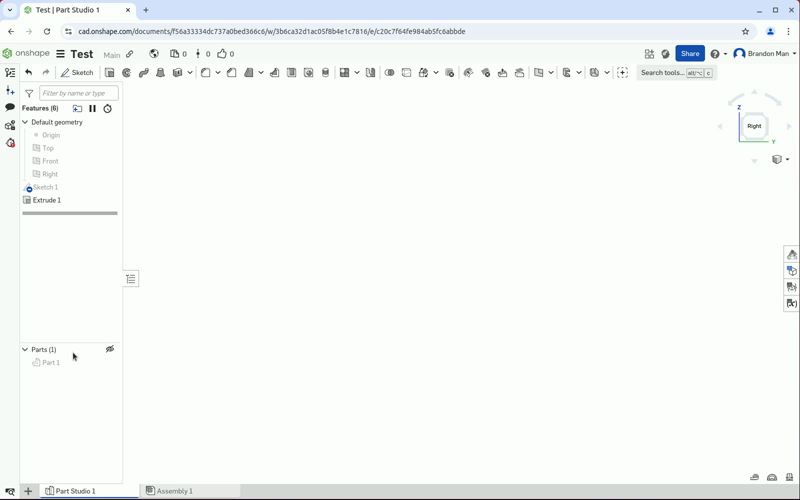
key_up(shift)
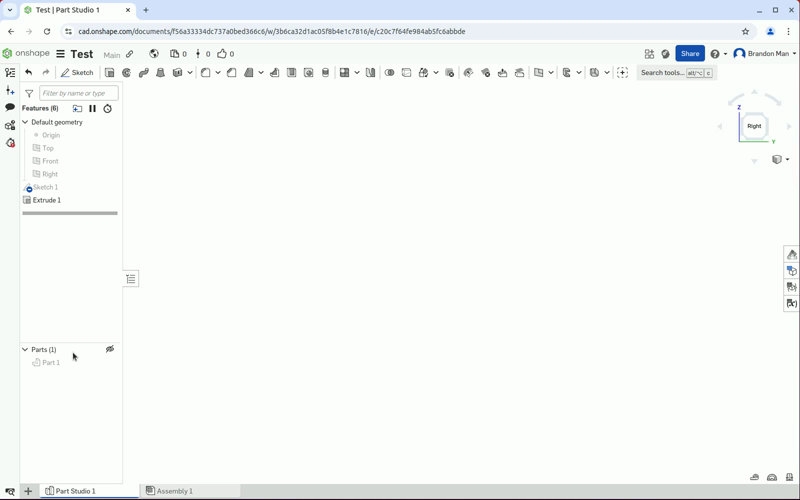
mouse_move(73, 352)
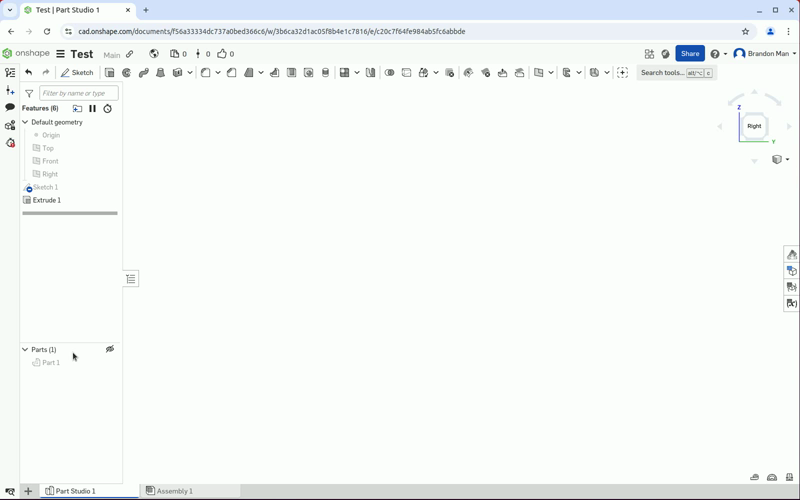
key(shift+y)
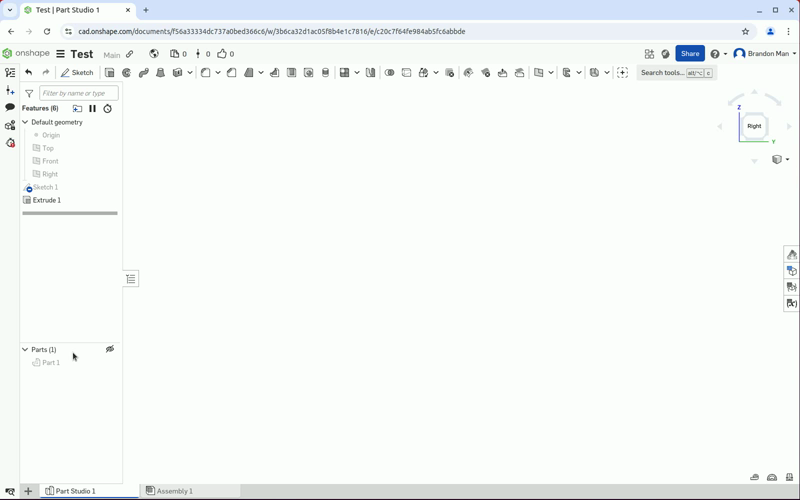
key(shift+s)
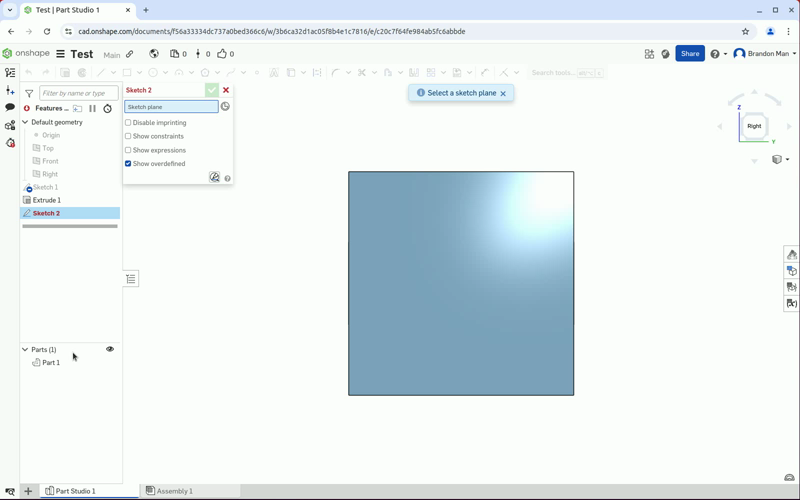
mouse_move(73, 176)
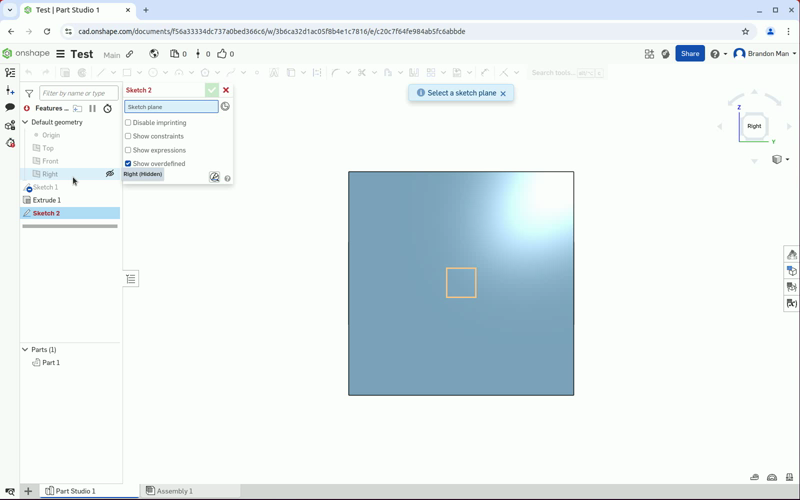
click(73, 176)
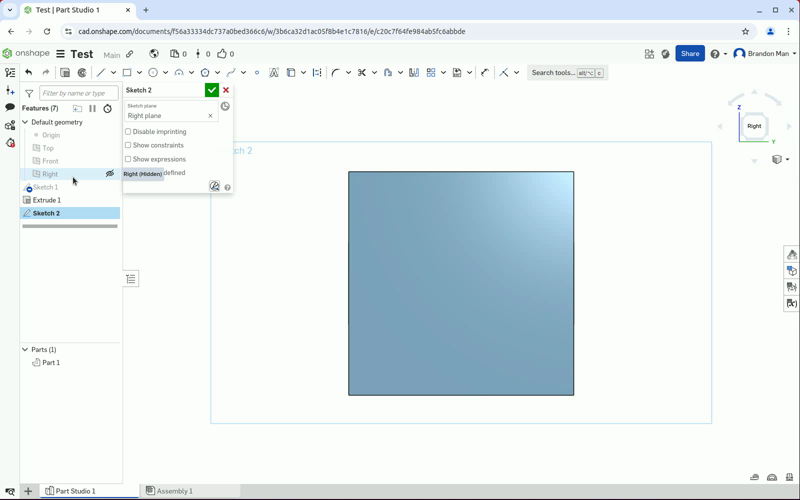
mouse_move(73, 352)
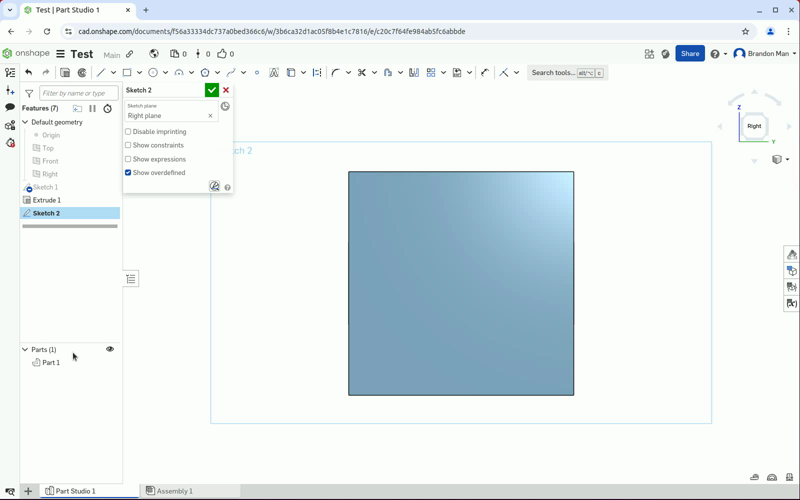
key(y)
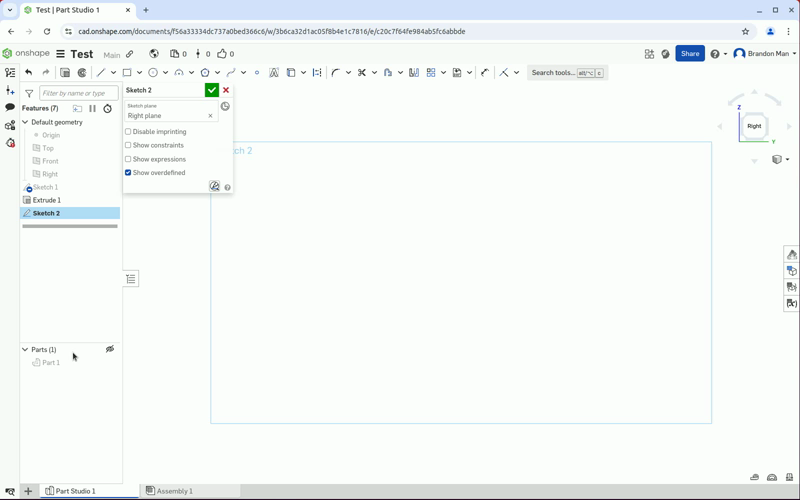
key(c)
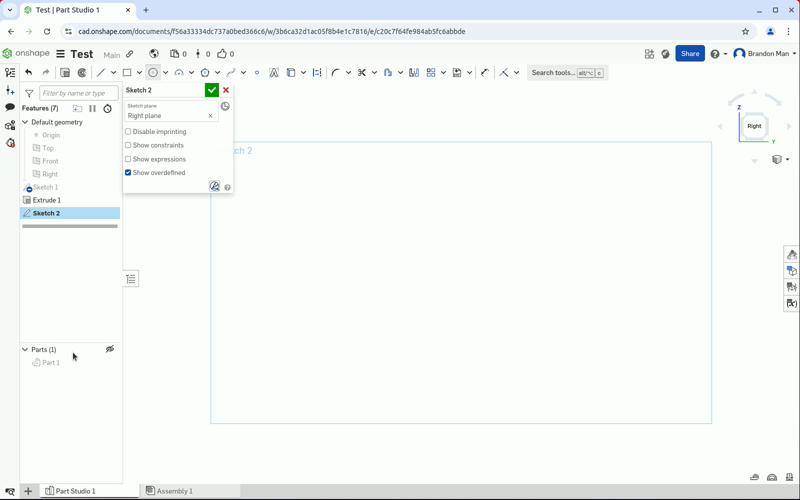
key_down(shift)
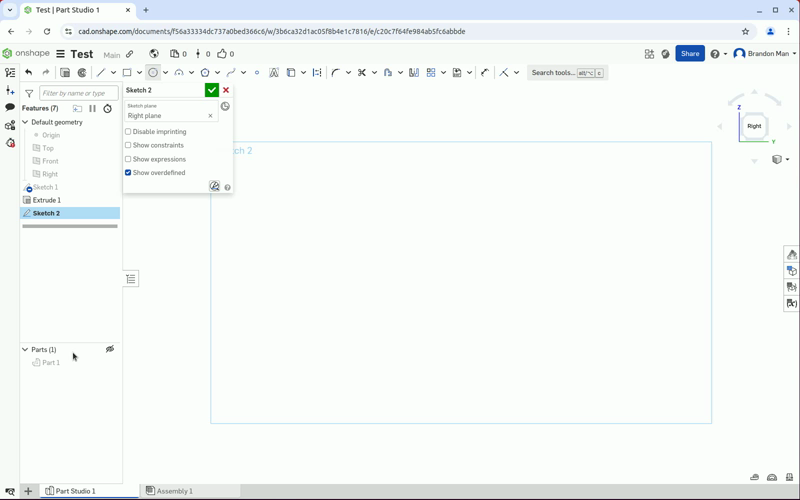
mouse_move(460, 282)
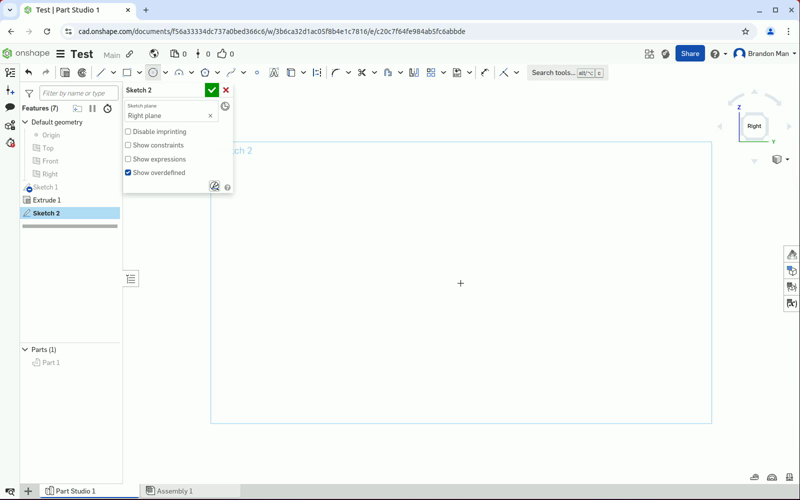
click(460, 282)
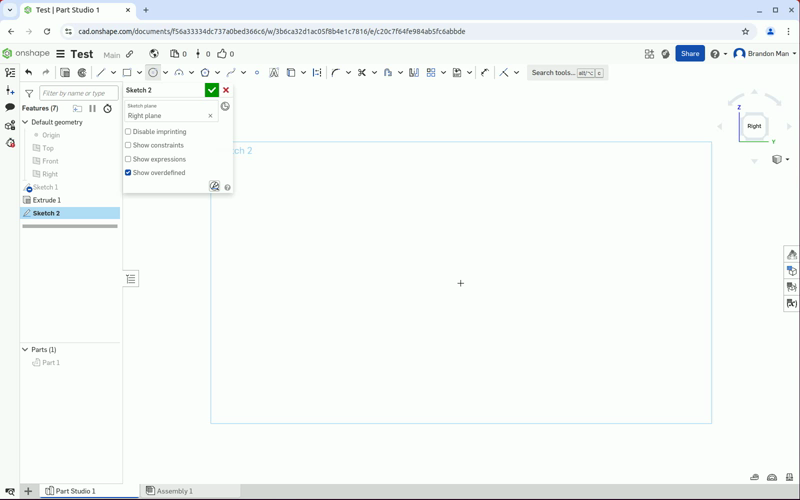
key_up(shift)
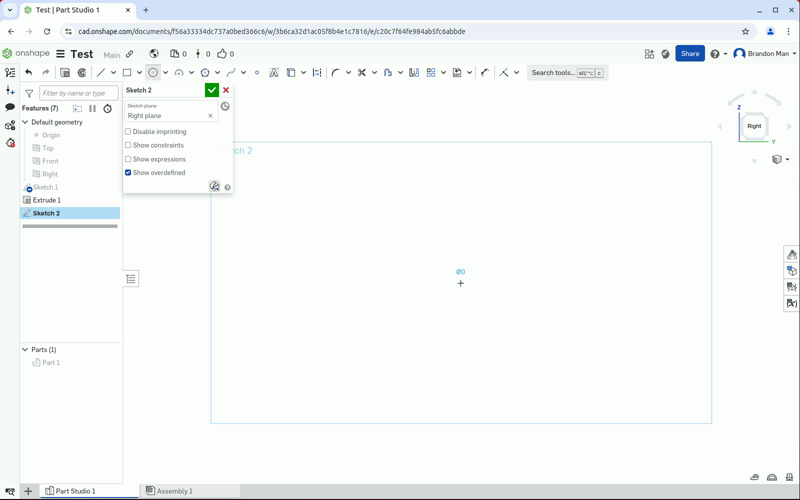
mouse_move(503, 282)
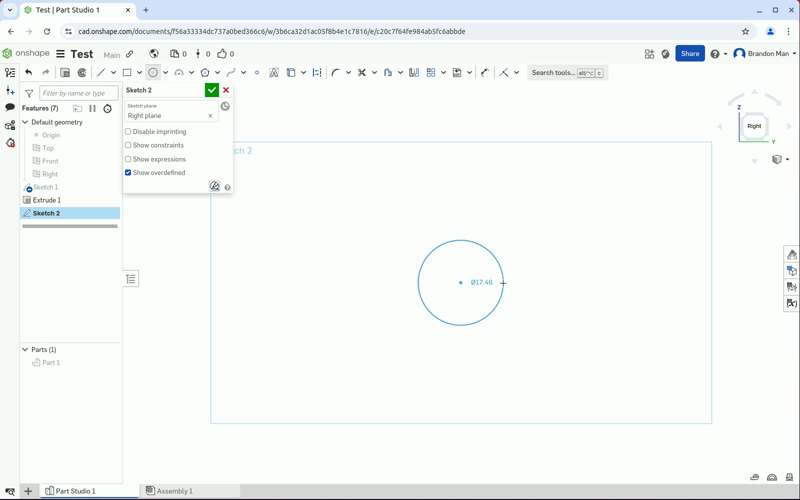
click(503, 282)
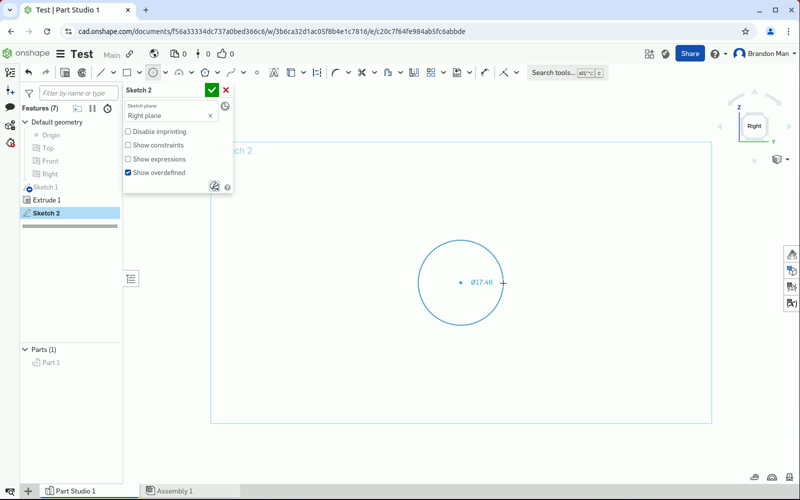
key(esc)
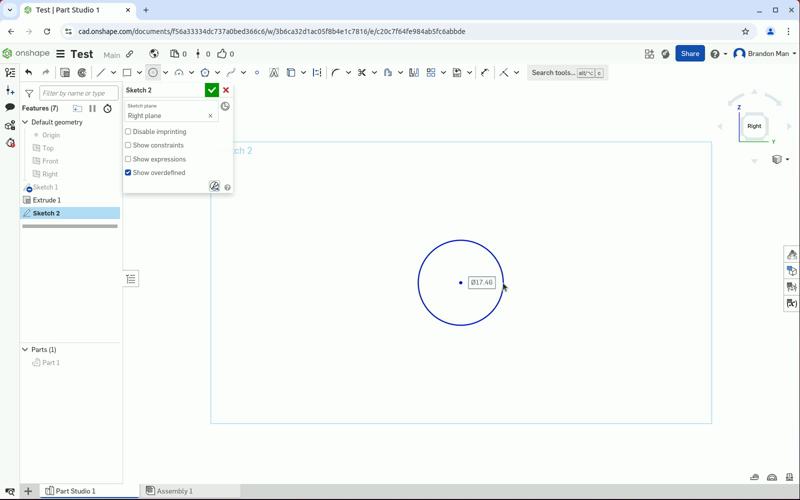
mouse_move(458, 306)
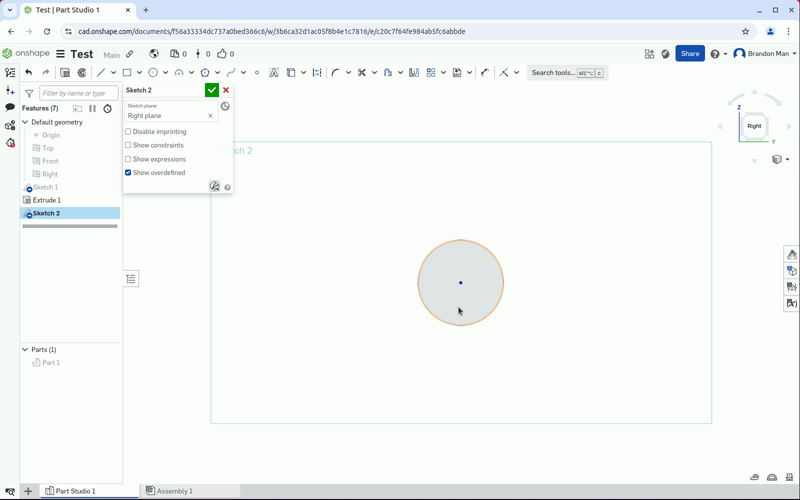
click(458, 306)
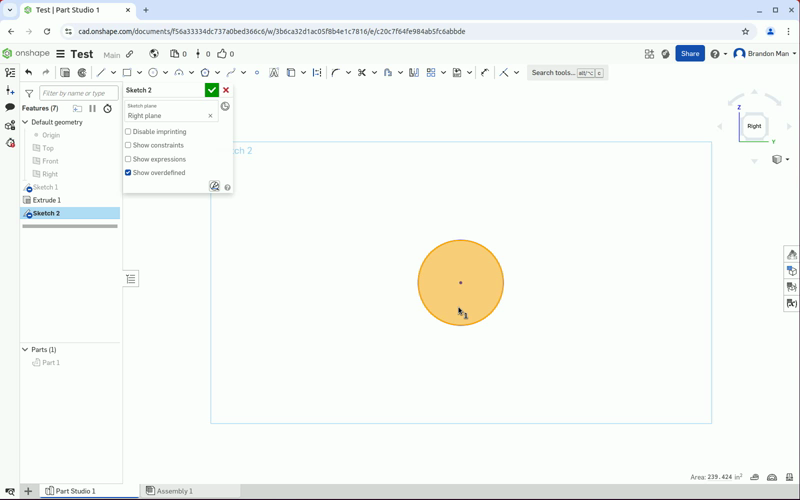
mouse_move(73, 352)
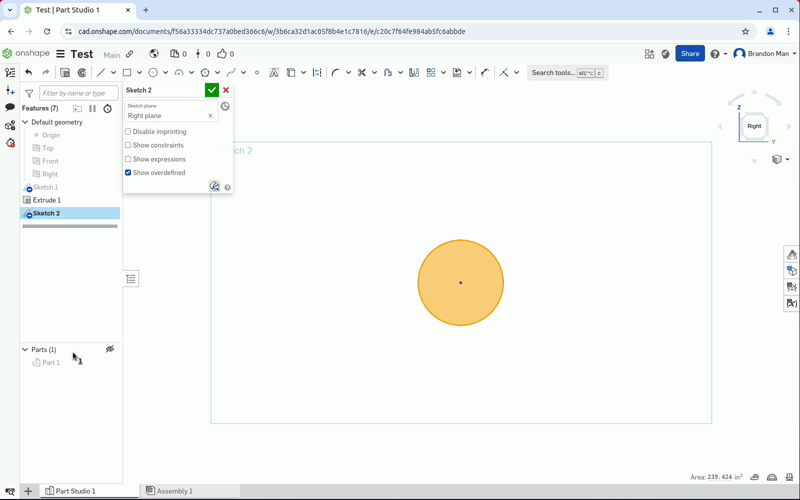
key(shift+y)
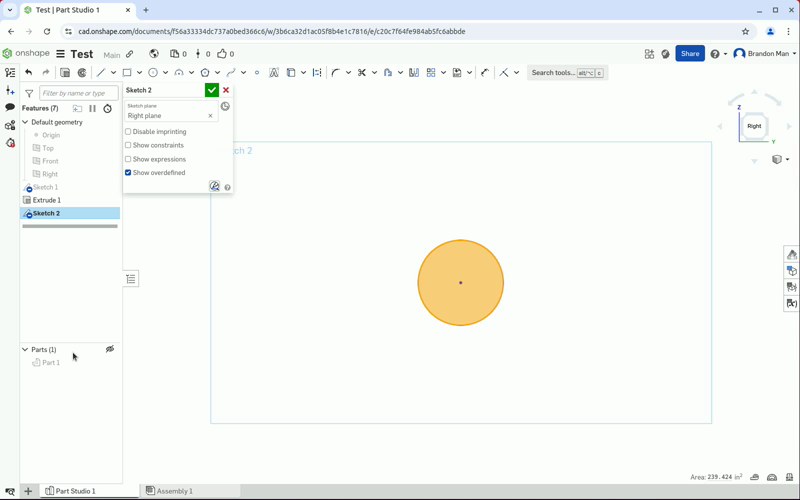
key(shift+e)
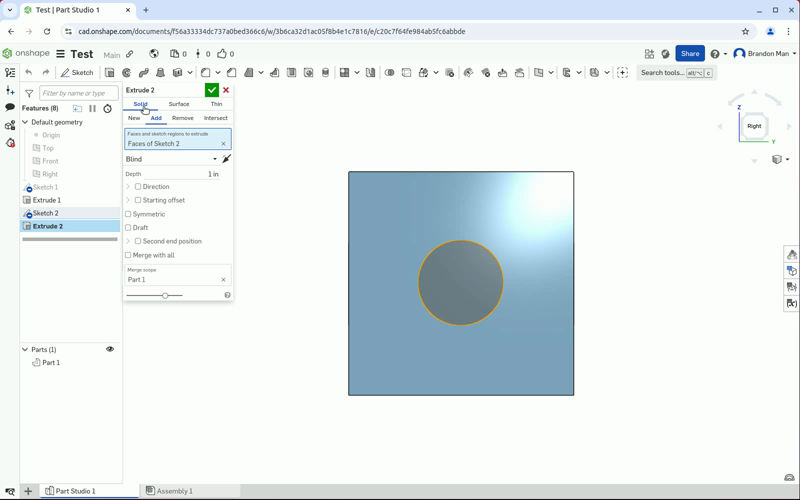
mouse_move(143, 106)
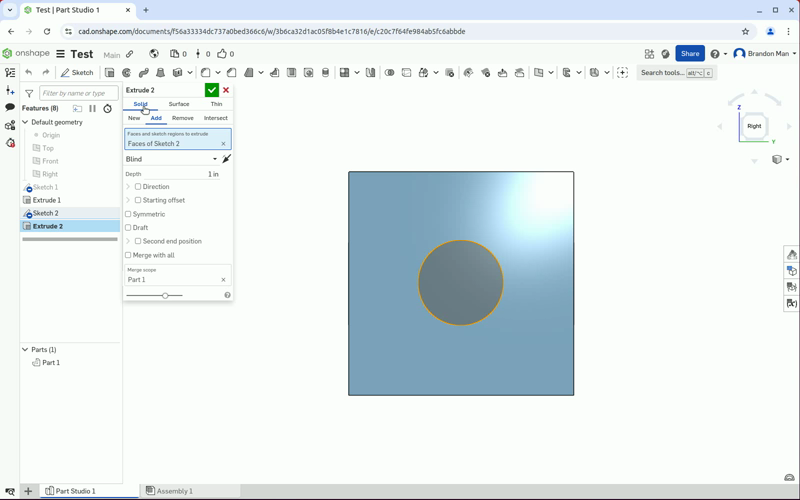
click(143, 106)
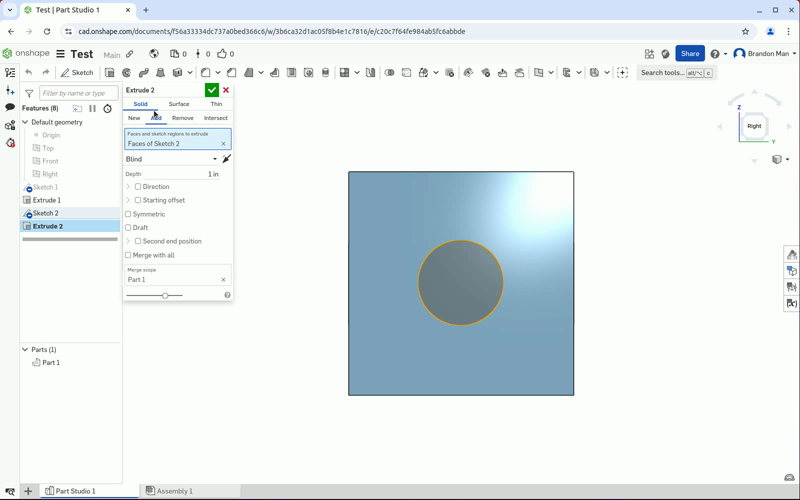
mouse_move(186, 120)
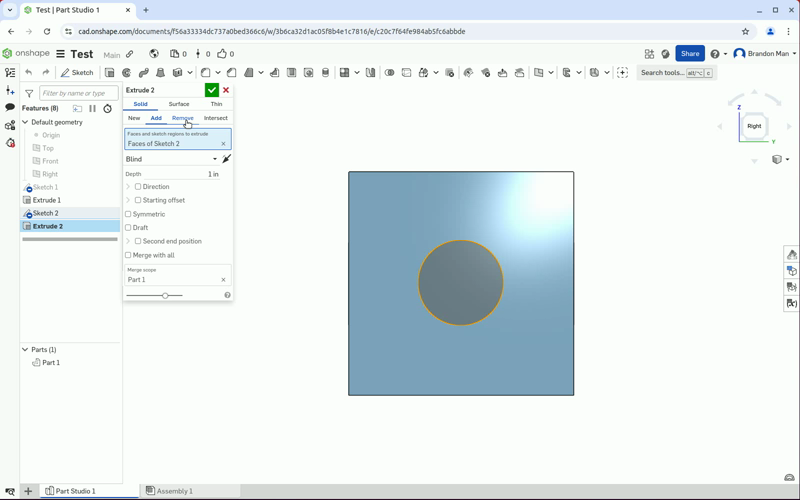
click(186, 120)
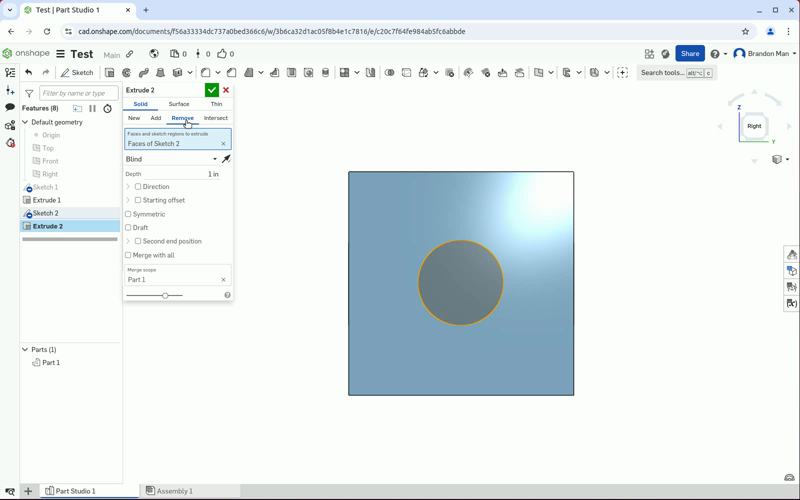
key(tab, 4)
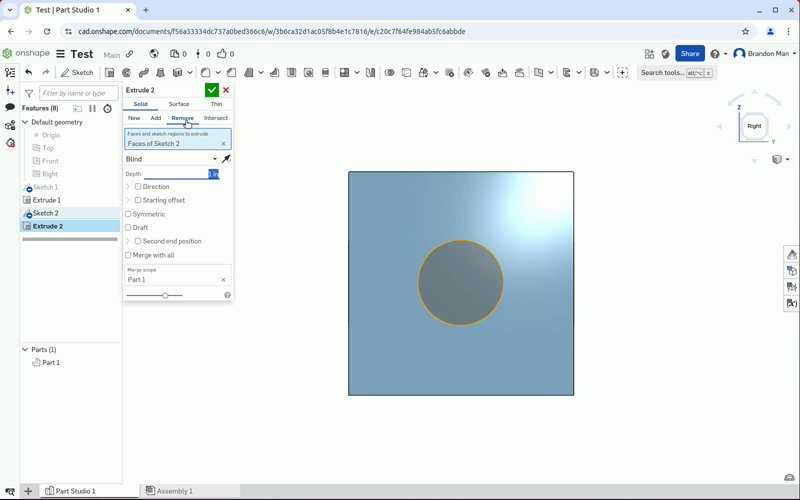
text(-61.14)
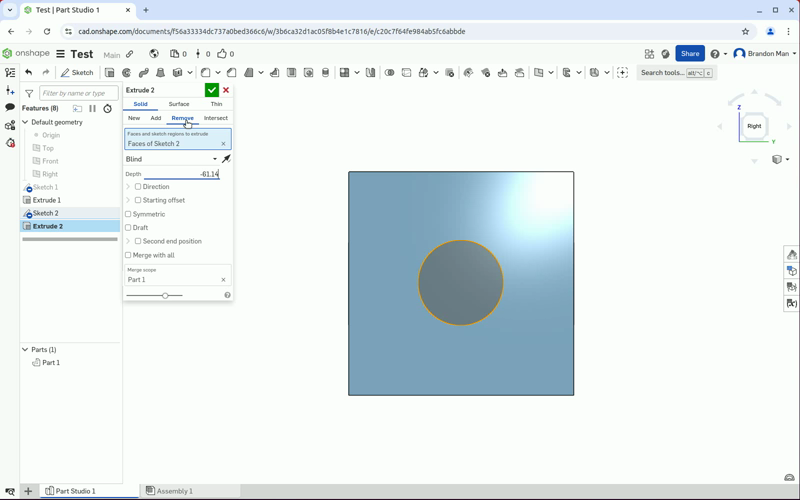
key(tab, 3)
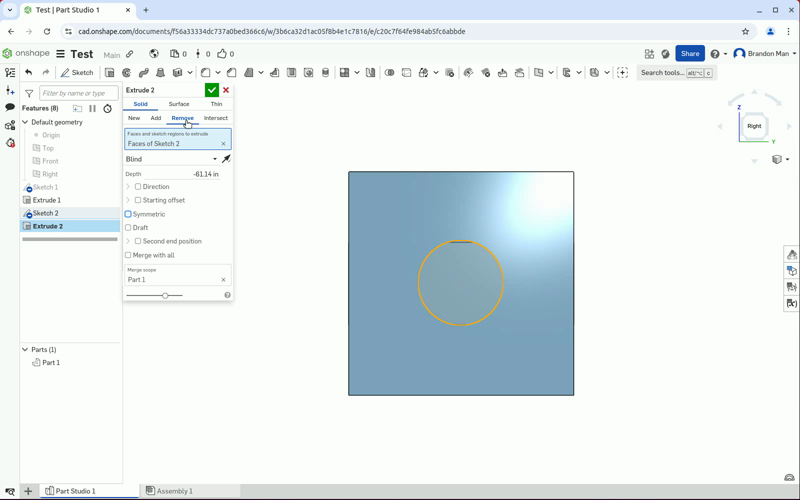
key(space)
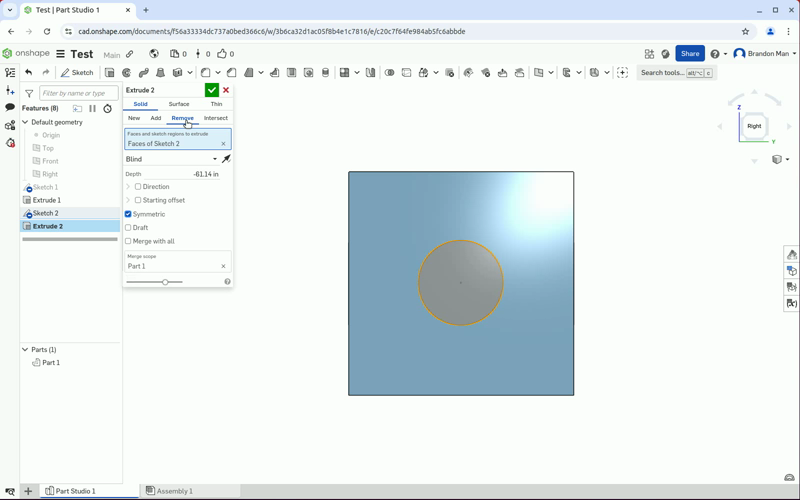
key(tab, 2)
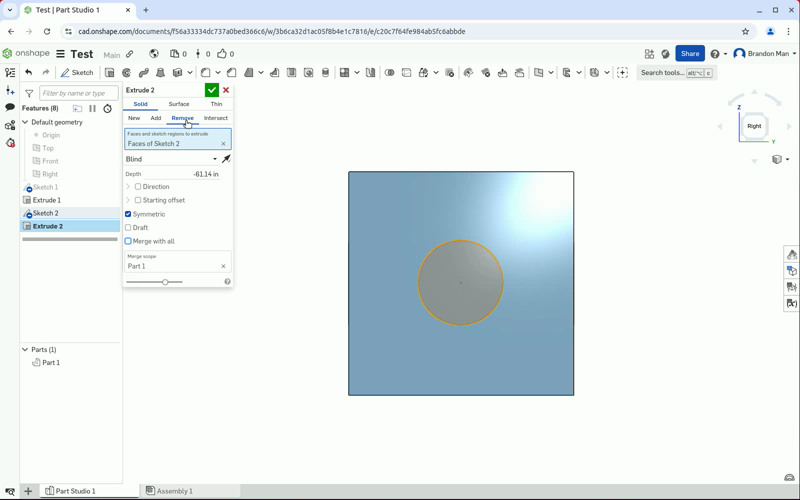
key(space)
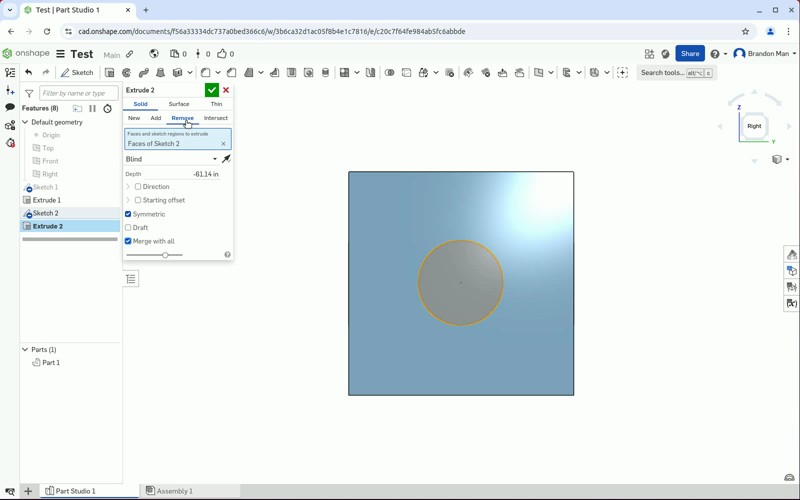
key(enter)
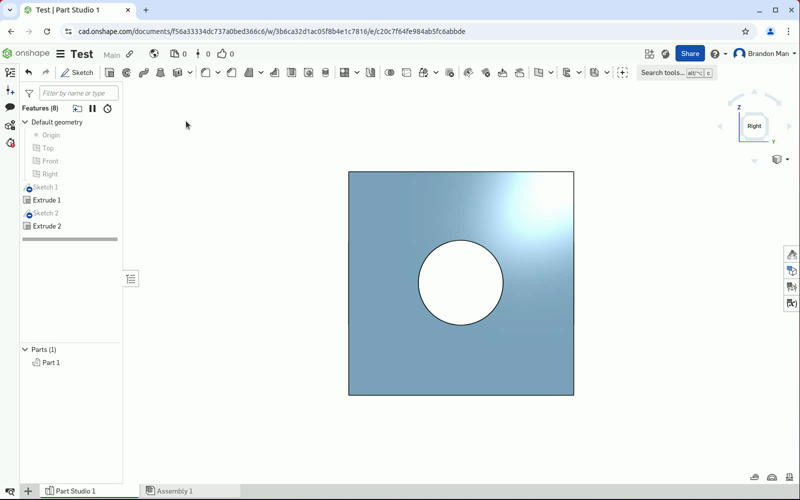
key(shift+h)
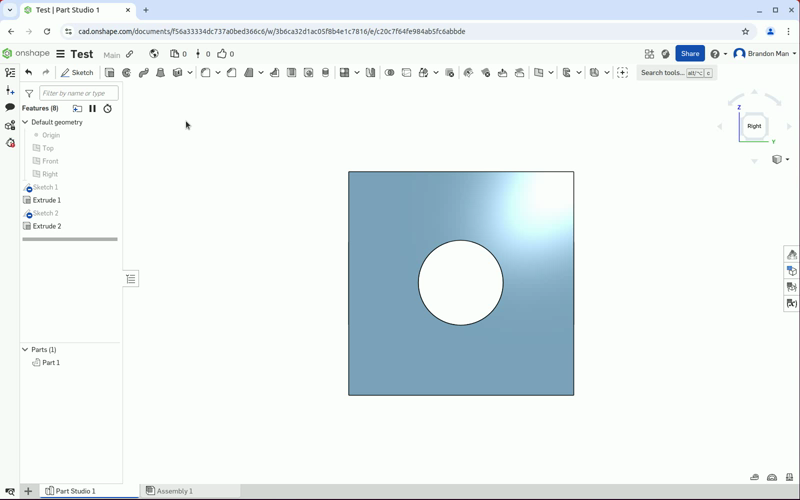
key(shift+h)
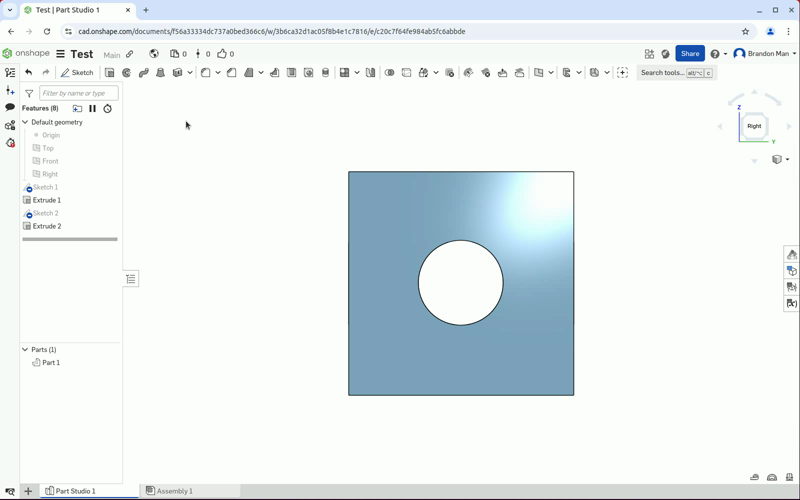
mouse_move(73, 189)
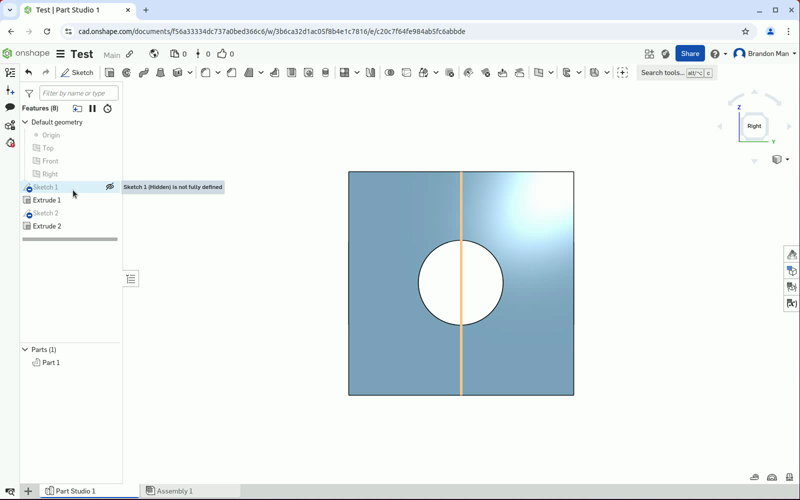
click(73, 189)
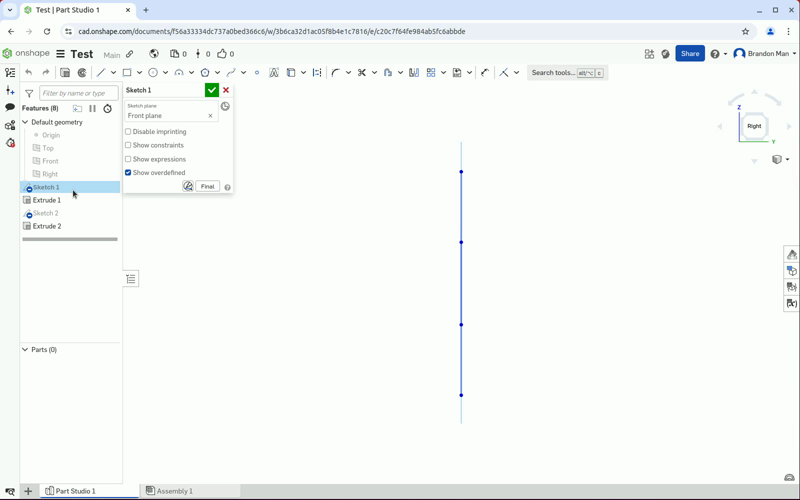
mouse_move(229, 92)
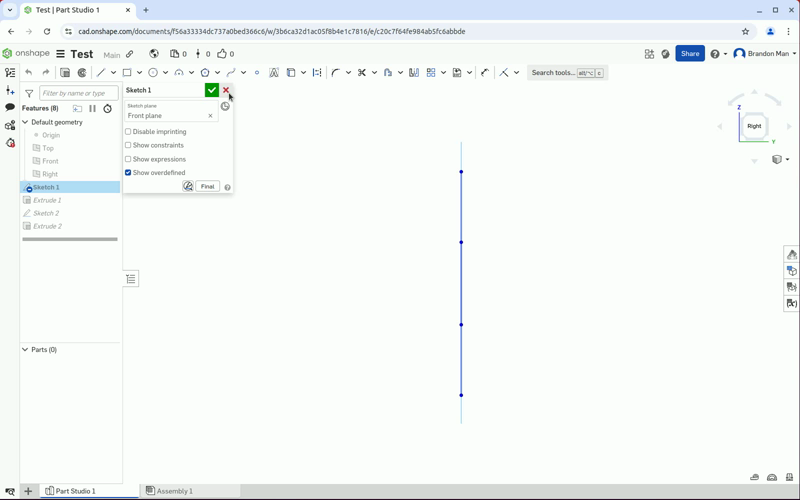
click(229, 92)
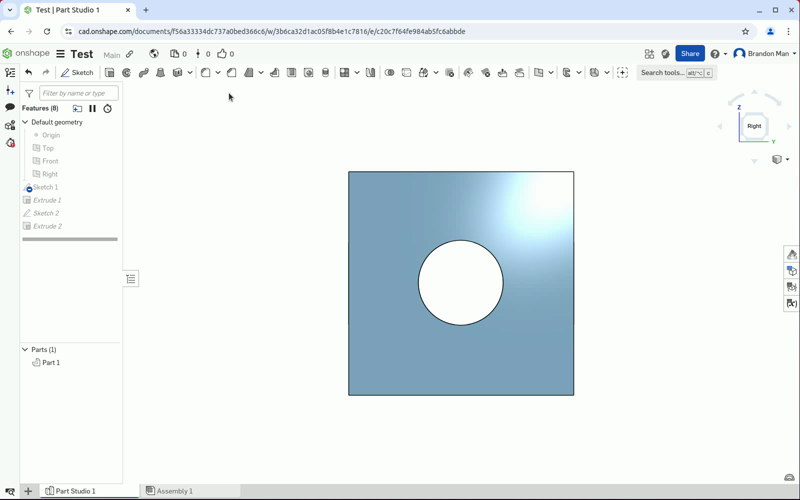
mouse_move(73, 352)
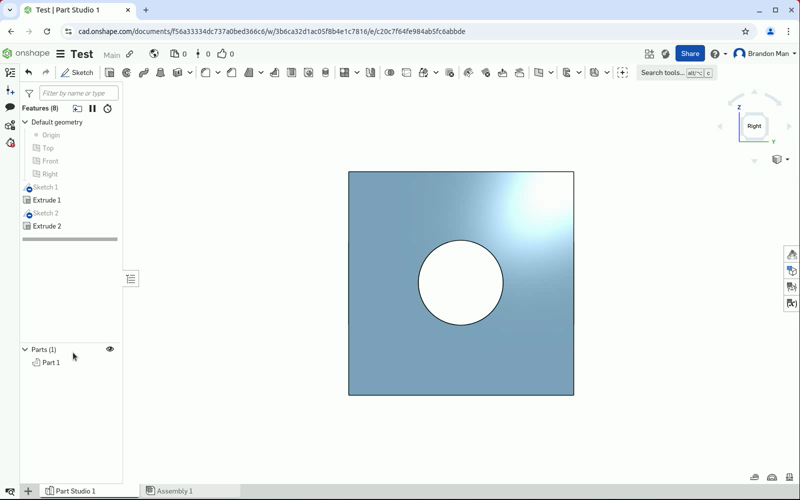
key(y)
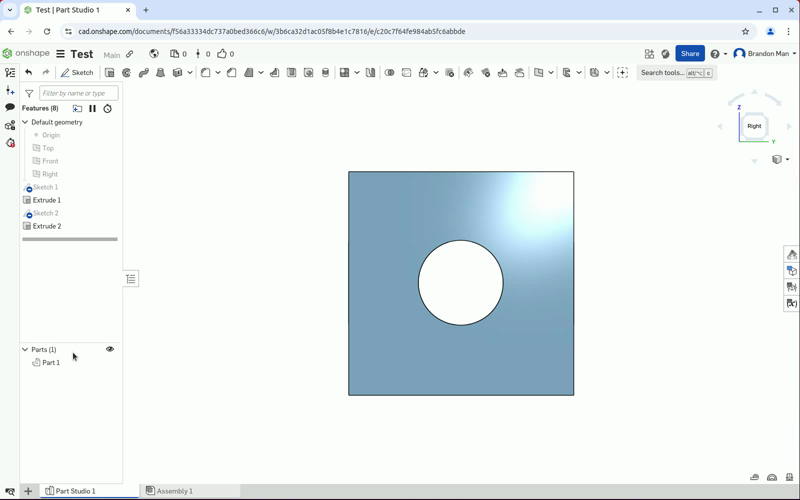
key(shift+p)
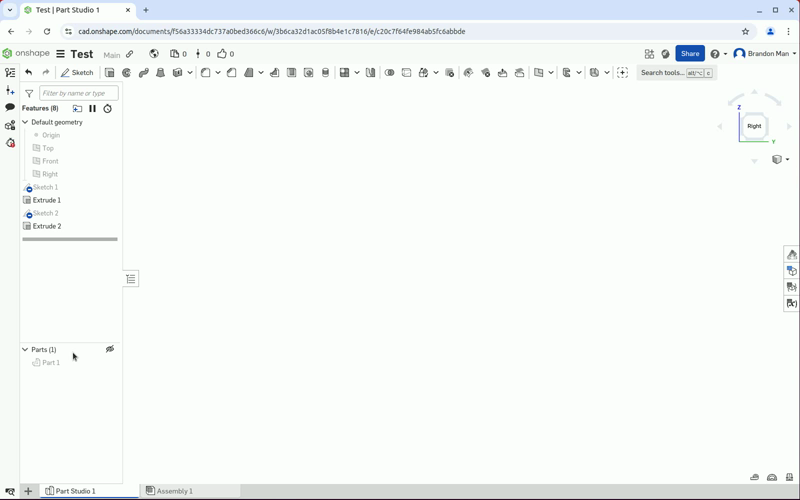
key(space)
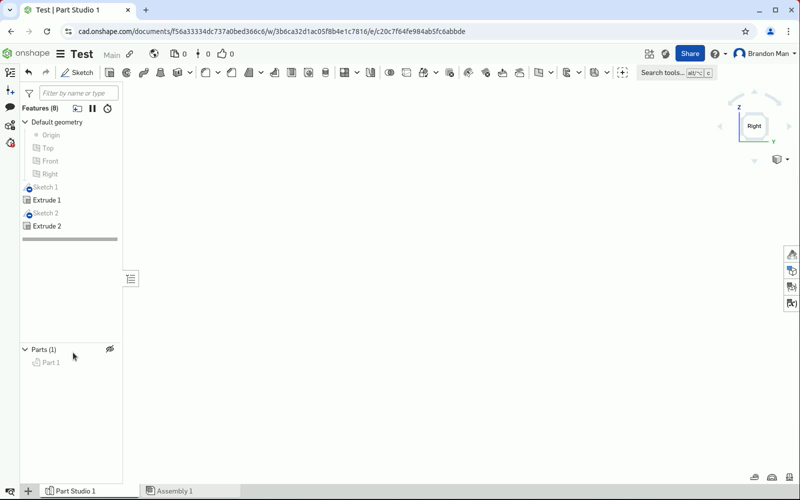
key_down(shift)
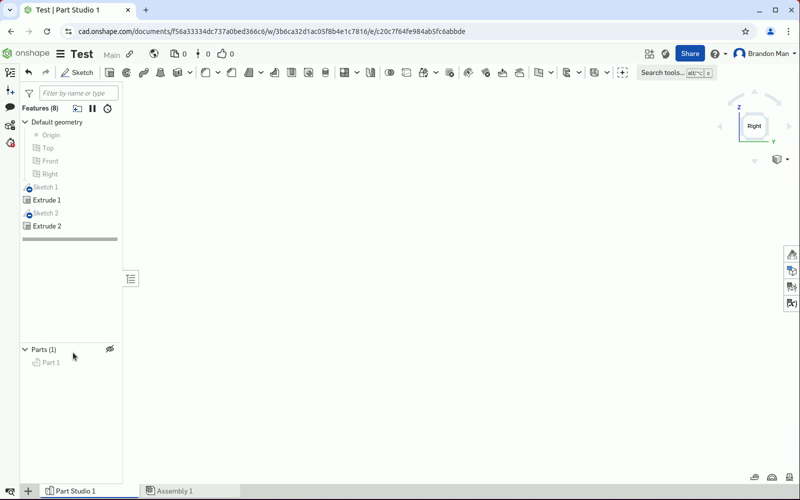
key(right)
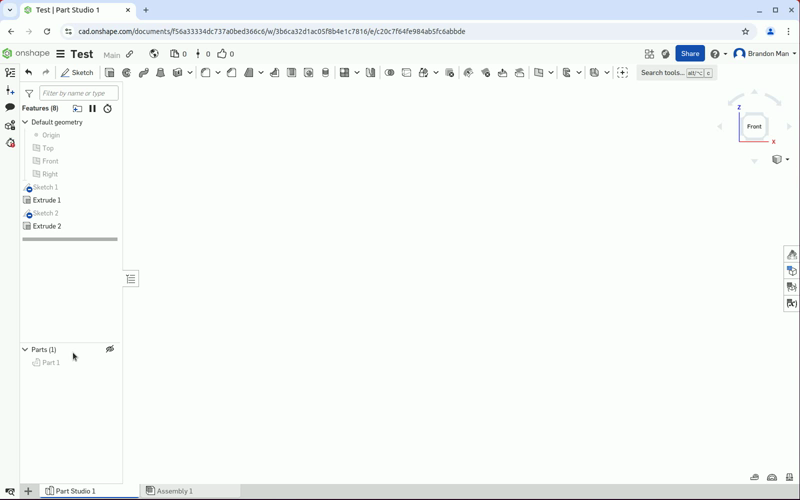
key_up(shift)
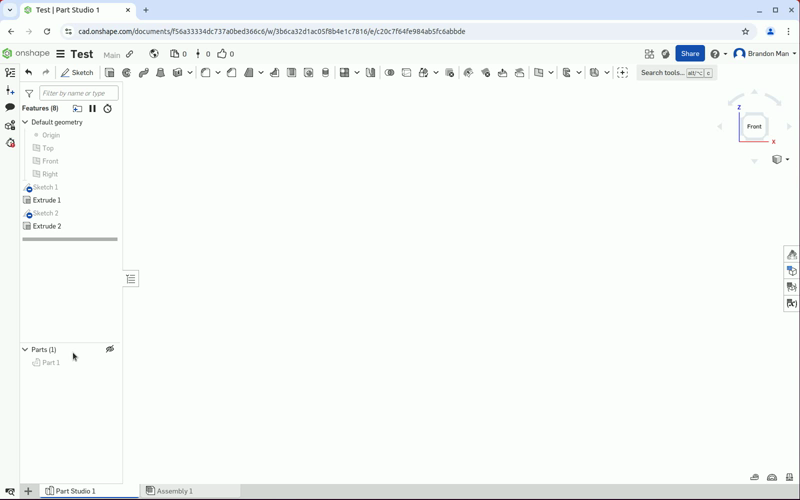
key(space)
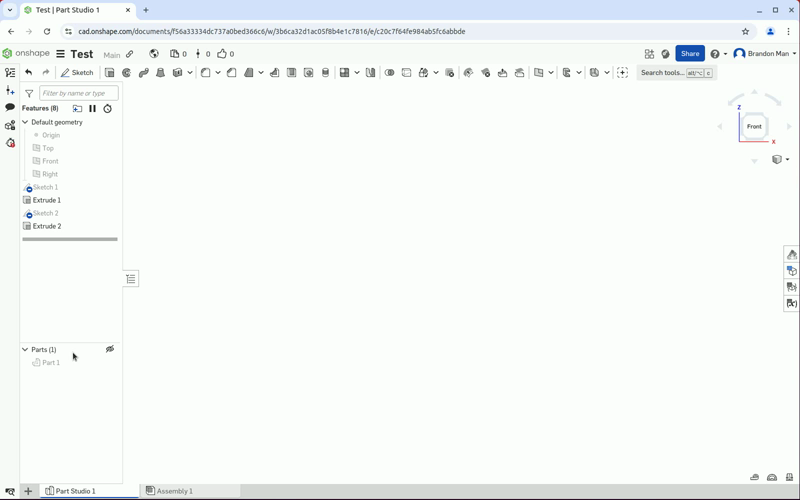
key_down(shift)
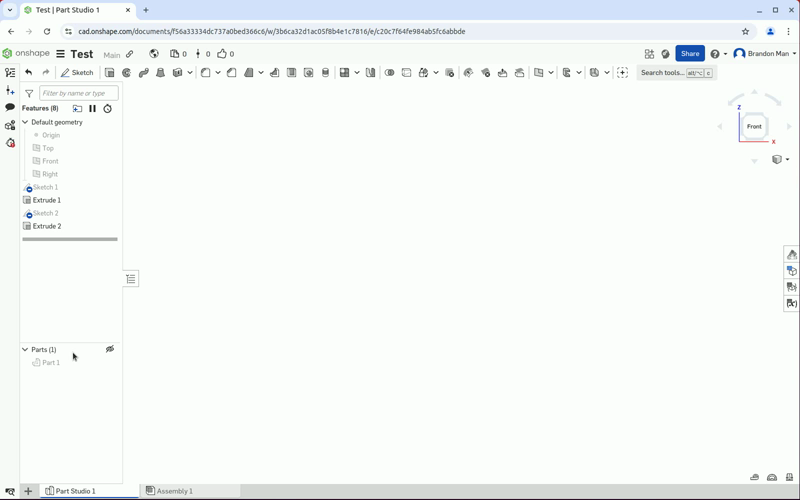
key(down)
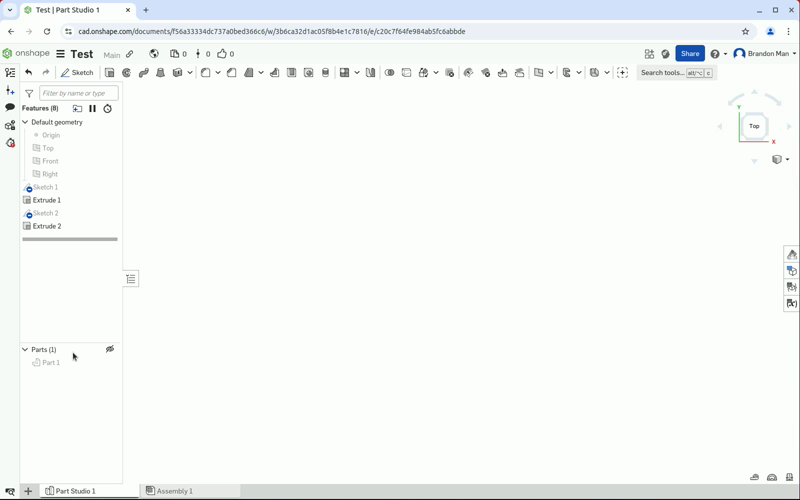
key_up(shift)
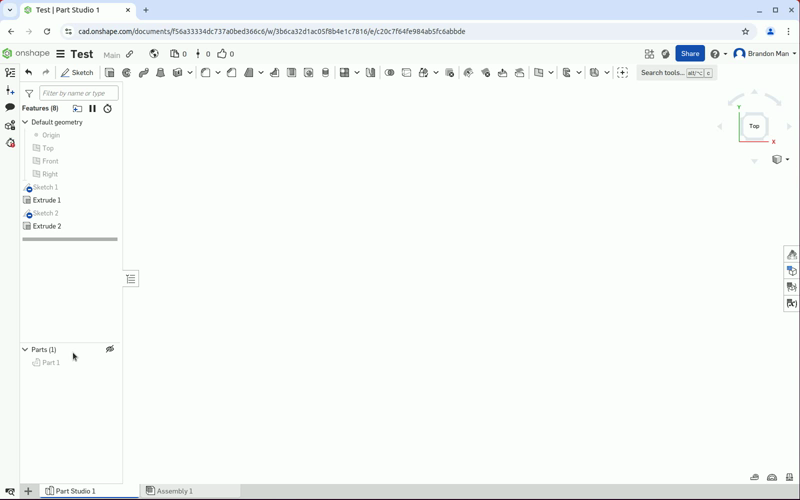
mouse_move(73, 352)
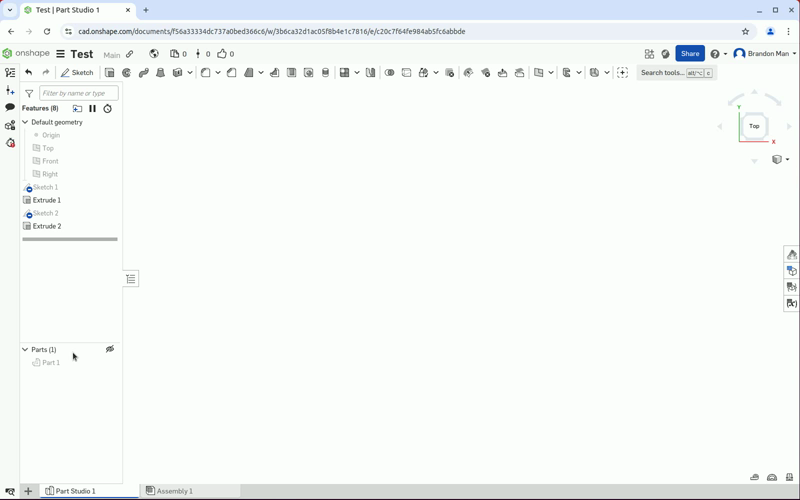
key(shift+y)
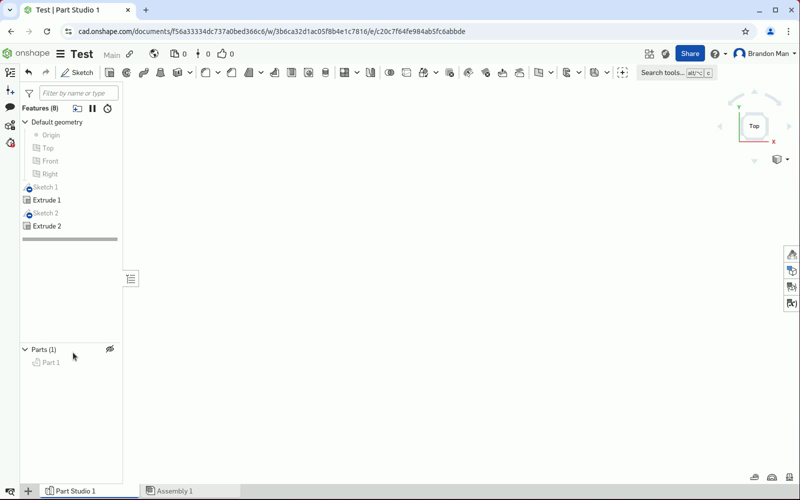
key(shift+s)
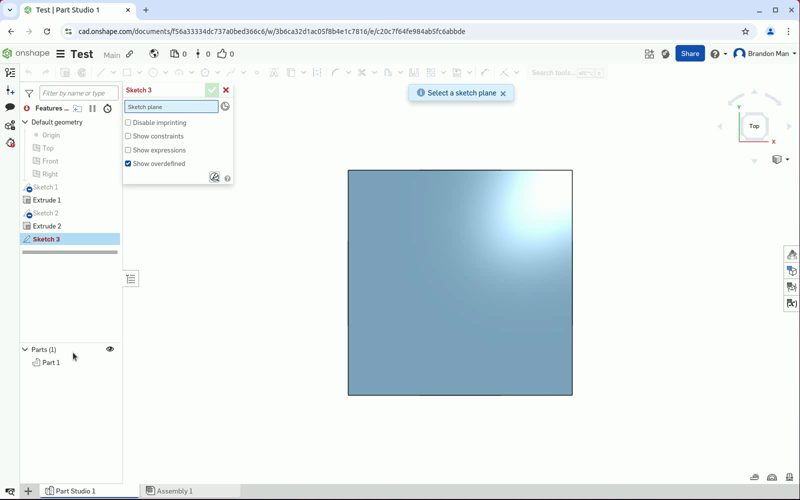
mouse_move(73, 150)
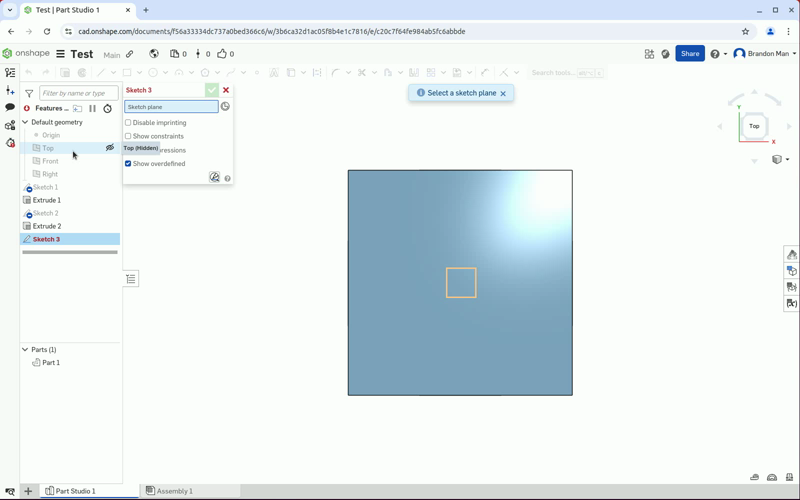
click(73, 150)
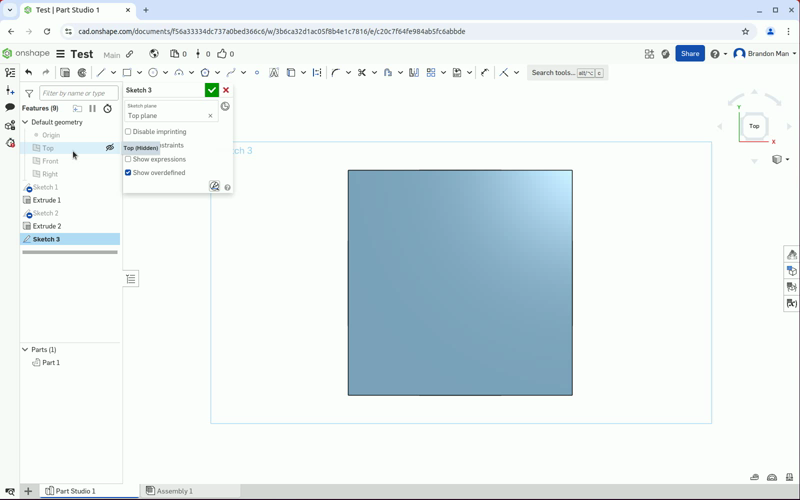
mouse_move(73, 352)
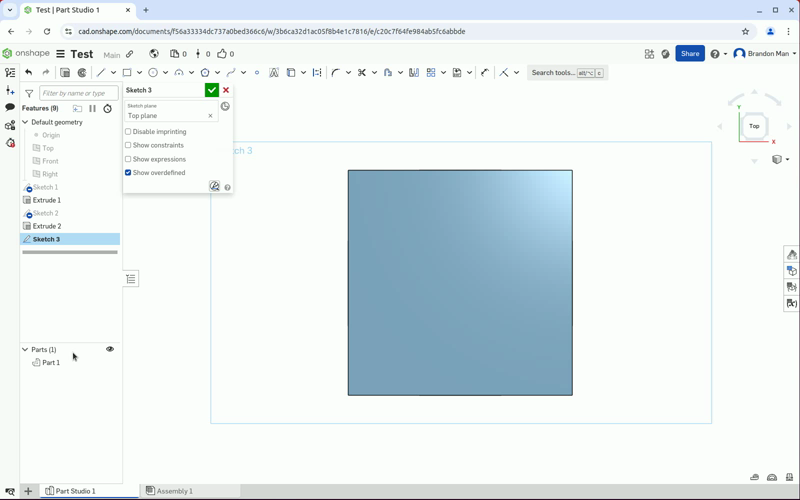
key(y)
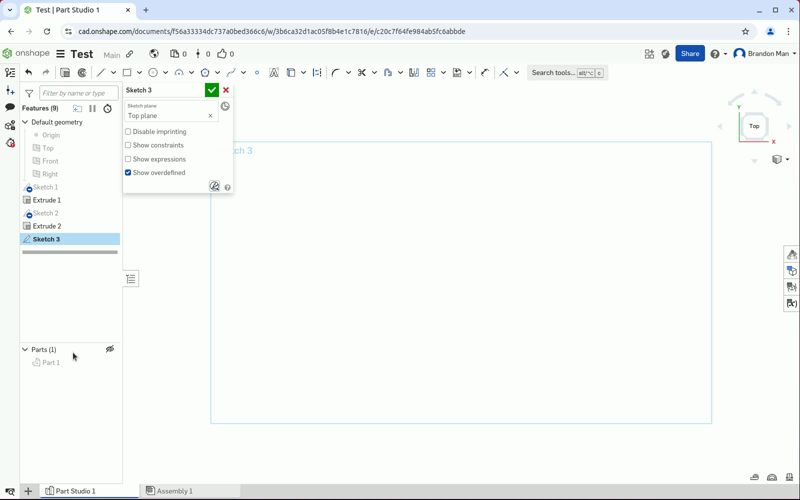
key(l)
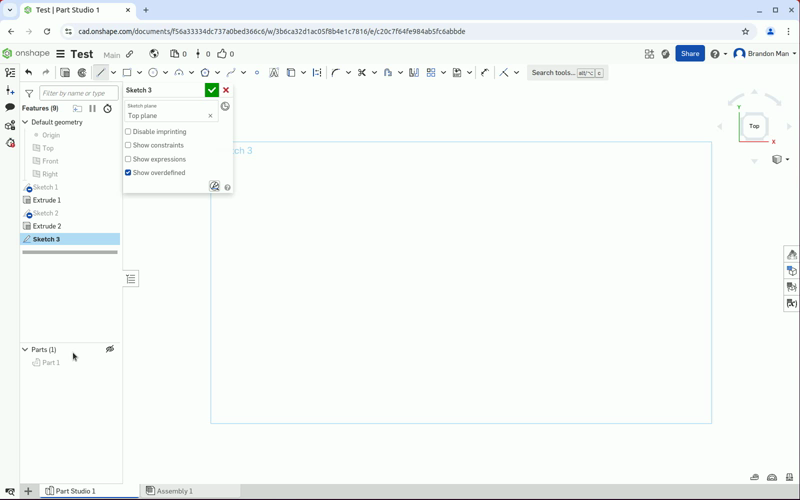
key_down(shift)
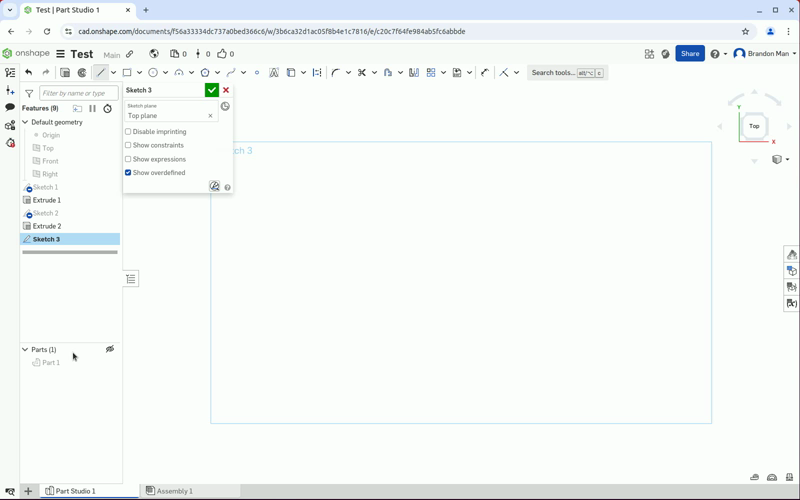
mouse_move(433, 292)
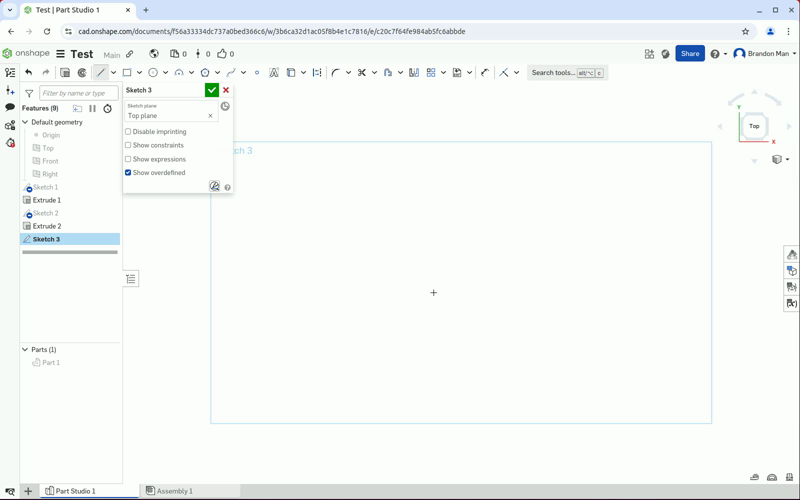
click(433, 292)
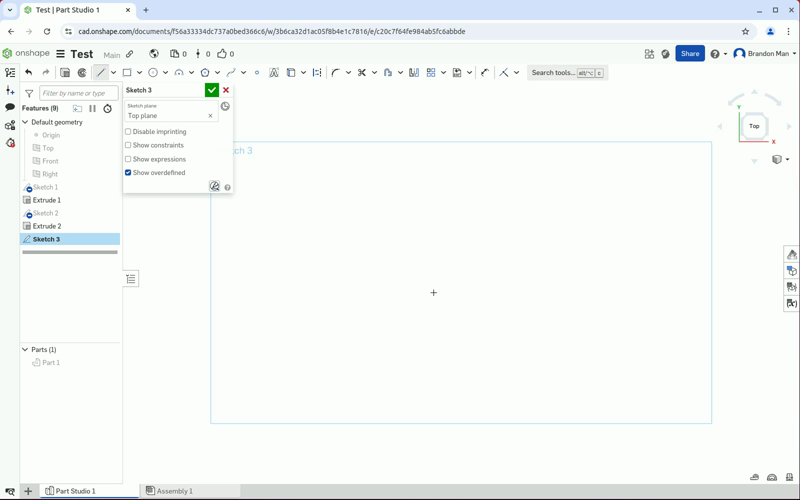
key_up(shift)
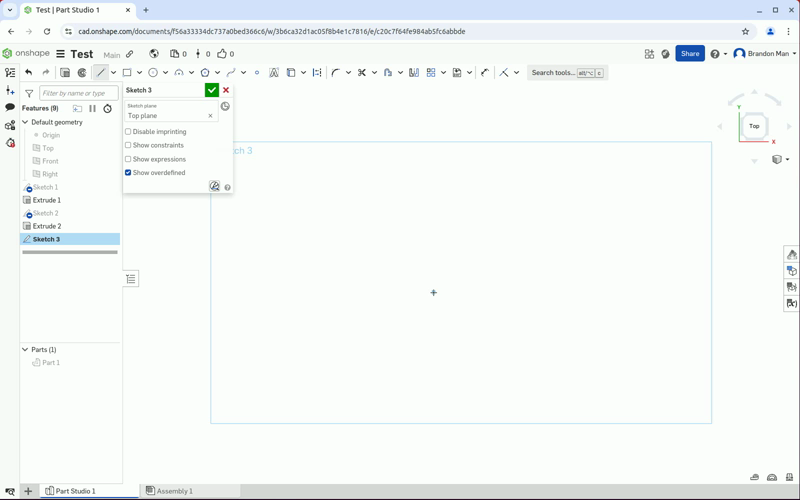
key_down(shift)
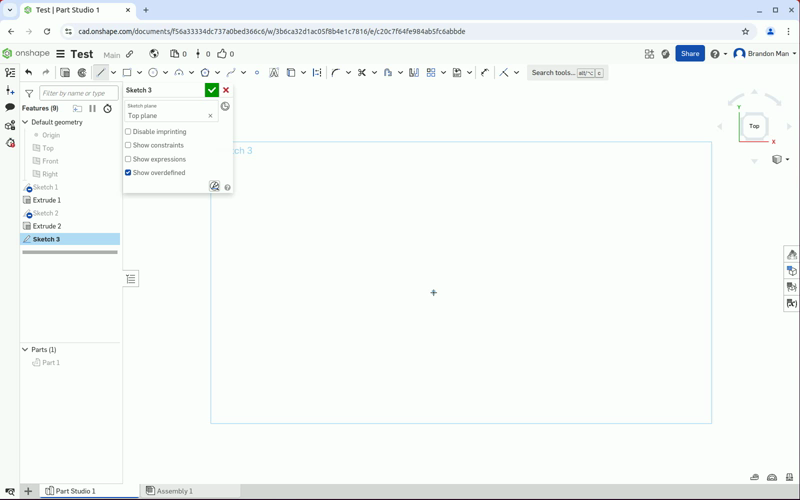
mouse_move(463, 292)
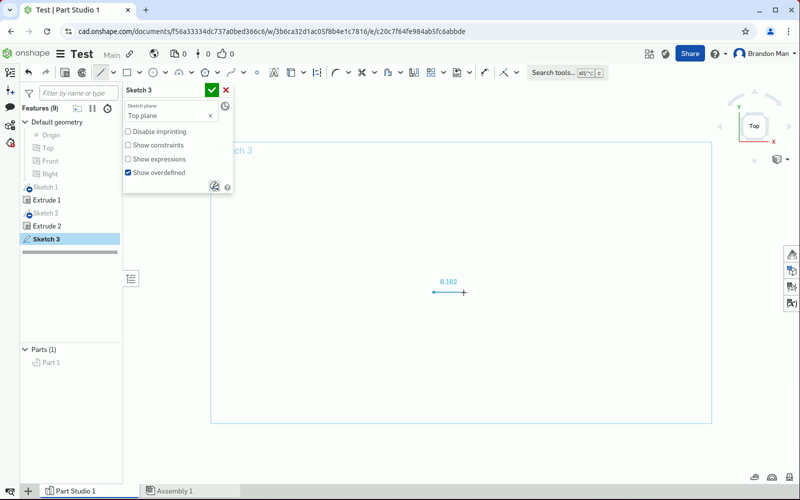
mouse_move(461, 312)
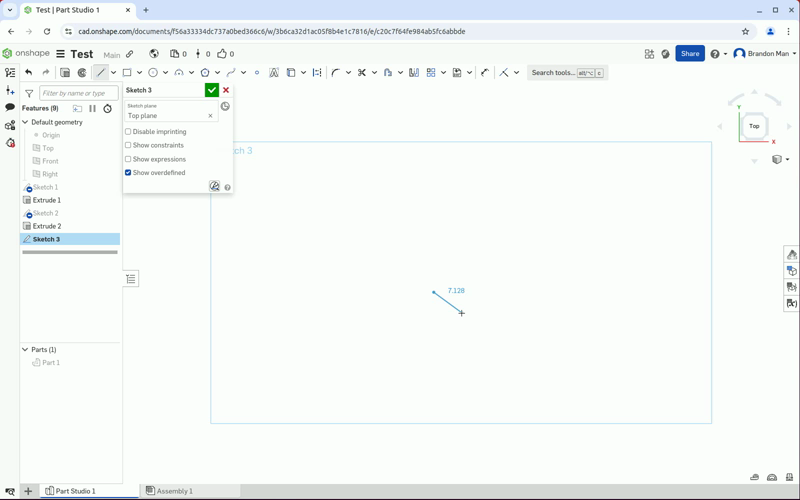
click(461, 312)
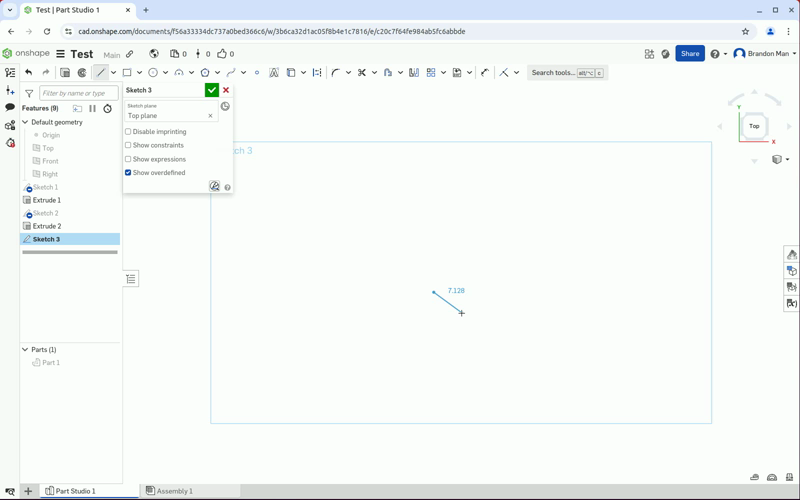
key_up(shift)
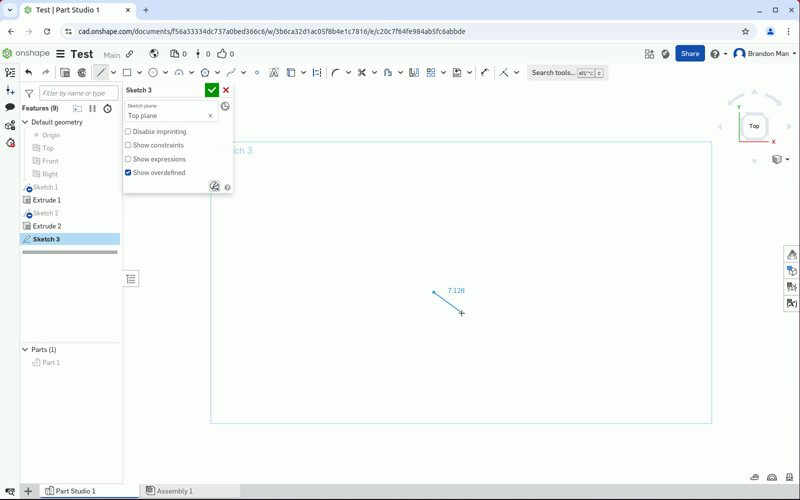
key_down(shift)
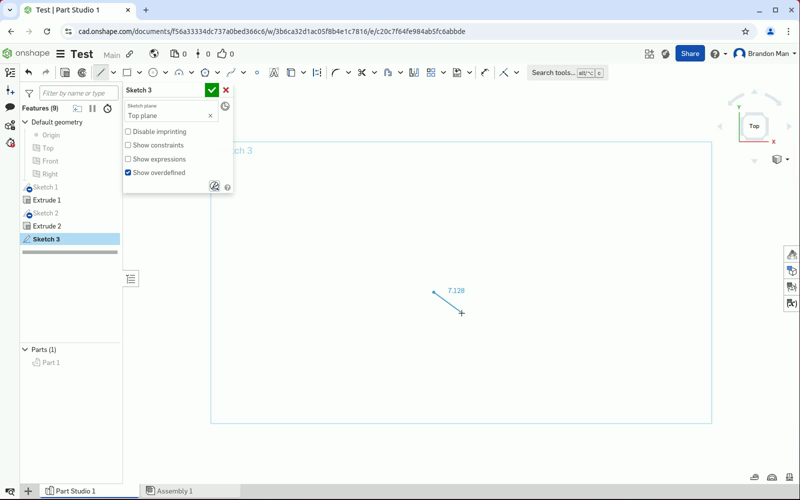
mouse_move(492, 312)
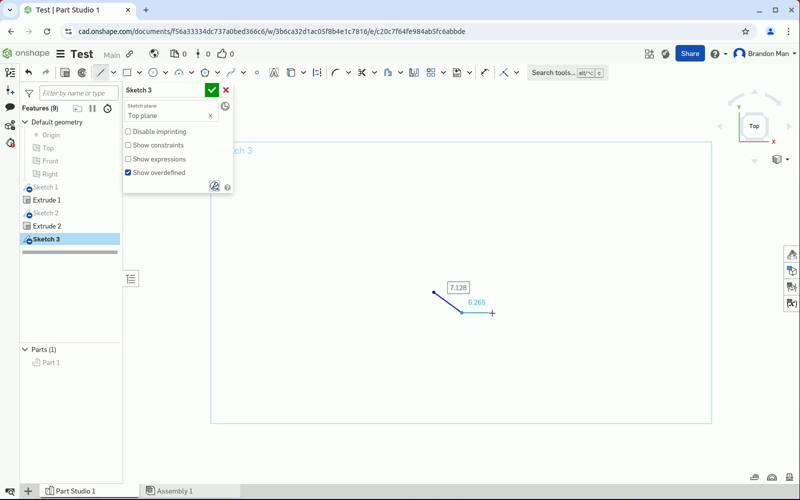
mouse_move(489, 292)
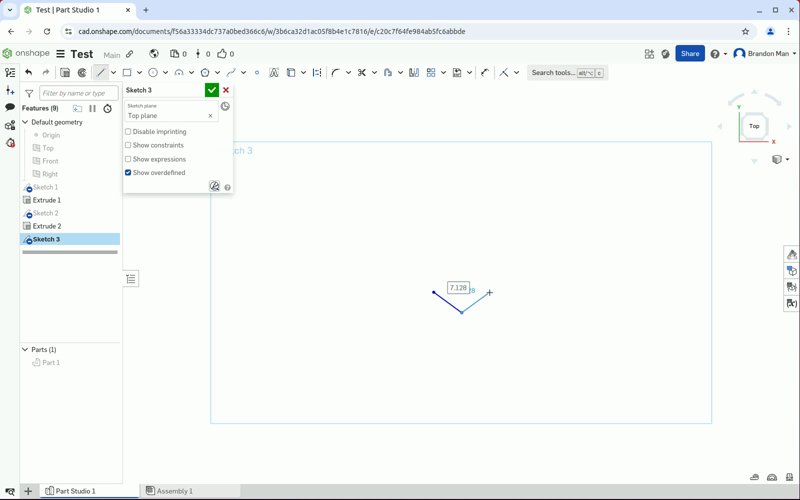
click(489, 292)
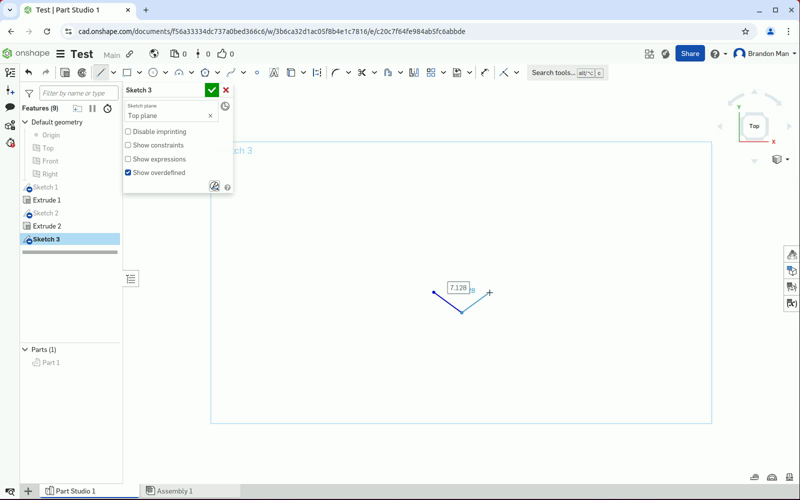
key_up(shift)
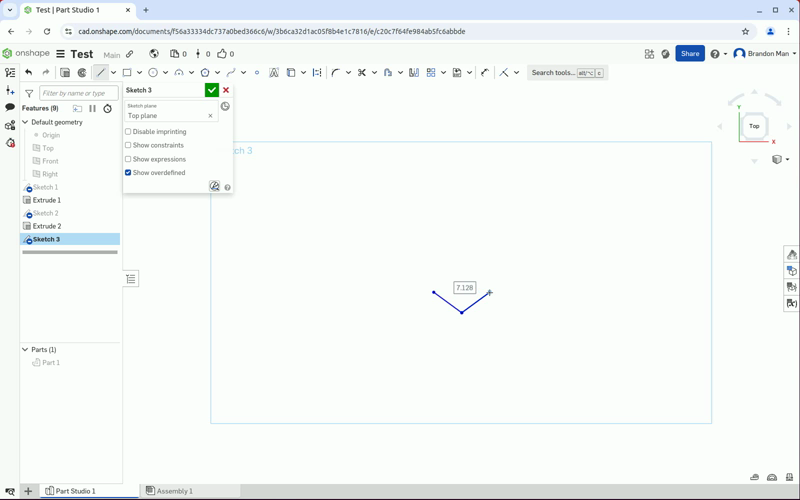
key_down(shift)
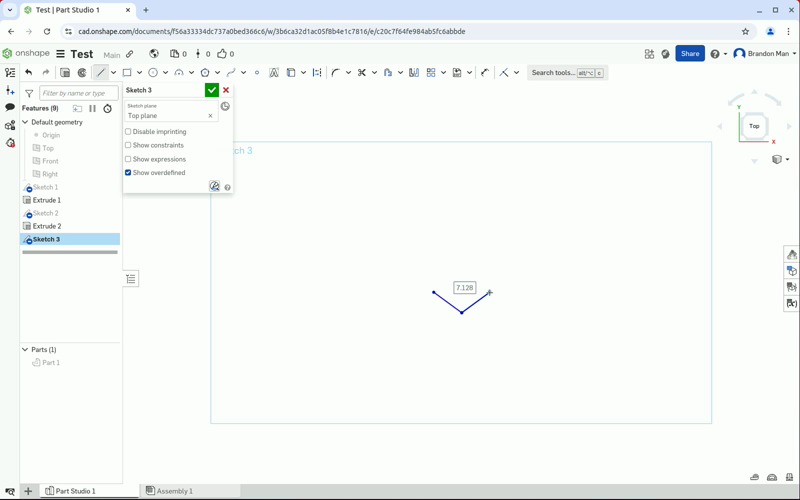
mouse_move(519, 292)
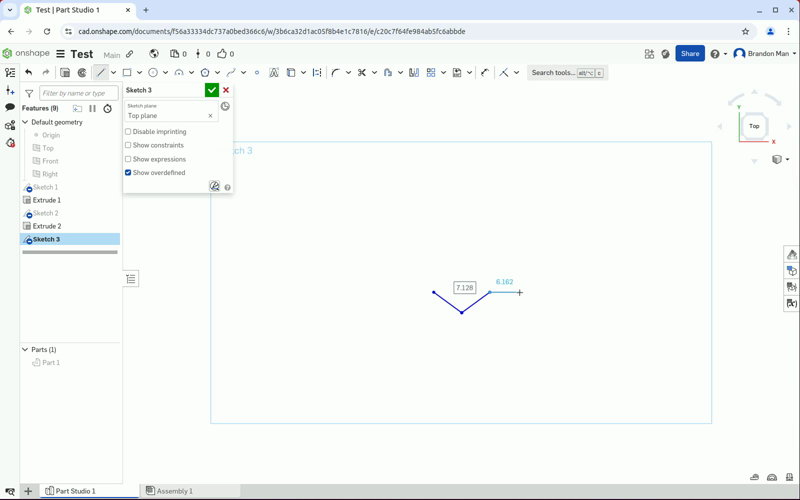
mouse_move(478, 259)
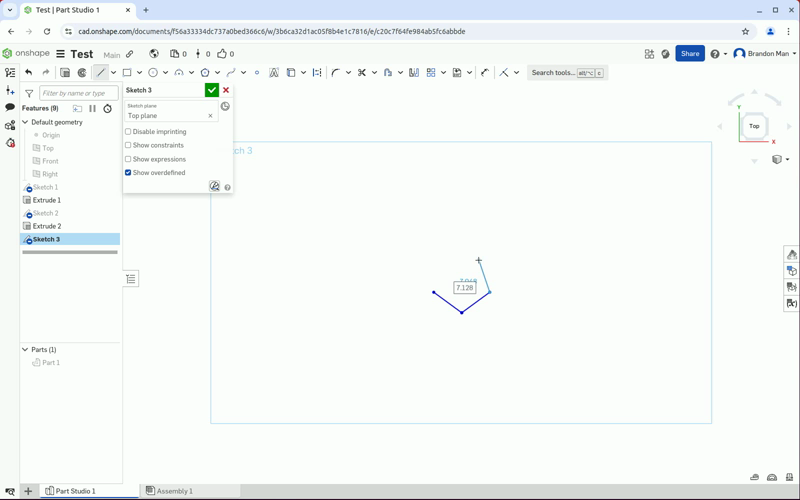
click(478, 259)
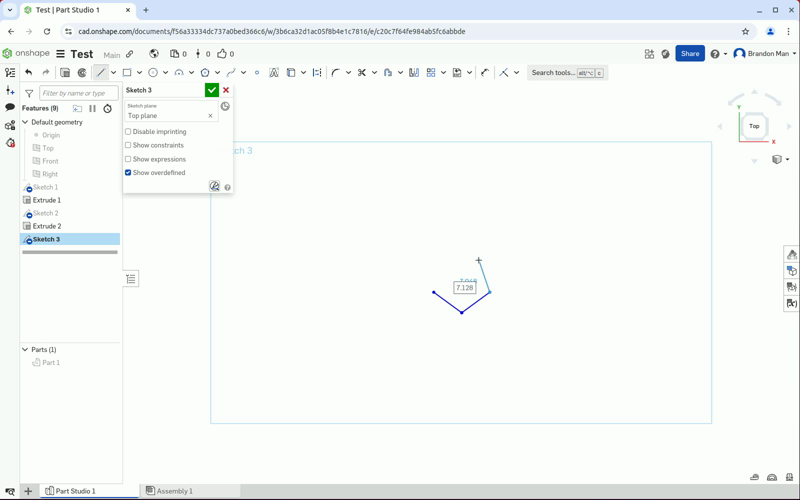
key_up(shift)
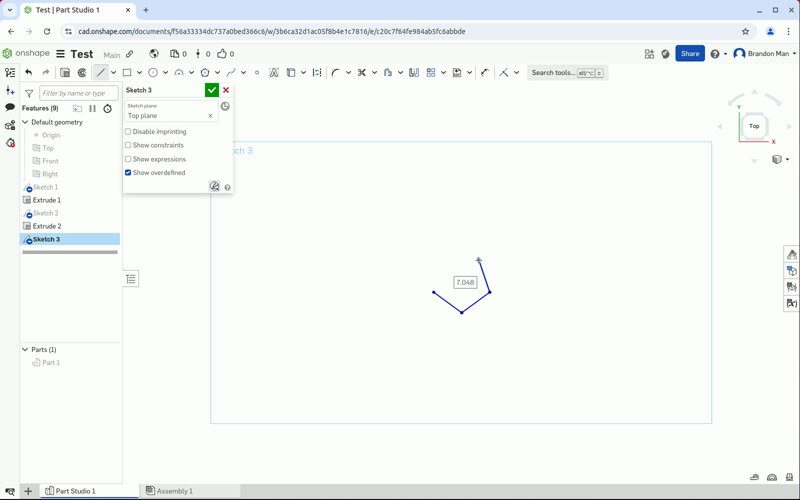
key_down(shift)
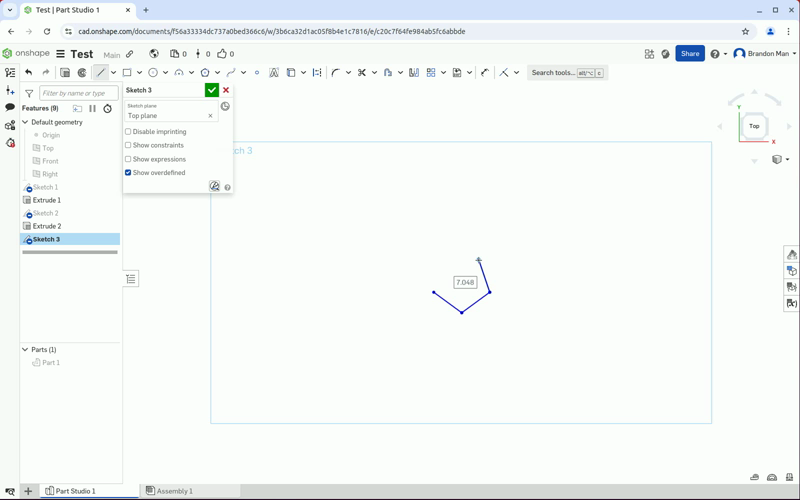
mouse_move(508, 259)
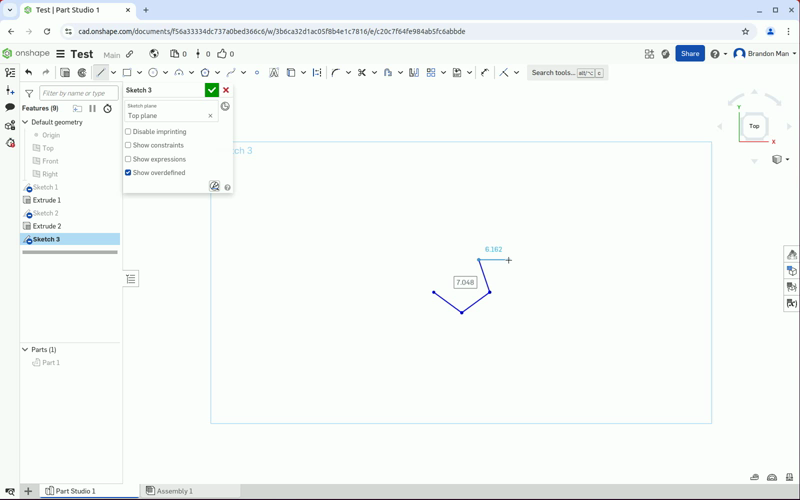
mouse_move(444, 259)
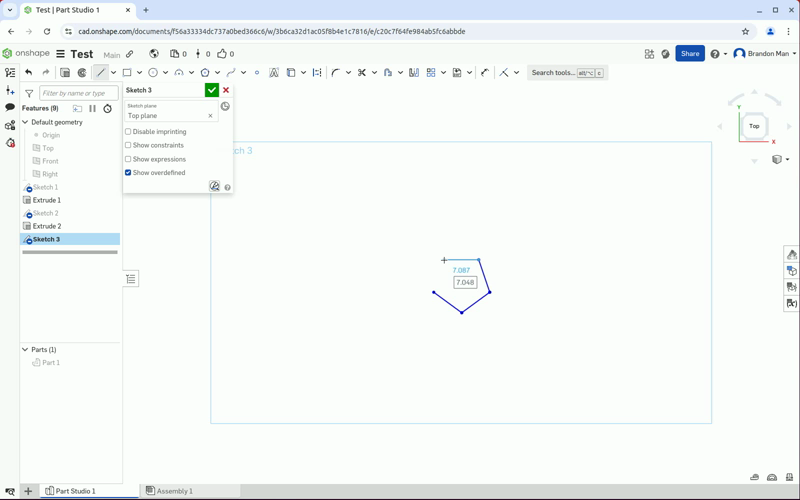
click(444, 259)
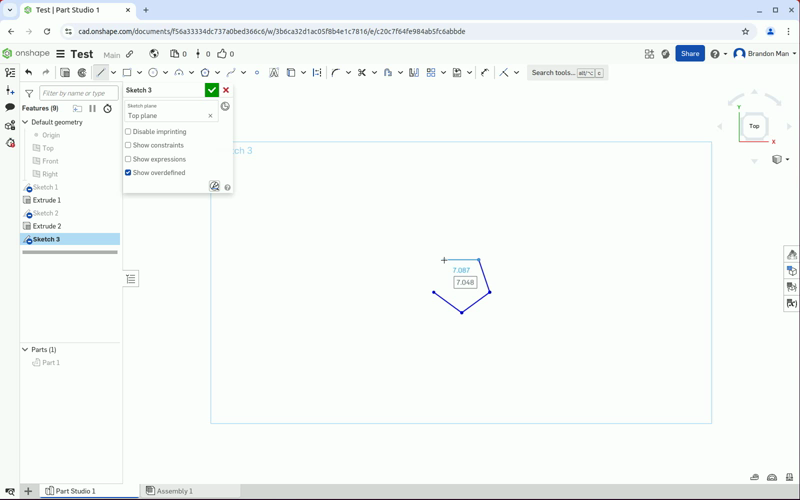
key_up(shift)
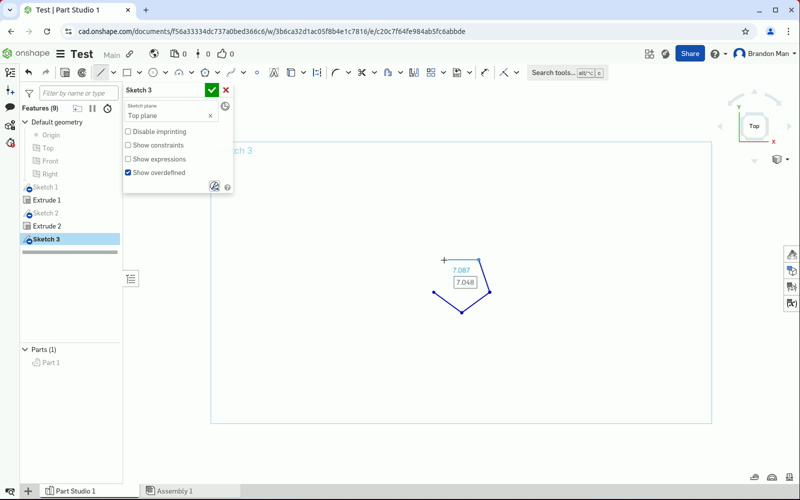
mouse_move(474, 259)
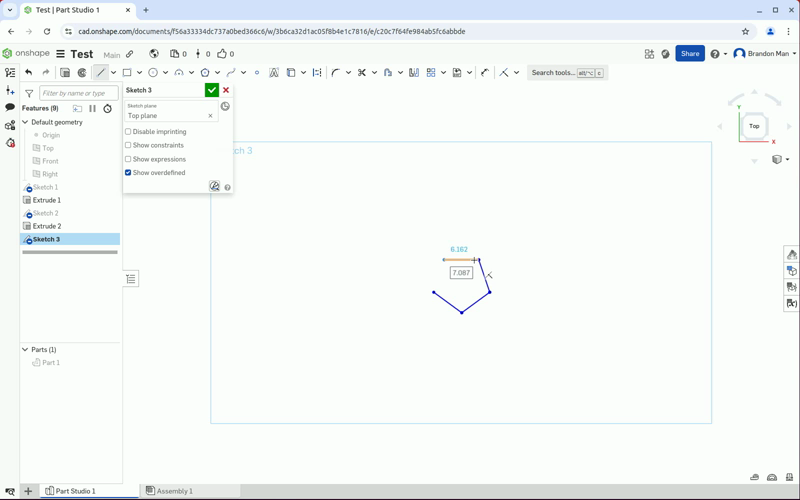
key_down(shift)
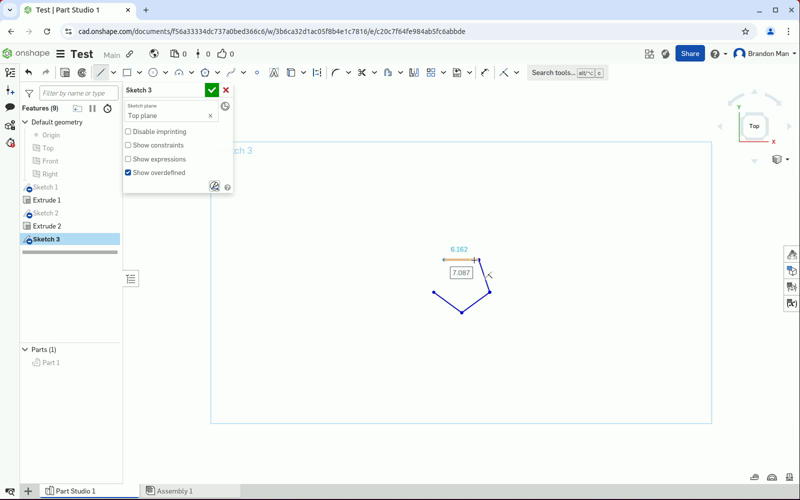
mouse_move(433, 292)
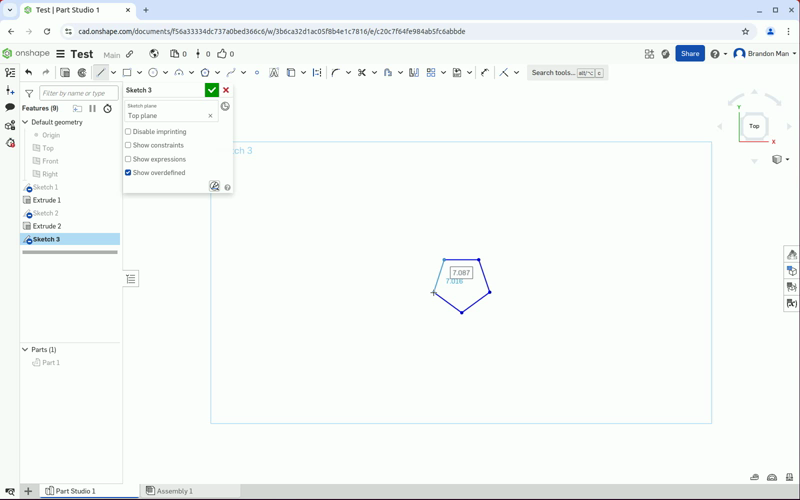
key_up(shift)
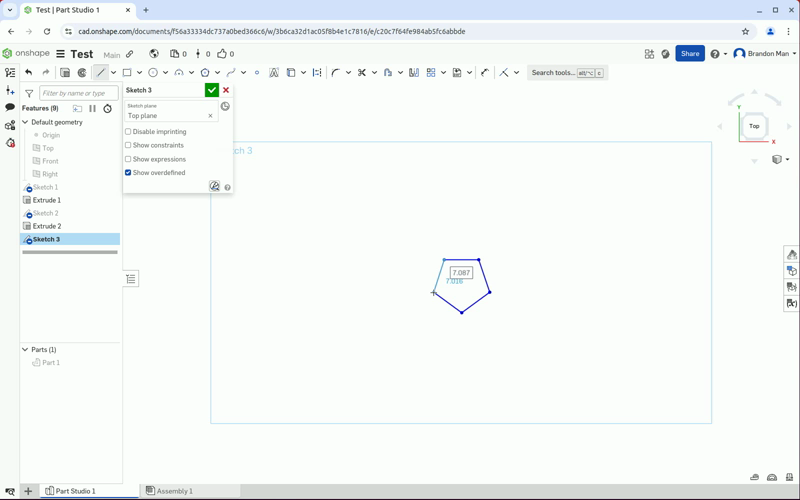
click(433, 292)
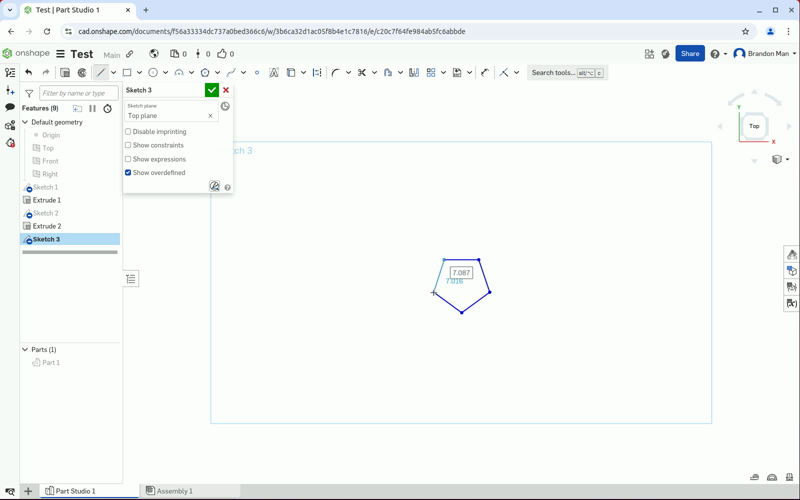
key(esc)
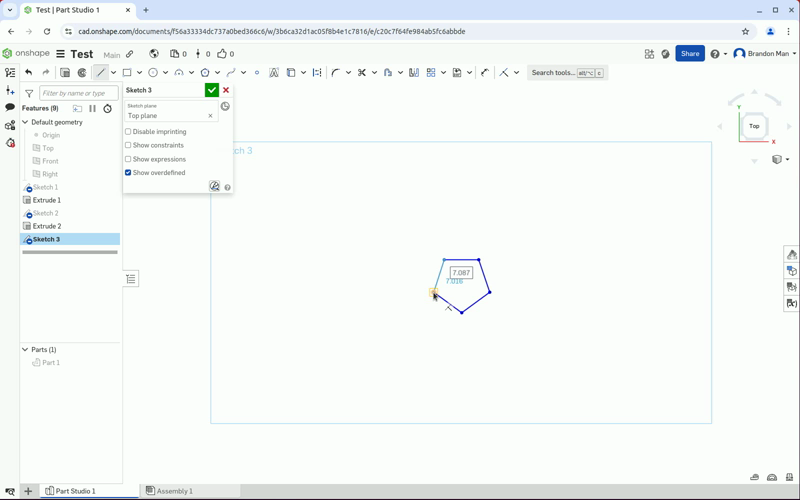
mouse_move(444, 287)
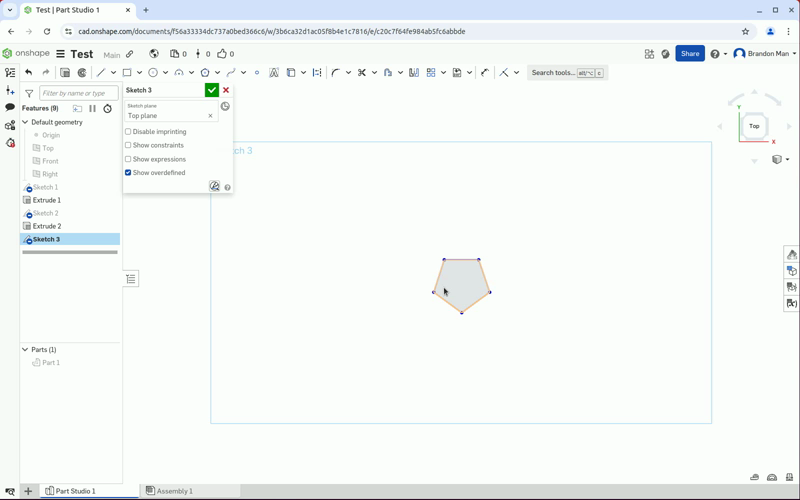
click(444, 287)
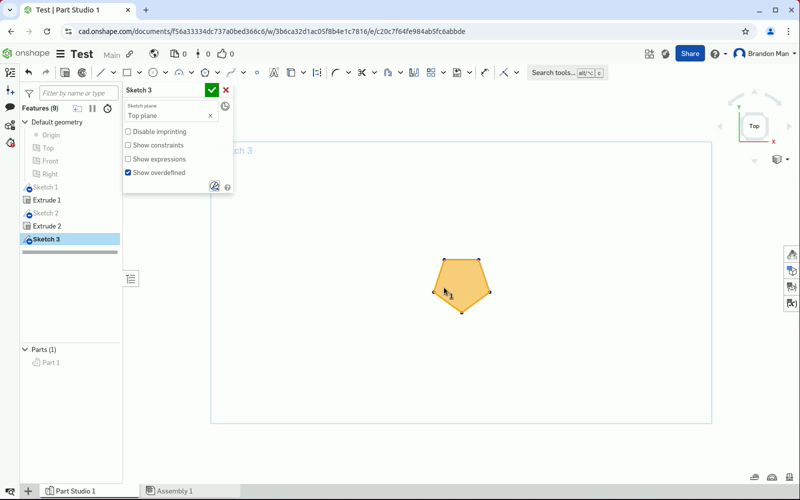
mouse_move(73, 352)
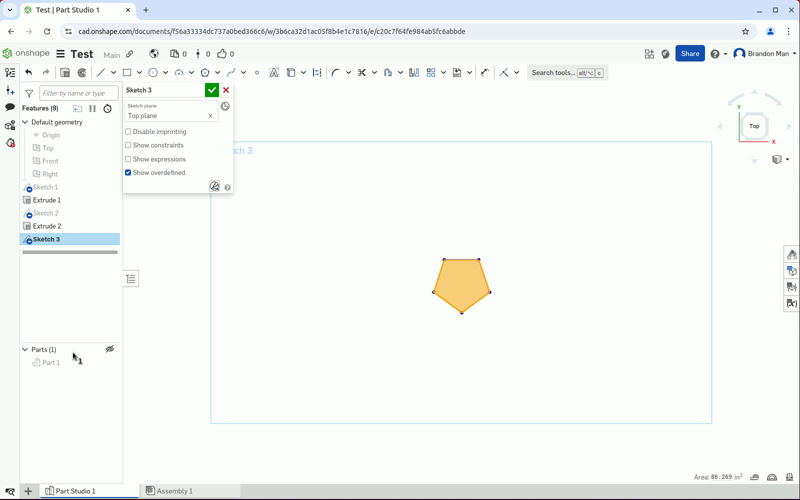
key(shift+y)
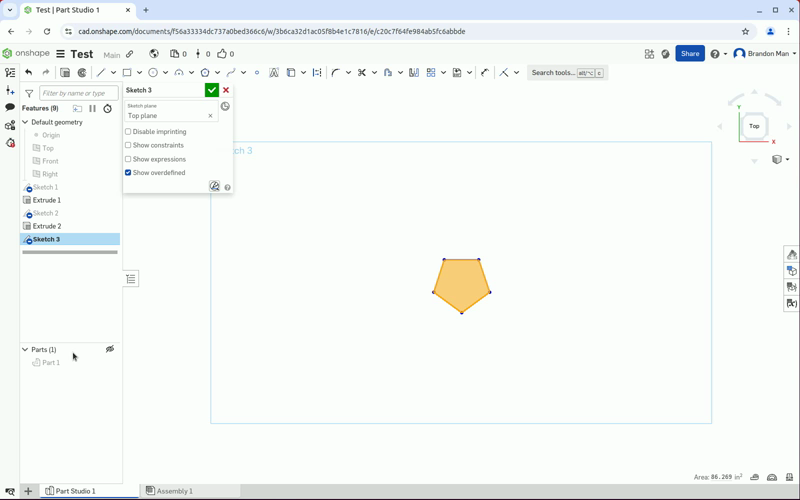
key(shift+e)
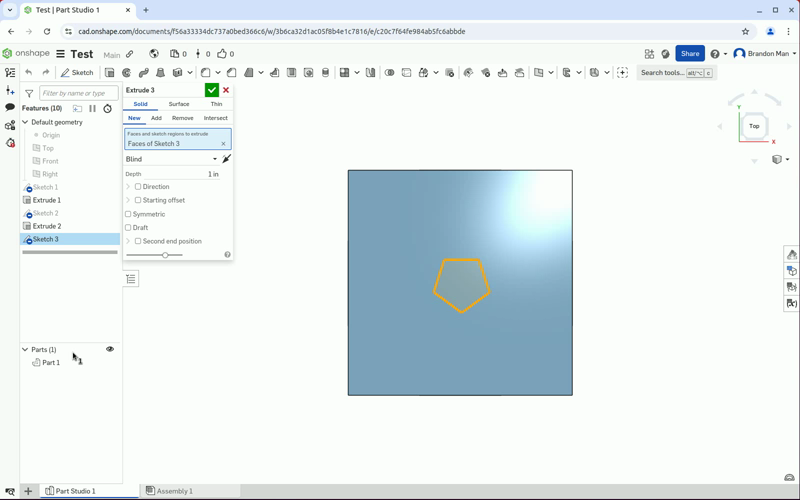
mouse_move(143, 106)
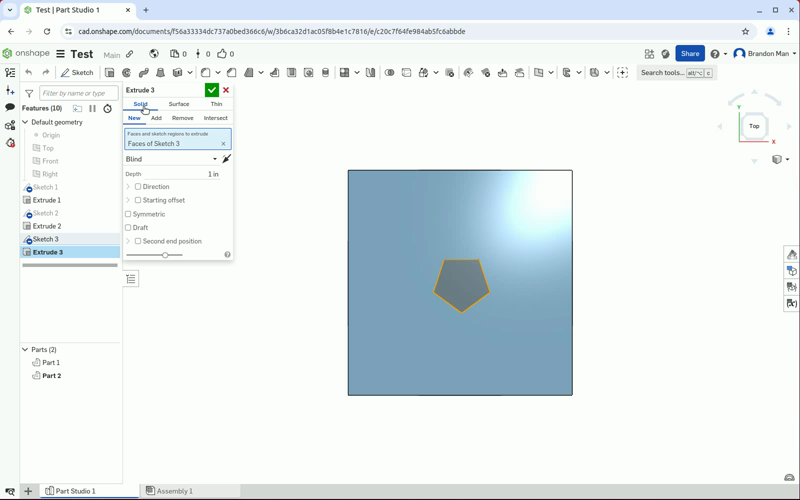
click(143, 106)
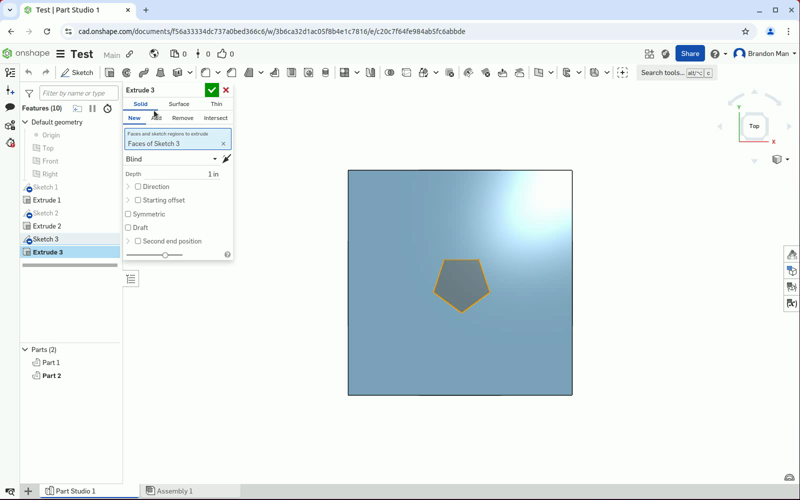
mouse_move(186, 120)
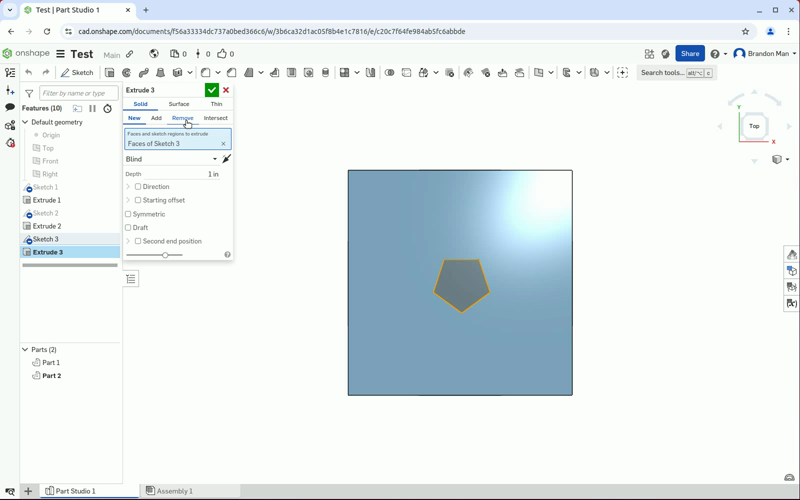
click(186, 120)
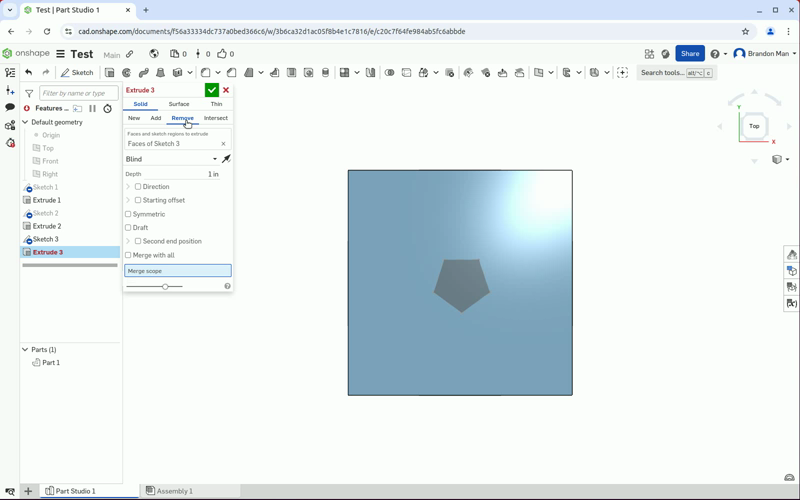
key(tab, 4)
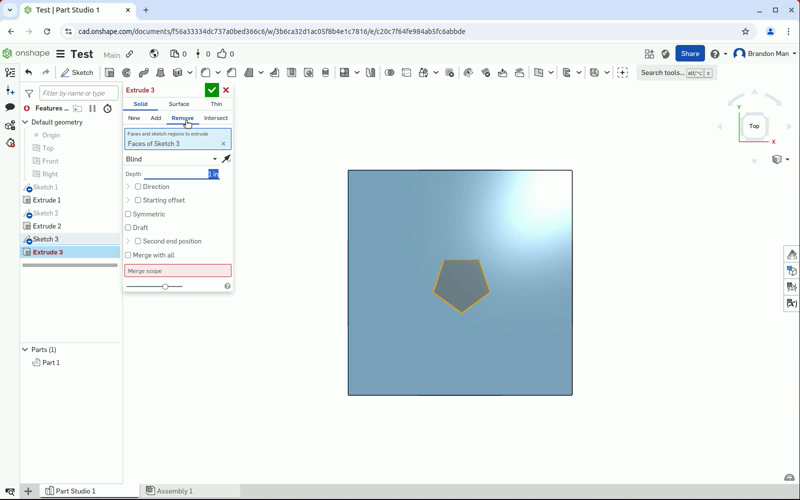
text(61.622)
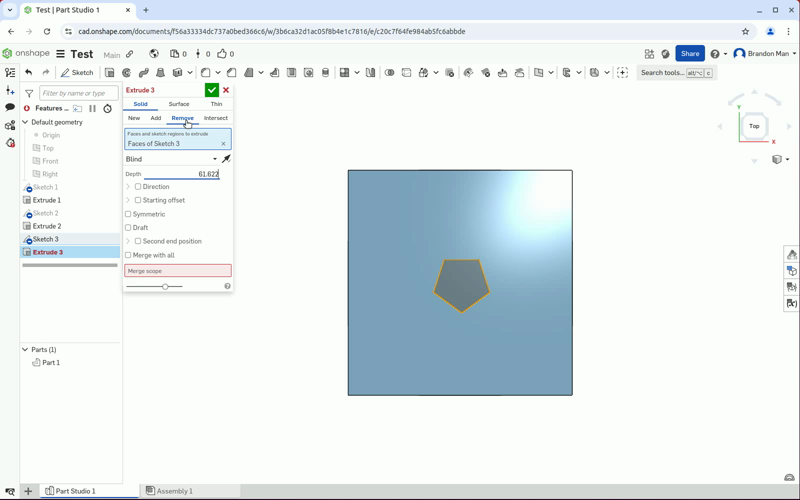
key(tab, 3)
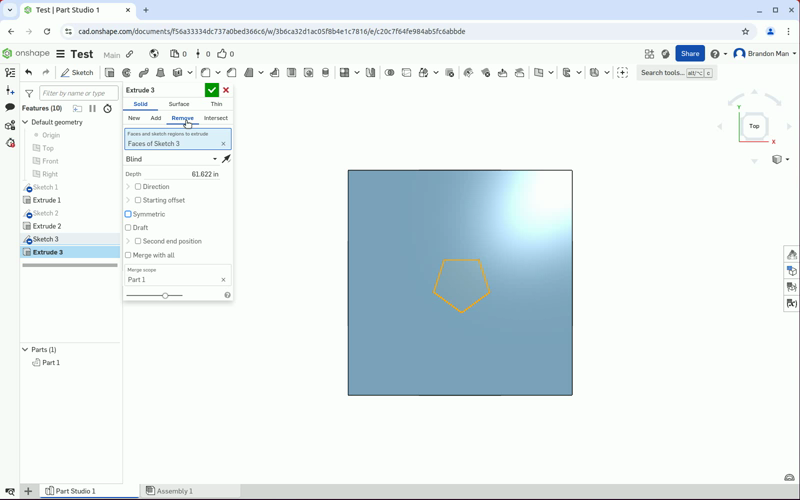
key(space)
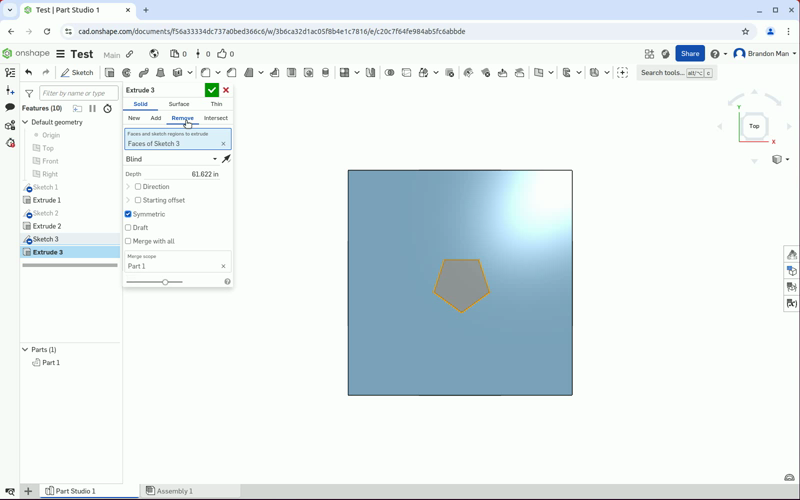
key(tab, 2)
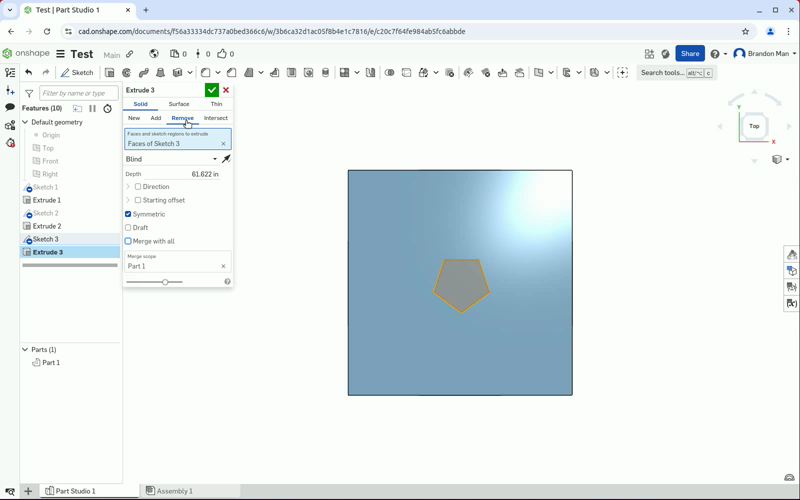
key(space)
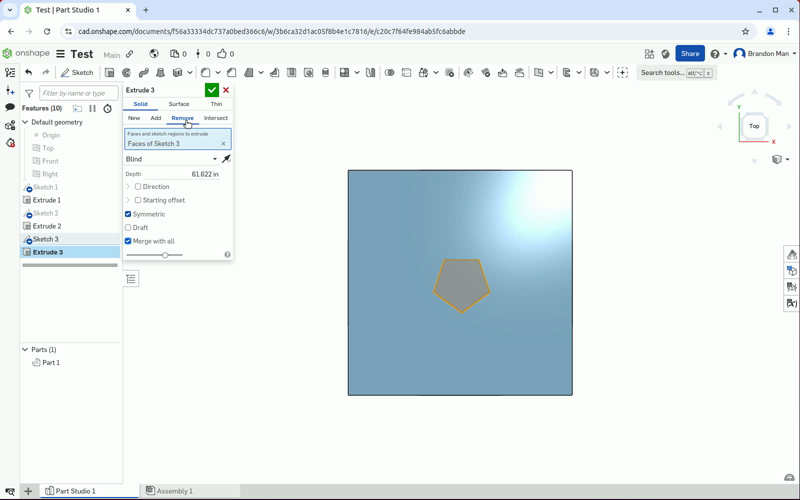
key(enter)
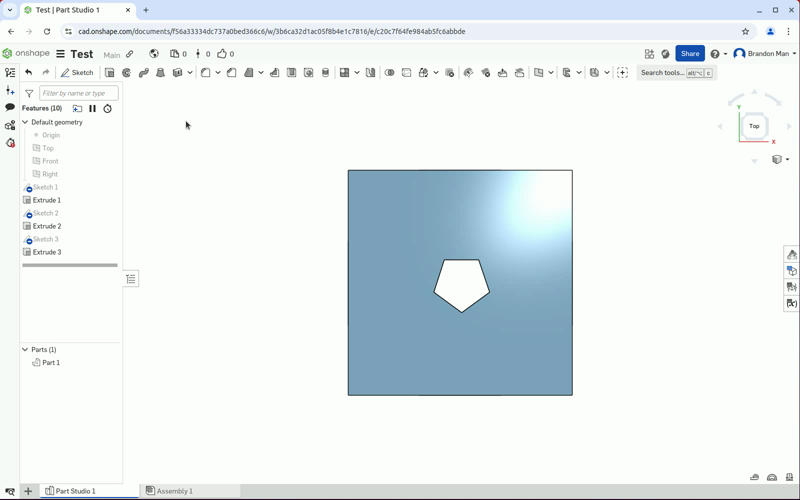
key(shift+h)
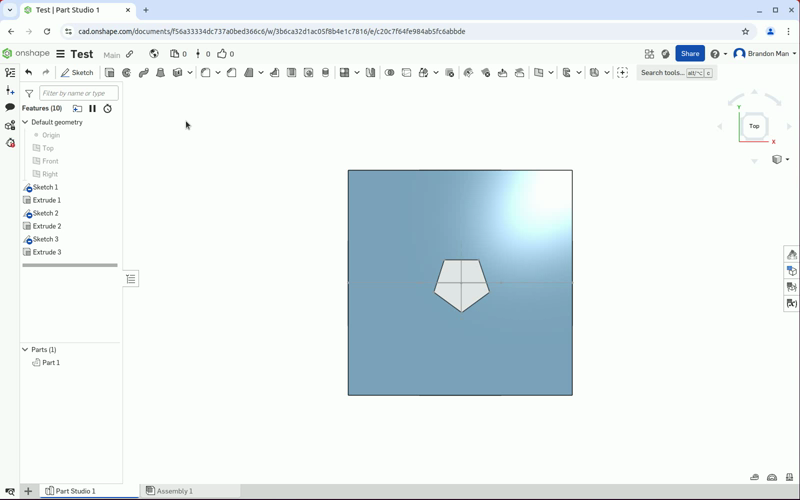
key(shift+h)
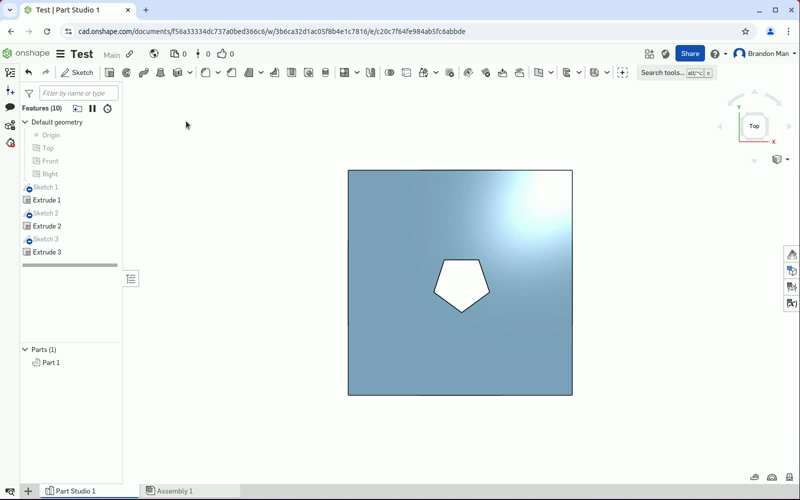
mouse_move(73, 189)
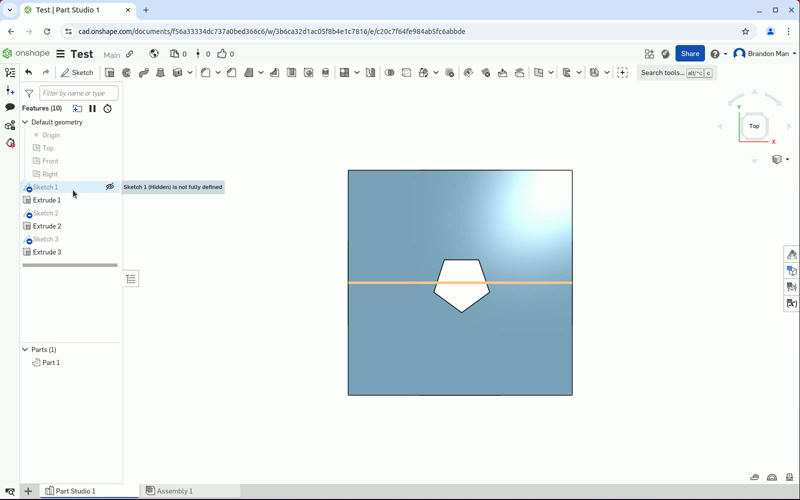
click(73, 189)
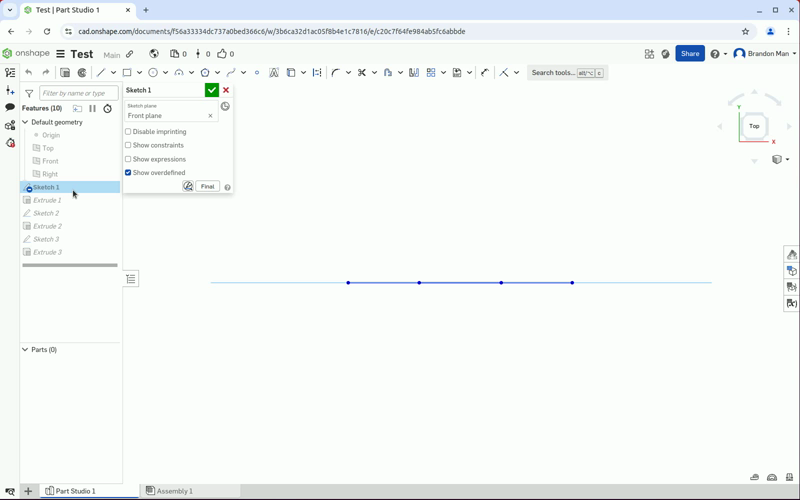
mouse_move(229, 92)
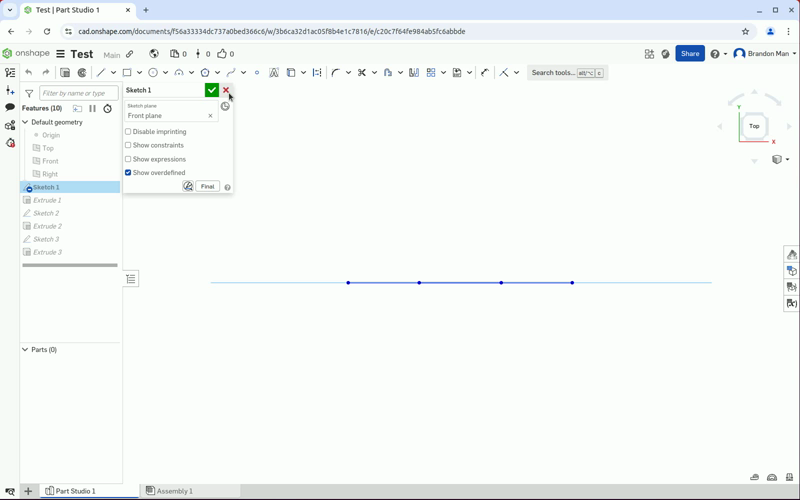
click(229, 92)
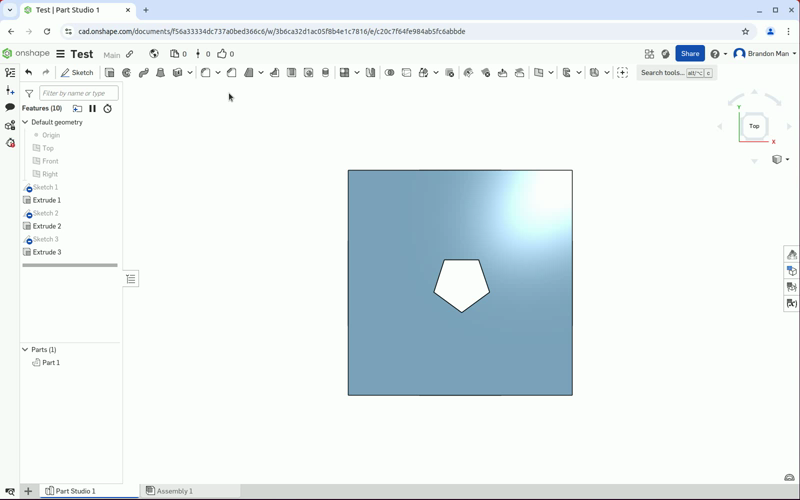
mouse_move(73, 352)
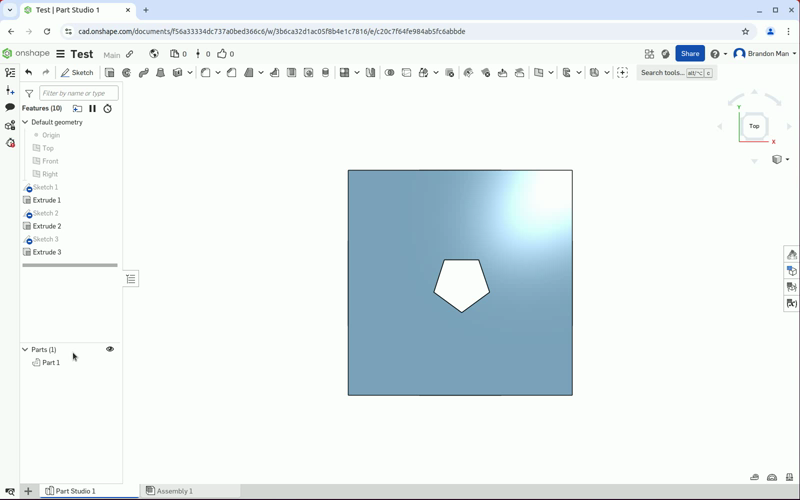
key(y)
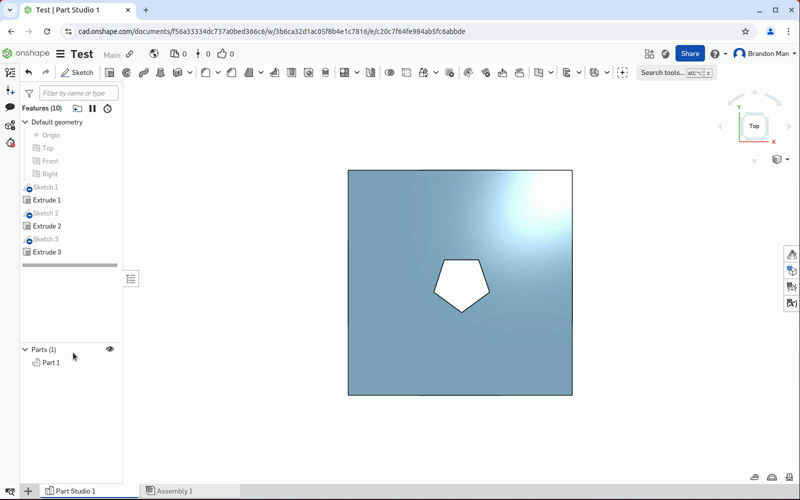
key(shift+p)
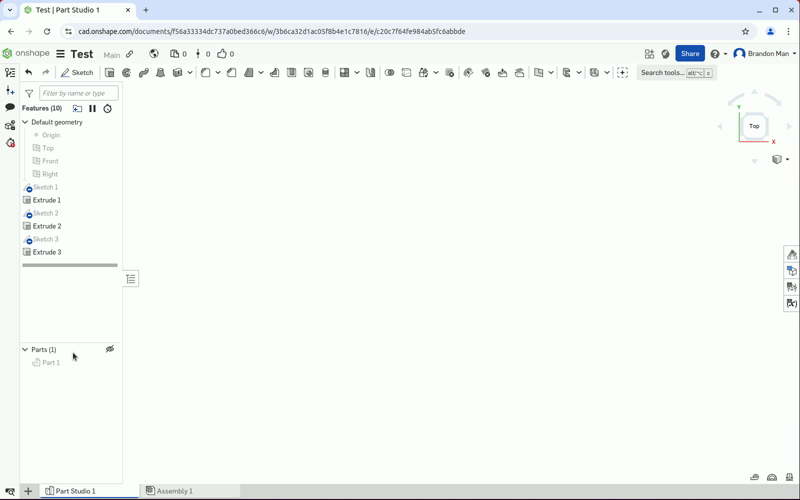
key(space)
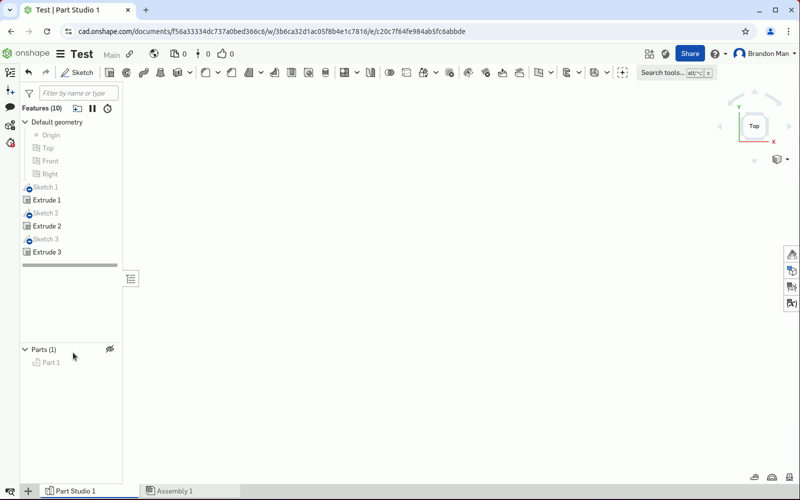
key_down(shift)
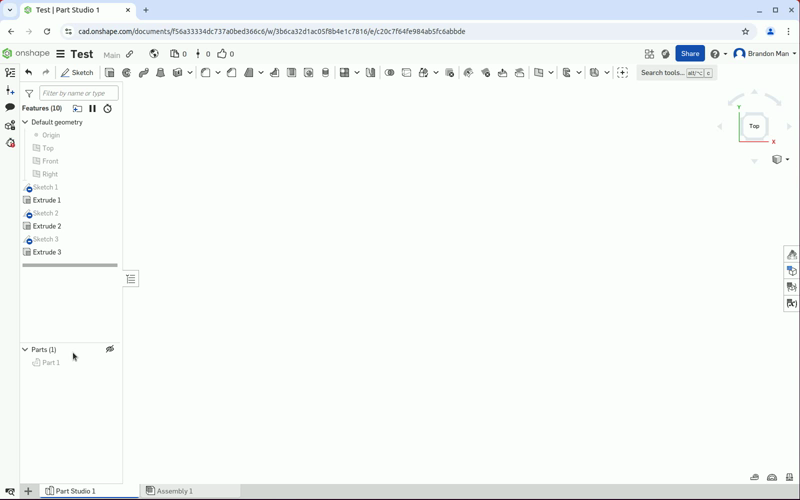
key(up)
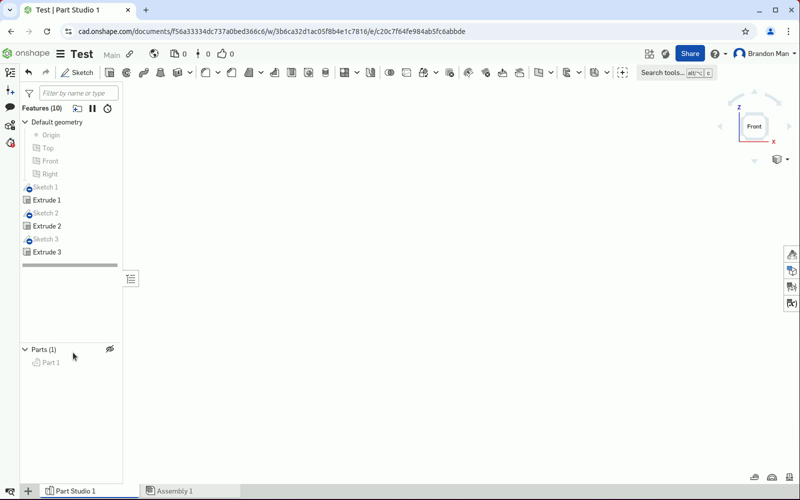
key_up(shift)
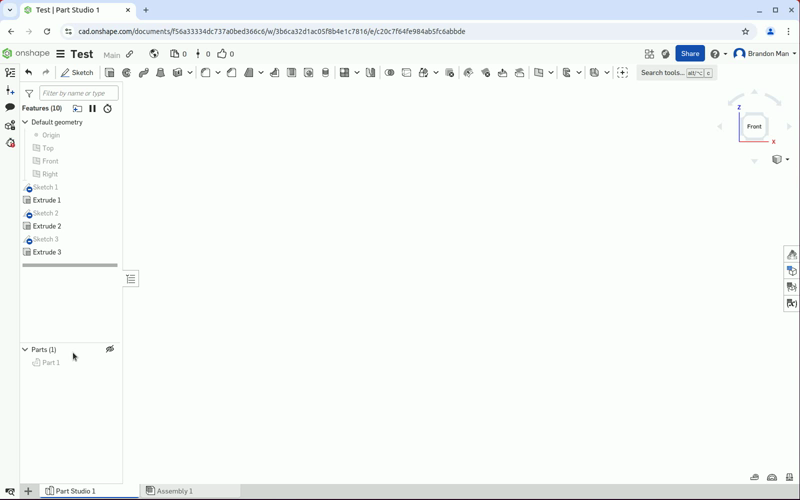
mouse_move(73, 352)
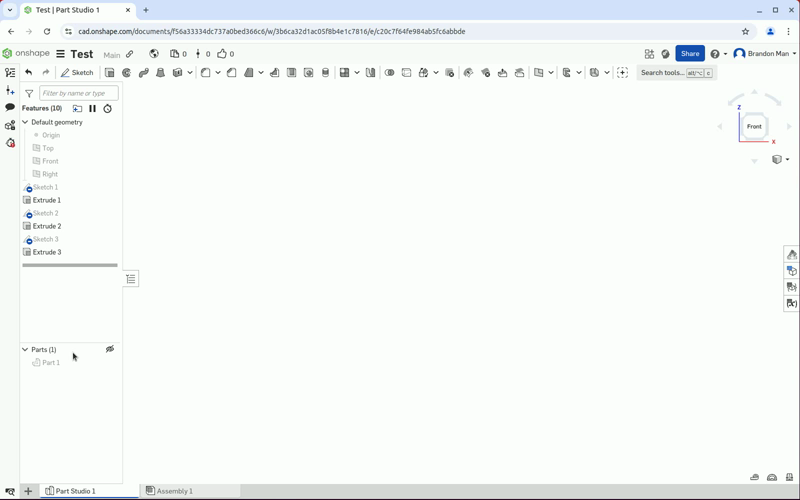
key(shift+y)
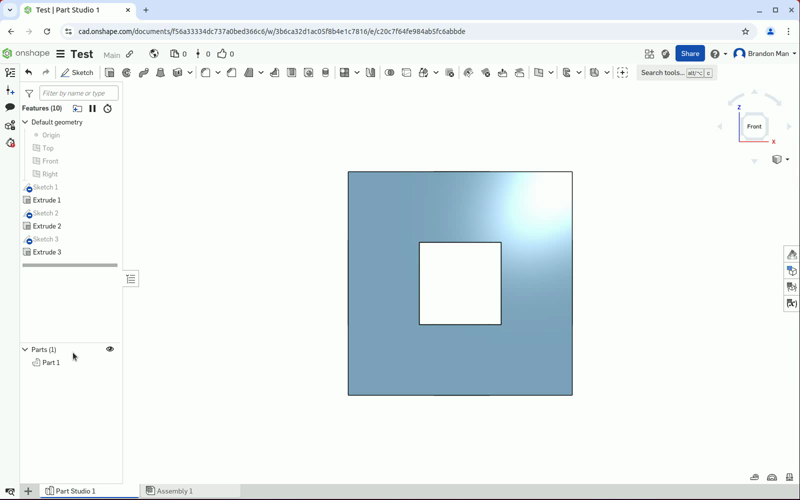
mouse_move(541, 75)
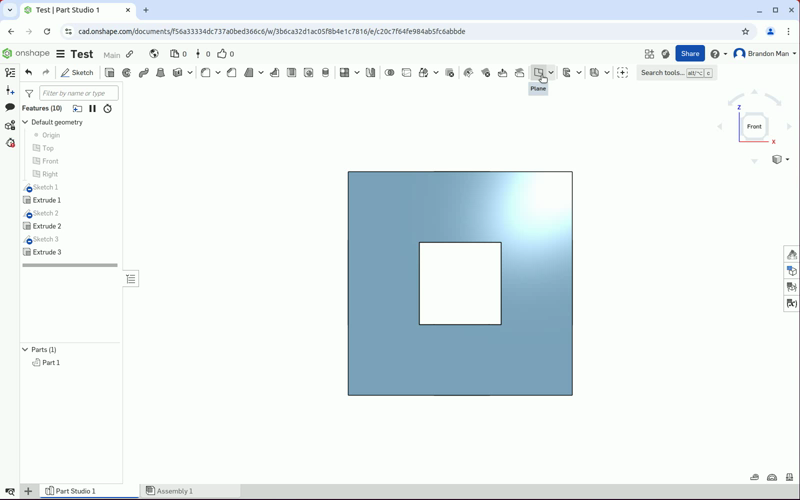
click(541, 75)
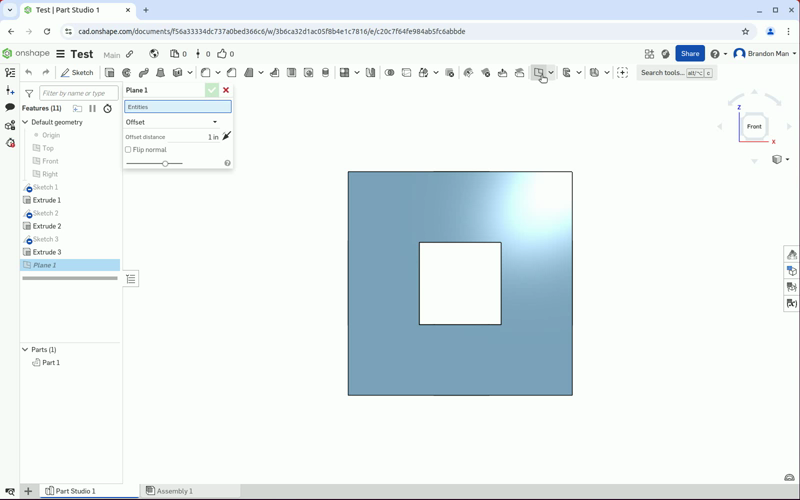
mouse_move(73, 163)
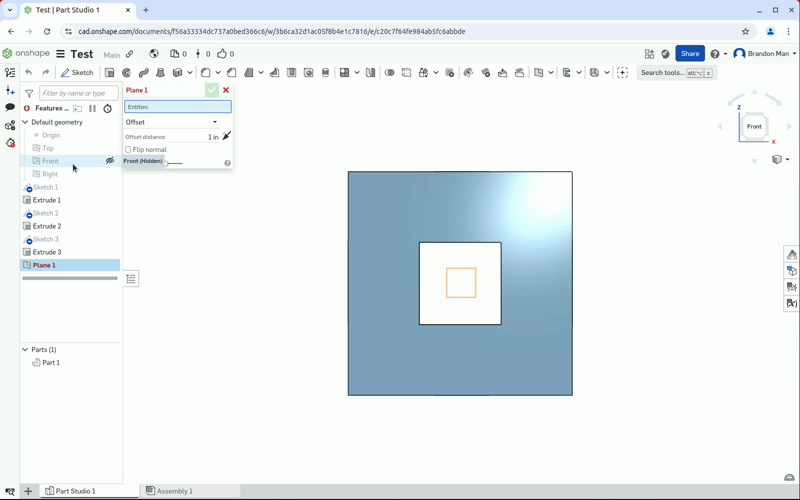
click(73, 163)
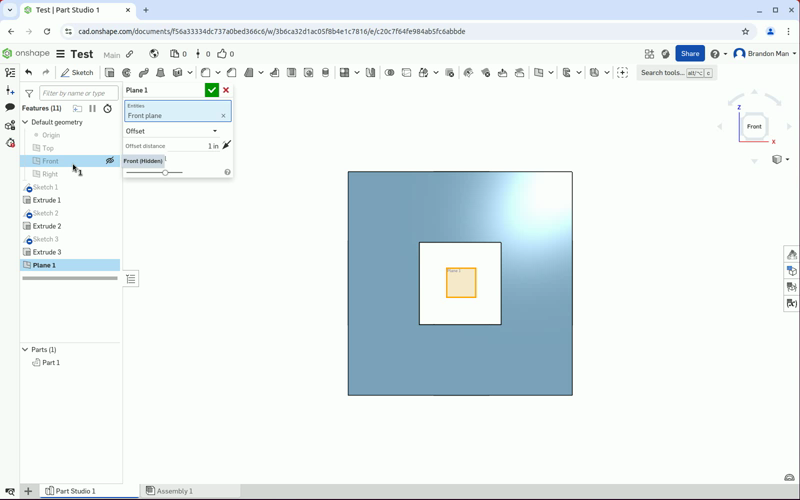
key(tab, 2)
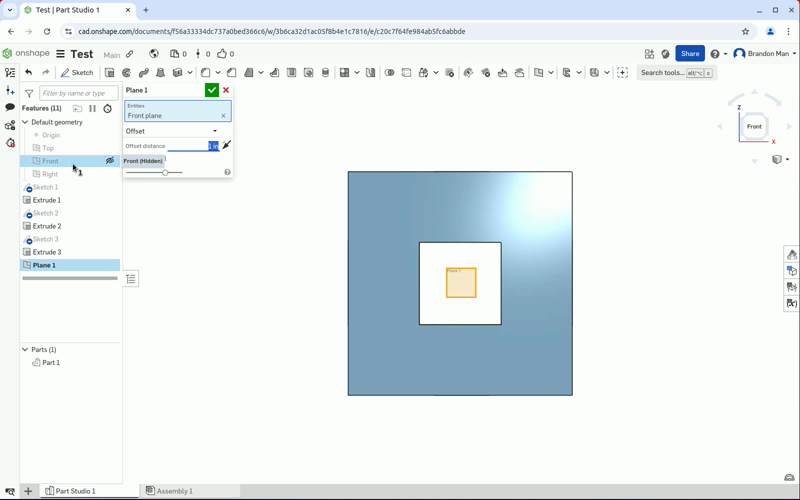
text(23.108)
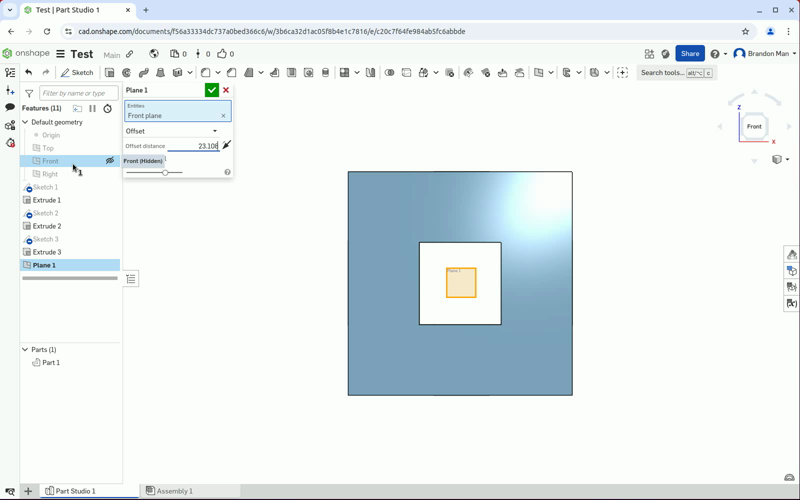
key(enter, 2)
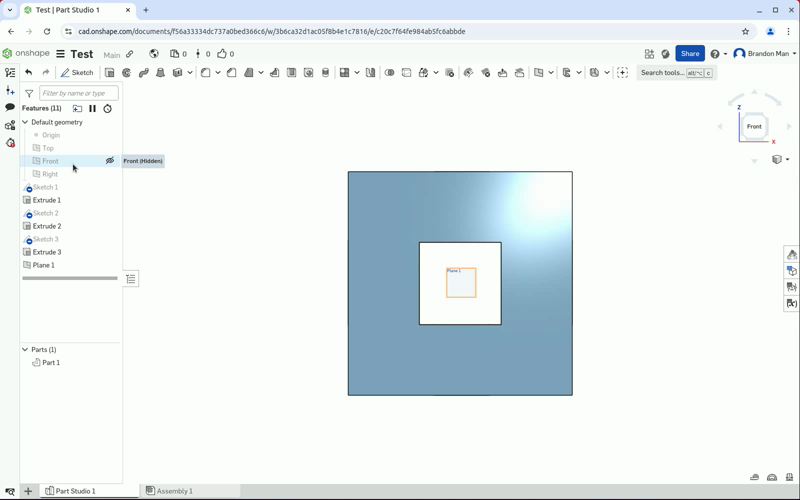
key(shift+s)
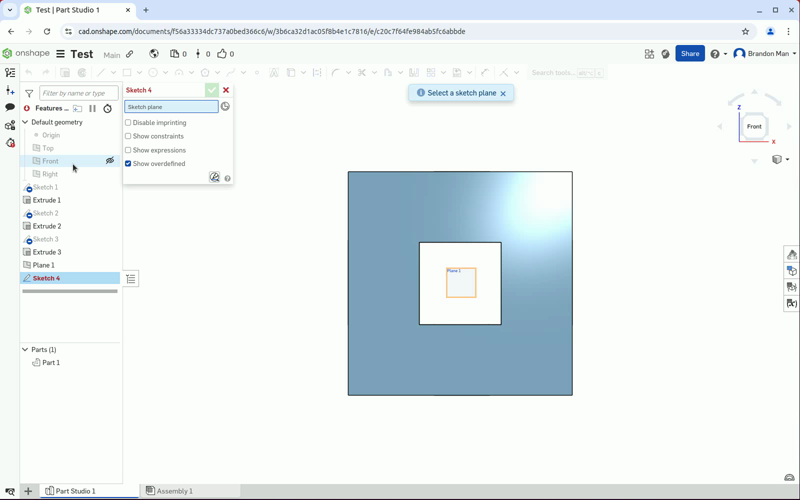
mouse_move(73, 267)
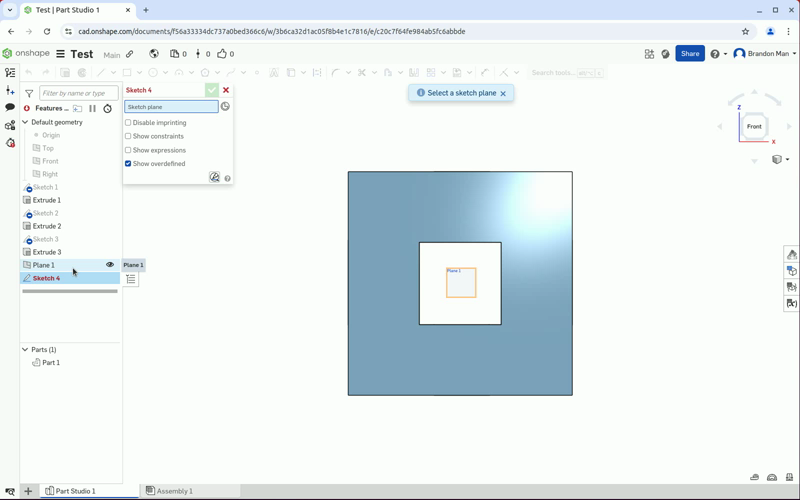
click(73, 267)
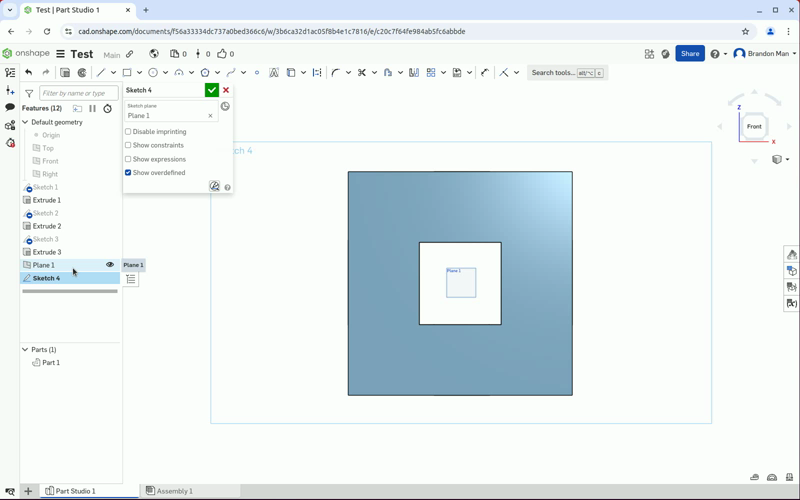
mouse_move(73, 352)
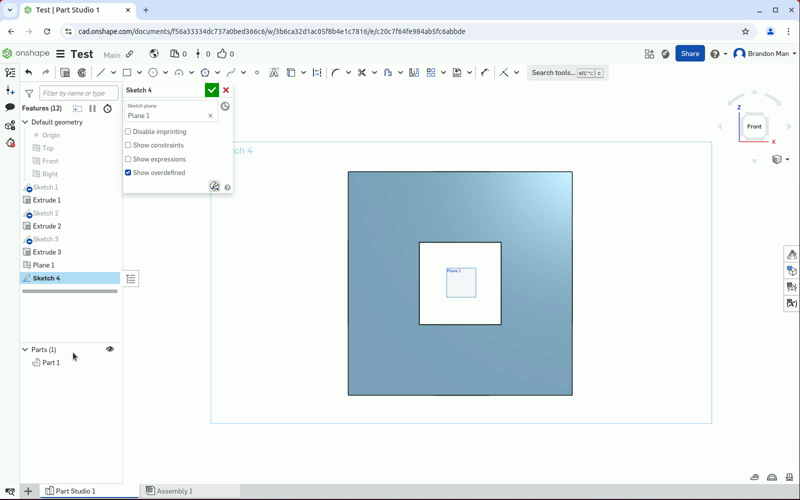
key(y)
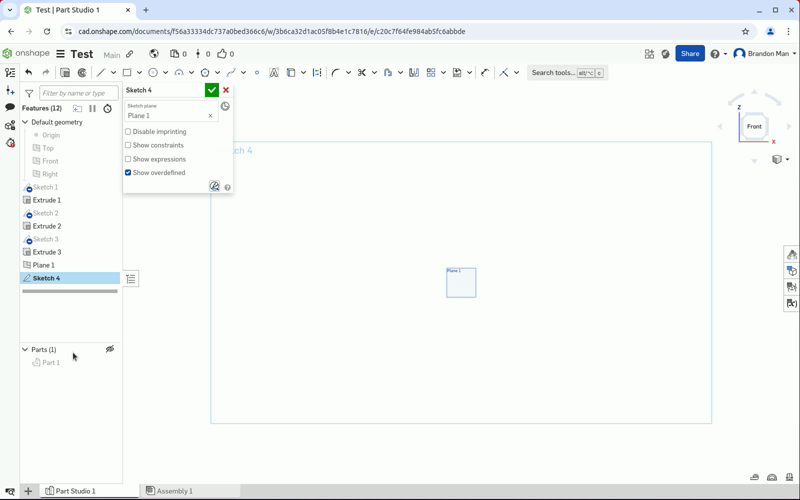
key(l)
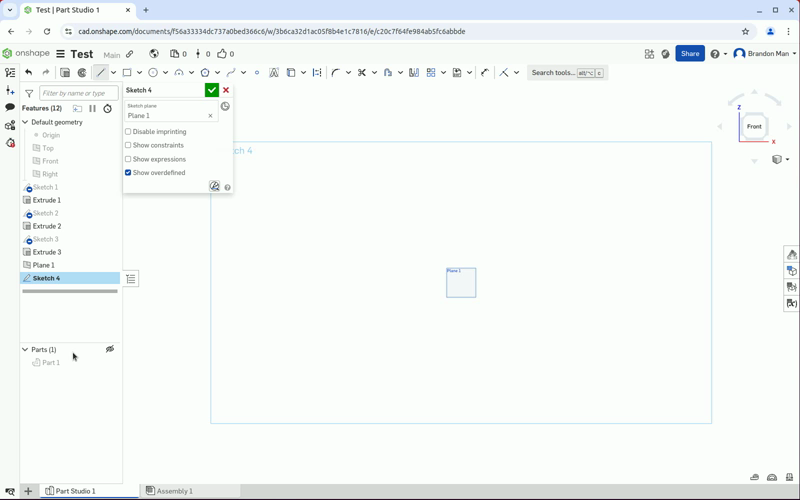
key_down(shift)
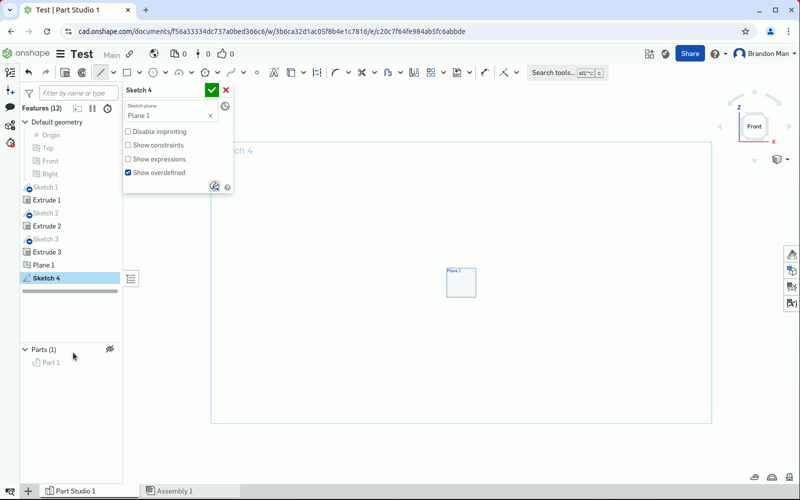
mouse_move(361, 271)
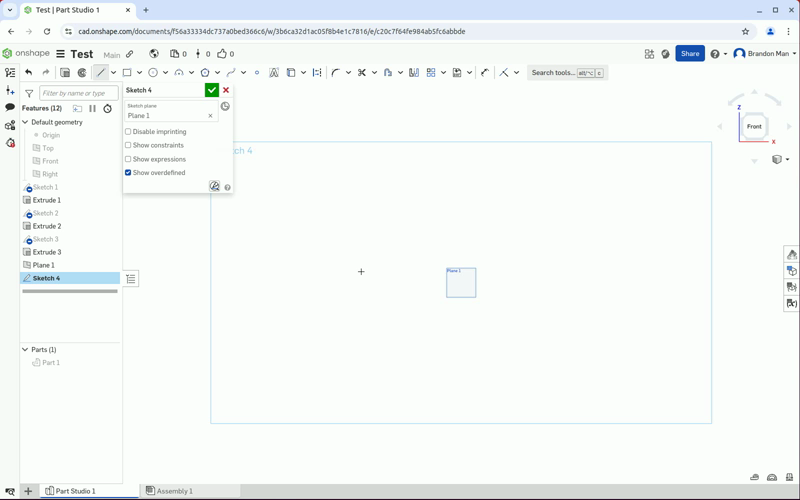
click(361, 271)
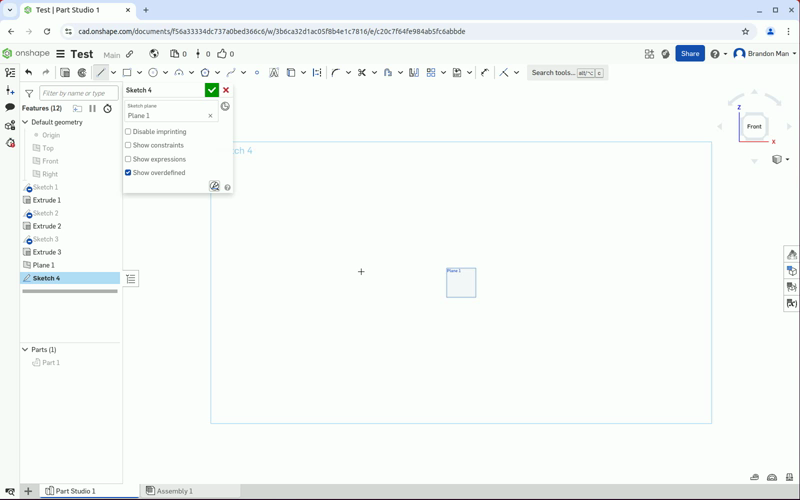
key_up(shift)
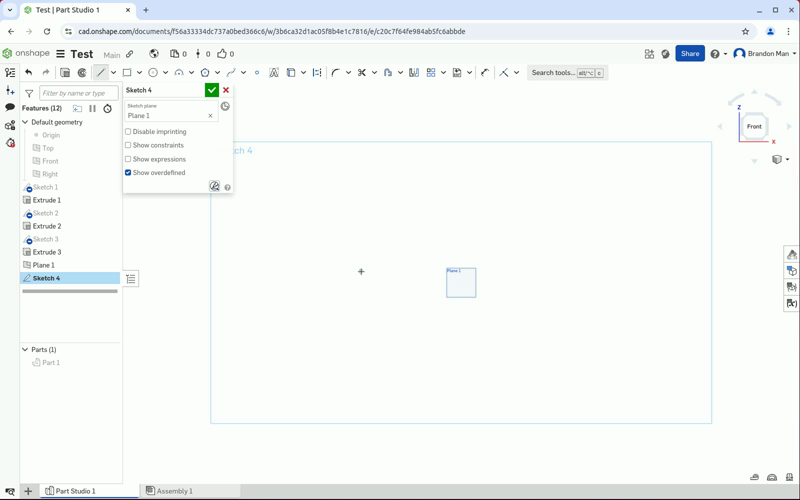
key_down(shift)
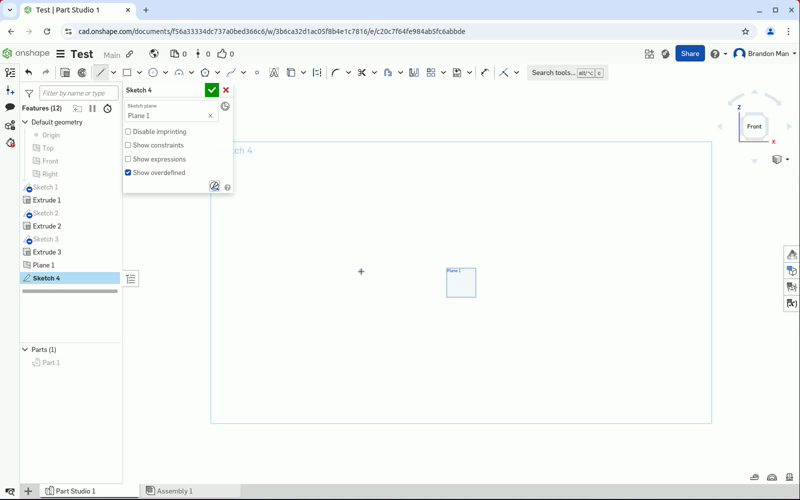
mouse_move(391, 271)
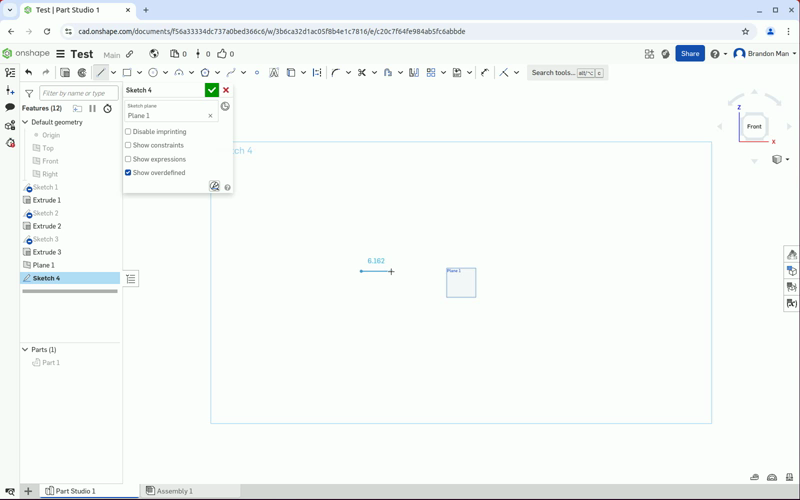
mouse_move(370, 271)
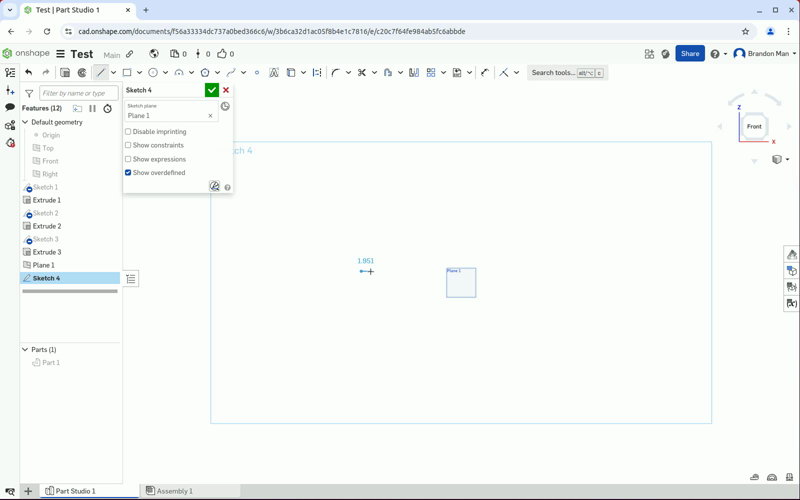
click(370, 271)
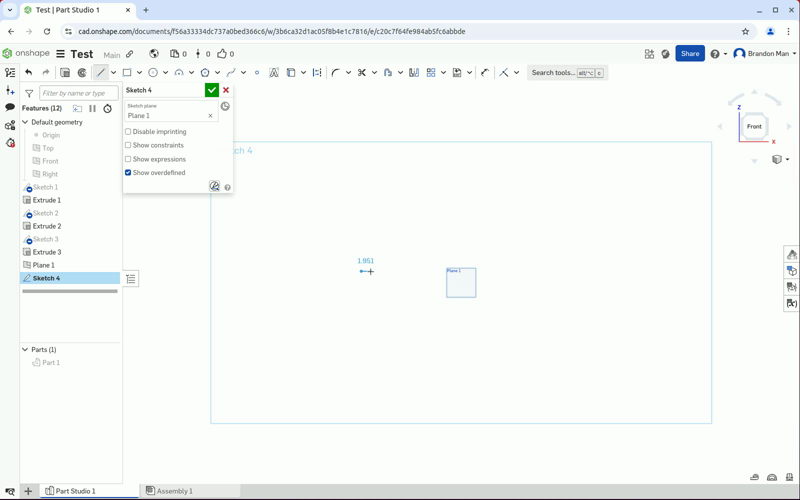
key_up(shift)
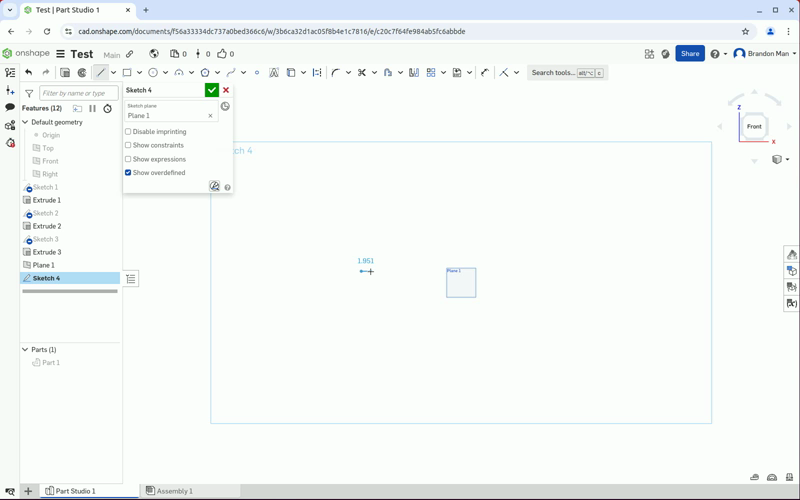
key_down(shift)
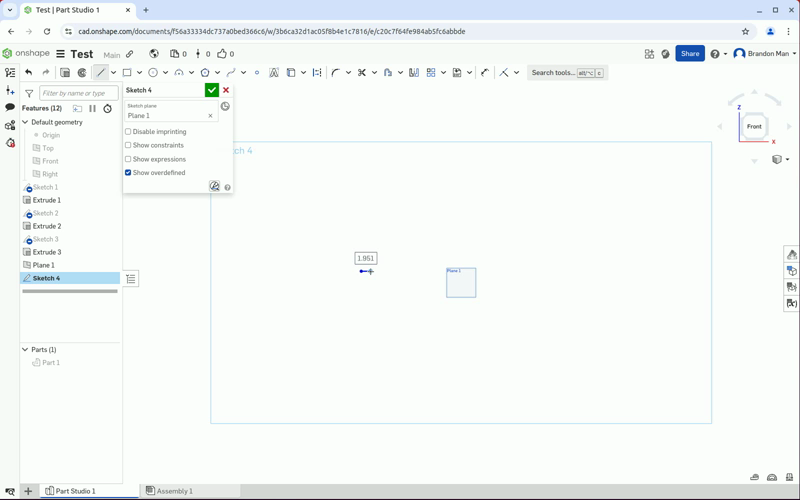
mouse_move(400, 271)
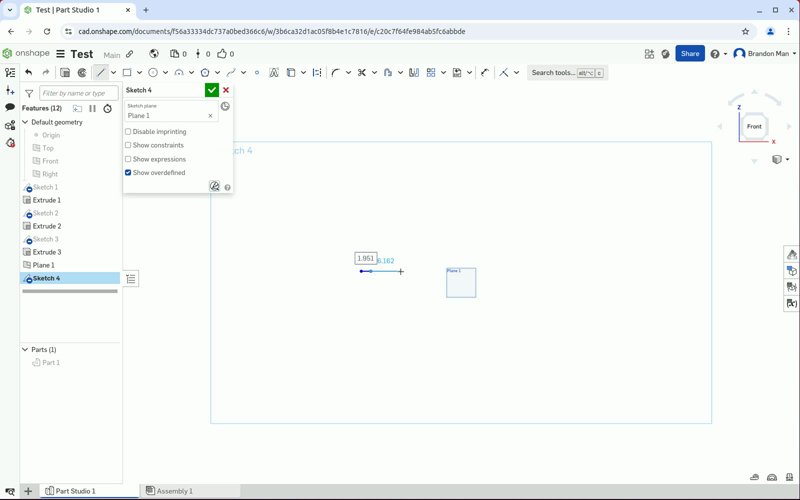
mouse_move(370, 235)
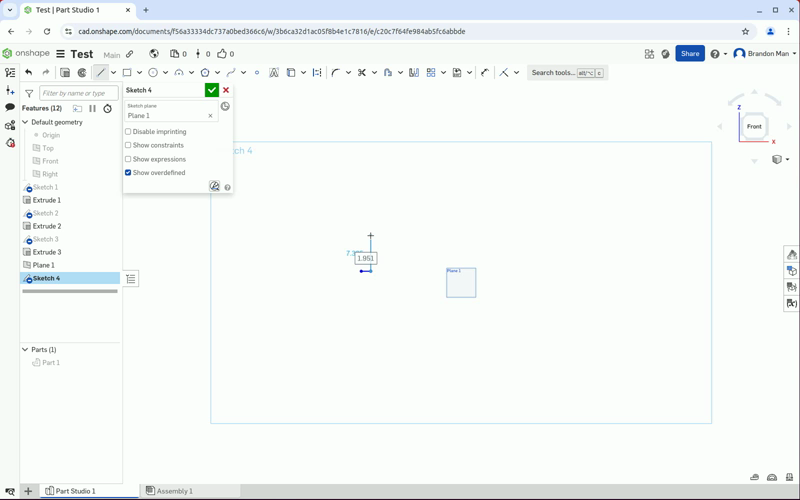
click(370, 235)
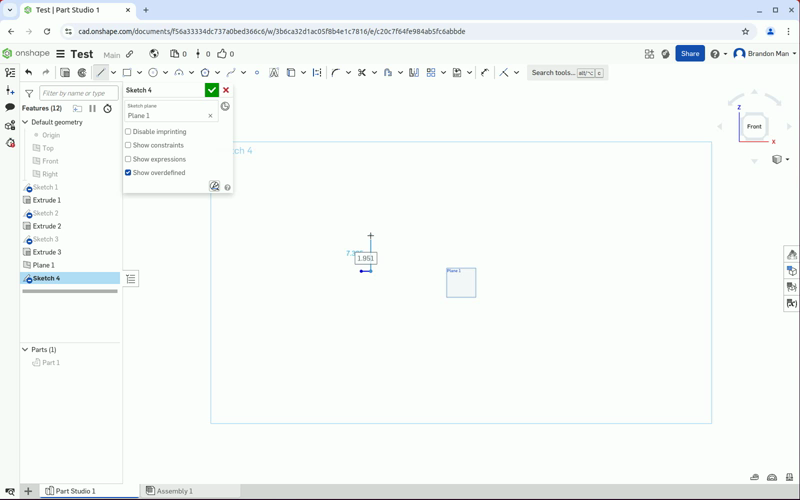
key_up(shift)
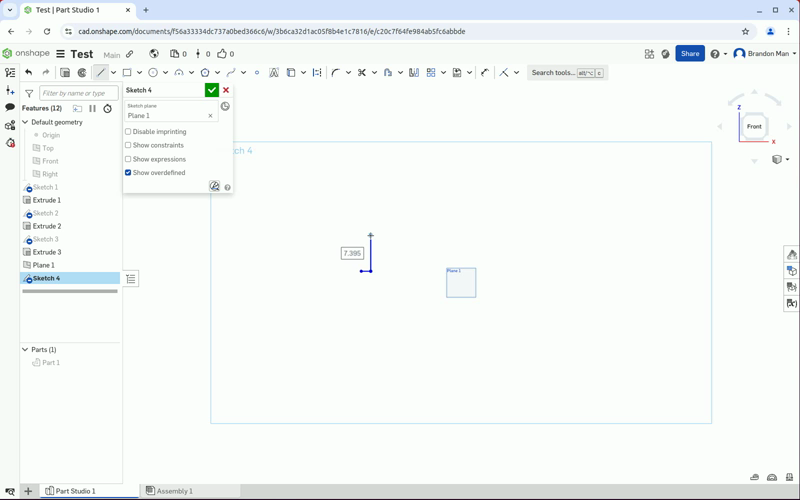
key_down(shift)
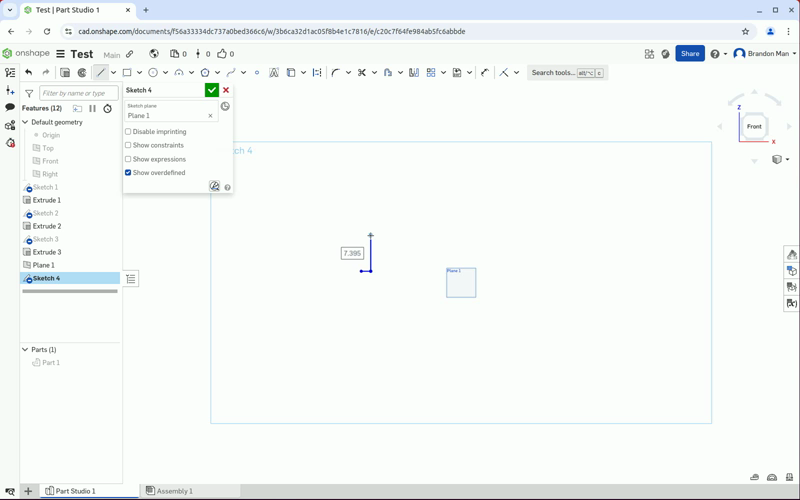
mouse_move(400, 235)
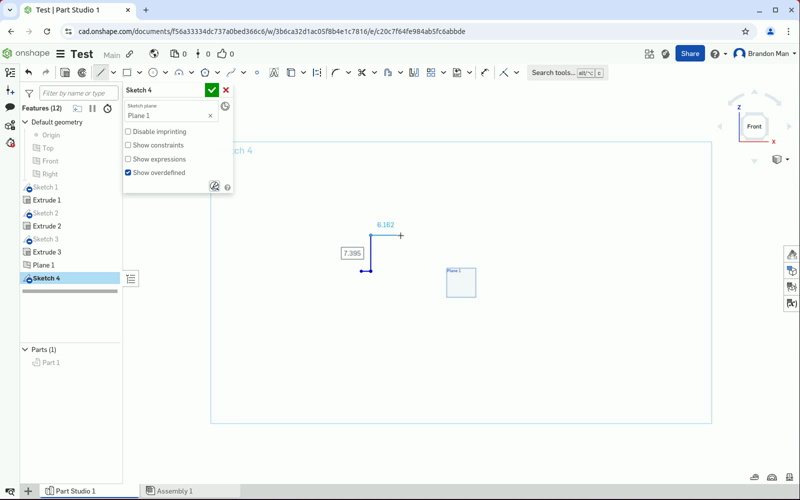
mouse_move(404, 235)
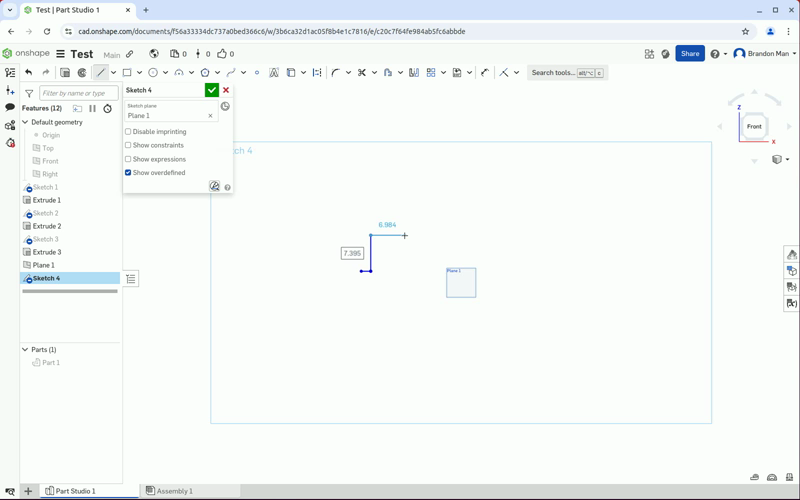
click(404, 235)
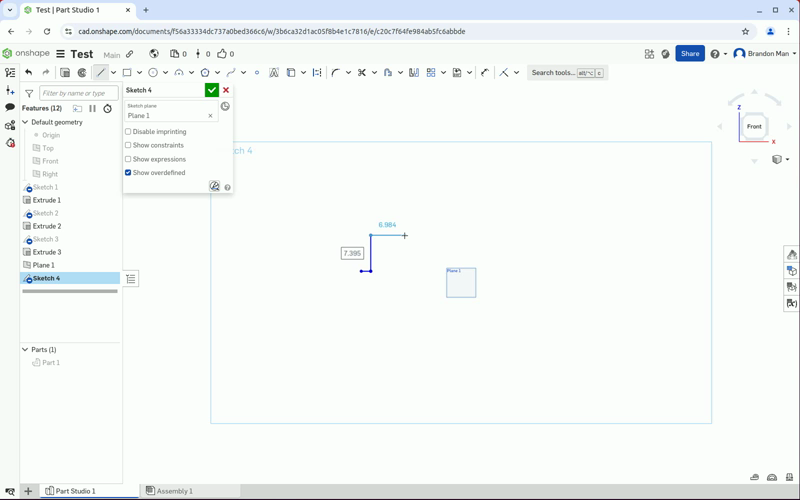
key_up(shift)
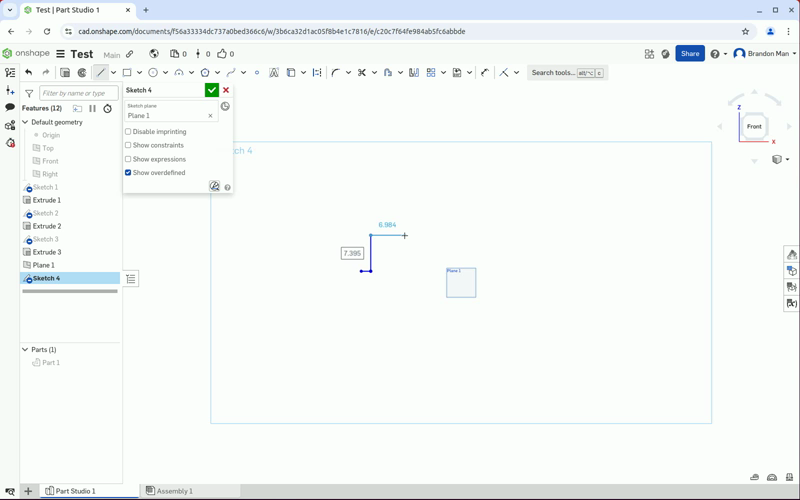
key_down(shift)
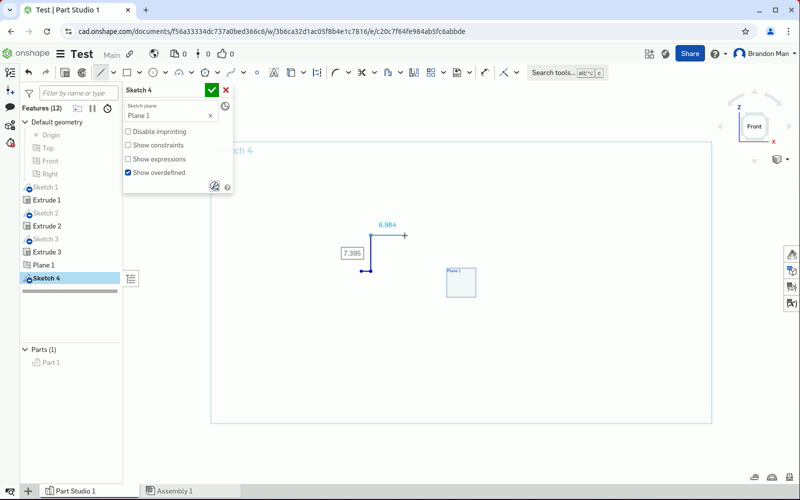
mouse_move(434, 235)
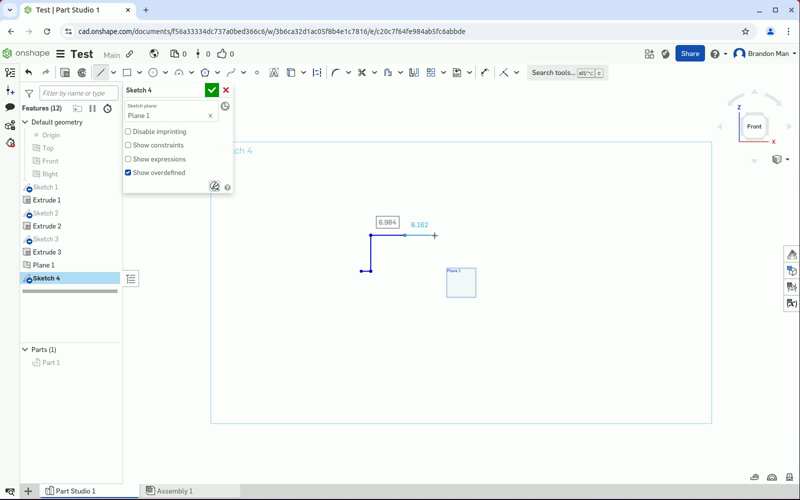
mouse_move(404, 227)
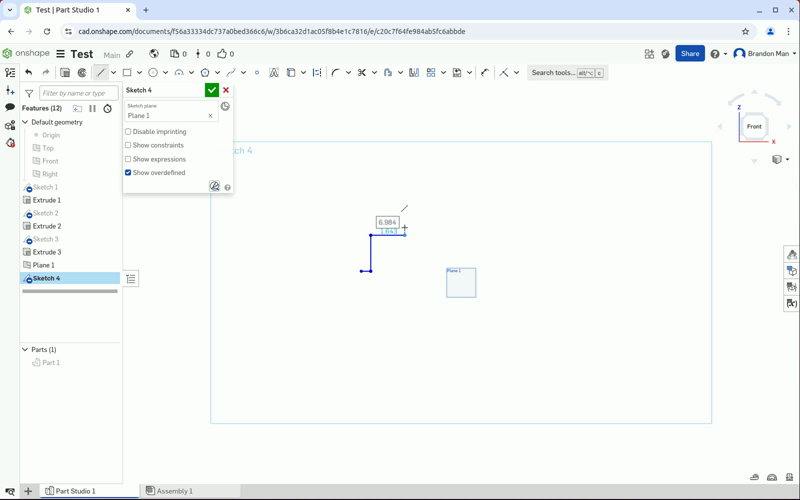
click(404, 227)
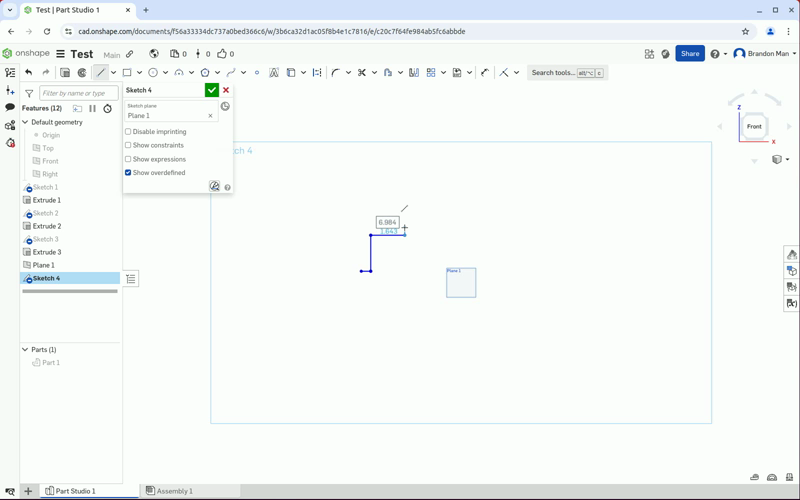
key_up(shift)
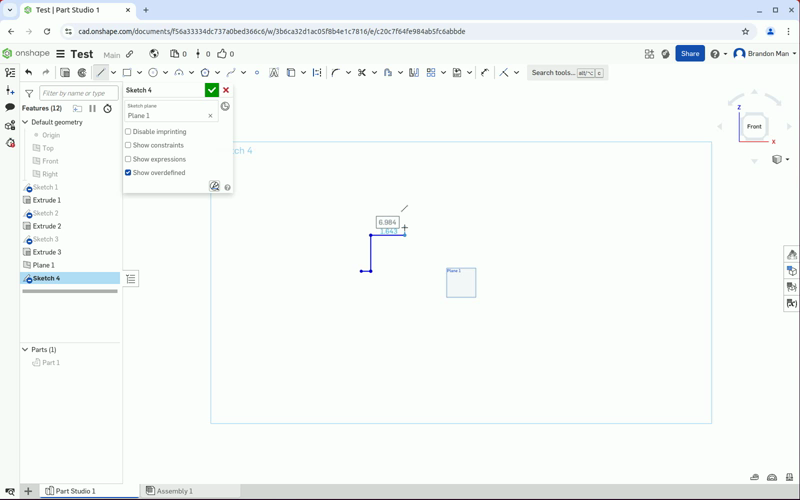
key_down(shift)
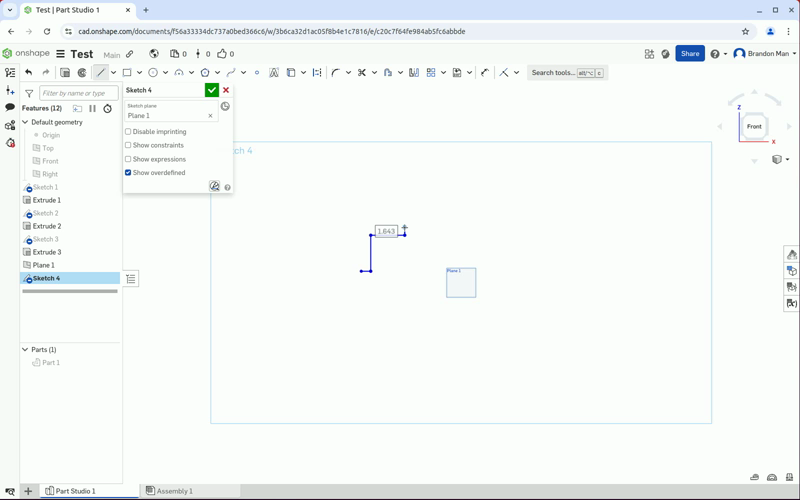
mouse_move(434, 227)
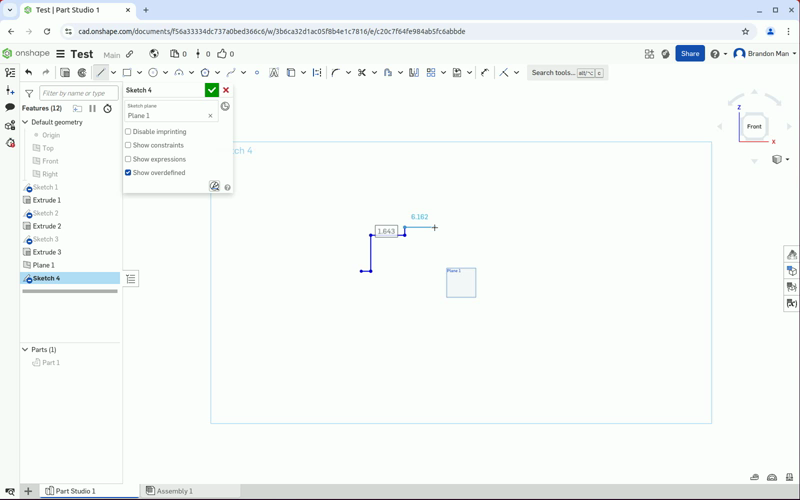
mouse_move(370, 227)
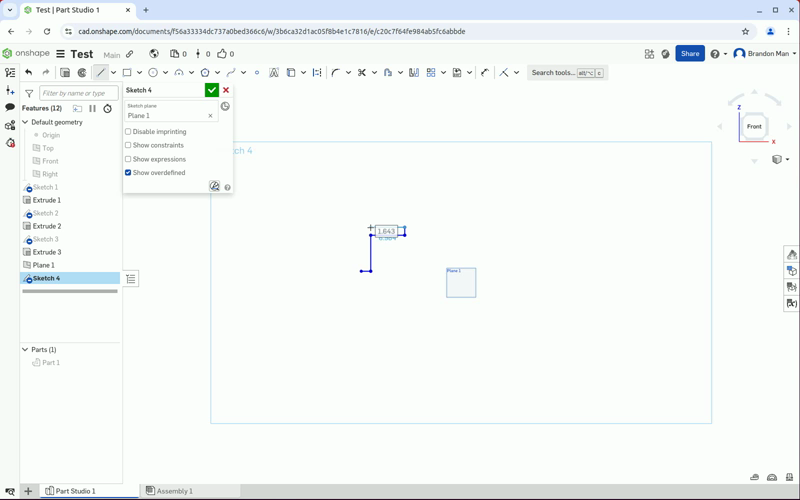
click(370, 227)
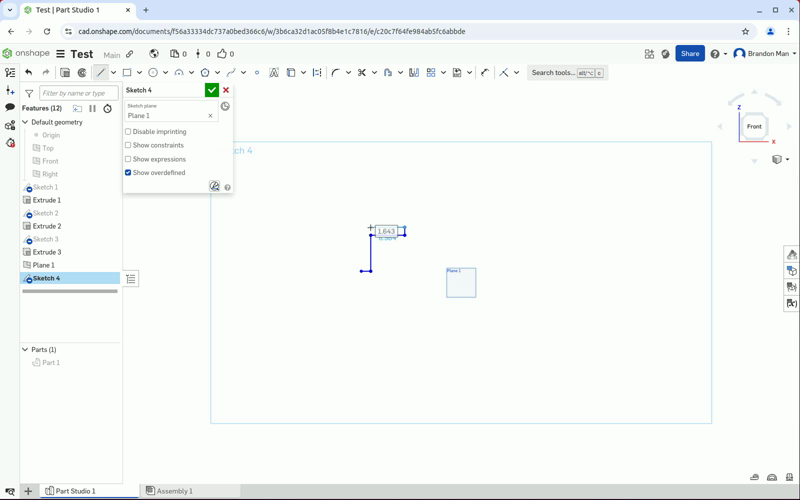
key_up(shift)
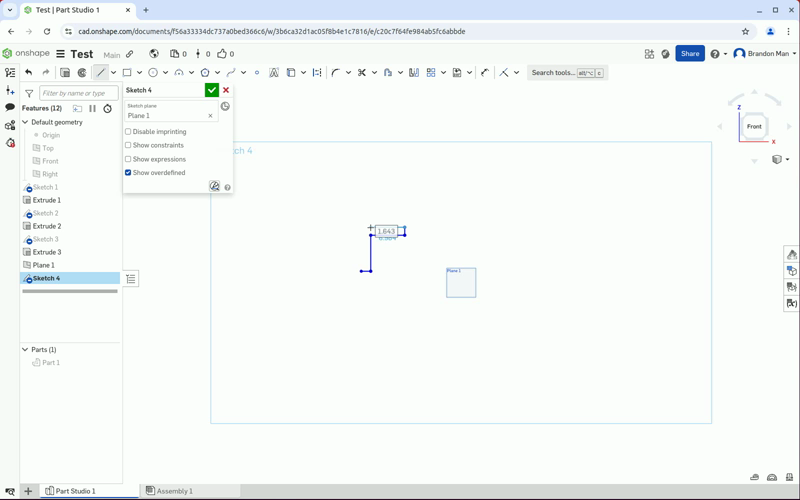
key_down(shift)
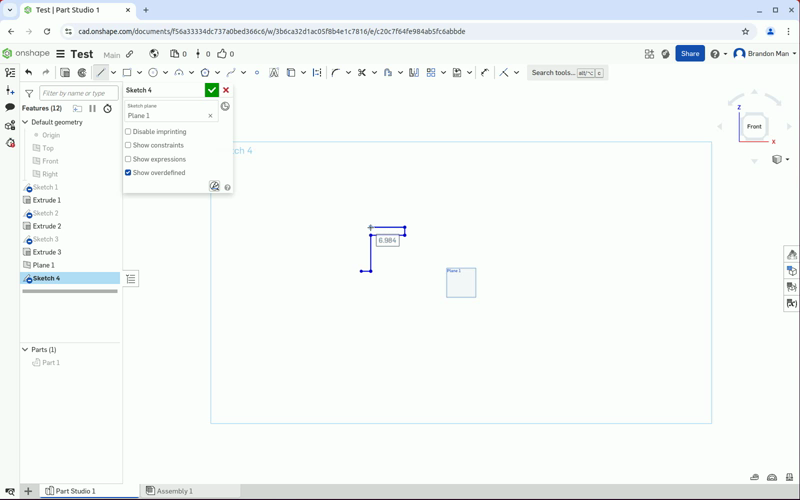
mouse_move(400, 227)
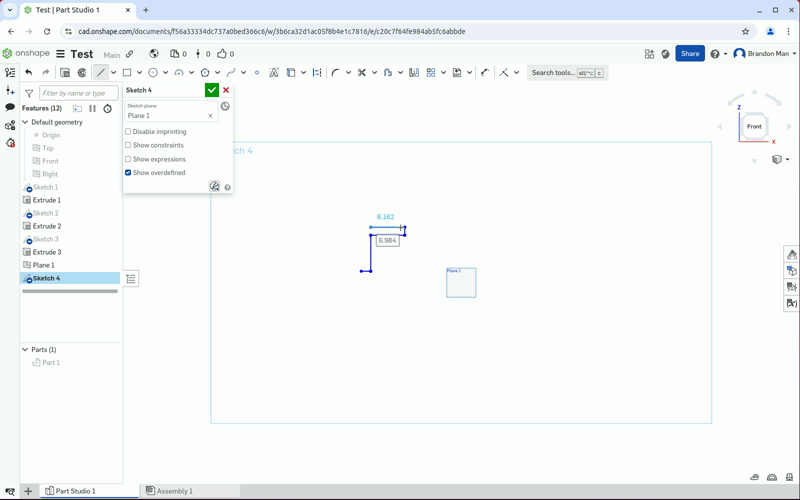
mouse_move(370, 196)
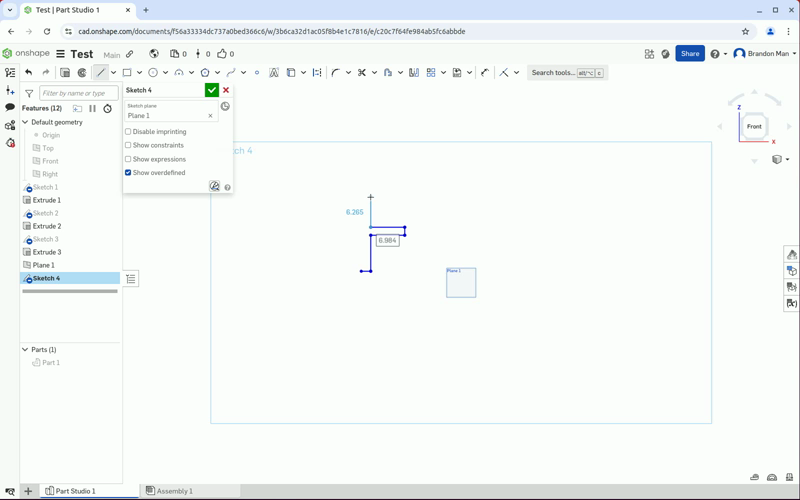
click(370, 196)
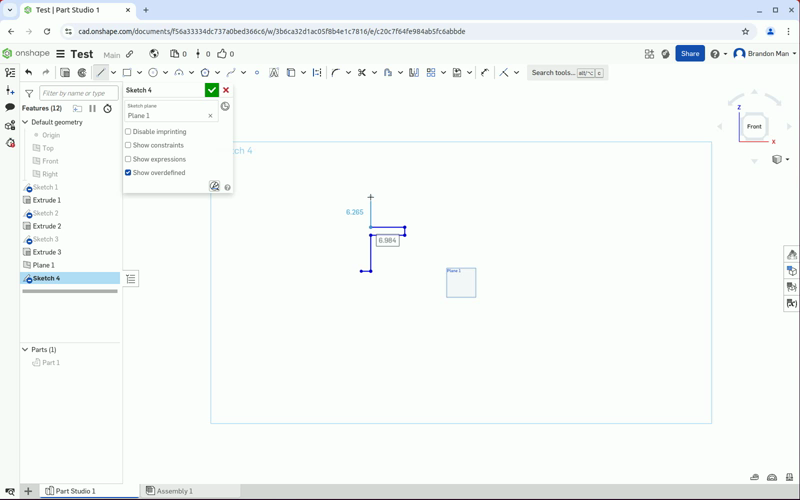
key_up(shift)
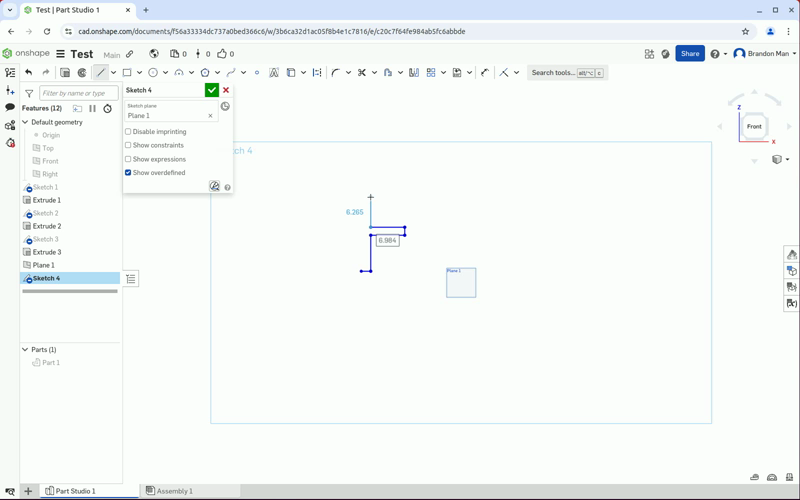
key_down(shift)
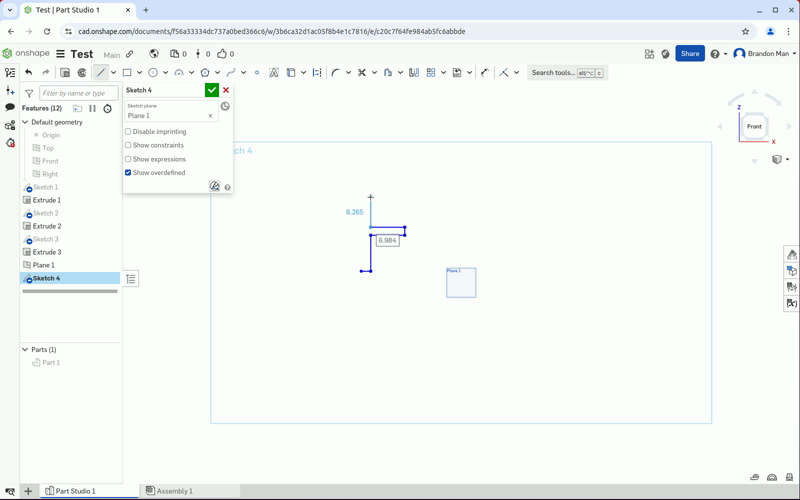
mouse_move(400, 196)
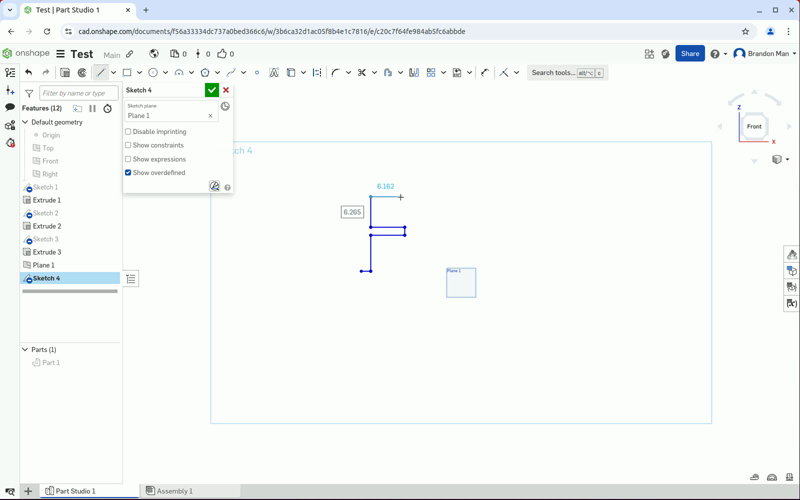
mouse_move(407, 196)
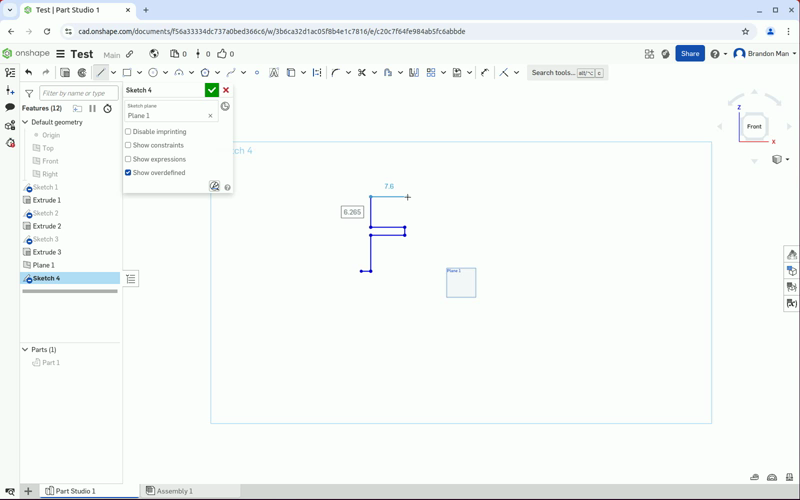
click(407, 196)
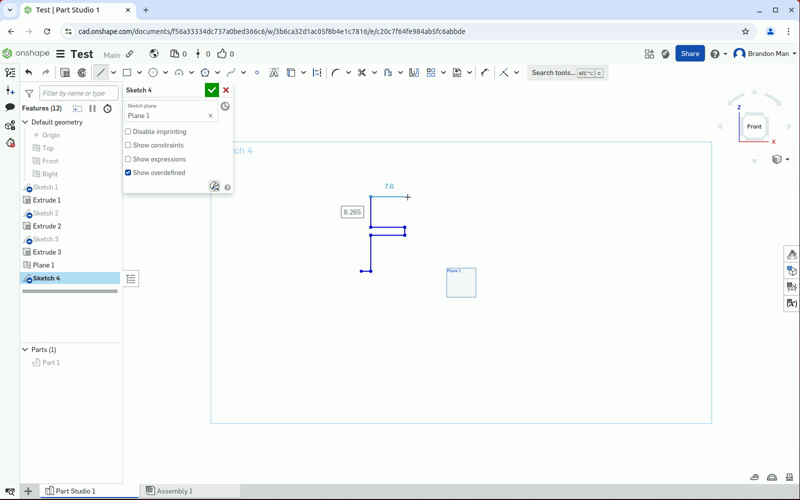
key_up(shift)
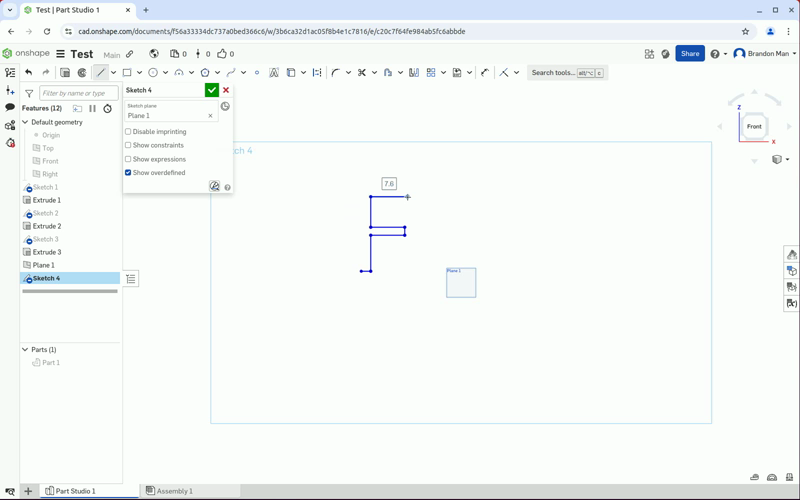
key_down(shift)
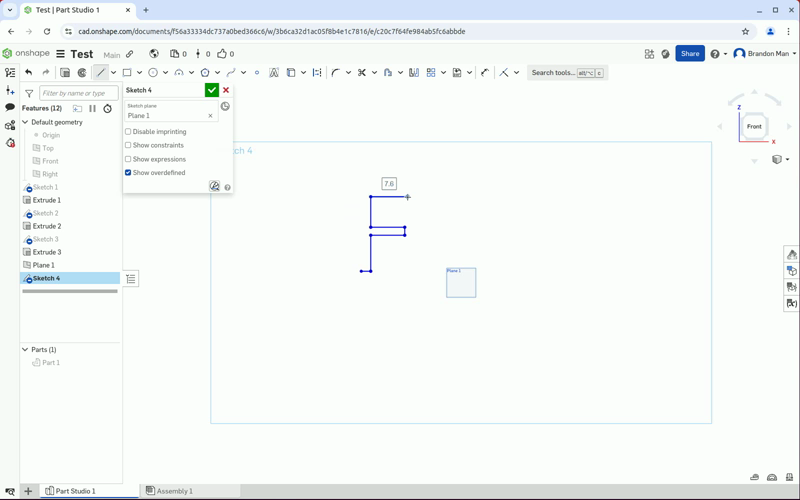
mouse_move(437, 196)
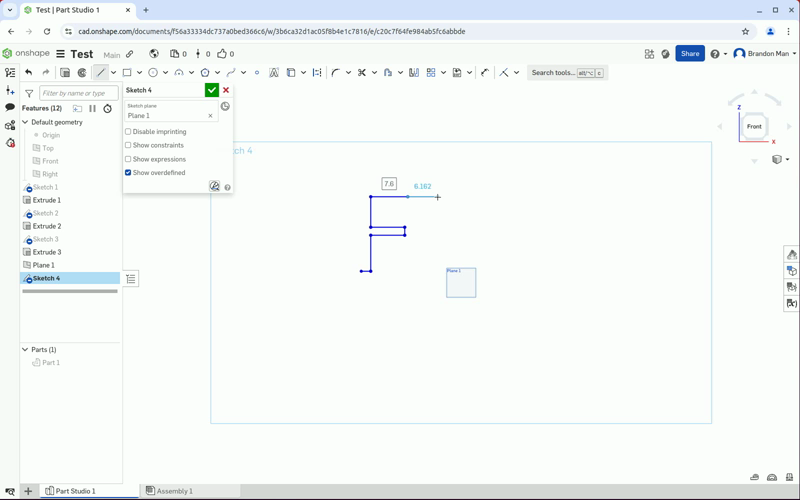
mouse_move(407, 187)
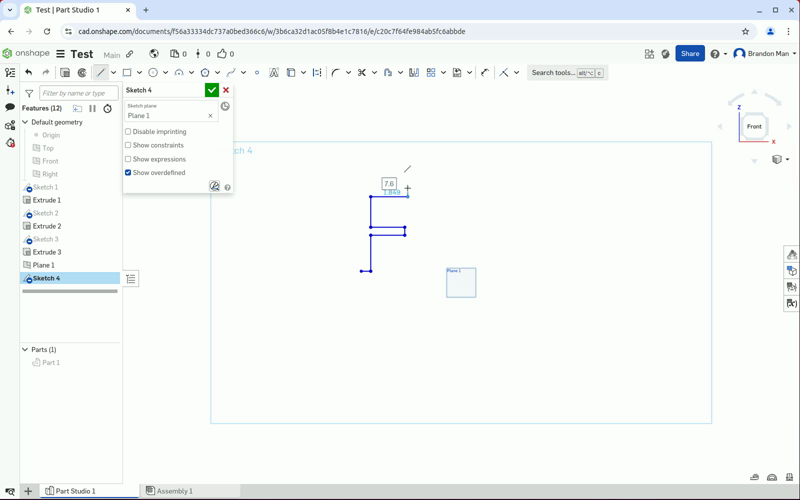
click(407, 187)
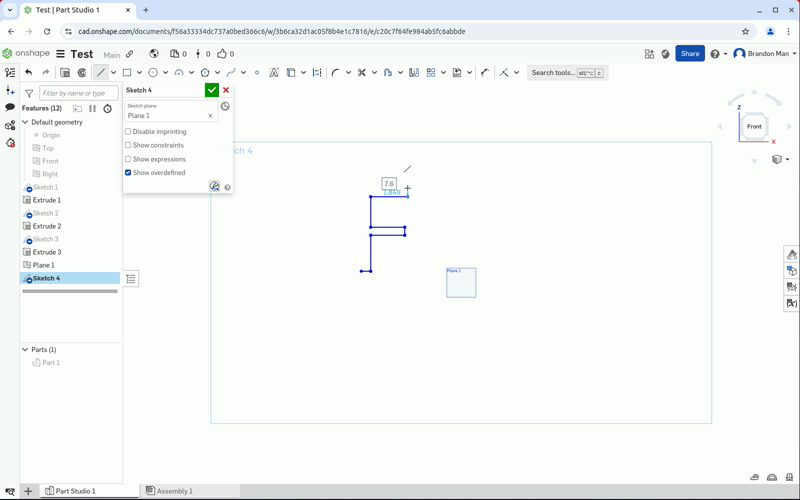
key_up(shift)
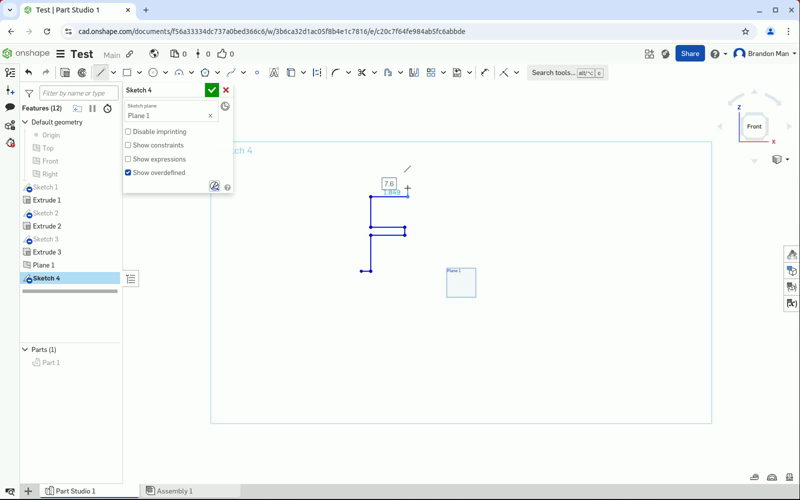
key_down(shift)
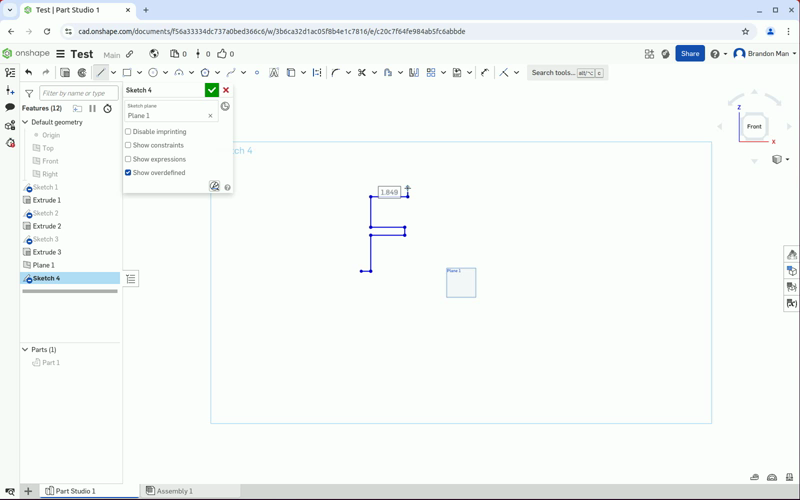
mouse_move(437, 187)
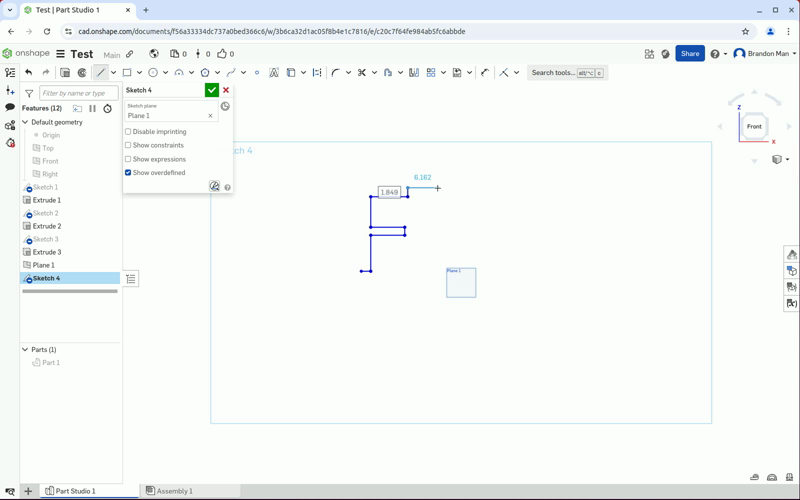
mouse_move(361, 187)
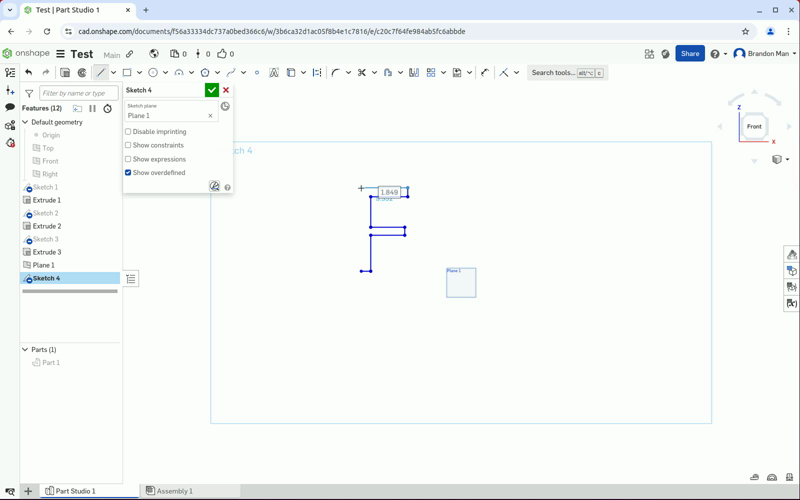
click(361, 187)
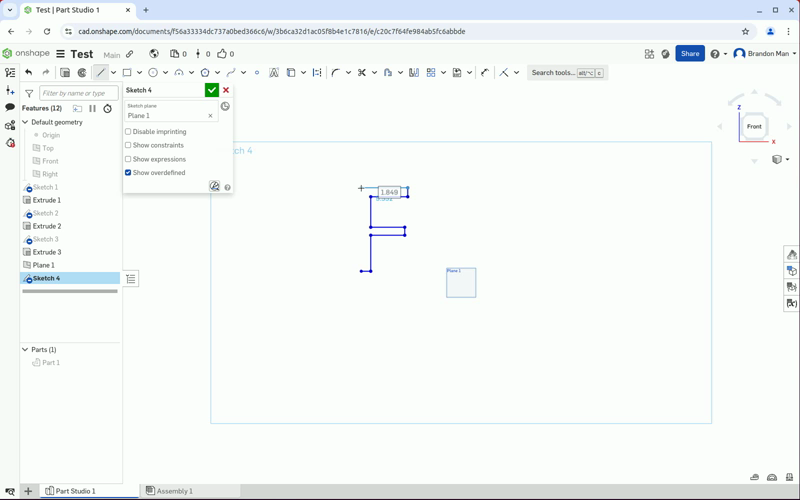
key_up(shift)
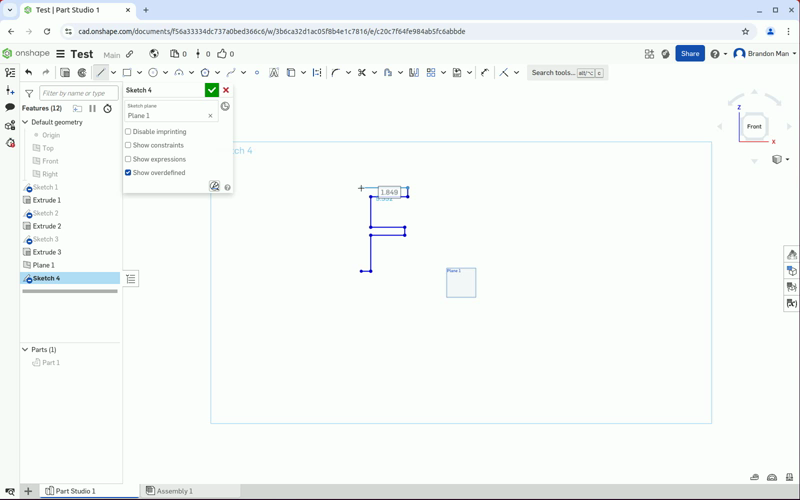
key_down(shift)
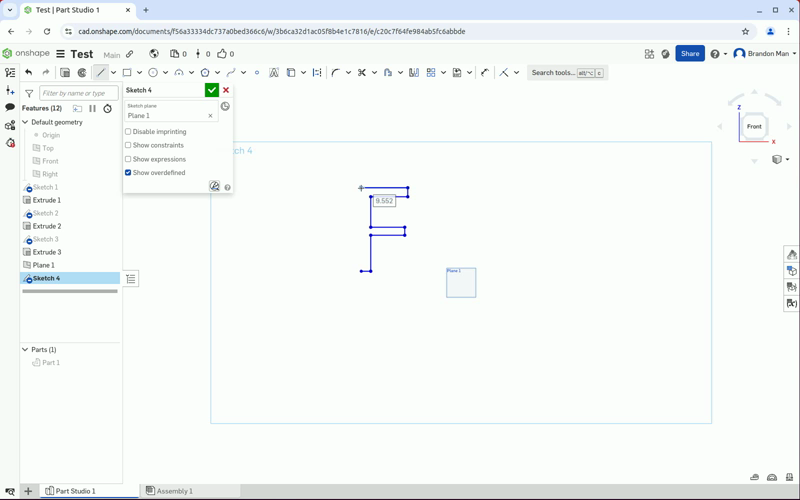
mouse_move(361, 271)
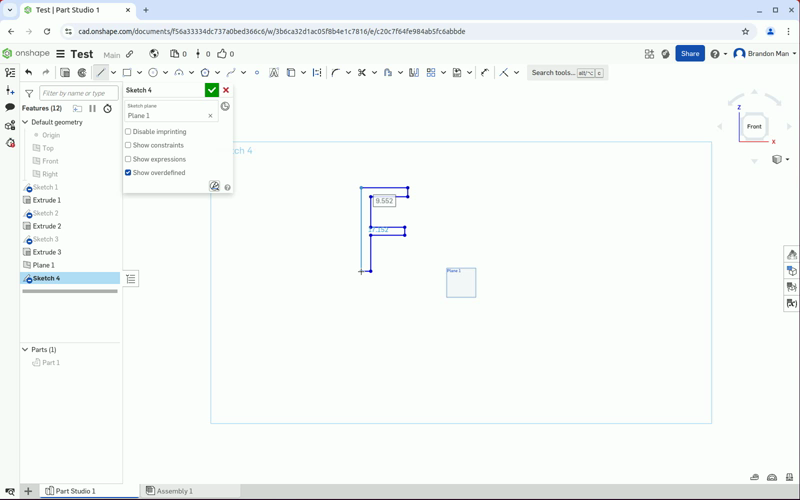
key_up(shift)
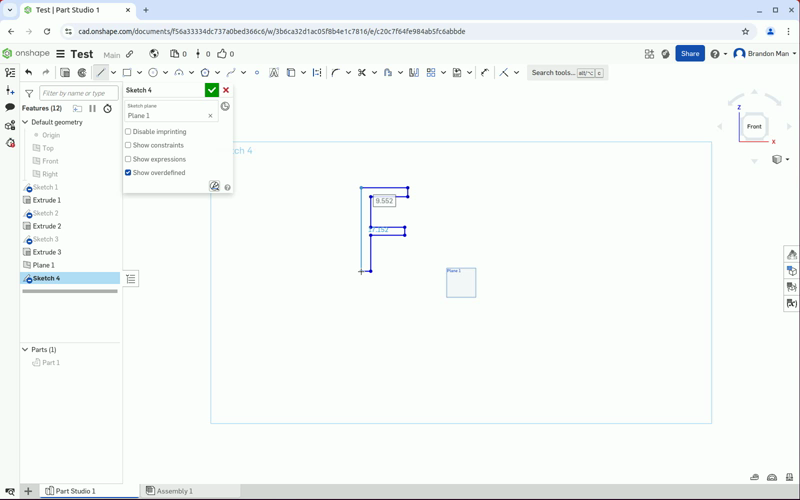
click(361, 271)
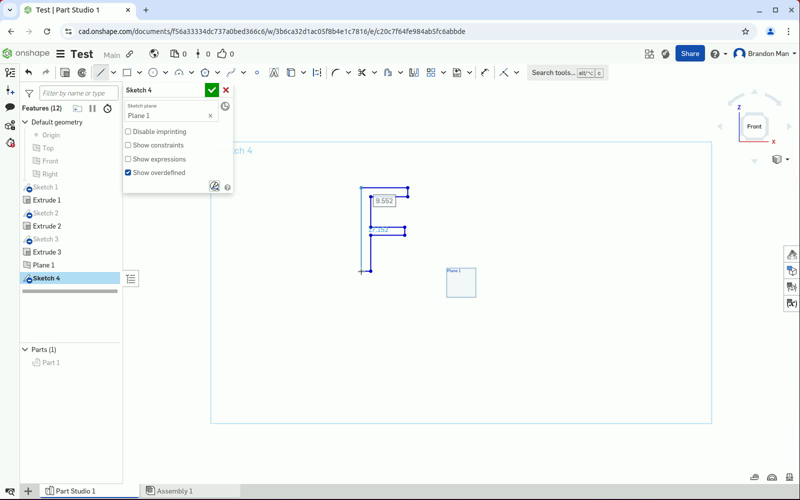
key(esc)
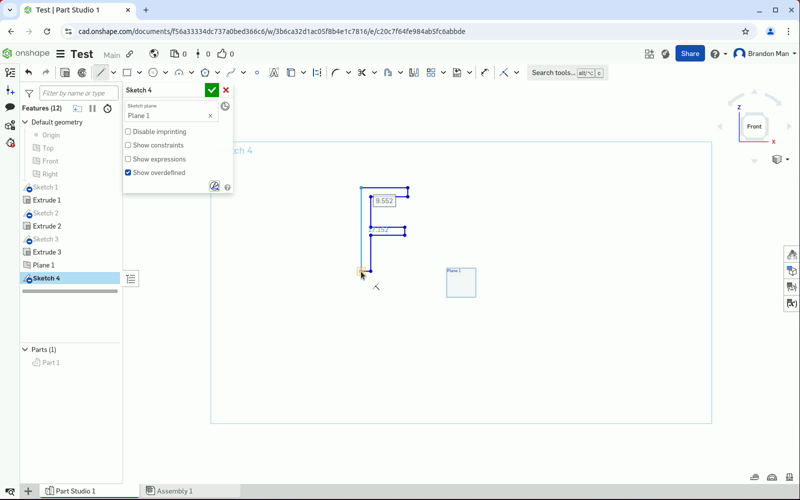
mouse_move(369, 219)
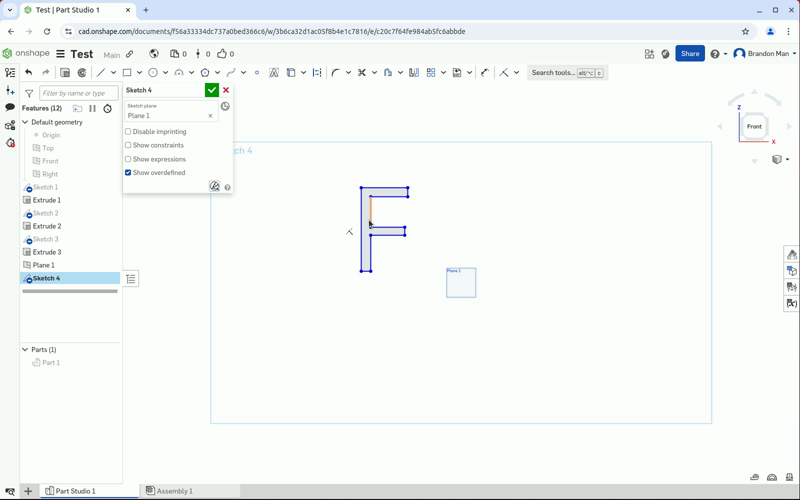
scroll(6)
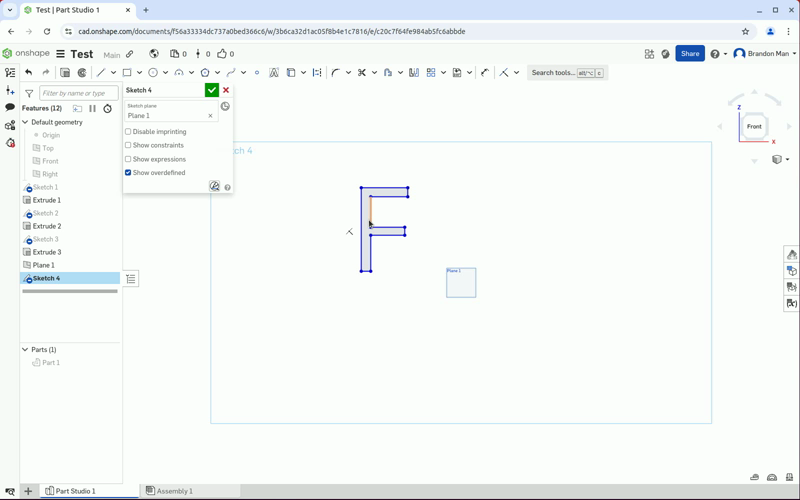
scroll(6)
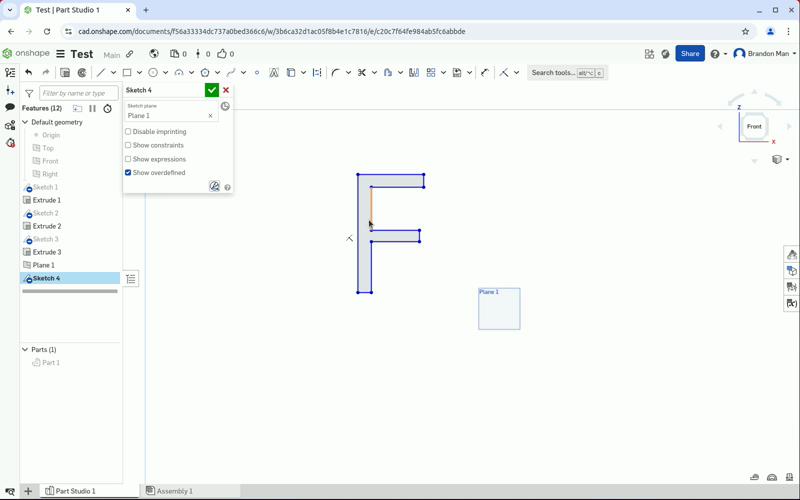
scroll(6)
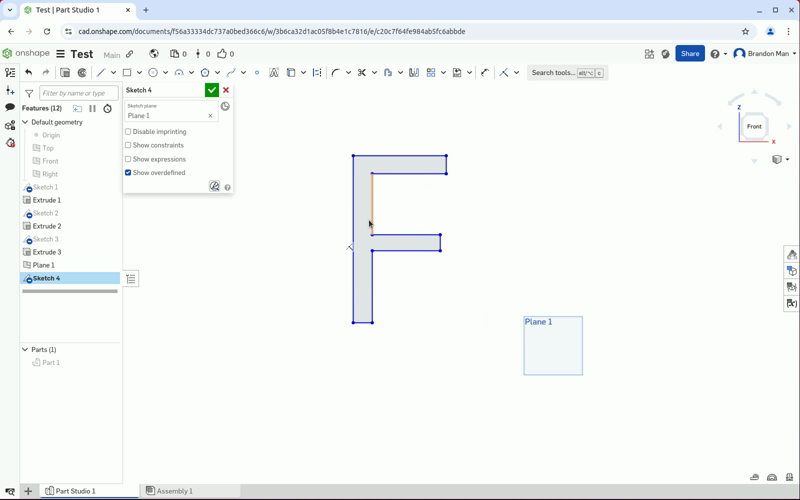
scroll(6)
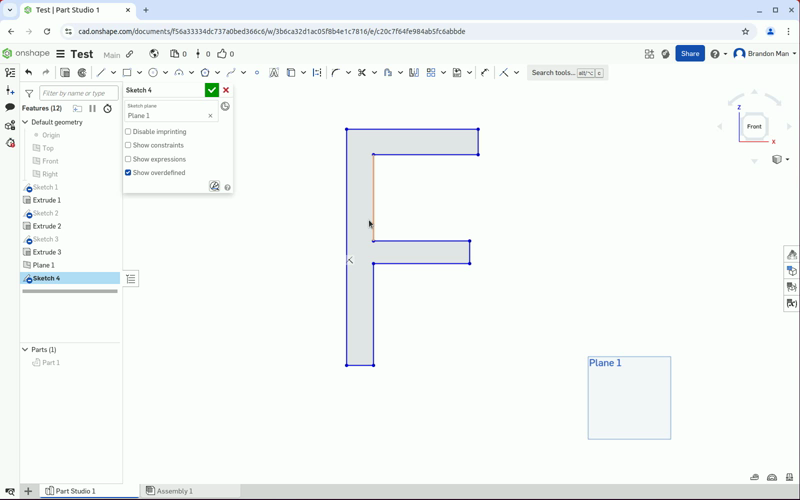
scroll(6)
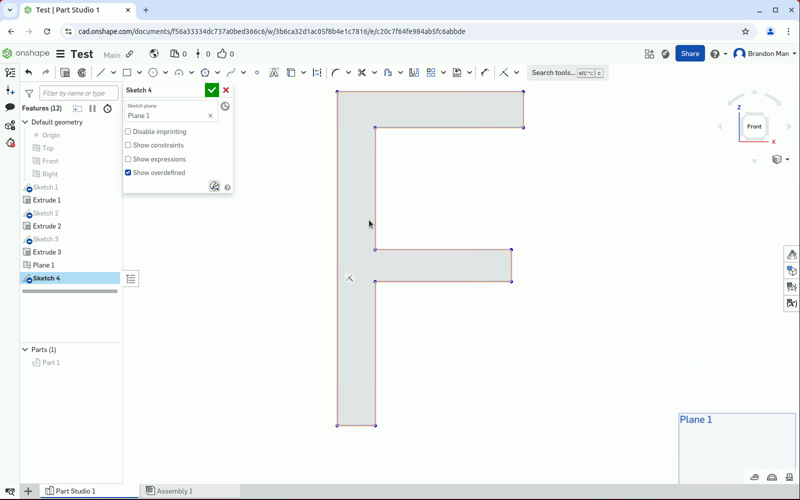
scroll(6)
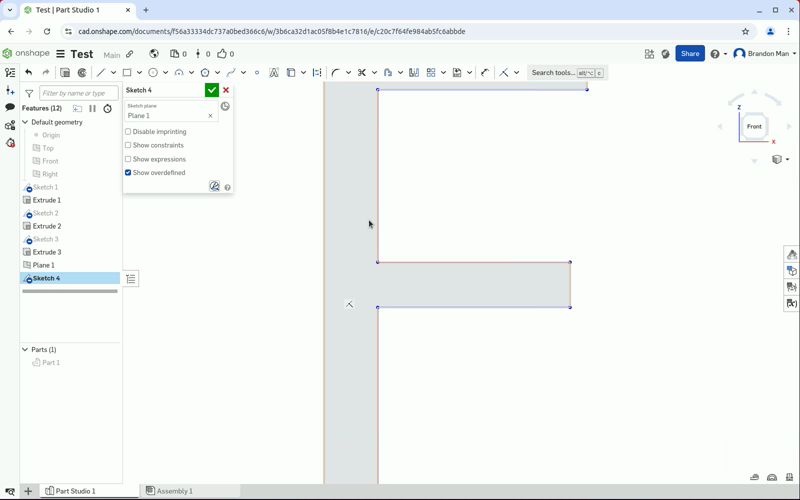
scroll(6)
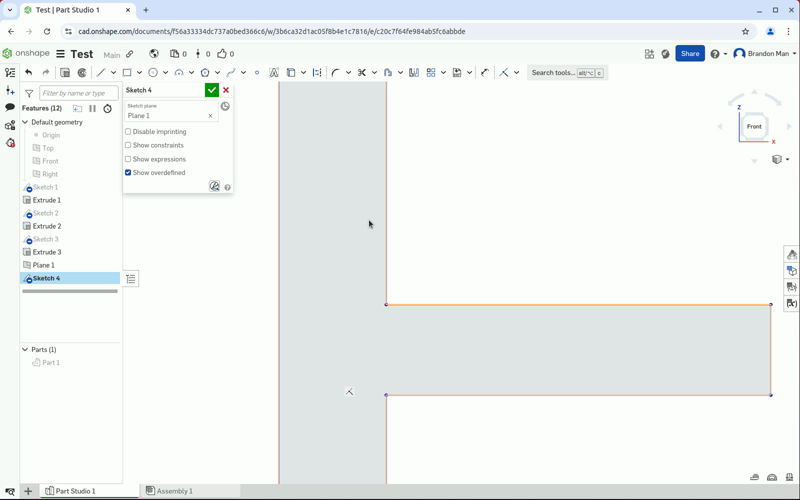
click(369, 219)
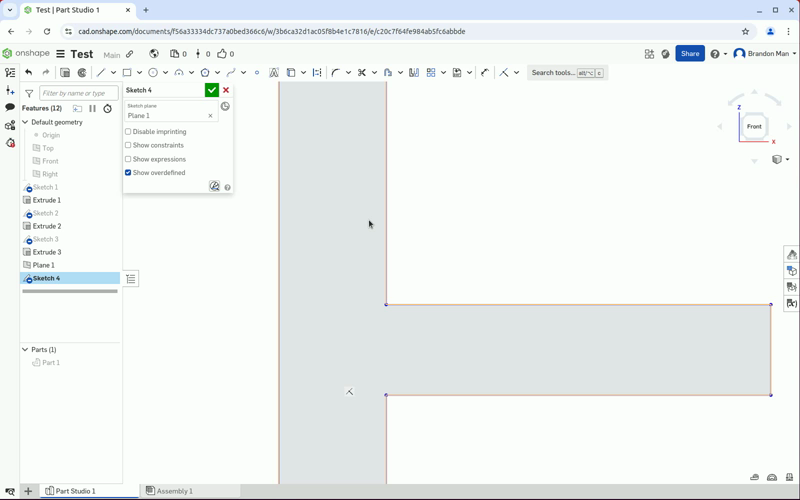
scroll(-6)
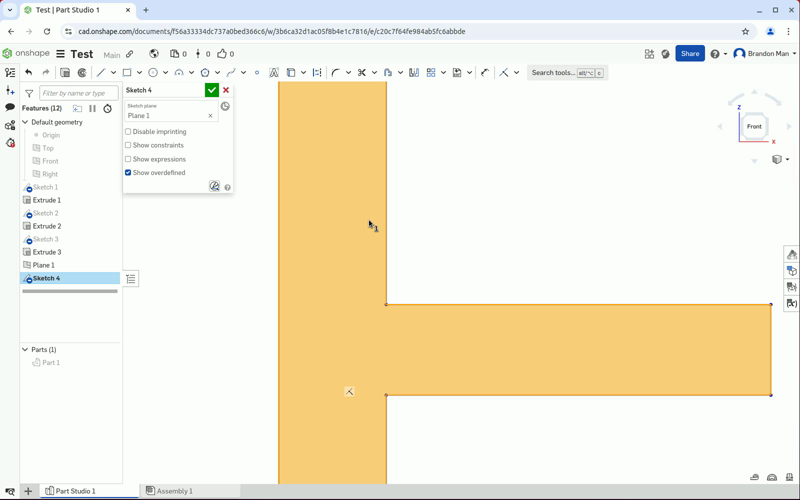
scroll(-6)
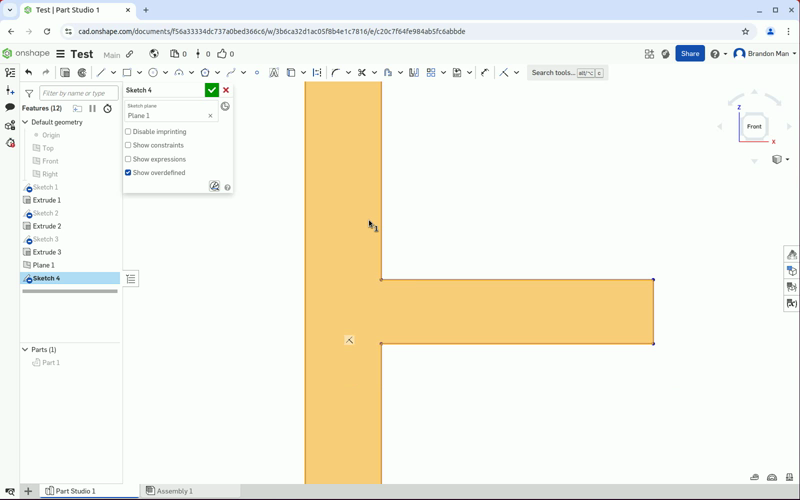
scroll(-6)
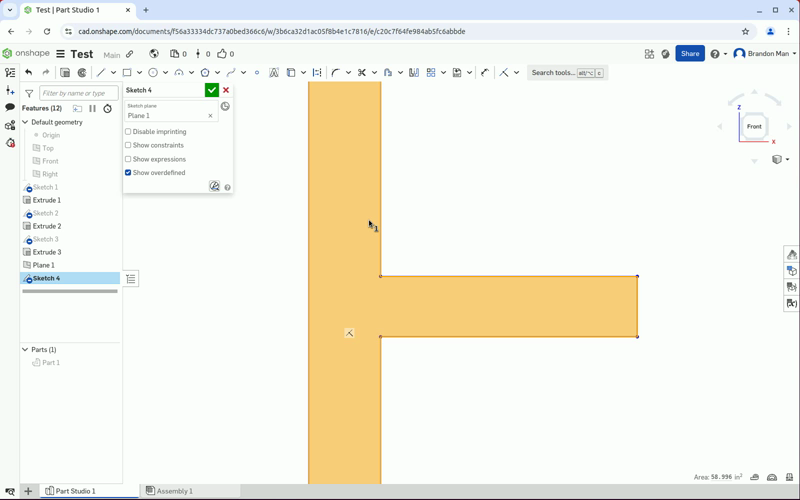
scroll(-6)
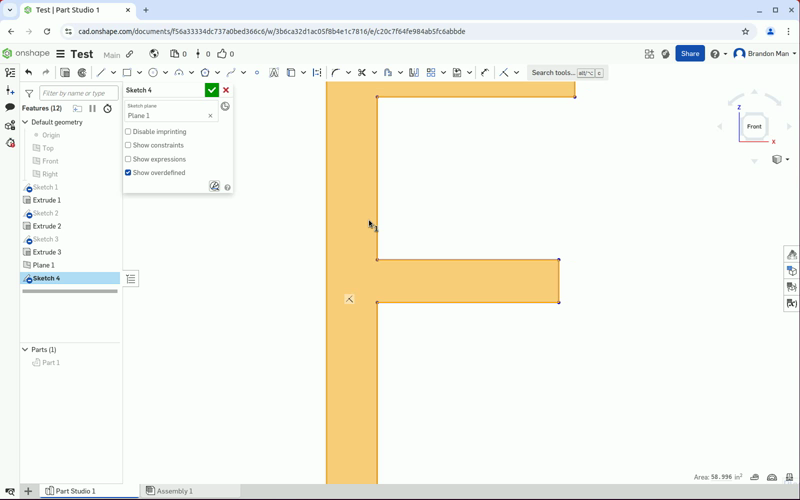
scroll(-6)
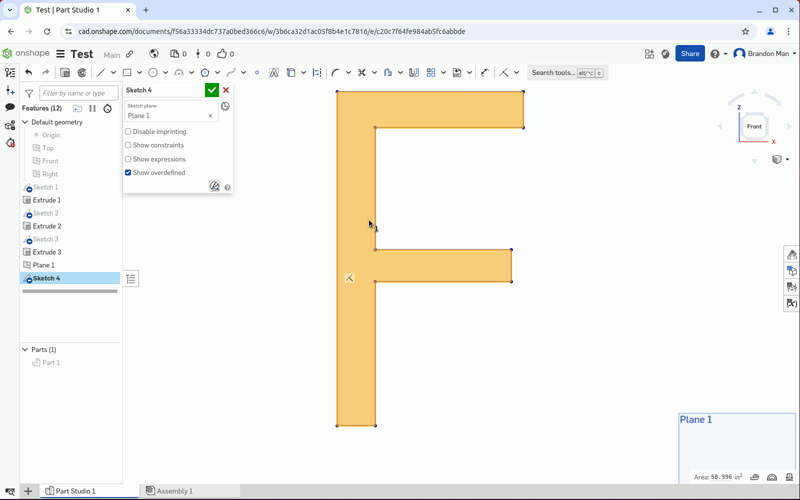
scroll(-6)
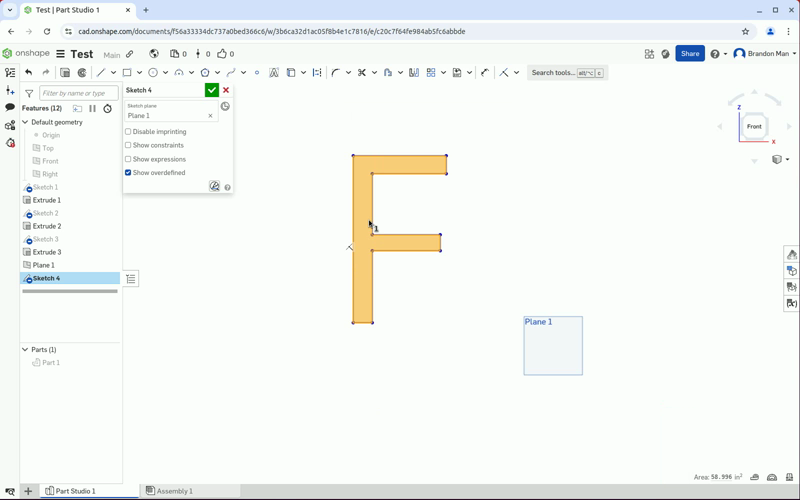
scroll(-6)
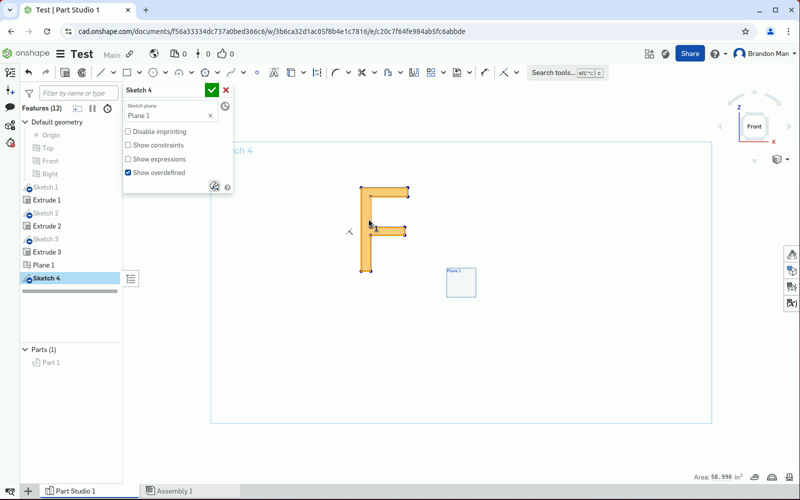
mouse_move(73, 352)
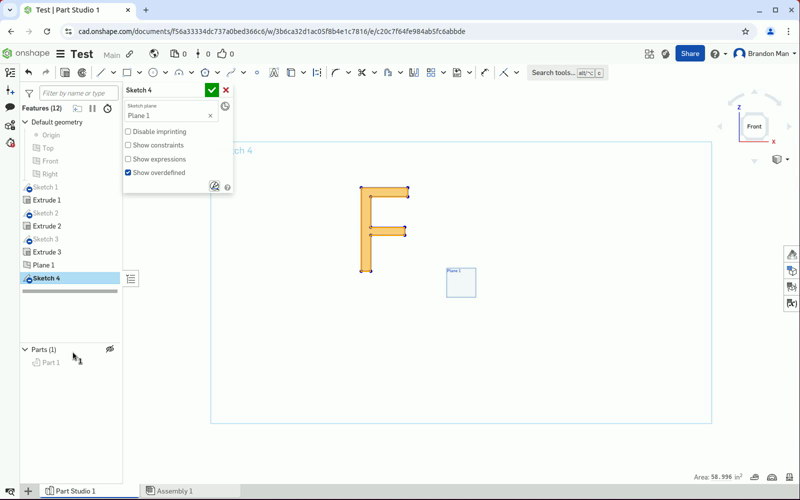
key(shift+y)
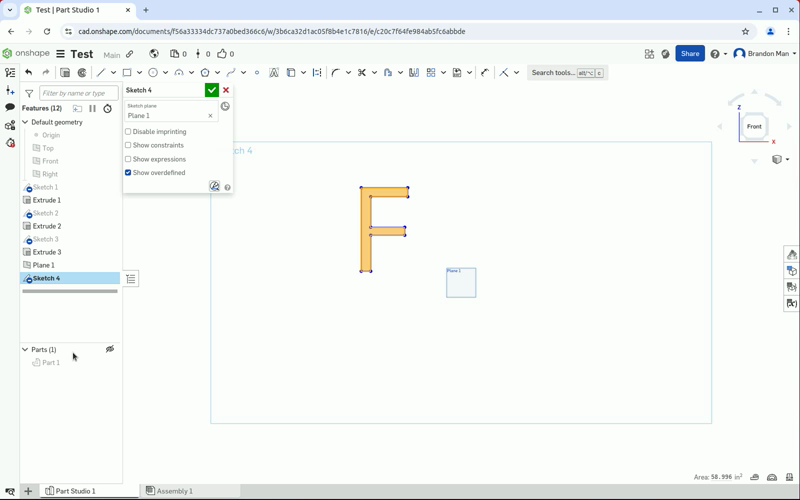
key(shift+e)
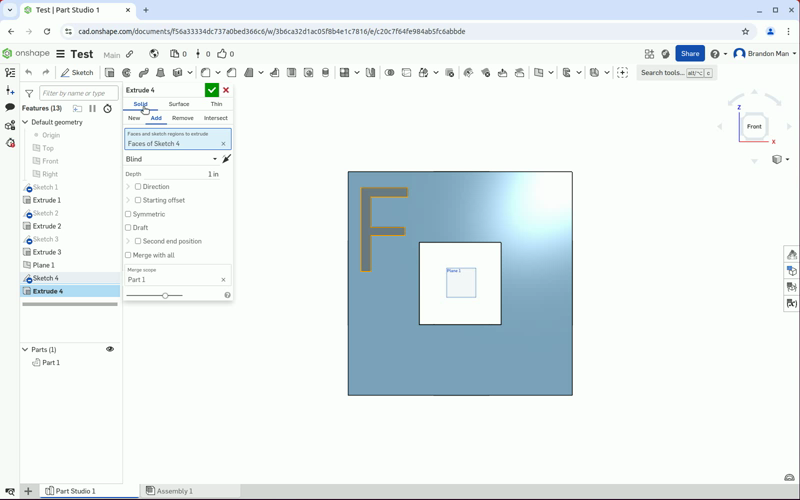
mouse_move(143, 106)
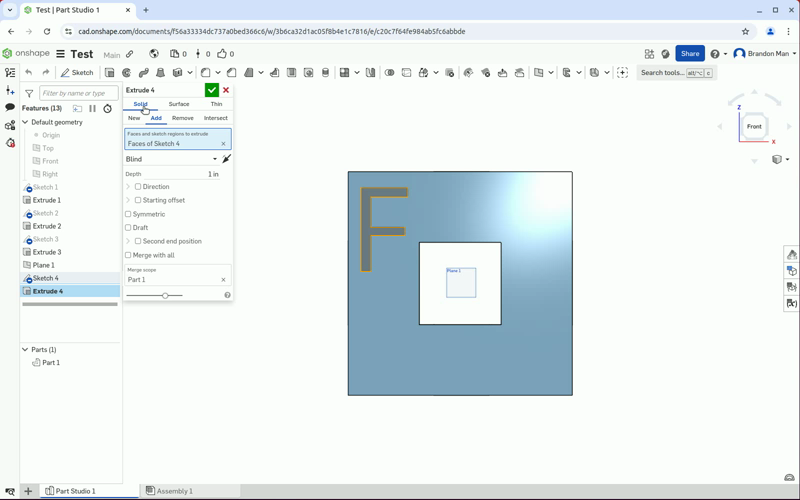
click(143, 106)
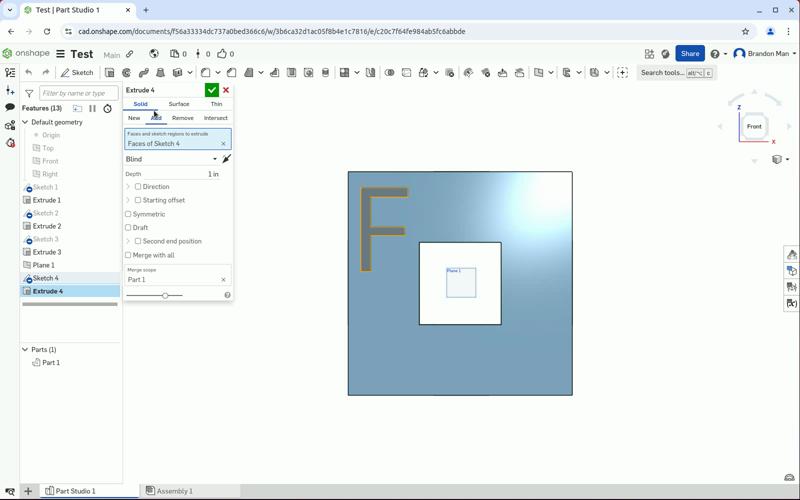
mouse_move(186, 120)
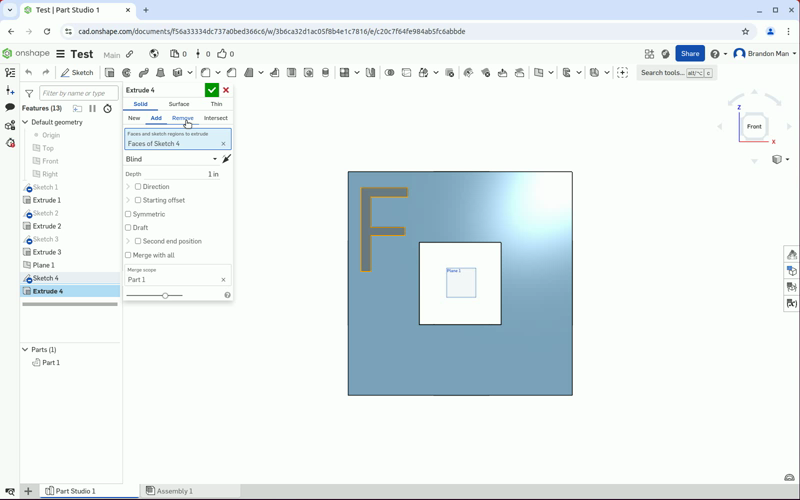
click(186, 120)
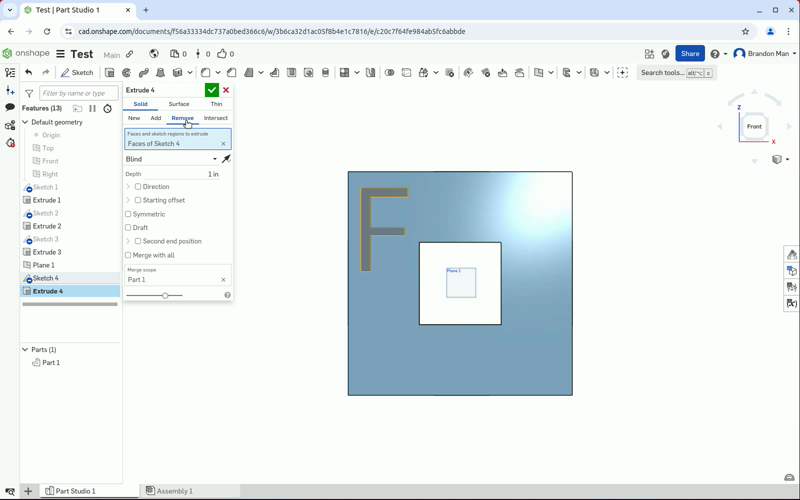
key(tab, 4)
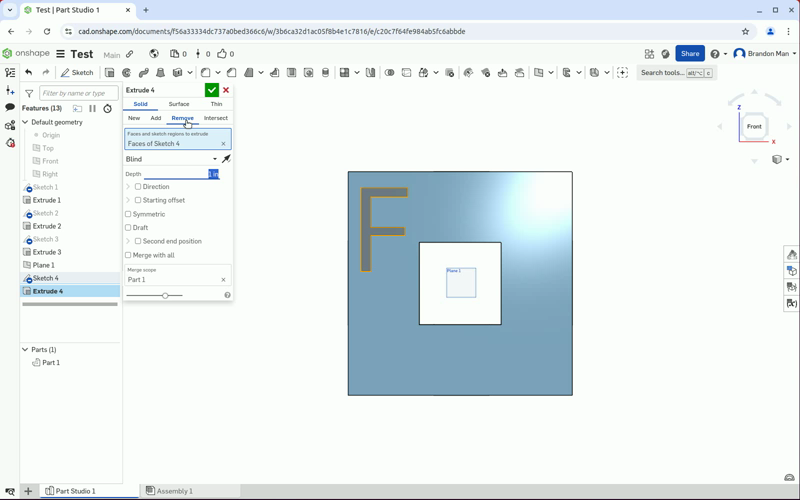
text(0.241)
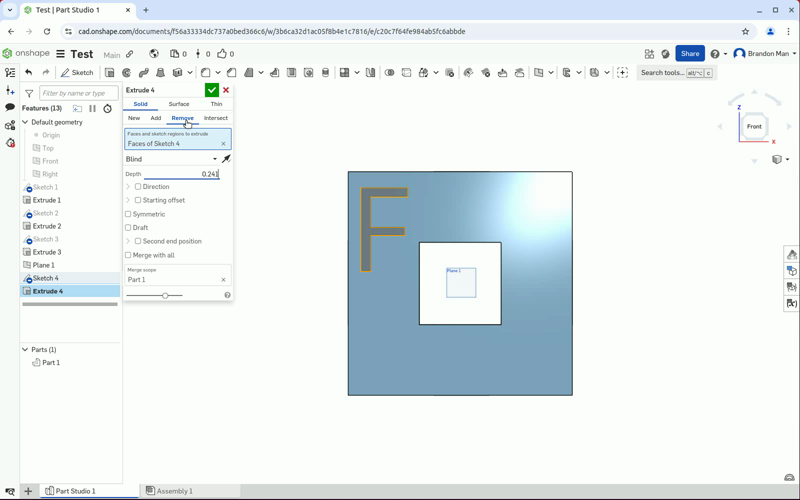
key(tab, 6)
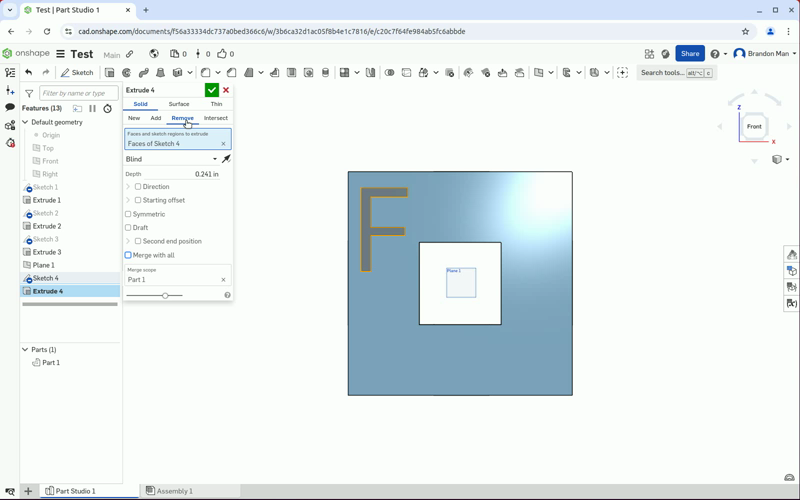
key(space)
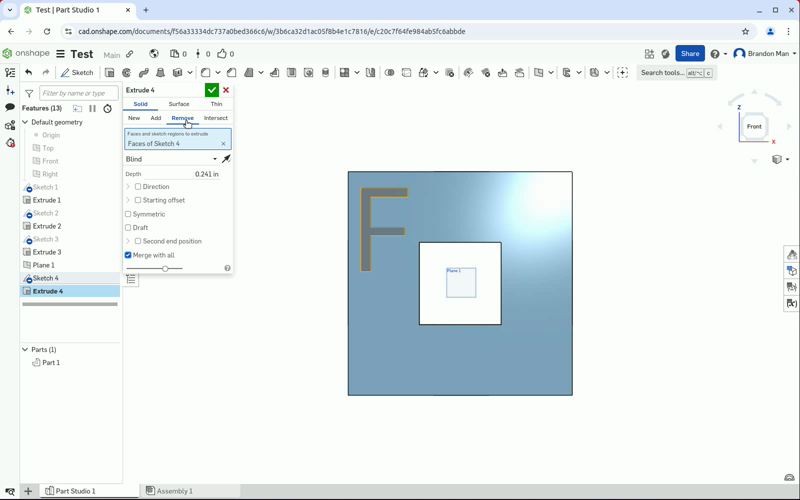
key(enter)
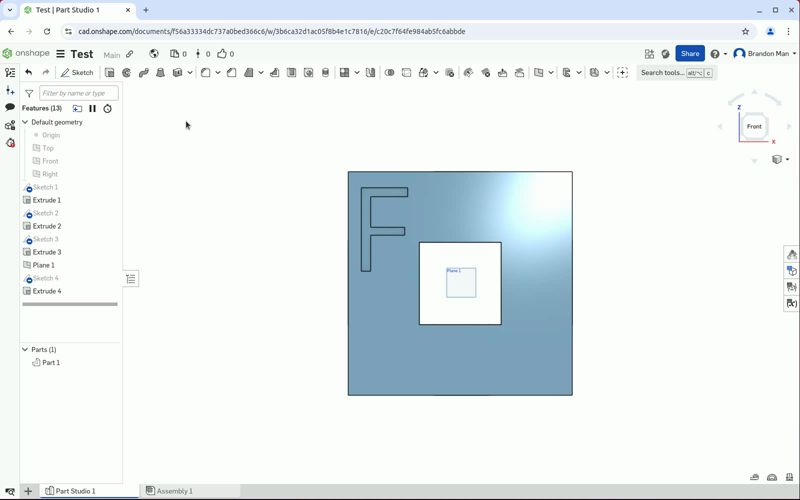
key(shift+h)
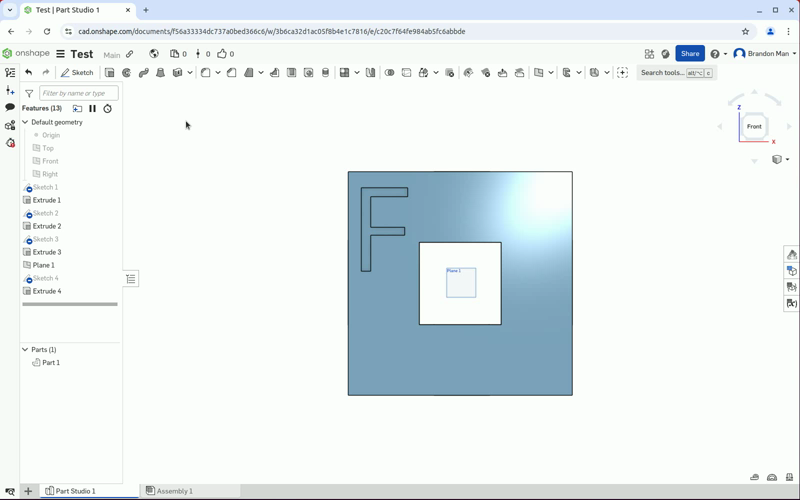
key(shift+h)
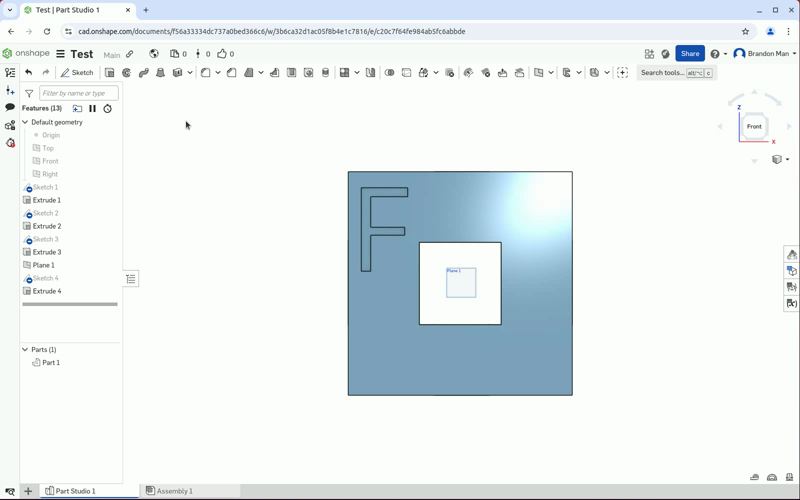
mouse_move(73, 189)
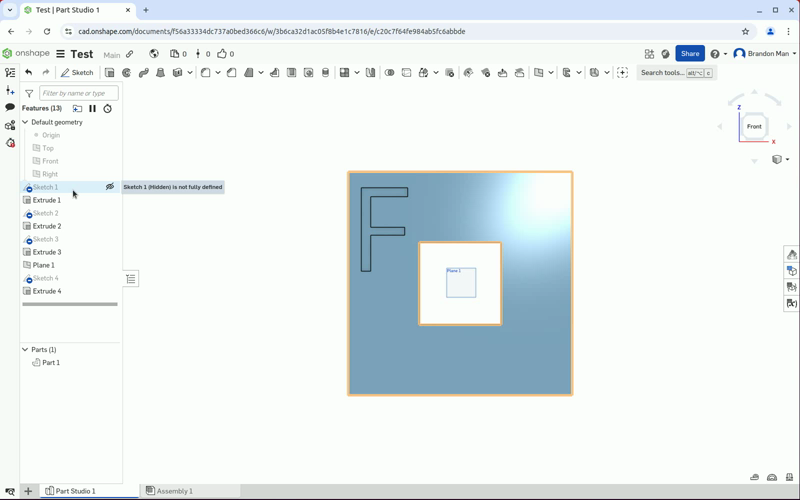
click(73, 189)
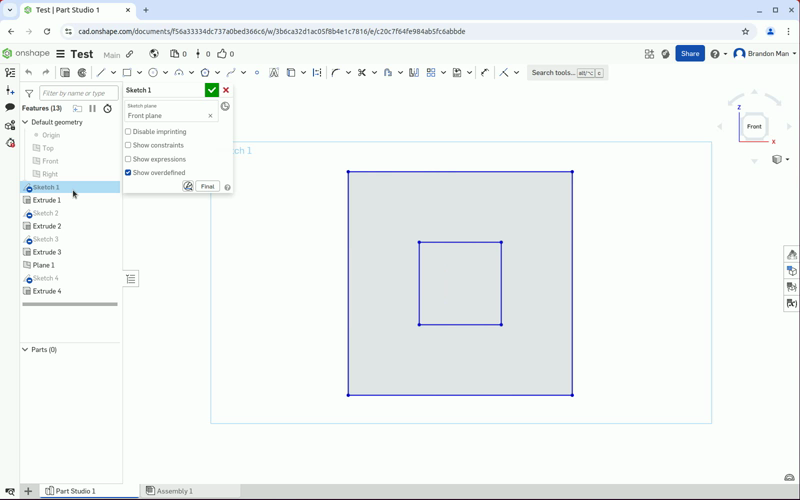
mouse_move(229, 92)
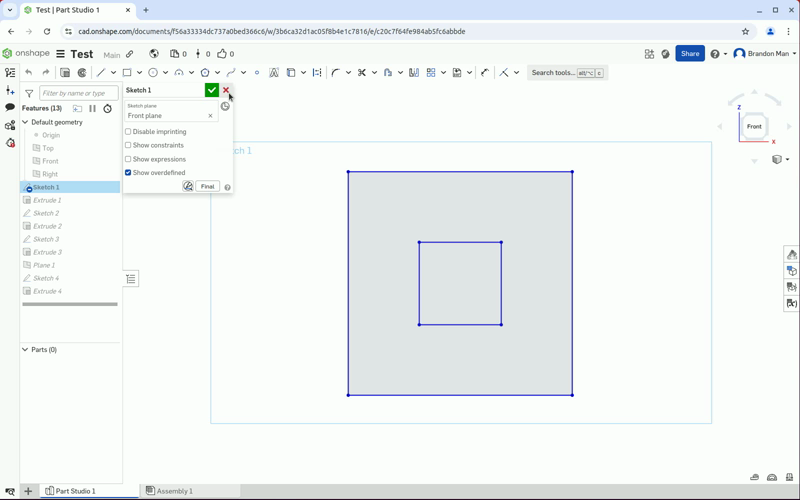
click(229, 92)
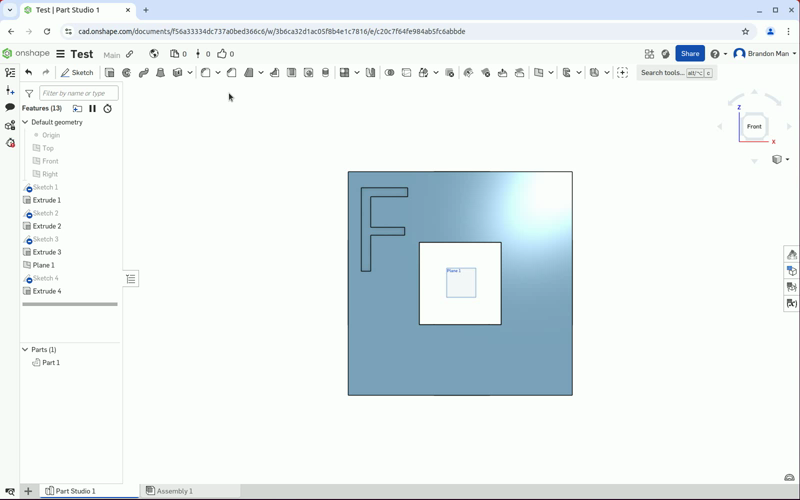
mouse_move(73, 352)
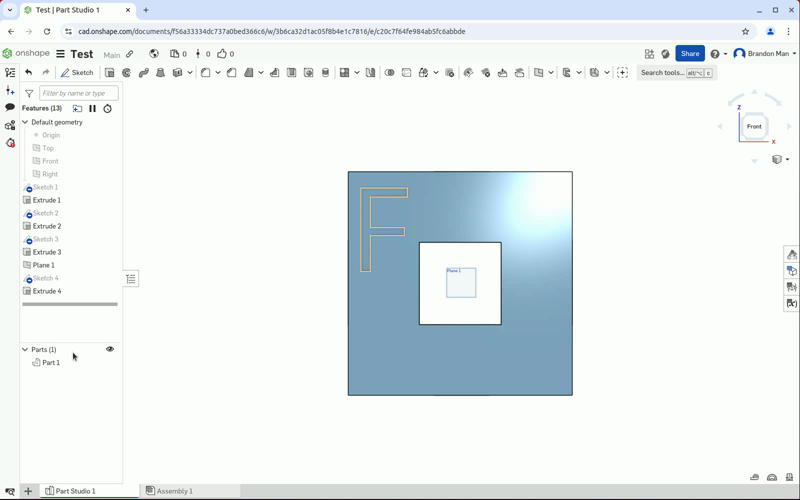
key(y)
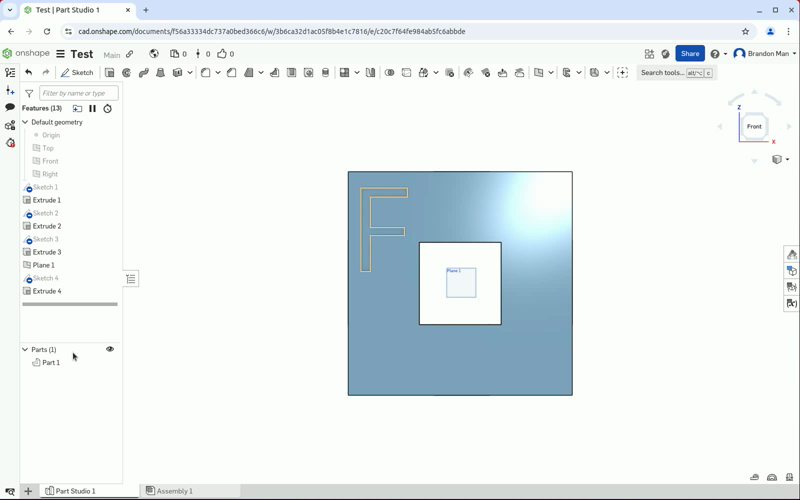
key(shift+p)
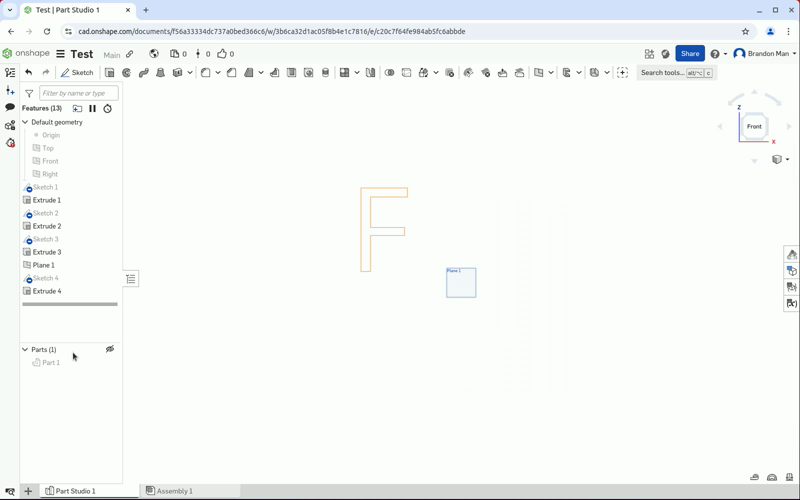
key(space)
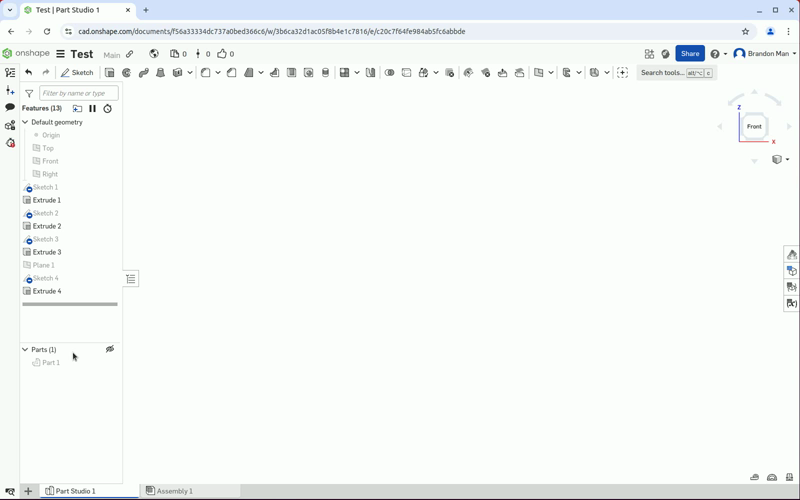
key_down(shift)
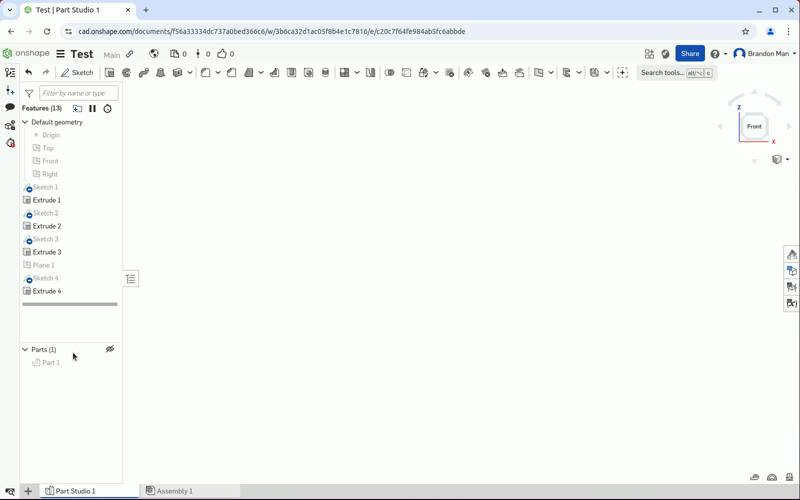
key(down)
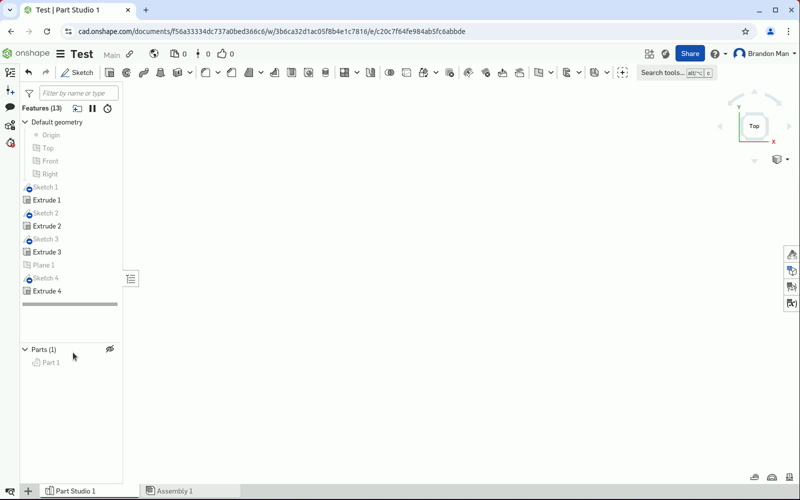
key_up(shift)
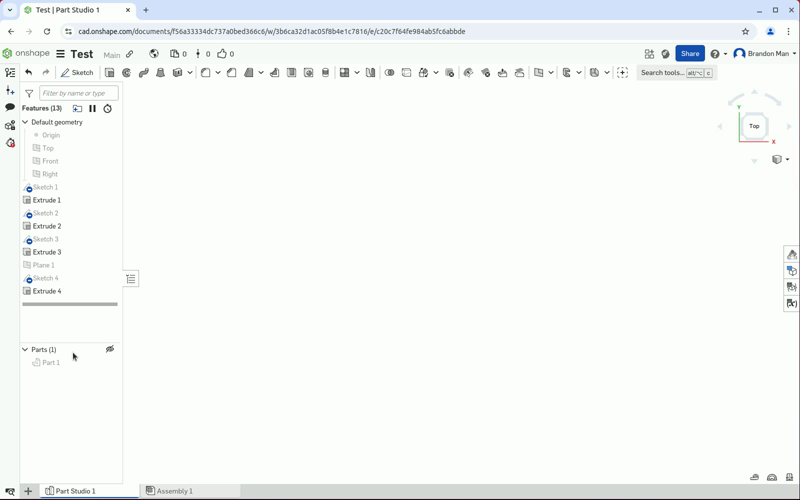
mouse_move(73, 352)
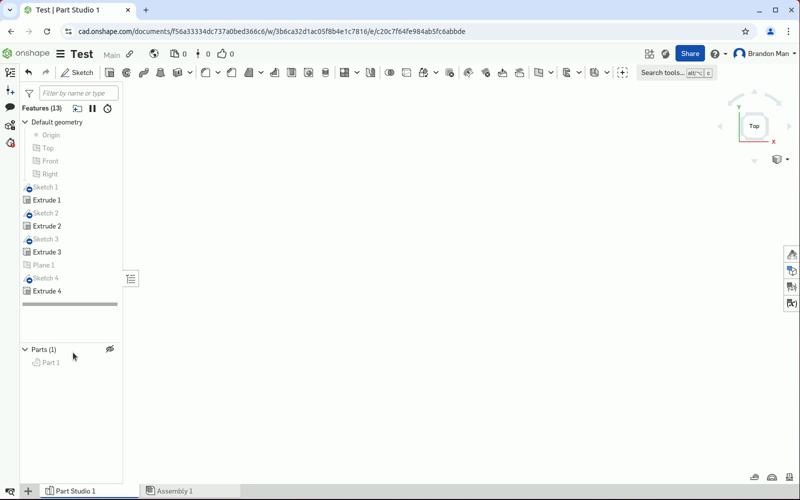
key(shift+y)
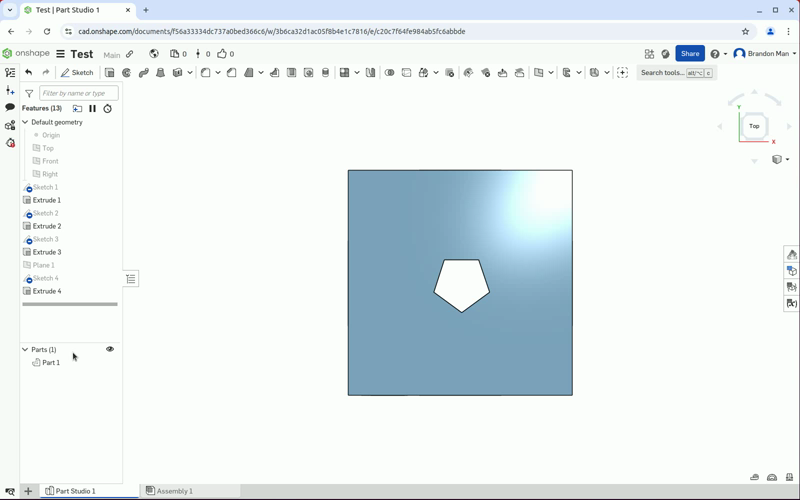
mouse_move(541, 75)
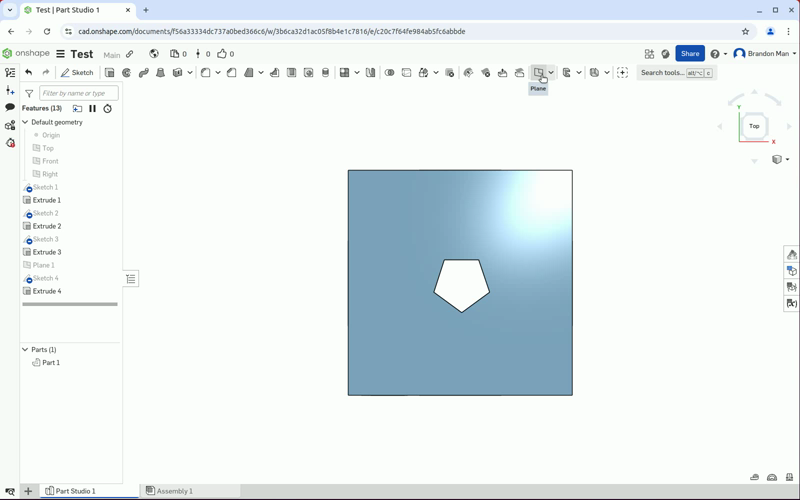
click(541, 75)
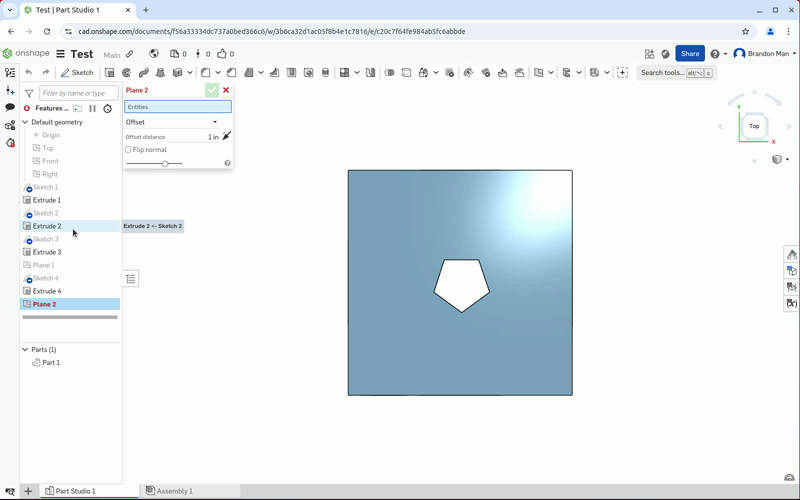
scroll(3)
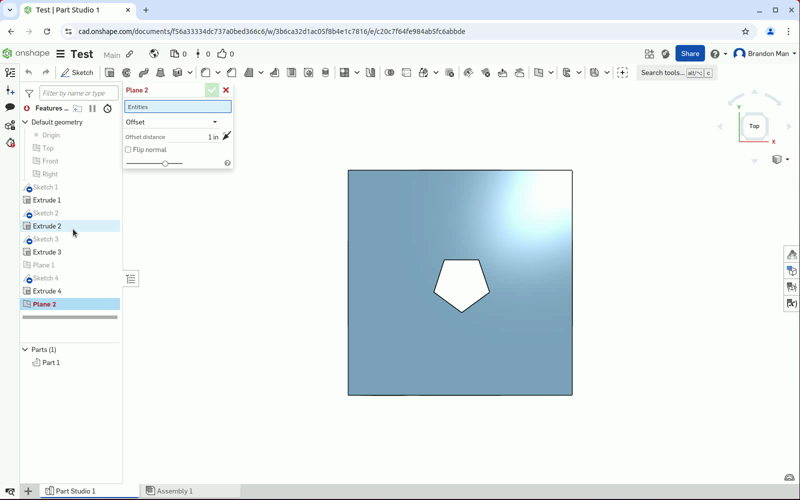
mouse_move(73, 150)
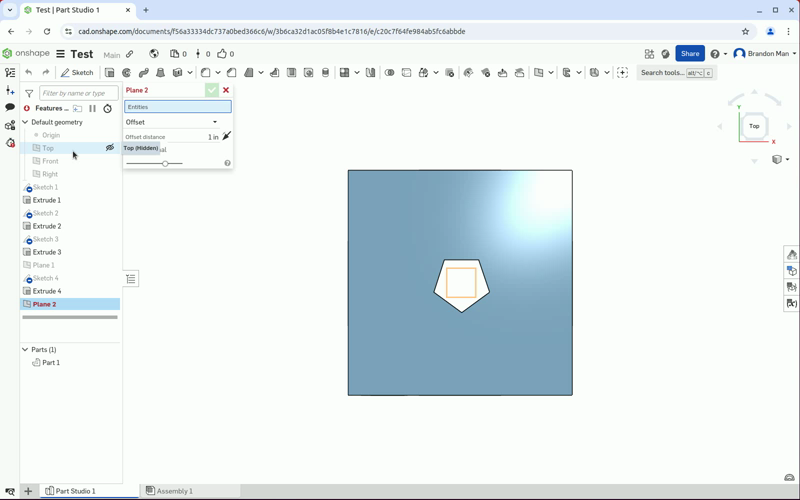
click(73, 150)
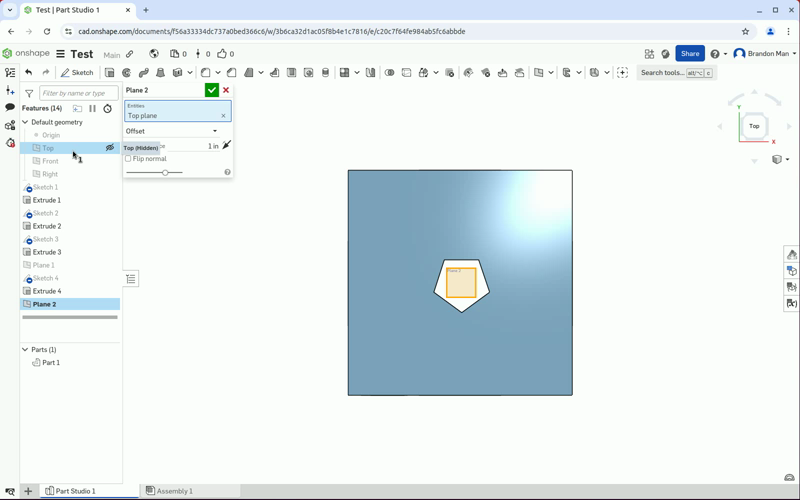
key(tab, 2)
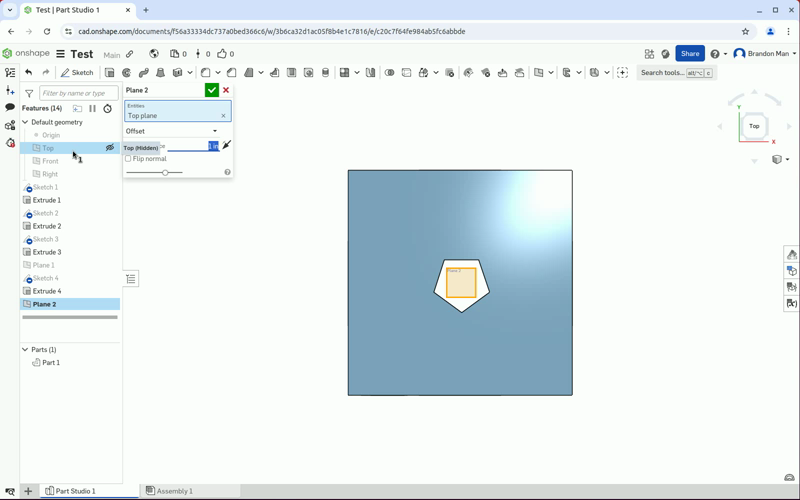
text(23.108)
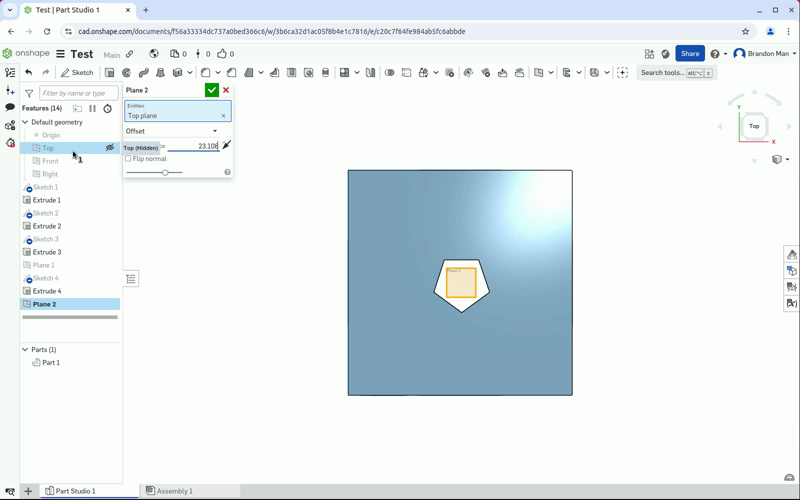
key(enter, 2)
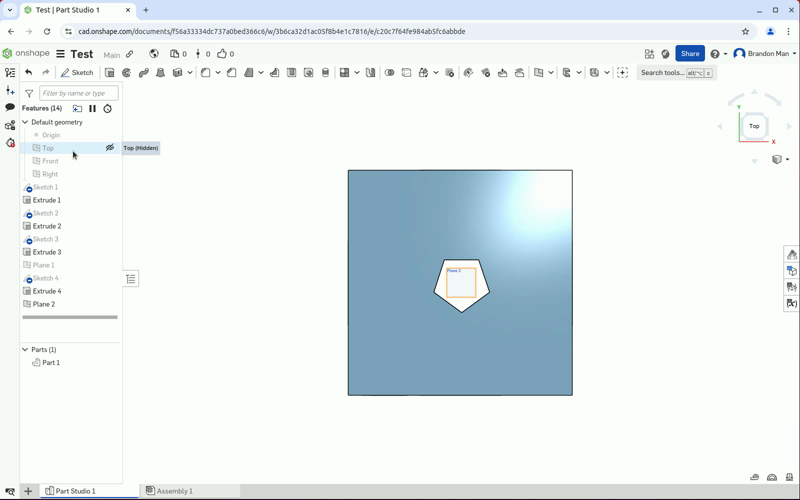
key(shift+s)
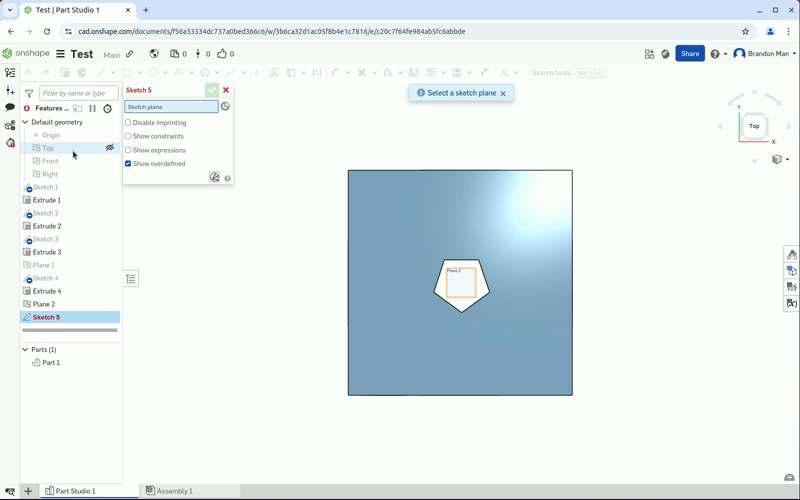
mouse_move(73, 306)
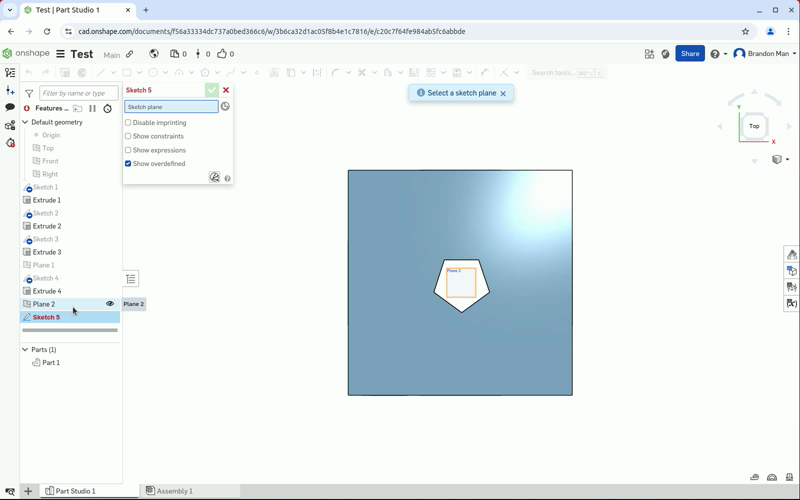
click(73, 306)
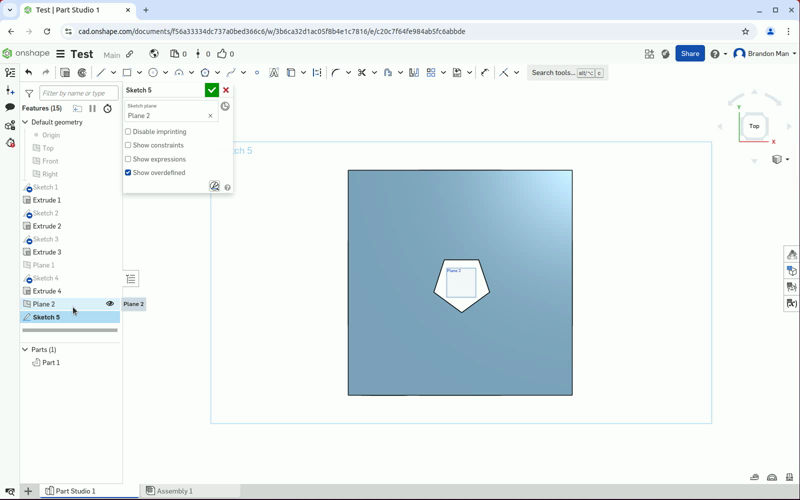
mouse_move(73, 352)
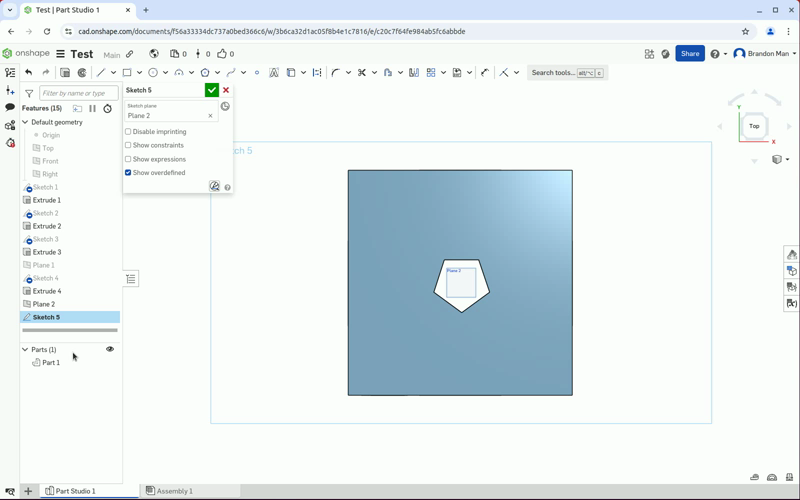
key(y)
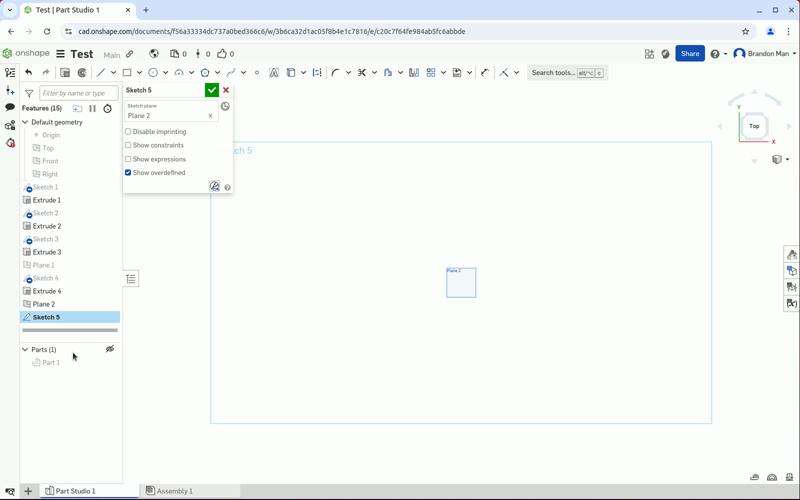
key(l)
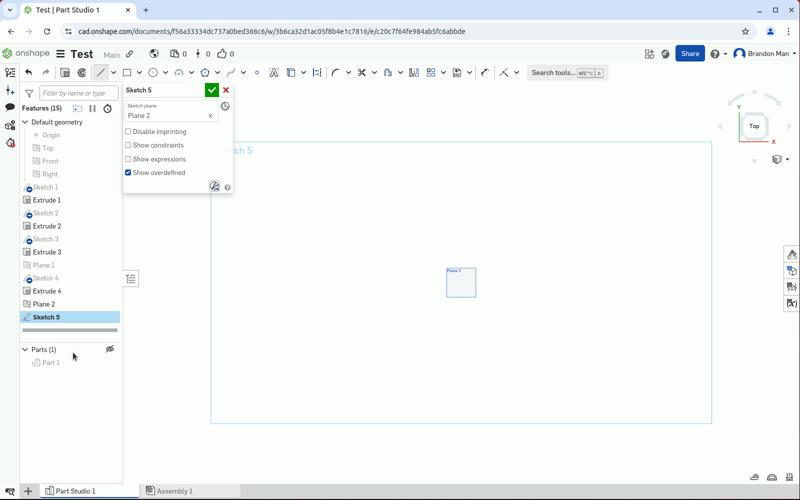
key_down(shift)
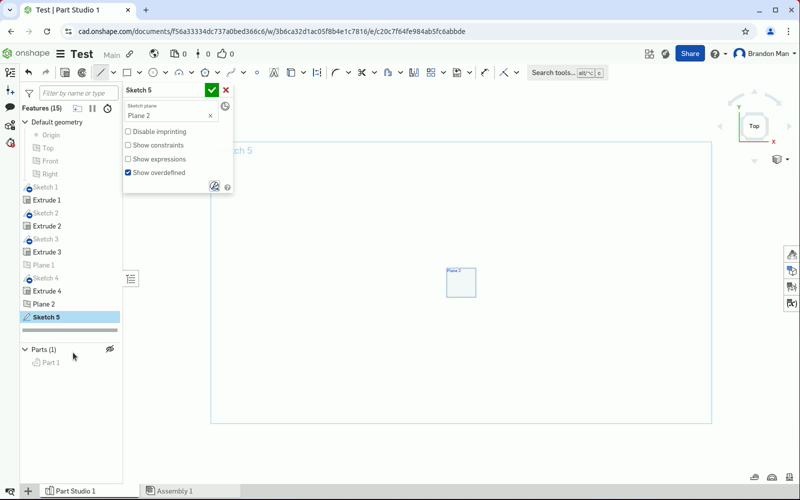
mouse_move(361, 191)
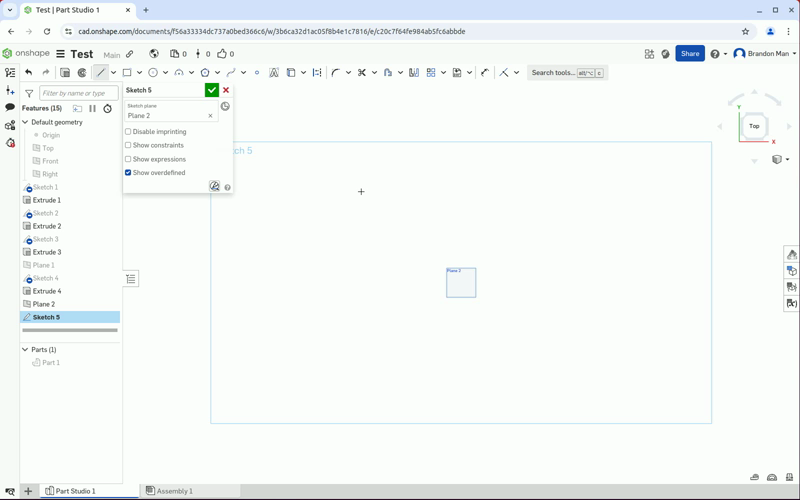
click(361, 191)
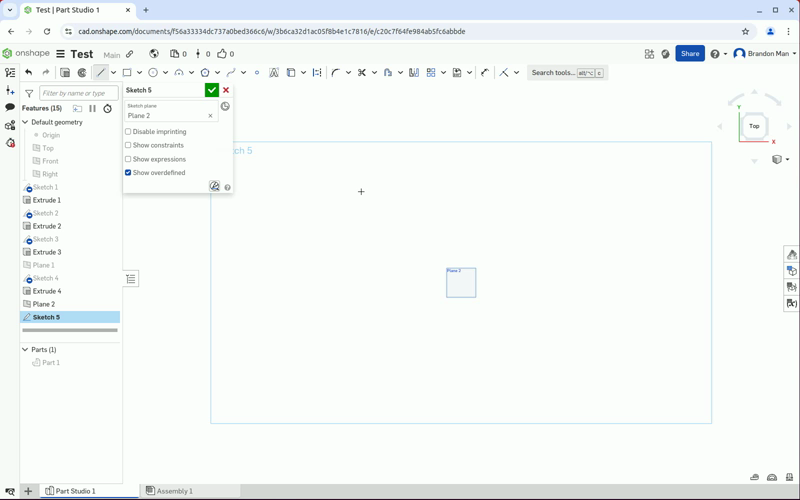
key_up(shift)
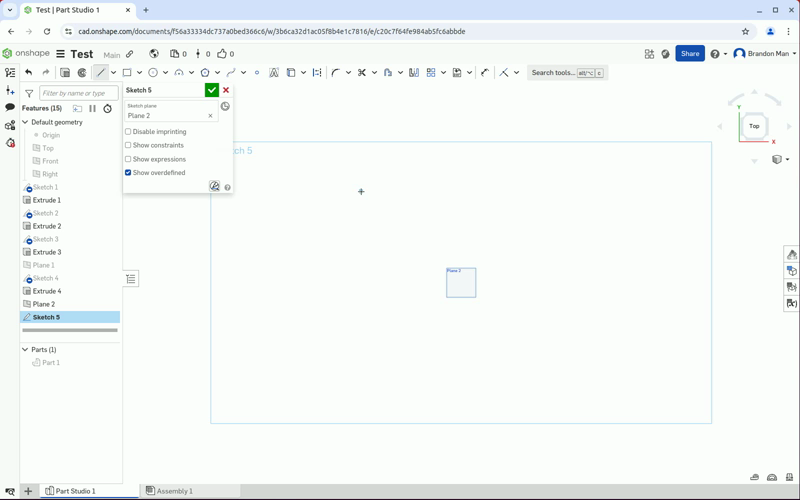
key_down(shift)
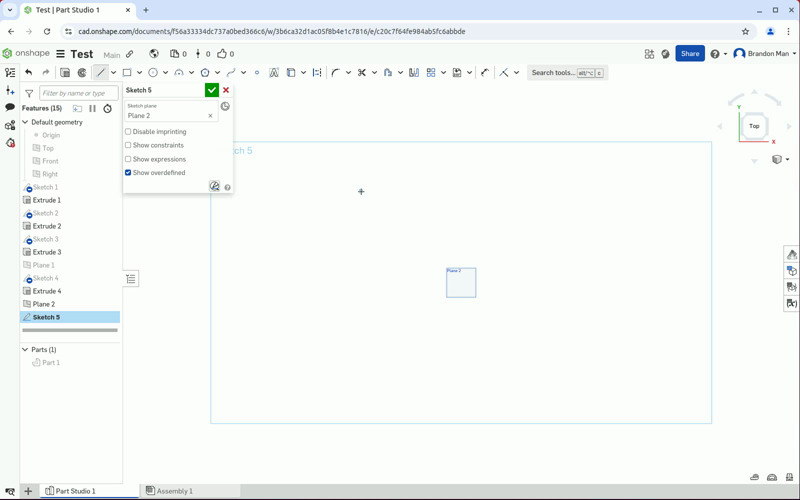
mouse_move(391, 191)
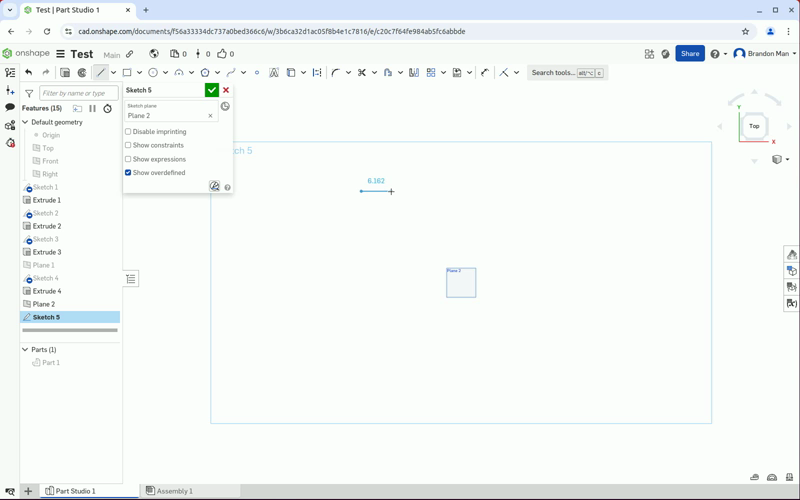
mouse_move(388, 191)
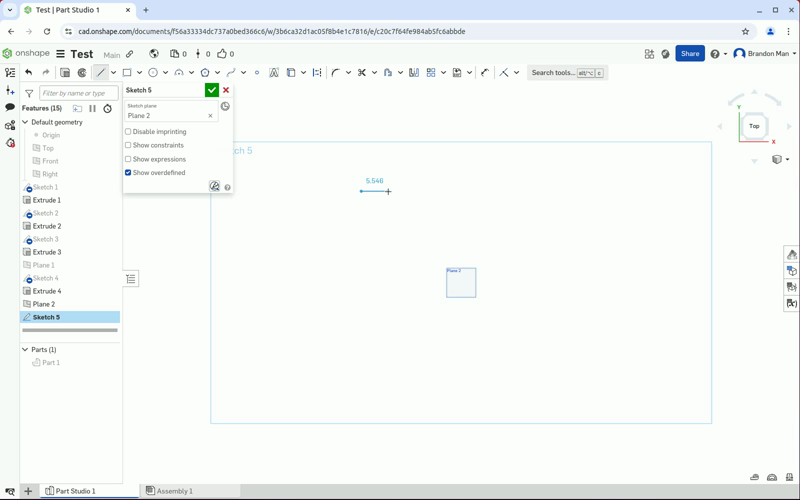
click(388, 191)
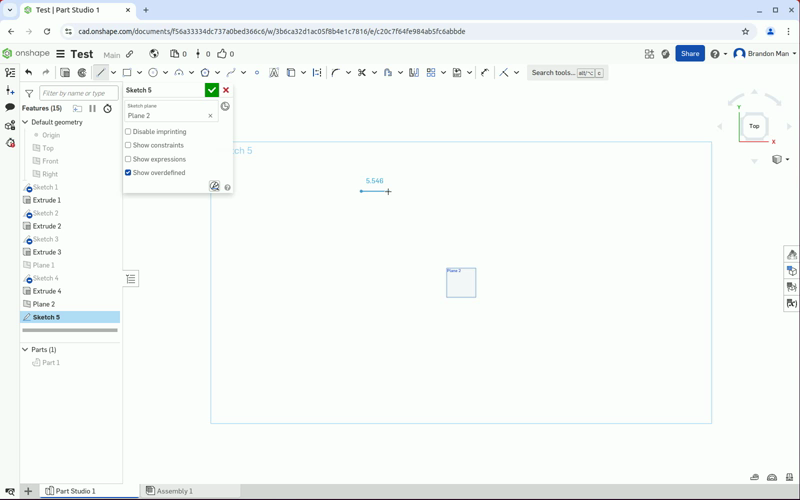
key_up(shift)
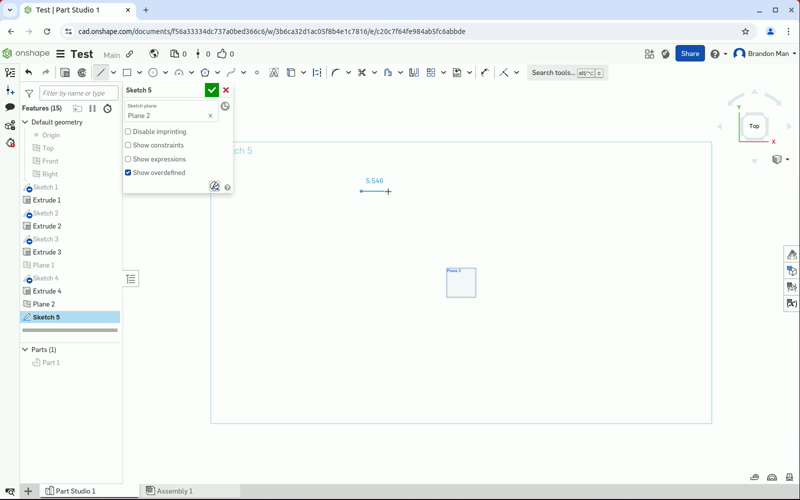
key_down(shift)
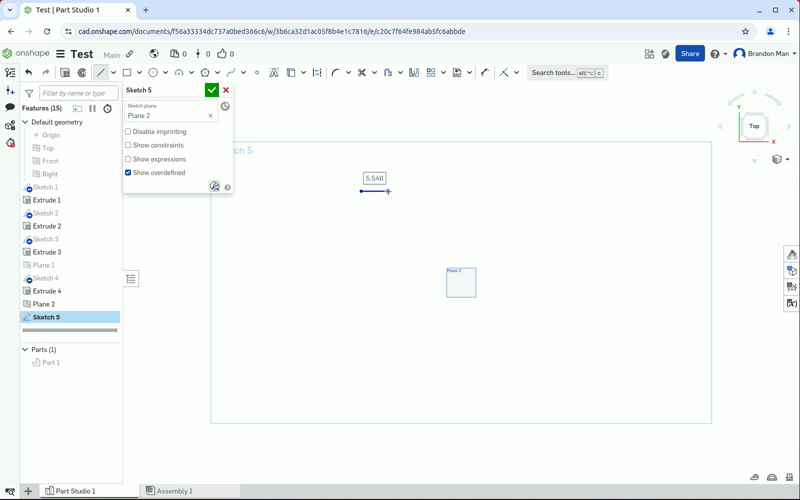
mouse_move(388, 267)
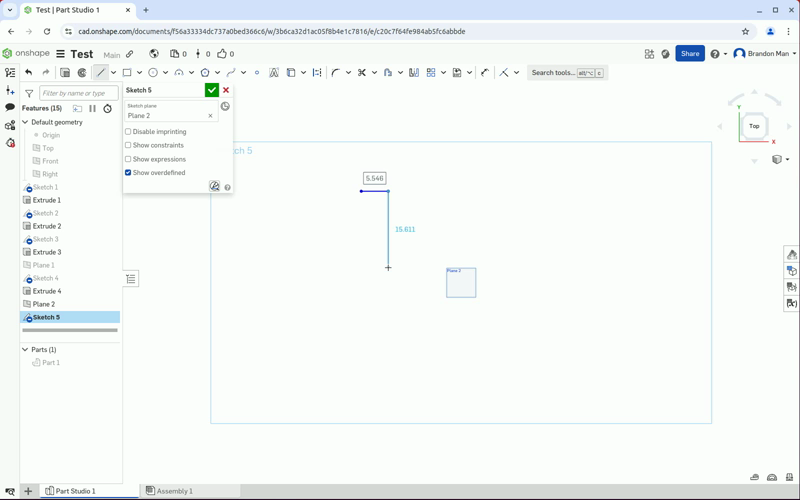
click(388, 267)
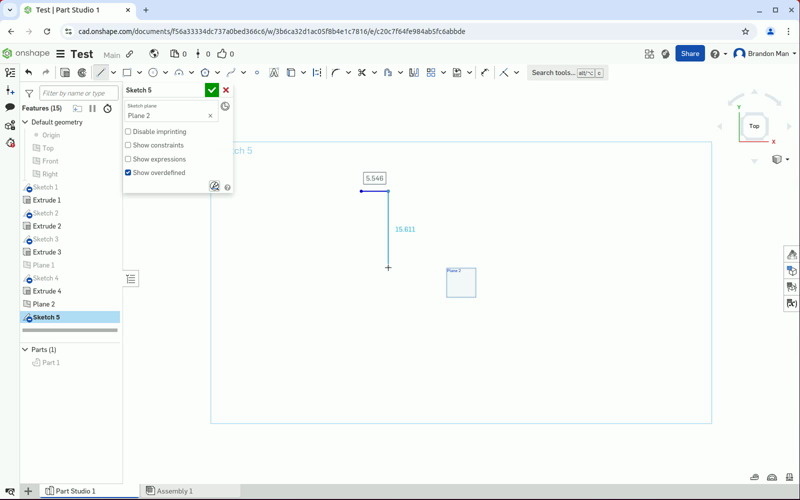
key_up(shift)
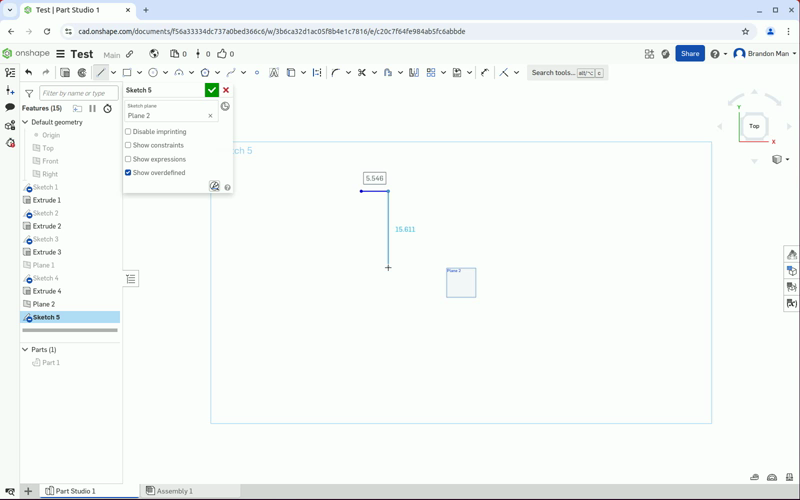
key_down(shift)
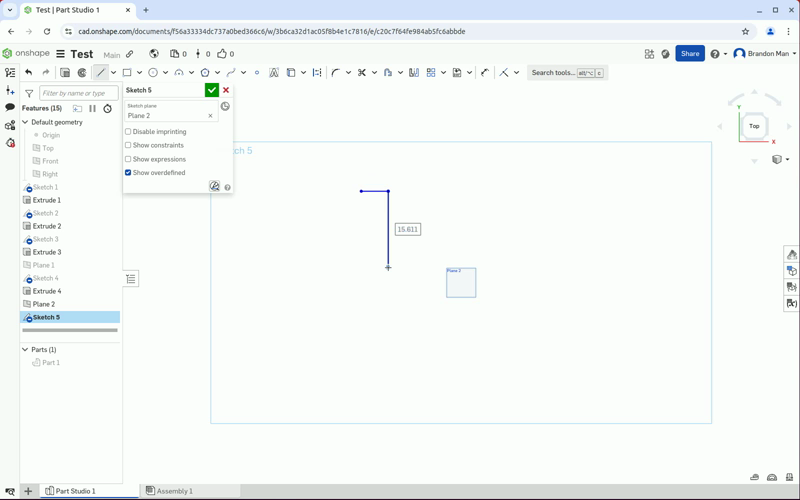
mouse_move(418, 267)
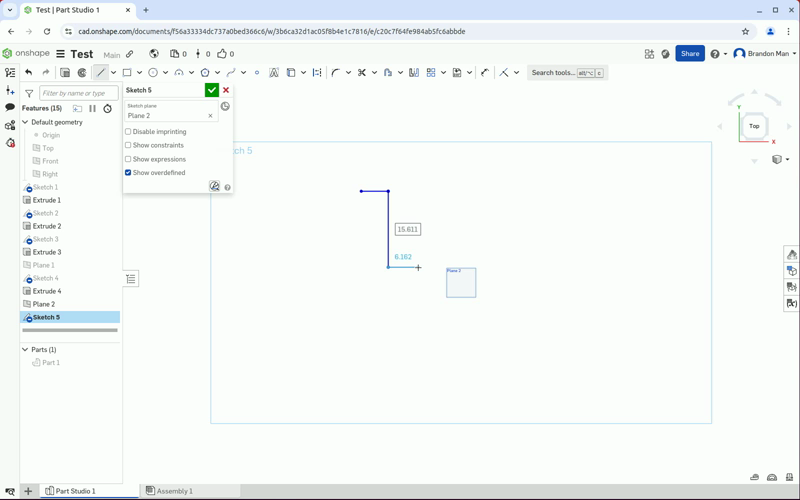
mouse_move(397, 267)
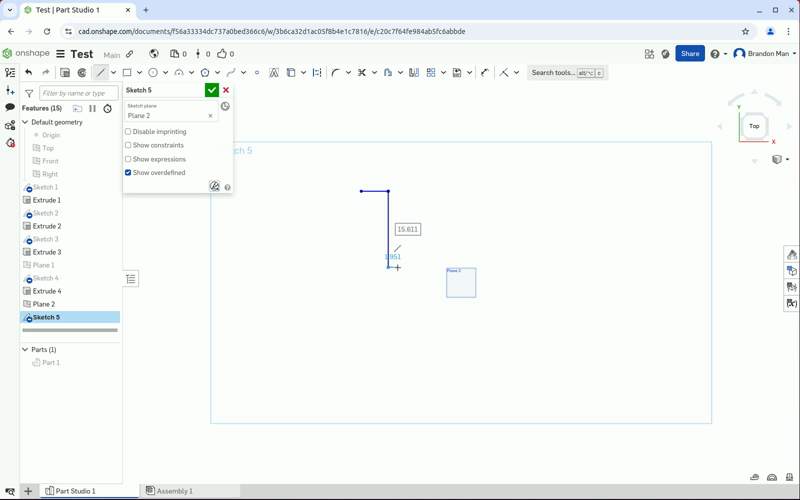
click(397, 267)
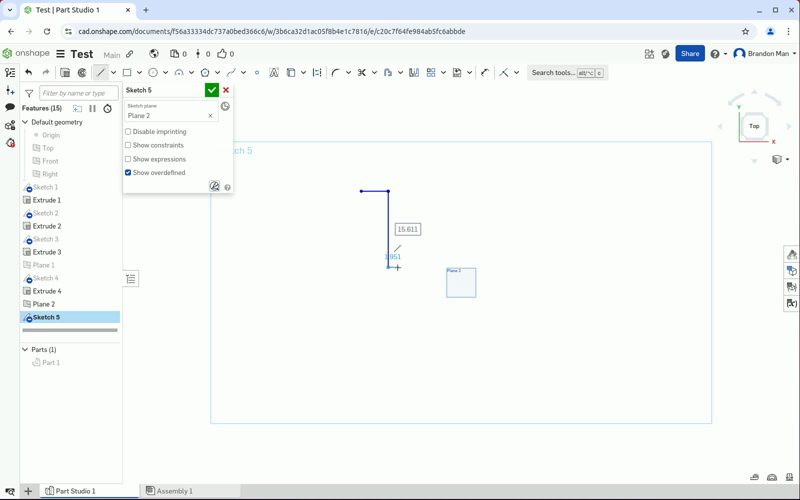
key_up(shift)
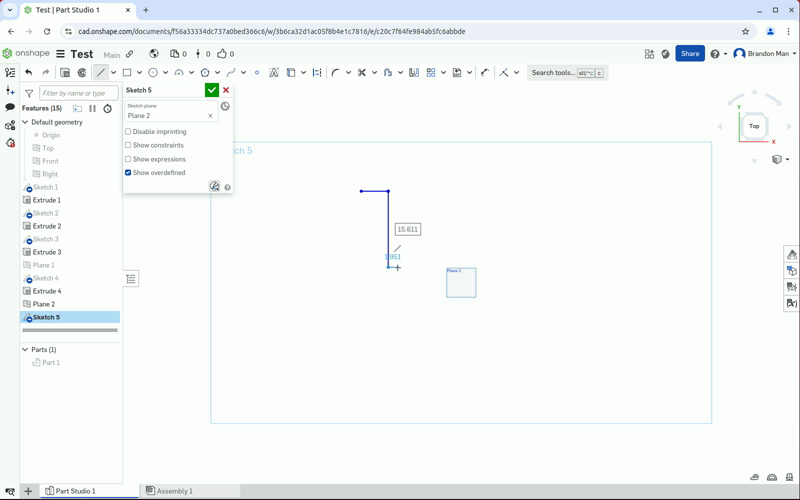
key_down(shift)
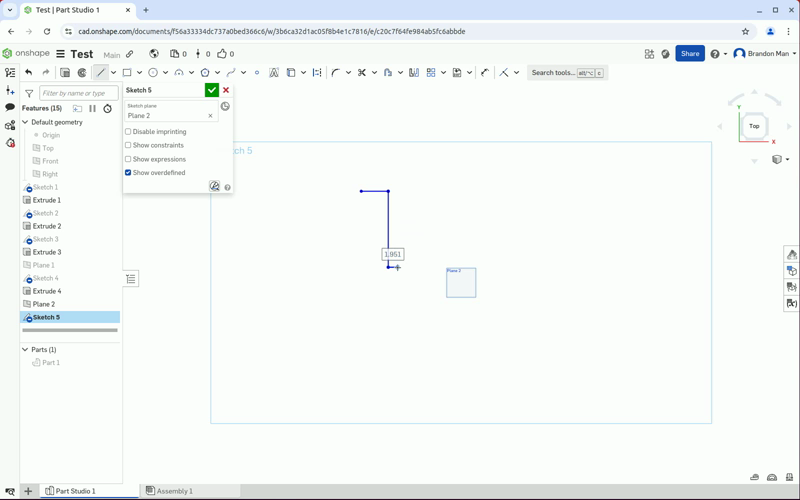
mouse_move(397, 191)
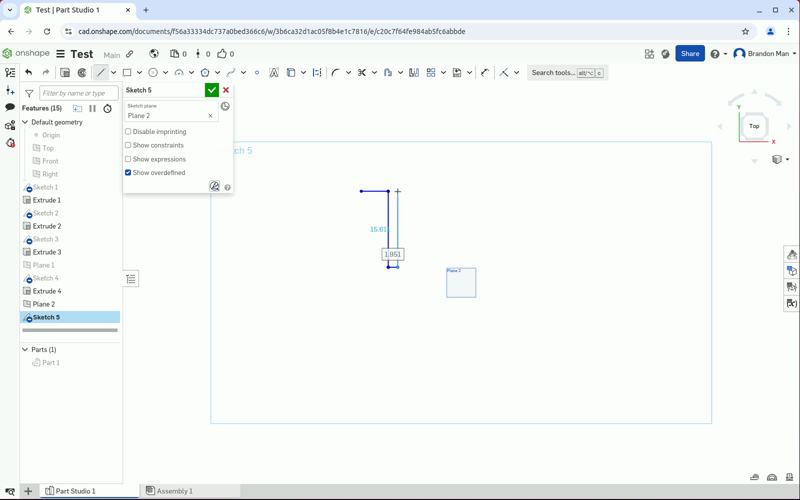
click(397, 191)
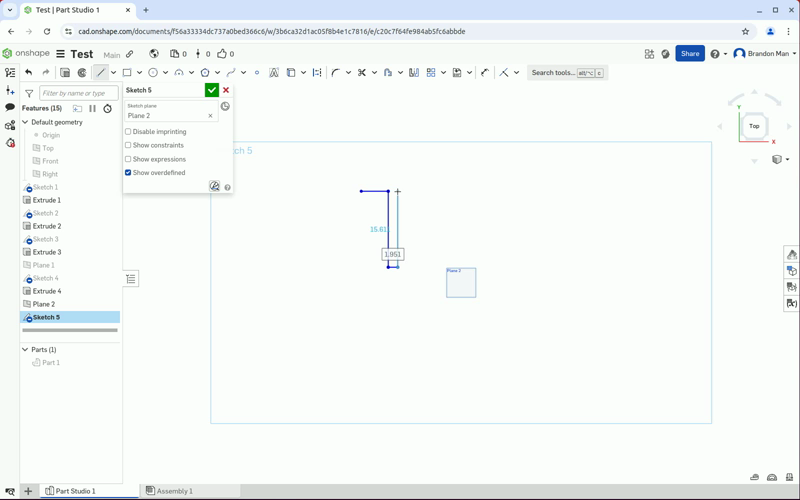
key_up(shift)
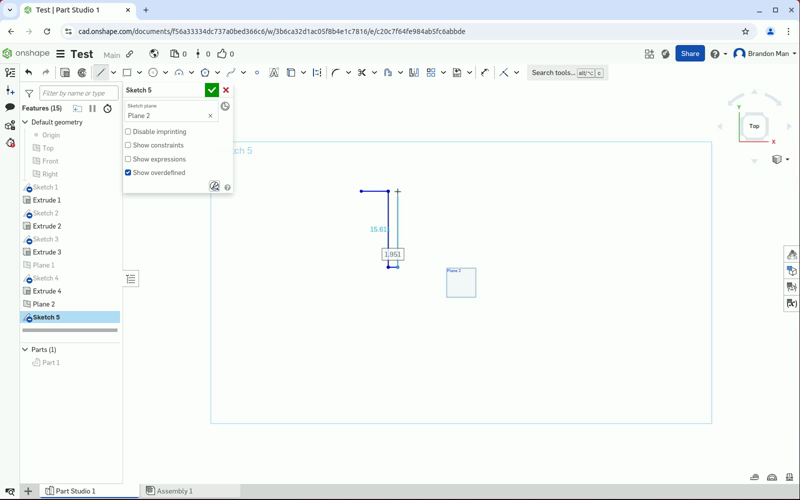
key_down(shift)
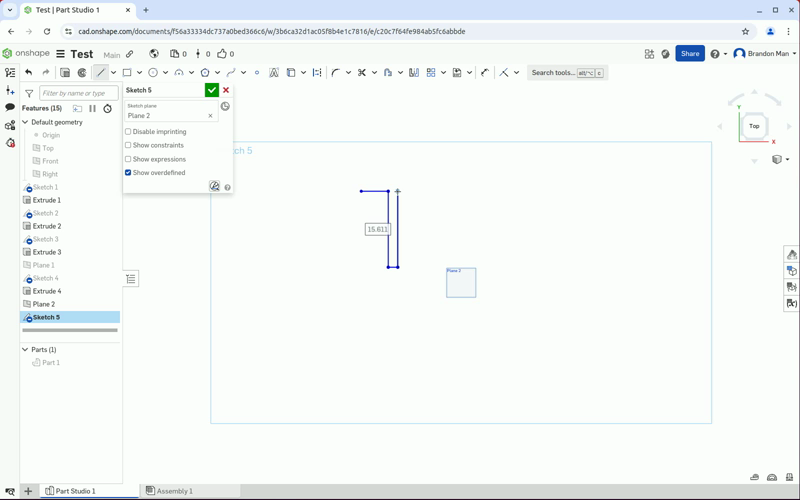
mouse_move(427, 191)
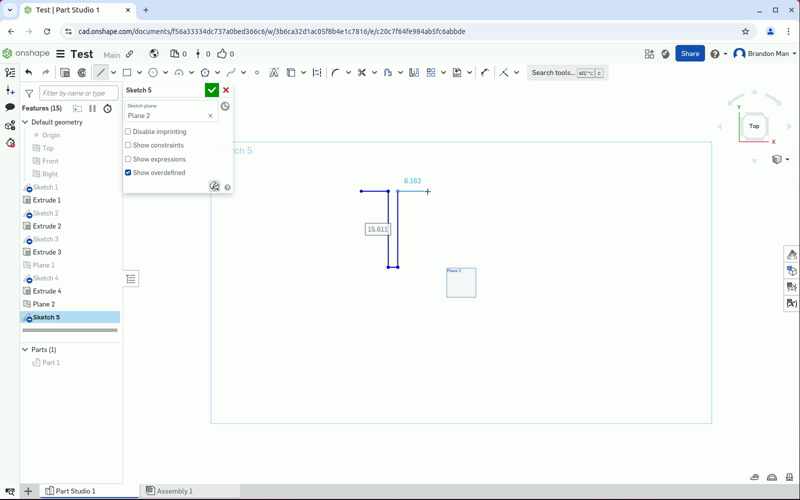
mouse_move(423, 191)
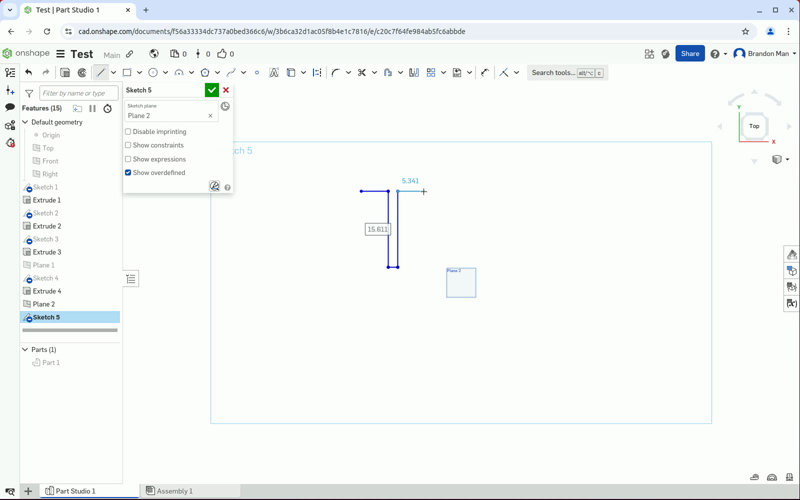
click(423, 191)
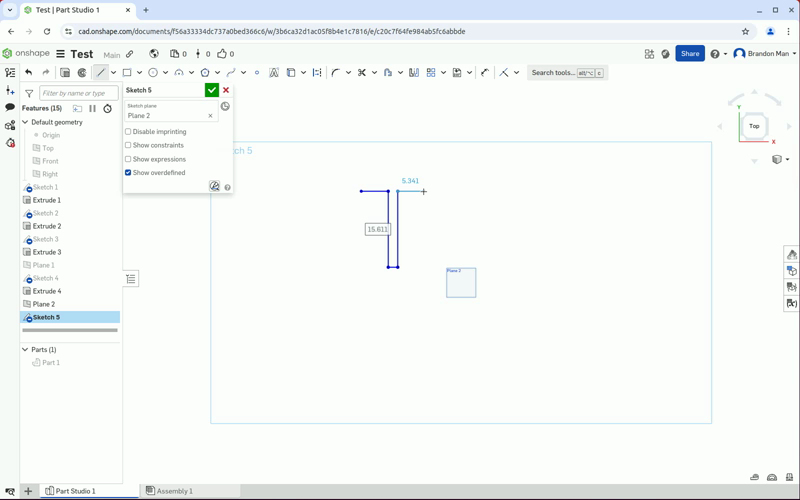
key_up(shift)
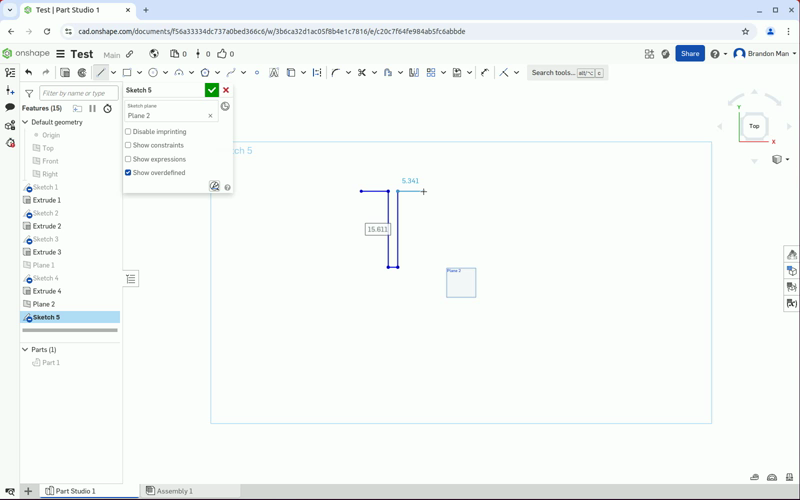
key_down(shift)
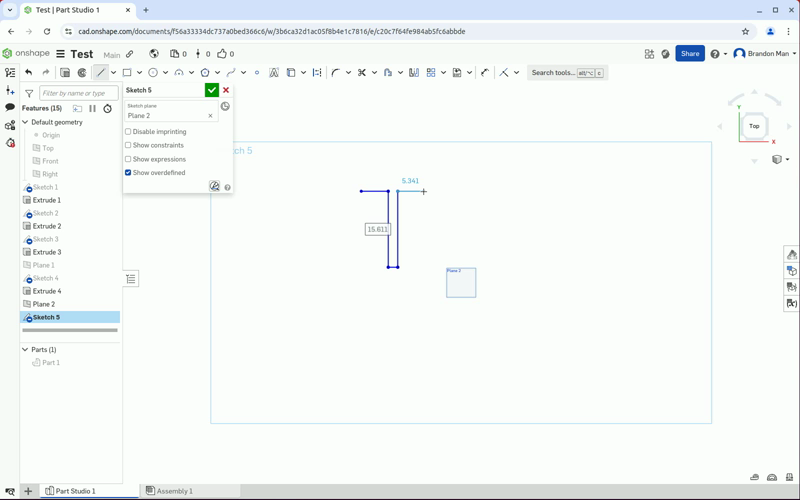
mouse_move(453, 191)
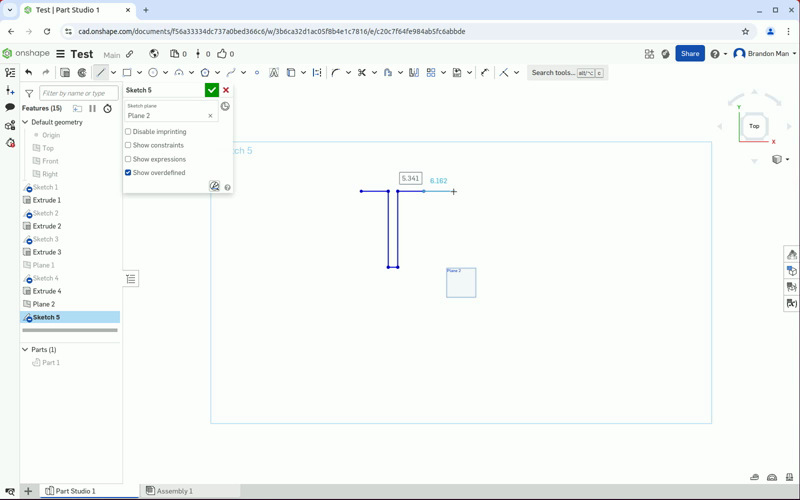
mouse_move(423, 182)
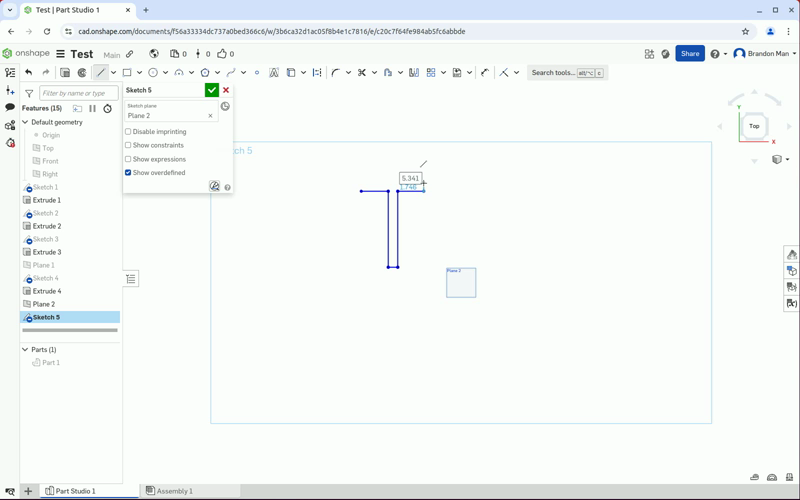
click(423, 182)
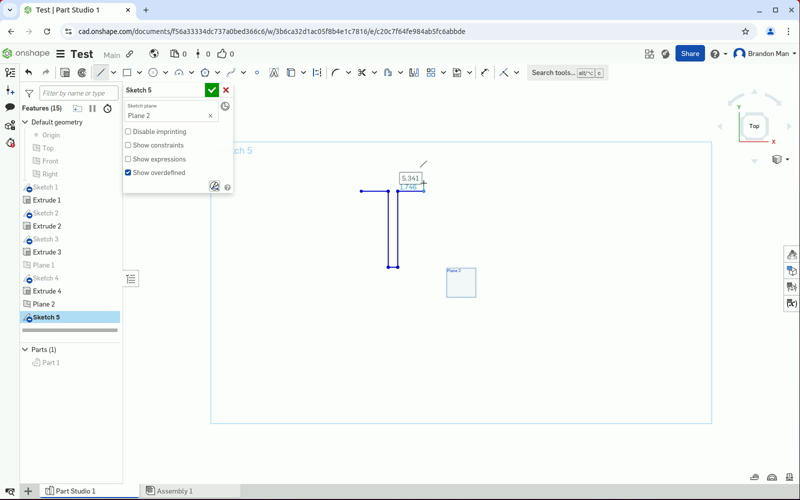
key_up(shift)
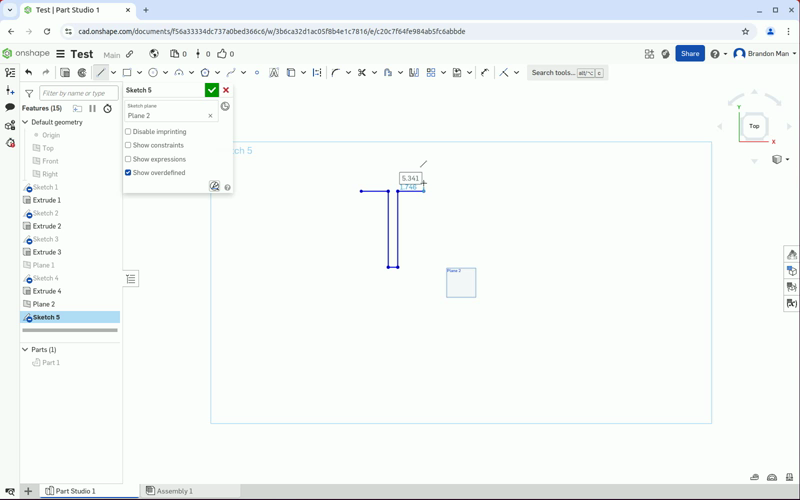
key_down(shift)
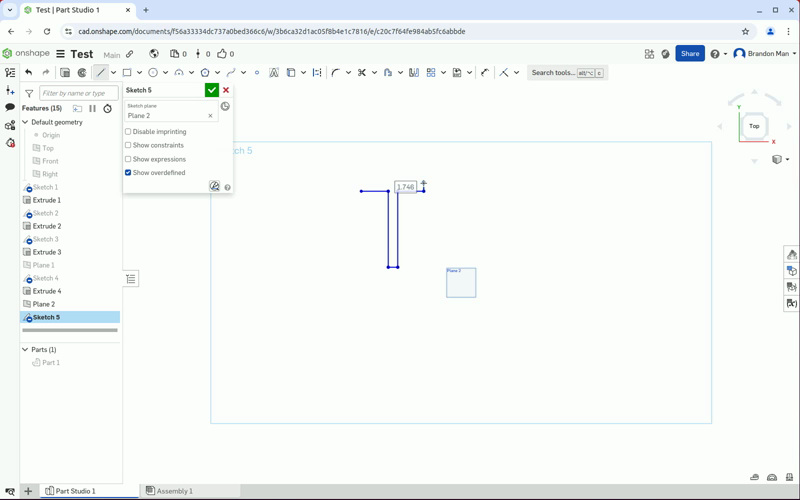
mouse_move(361, 182)
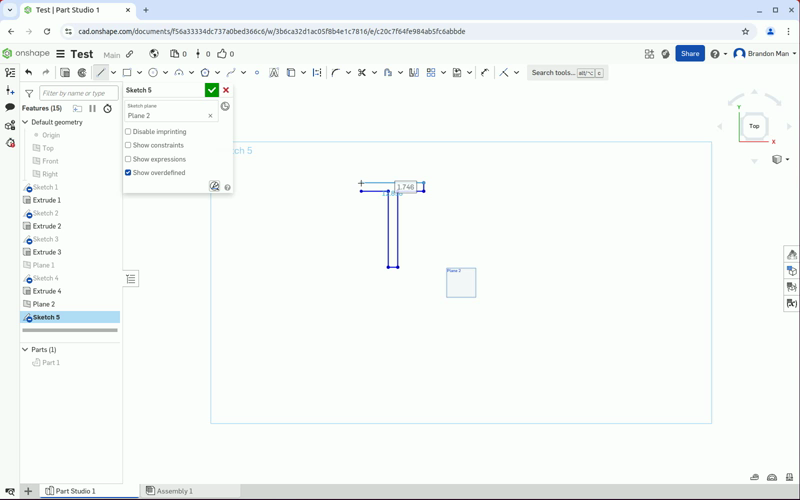
click(361, 182)
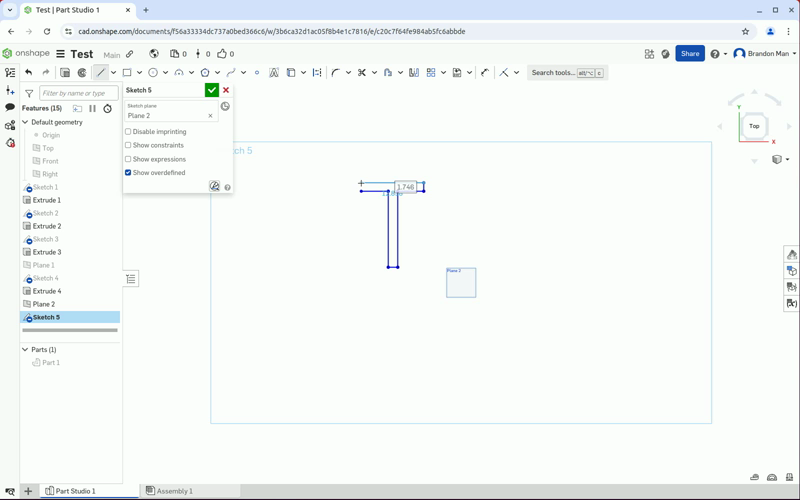
key_up(shift)
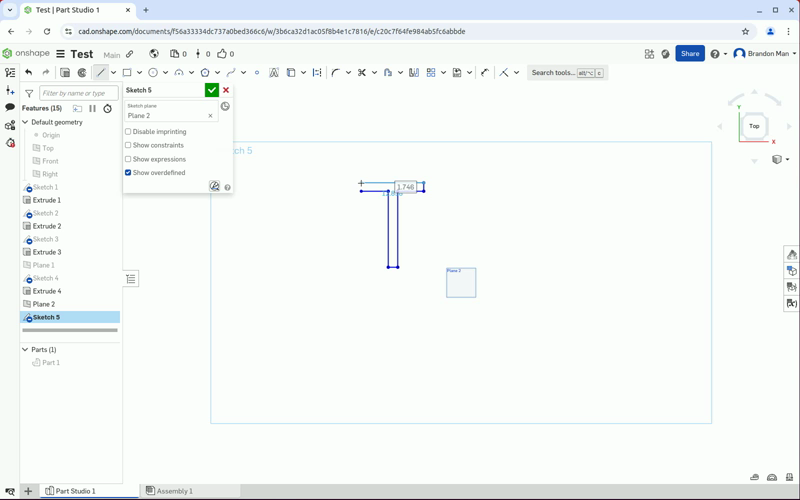
mouse_move(391, 182)
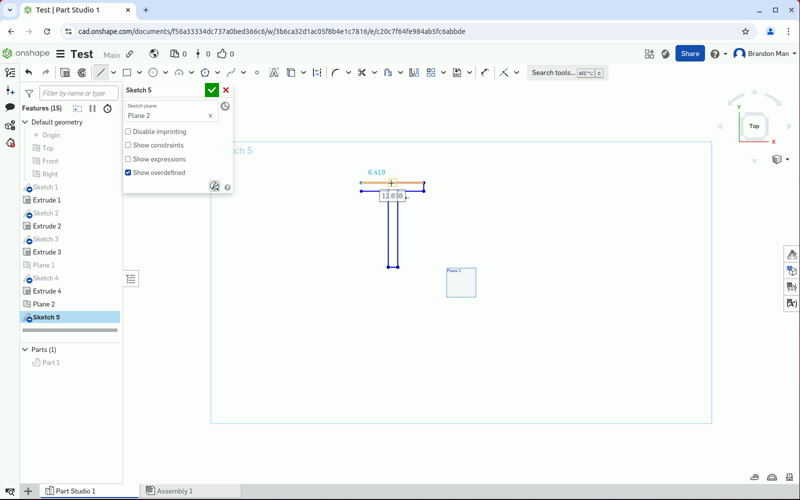
key_down(shift)
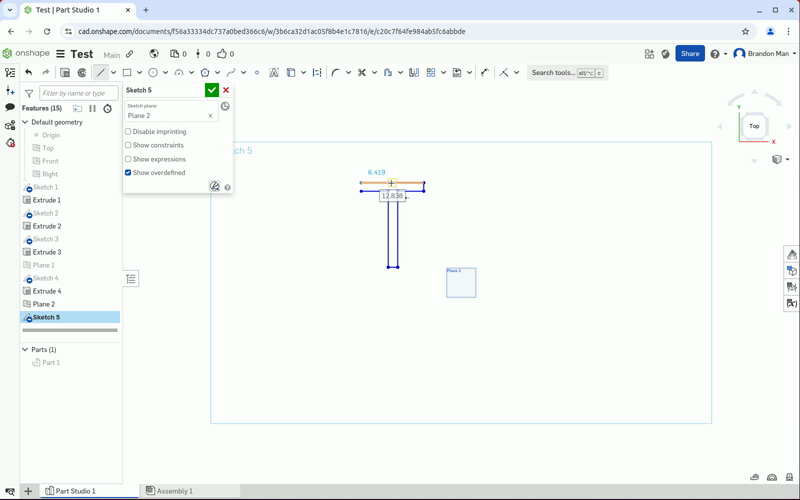
mouse_move(361, 191)
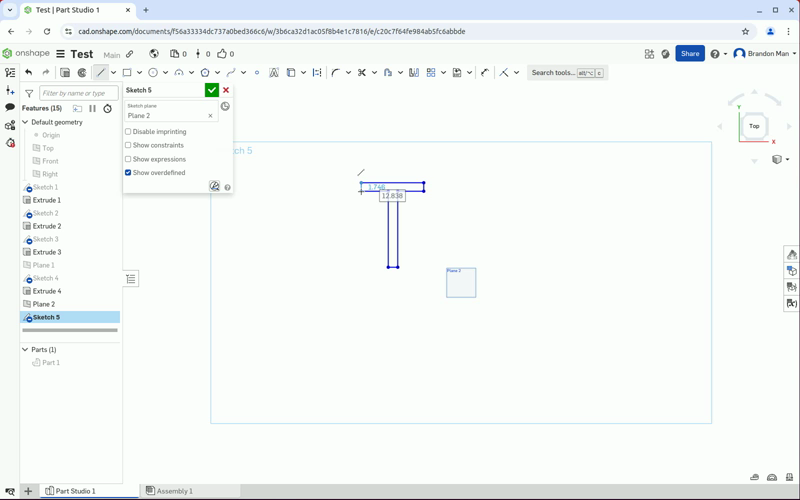
key_up(shift)
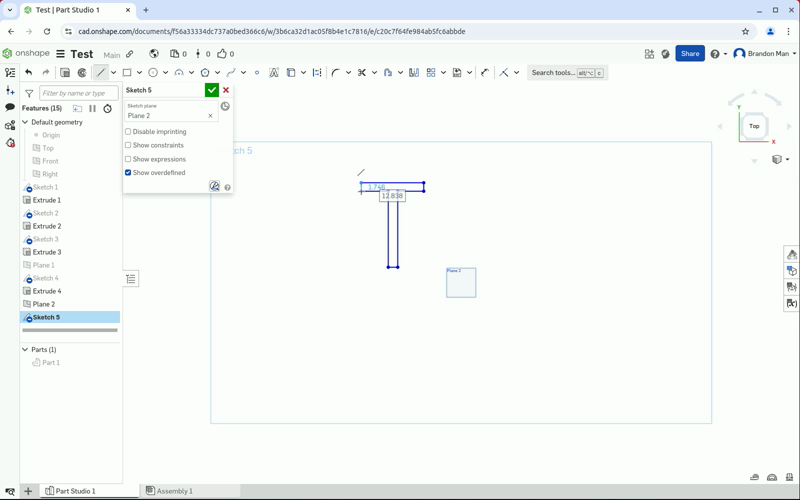
click(361, 191)
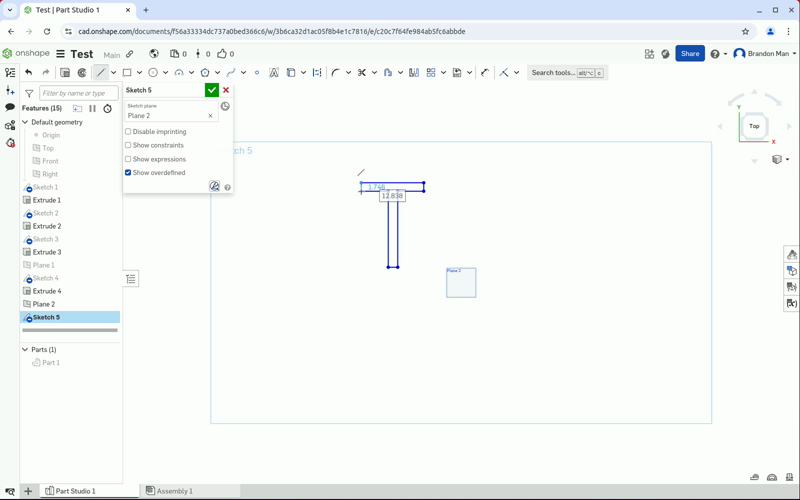
key(esc)
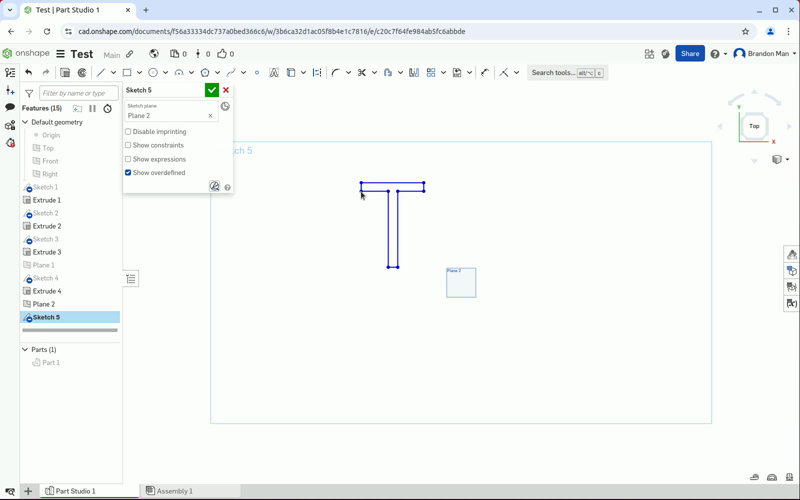
mouse_move(389, 255)
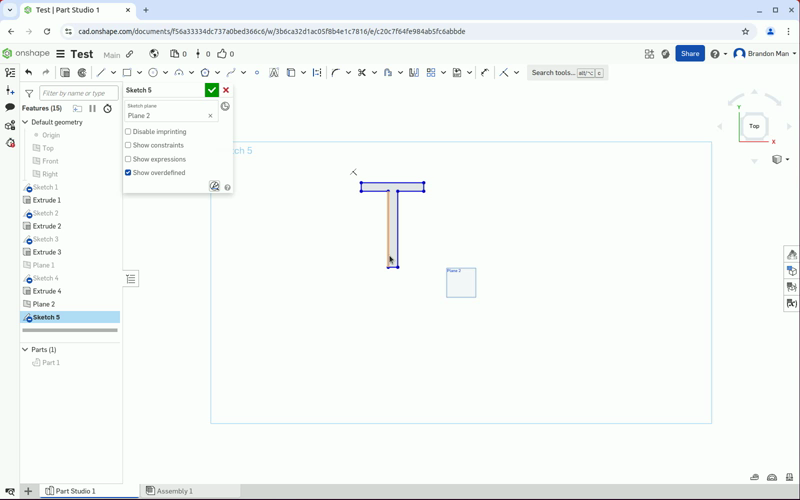
scroll(6)
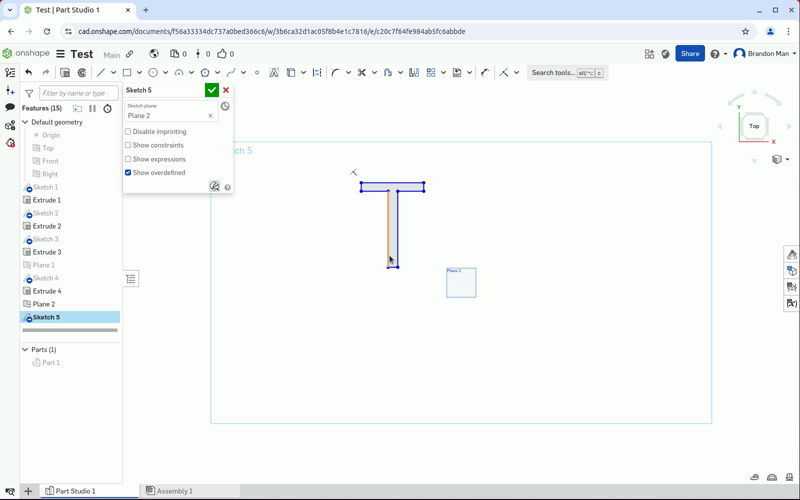
scroll(6)
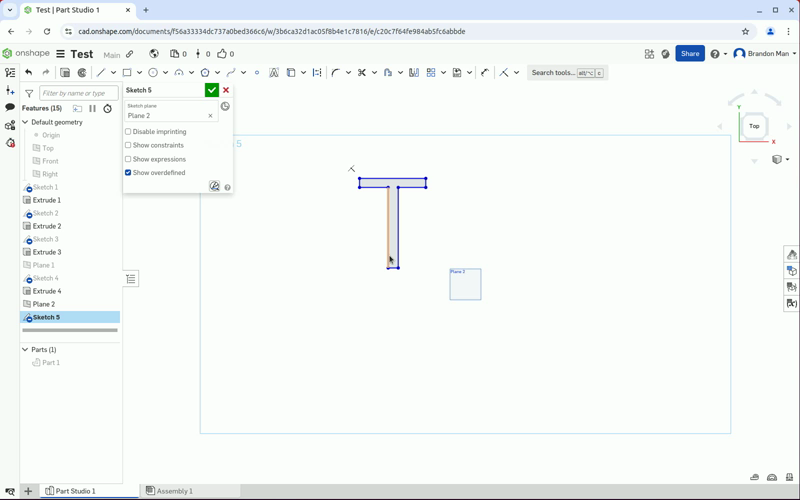
scroll(6)
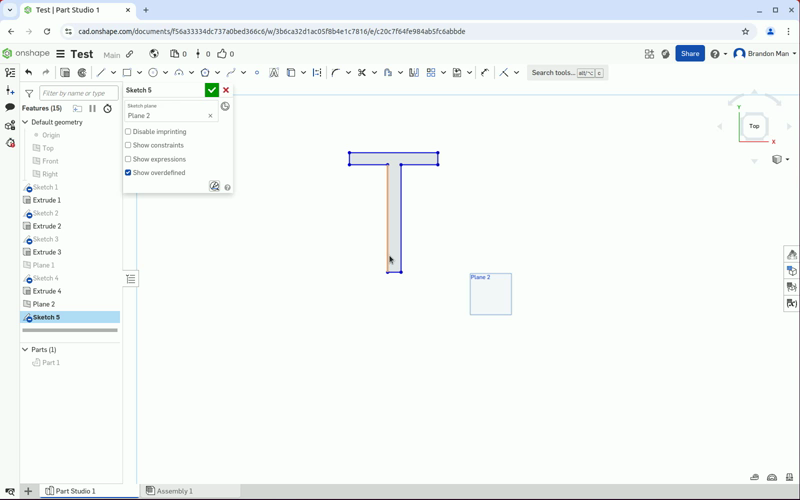
scroll(6)
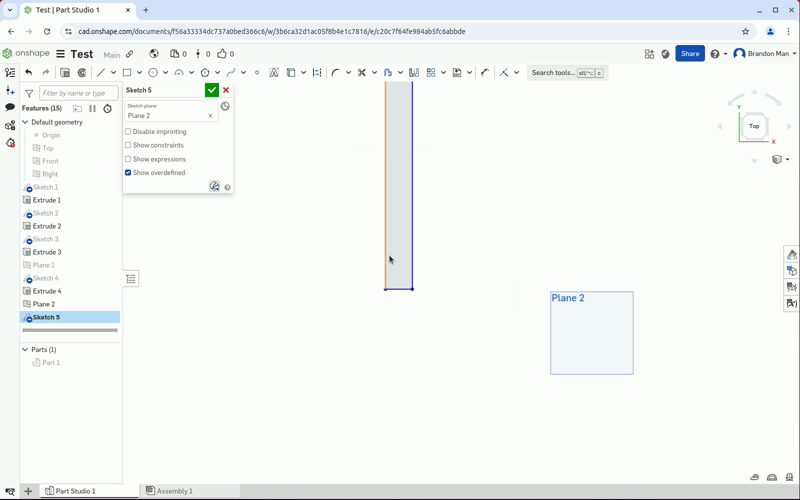
scroll(6)
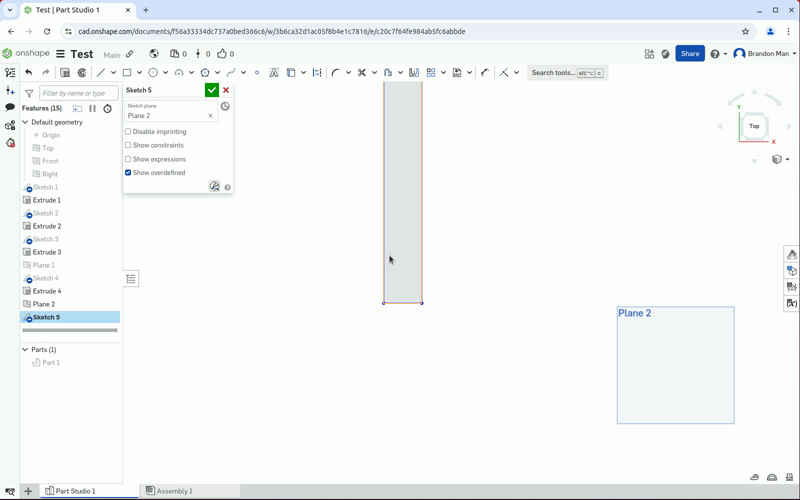
scroll(6)
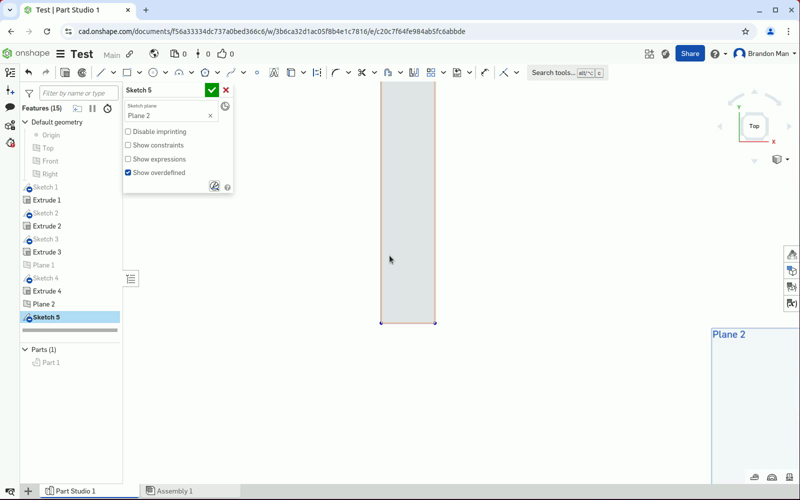
scroll(6)
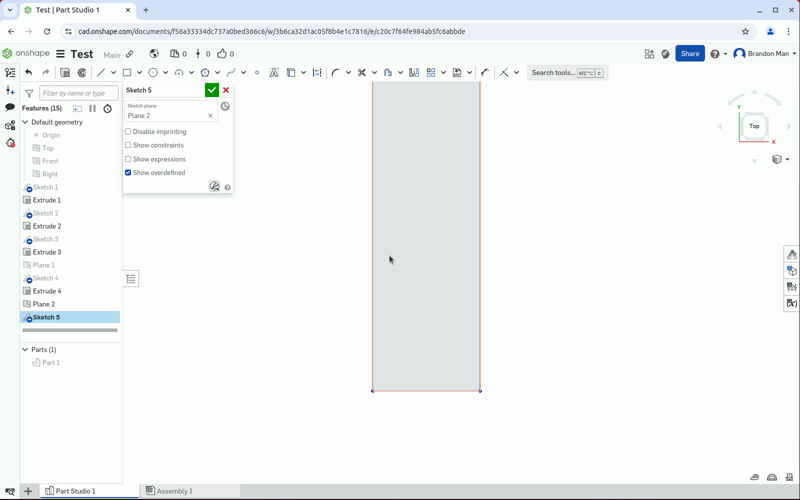
click(389, 255)
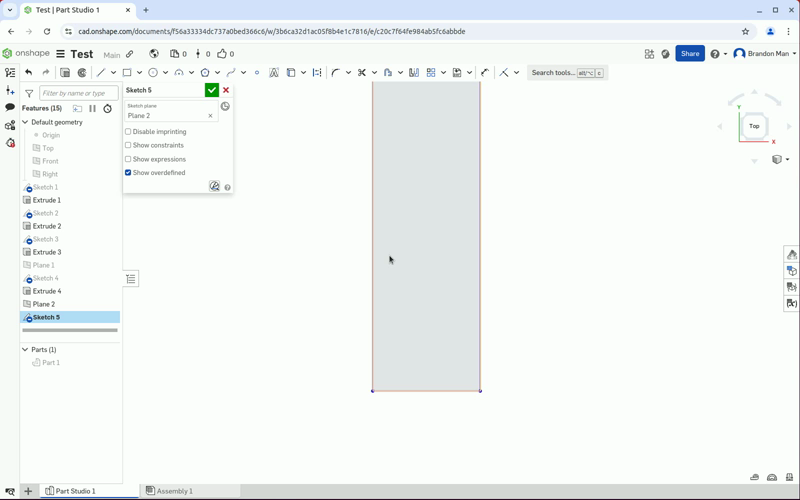
scroll(-6)
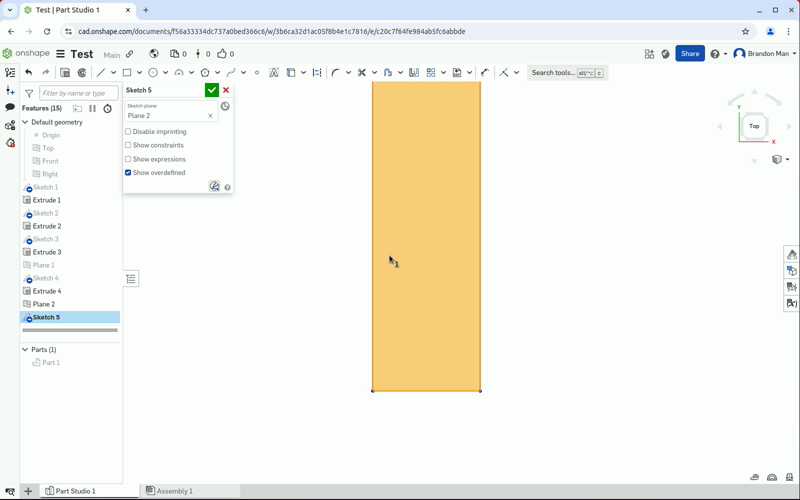
scroll(-6)
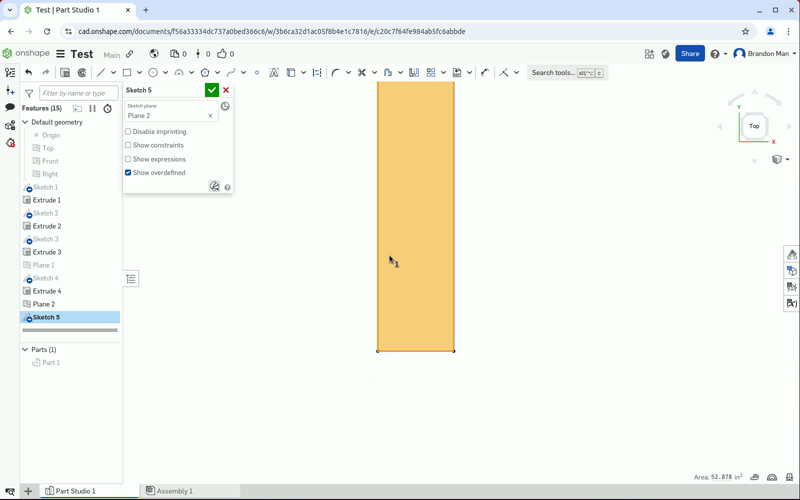
scroll(-6)
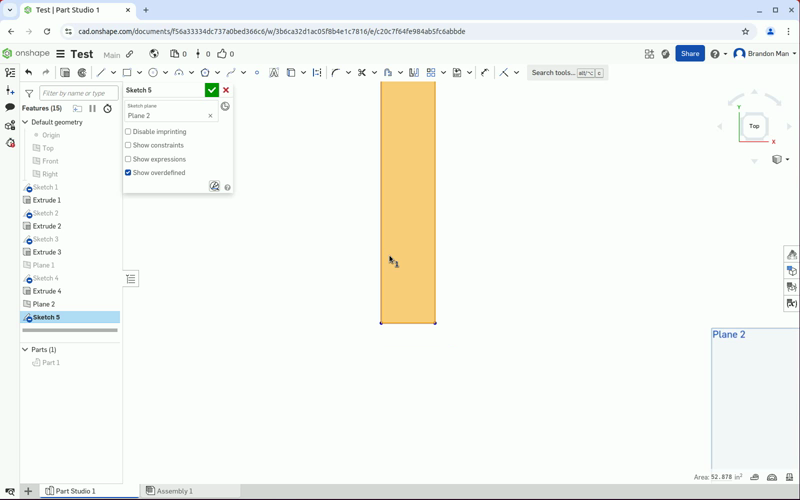
scroll(-6)
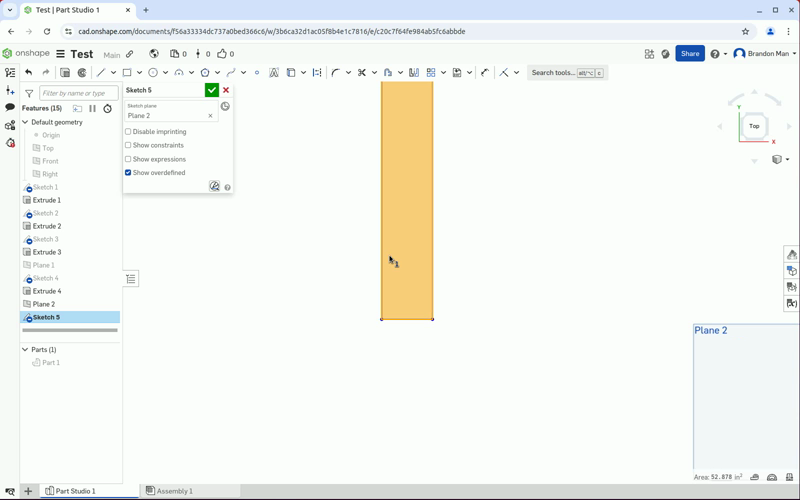
scroll(-6)
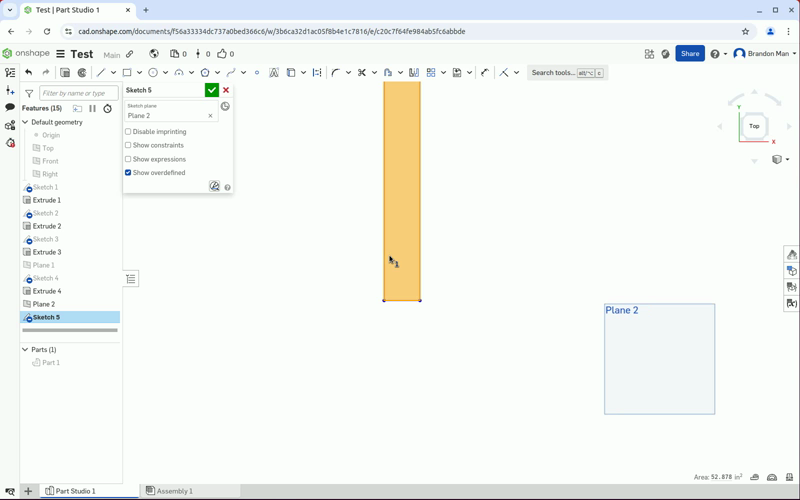
scroll(-6)
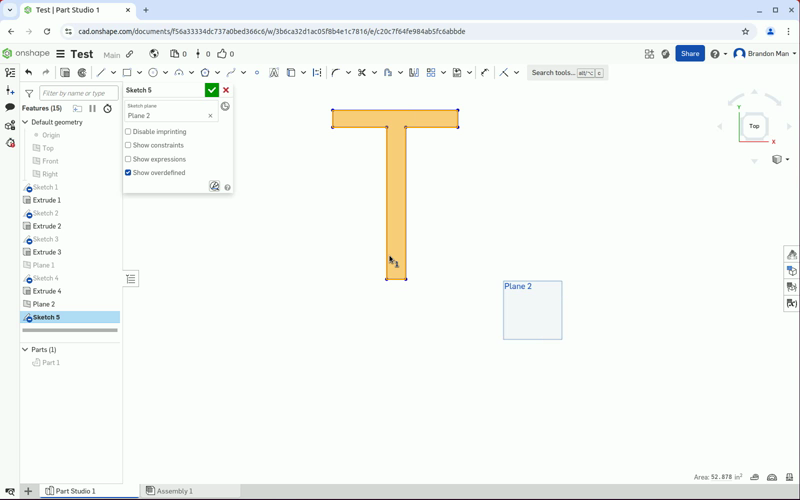
scroll(-6)
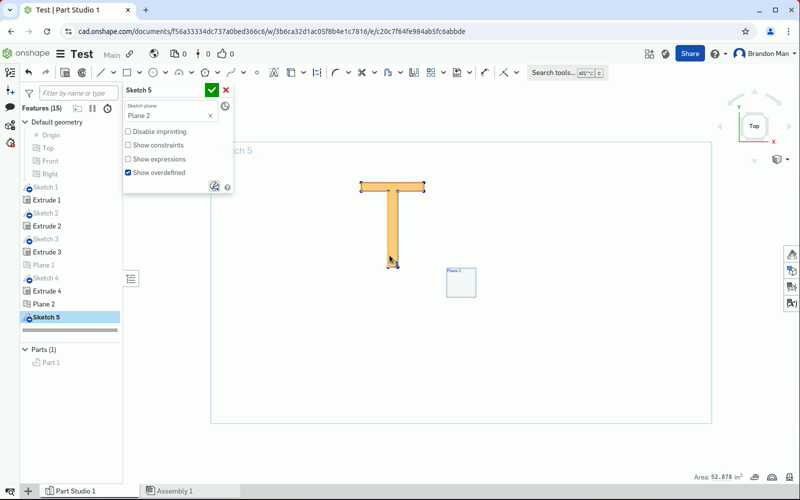
mouse_move(73, 352)
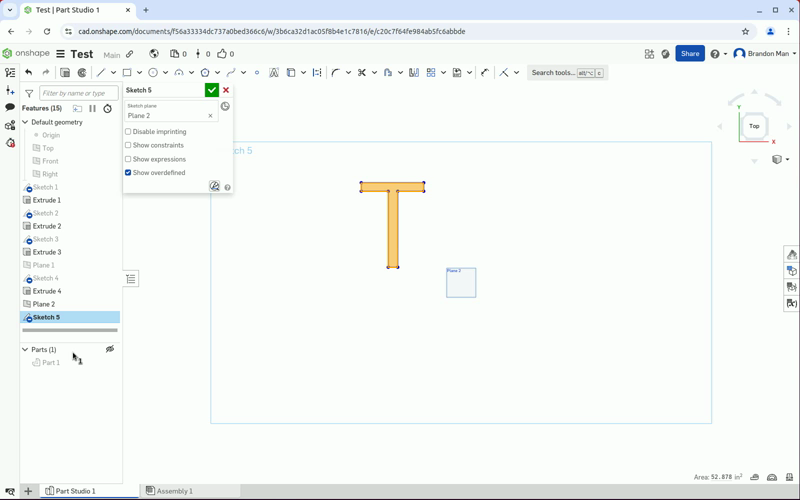
key(shift+y)
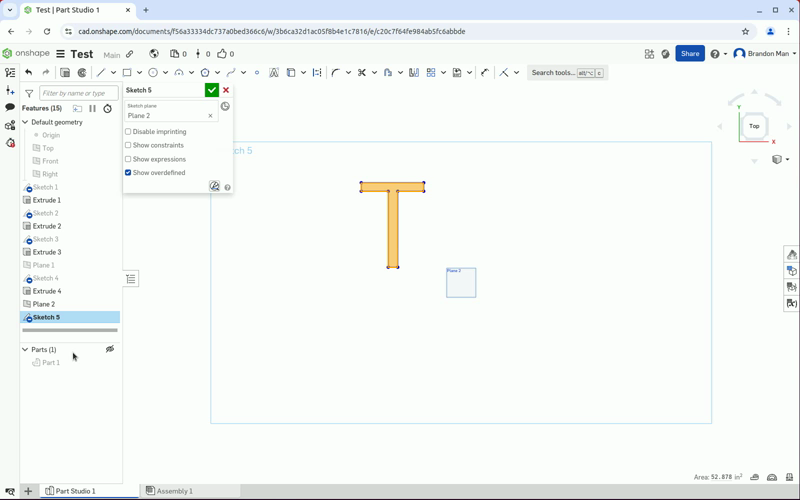
key(shift+e)
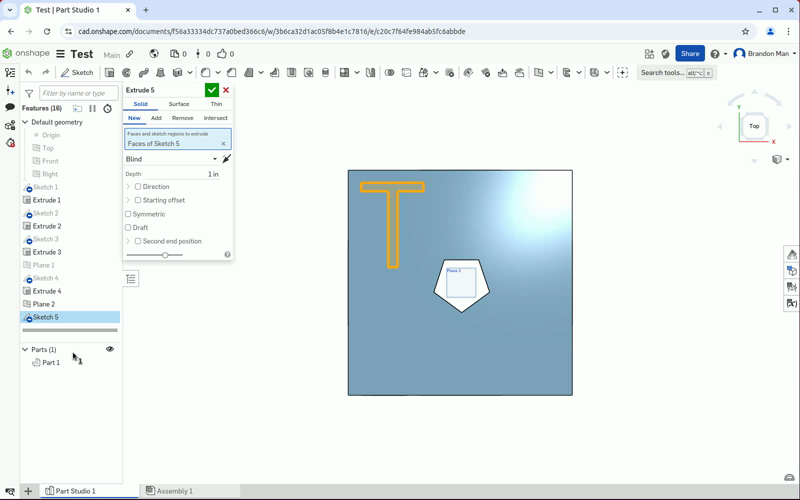
mouse_move(143, 106)
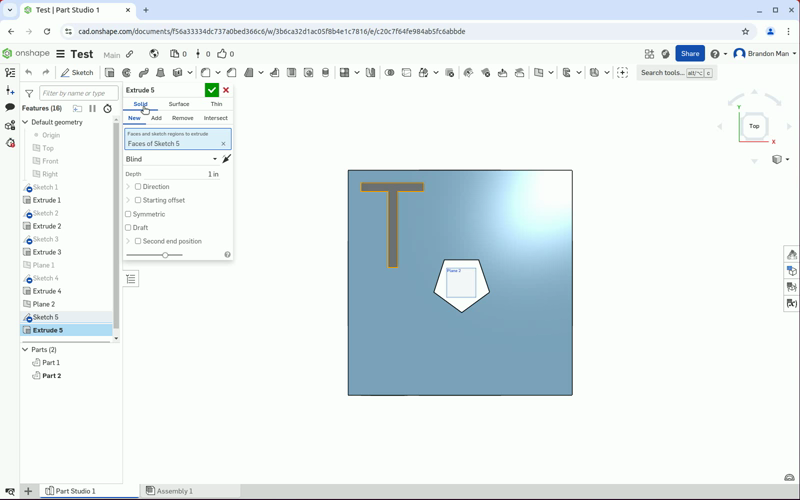
click(143, 106)
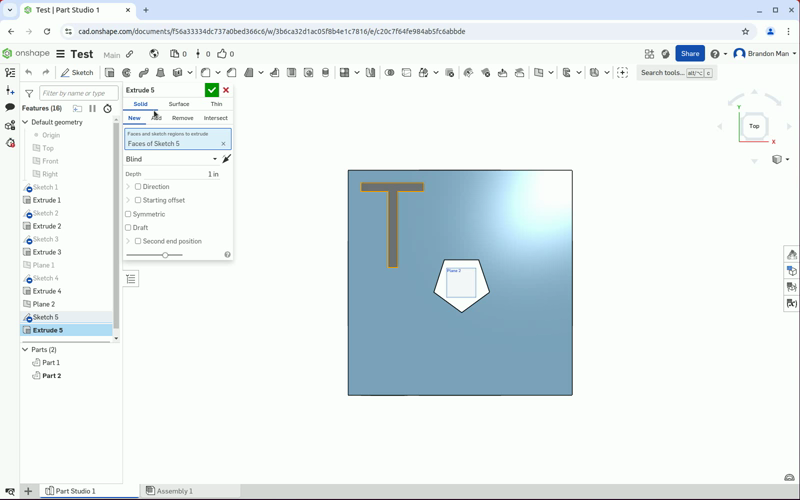
mouse_move(186, 120)
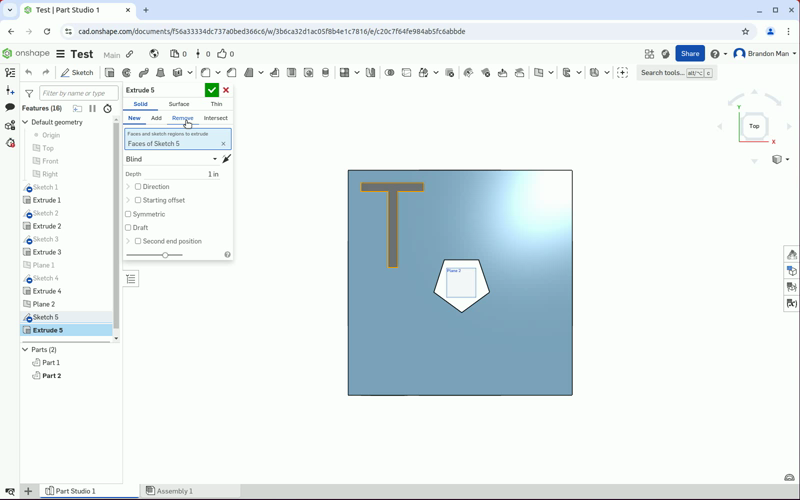
click(186, 120)
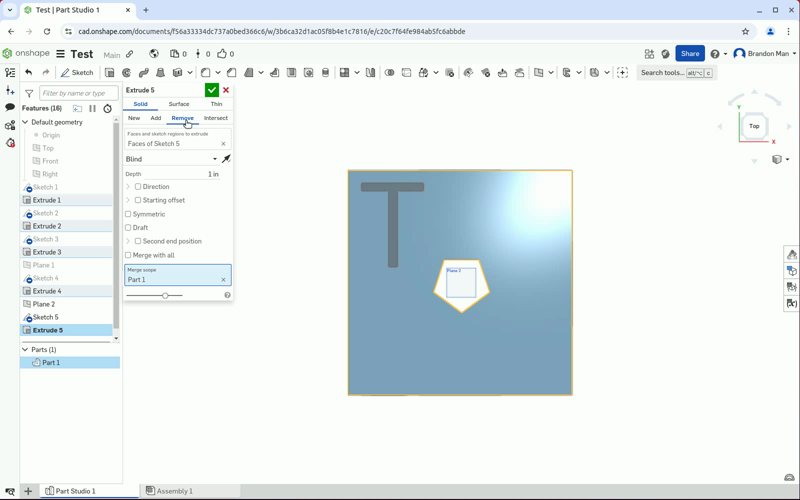
key(tab, 4)
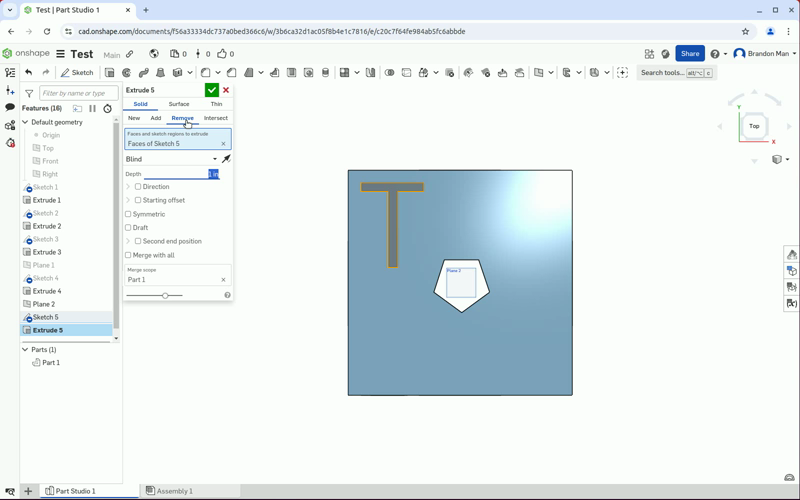
text(0.241)
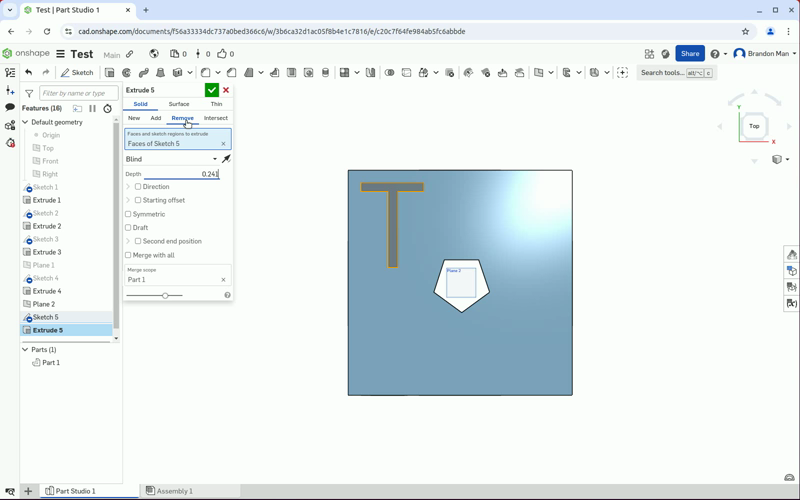
key(tab, 6)
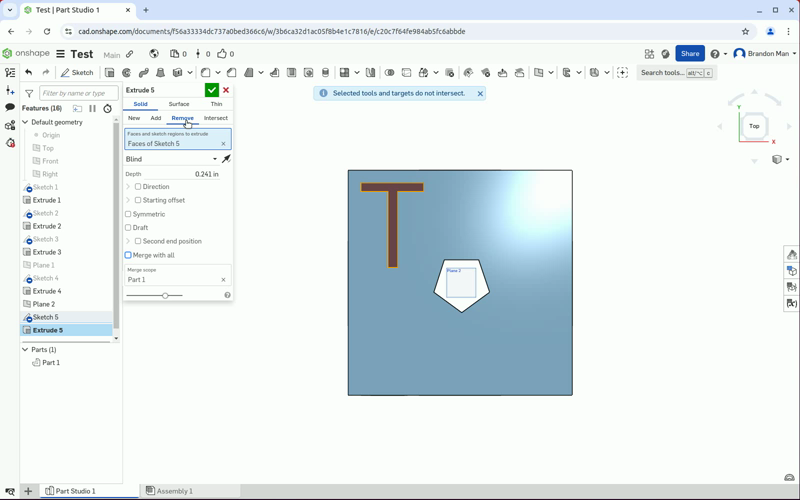
key(space)
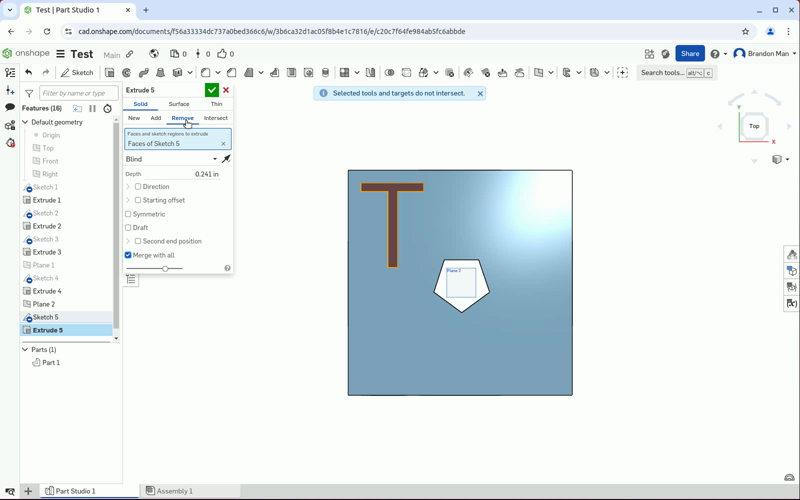
key(enter)
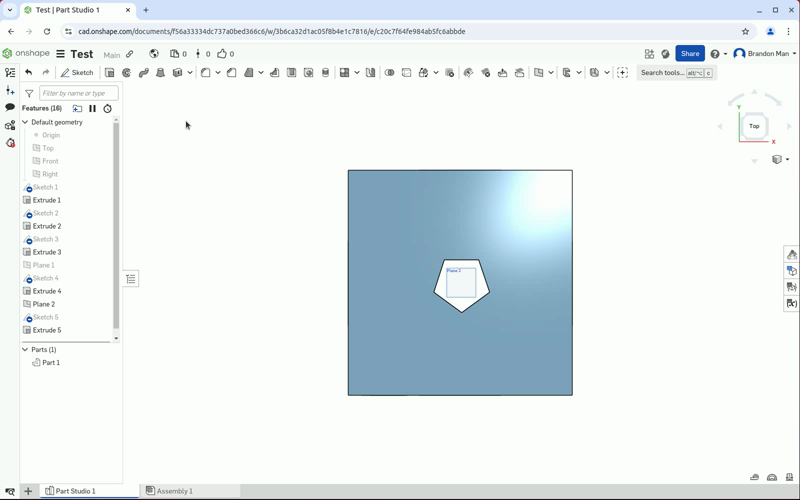
key(shift+h)
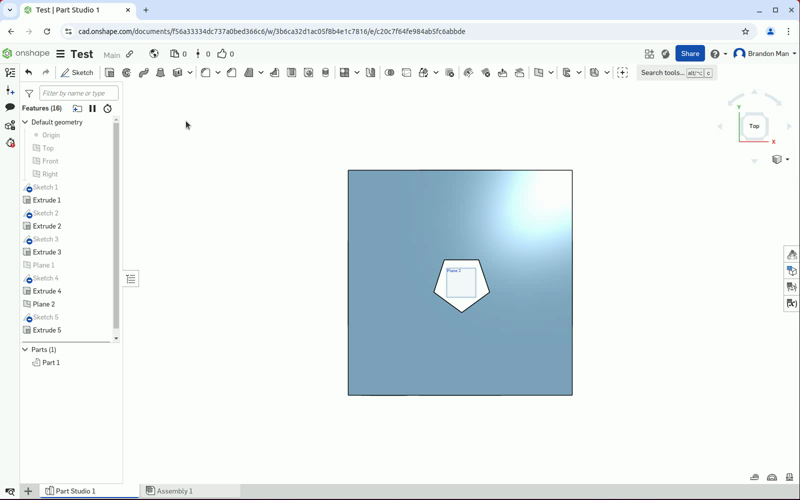
key(shift+h)
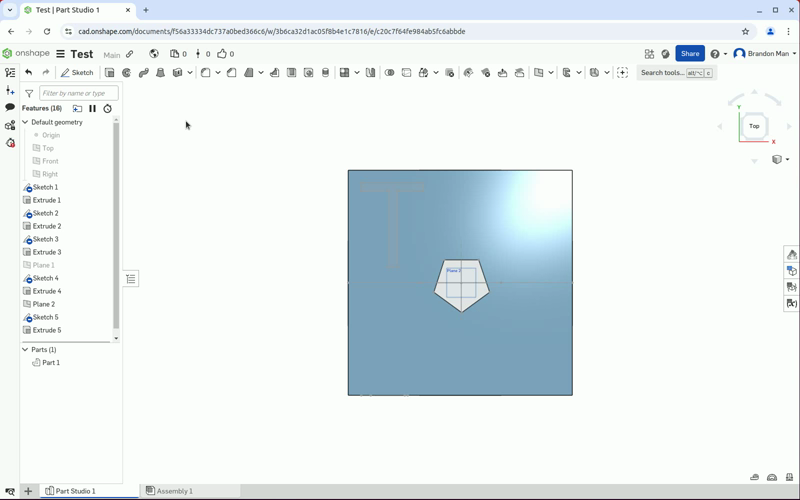
key(shift+7)
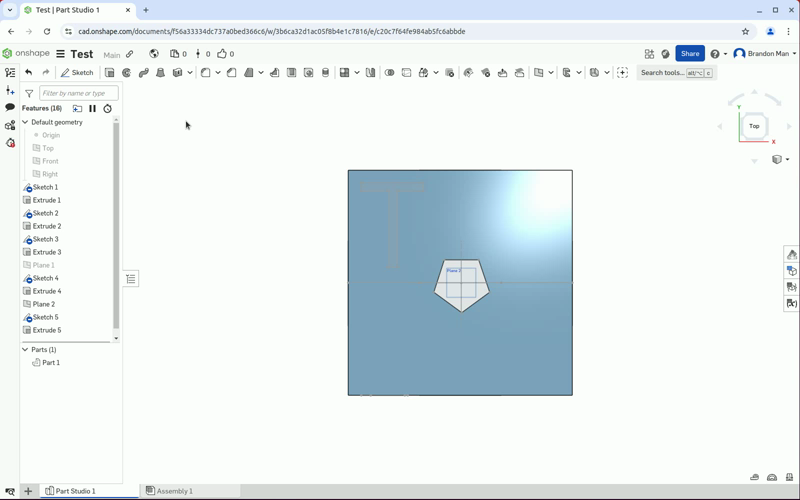
key(up, 3)
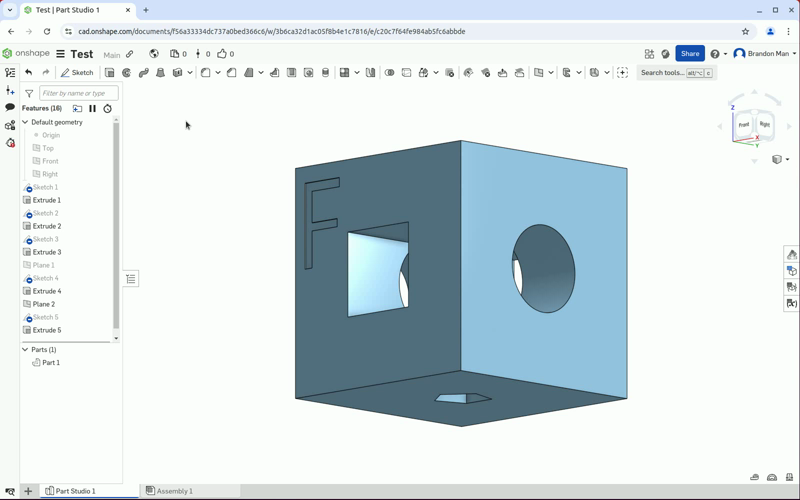
key(left, 3)
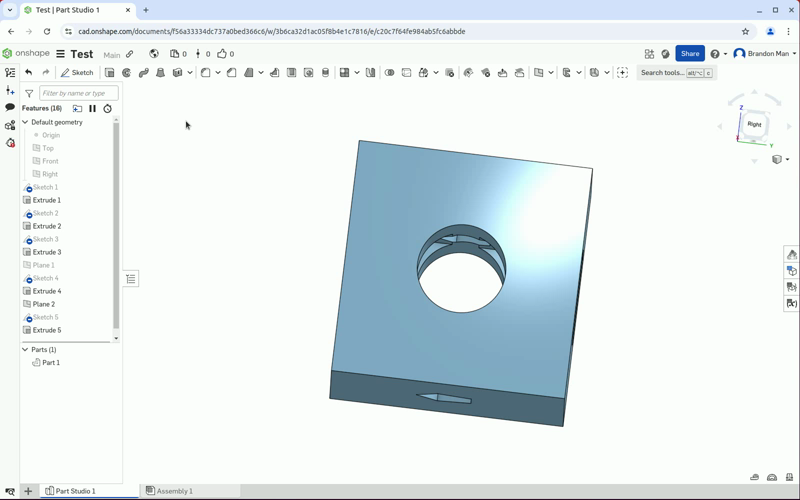
key(right, 3)
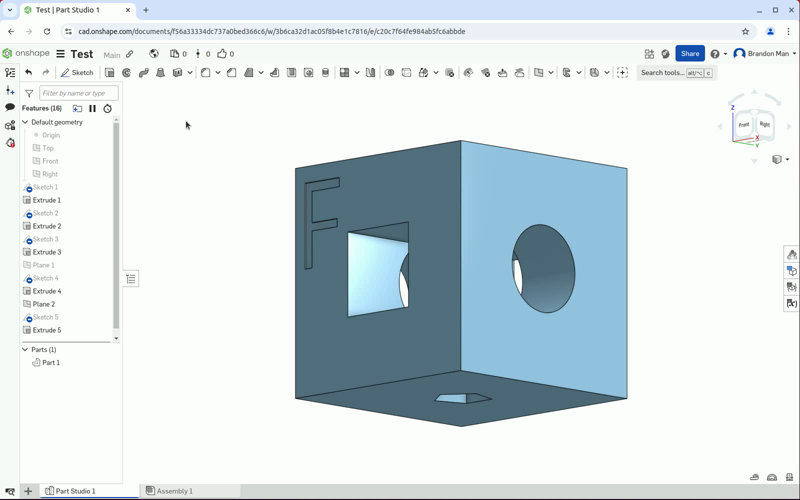
key(down, 3)
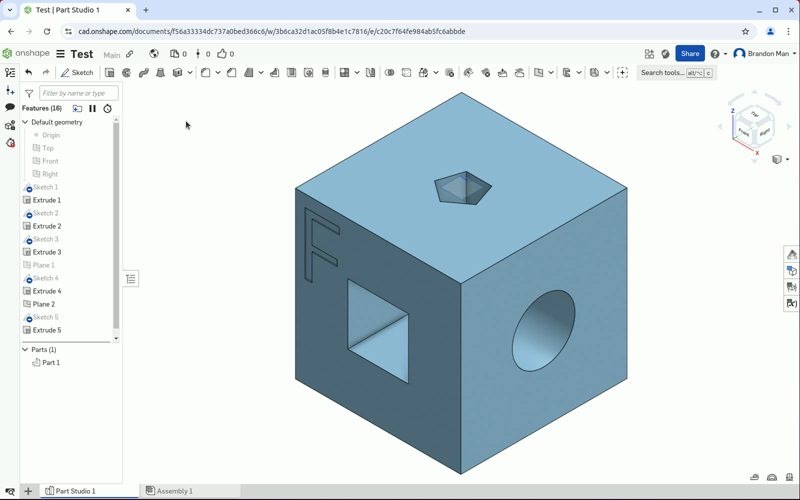
mouse_move(69, 189)
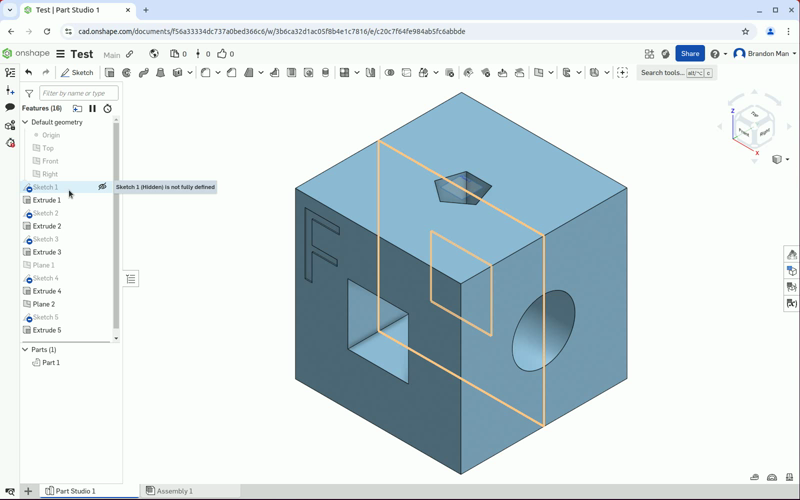
click(69, 189)